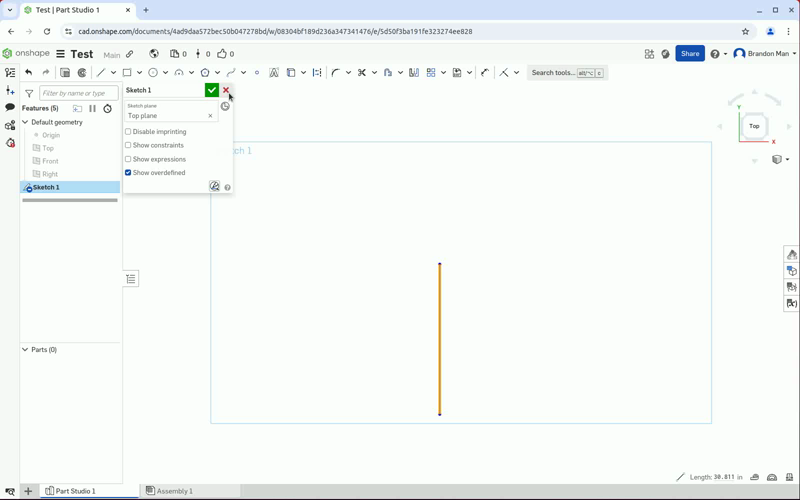
key(shift+h)
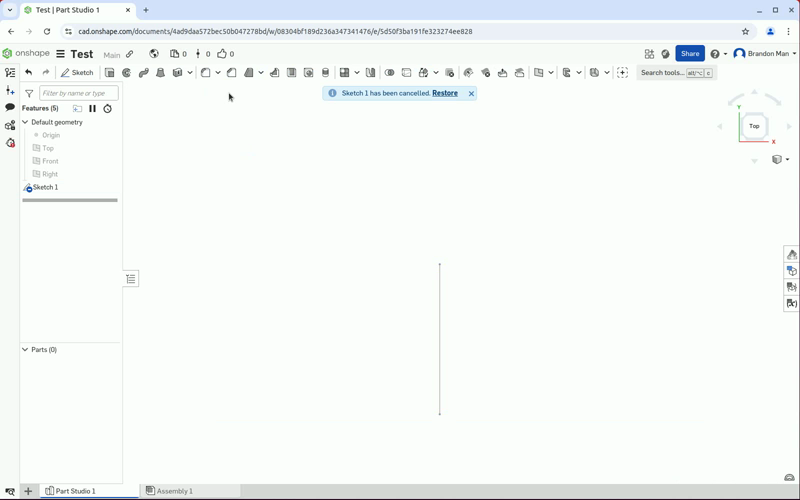
key(shift+s)
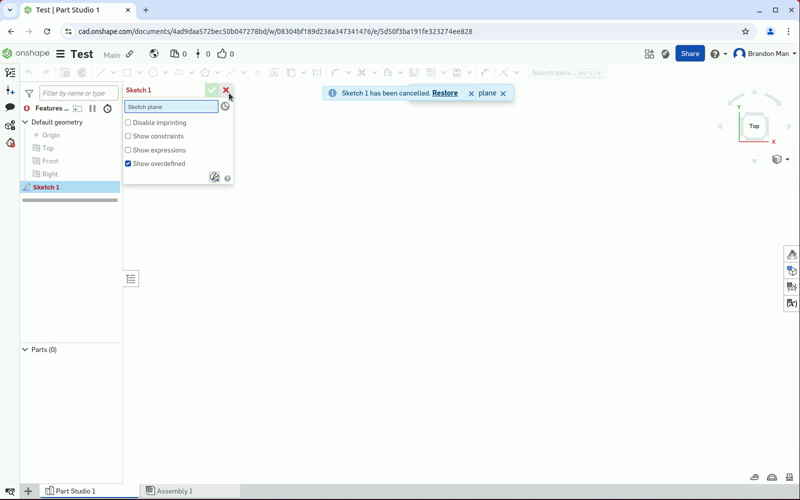
mouse_move(73, 150)
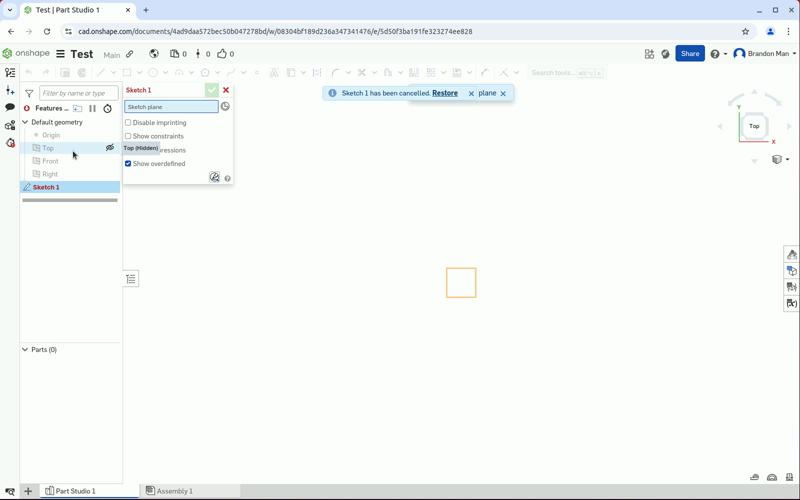
click(73, 150)
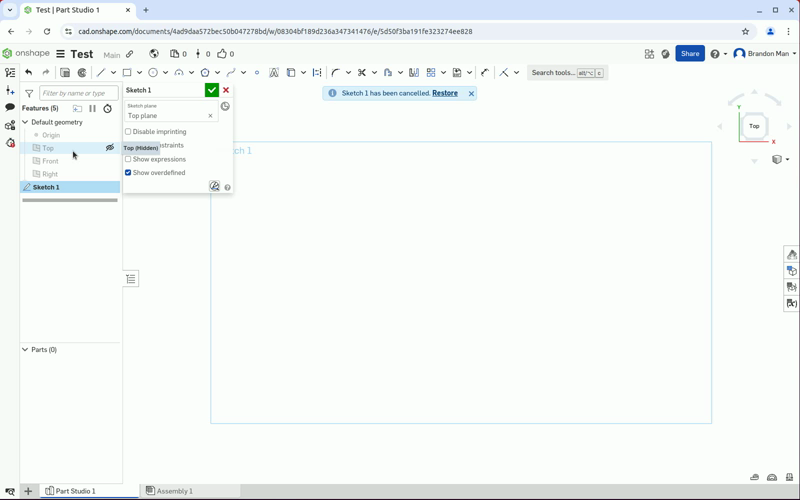
mouse_move(73, 352)
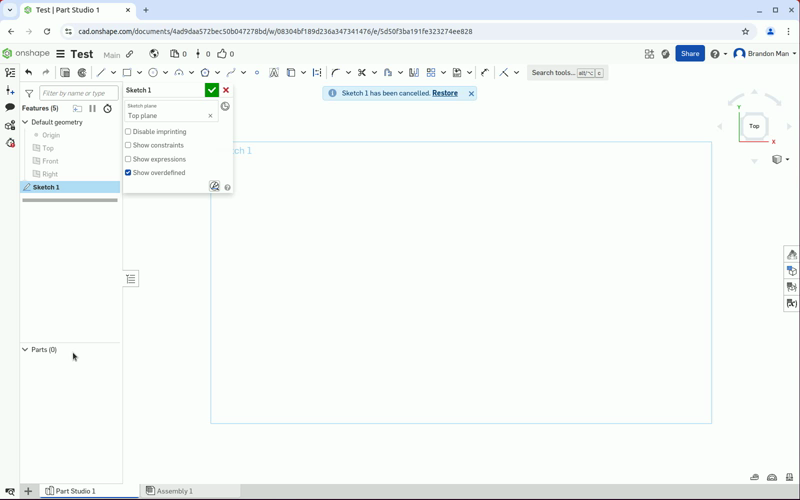
key(y)
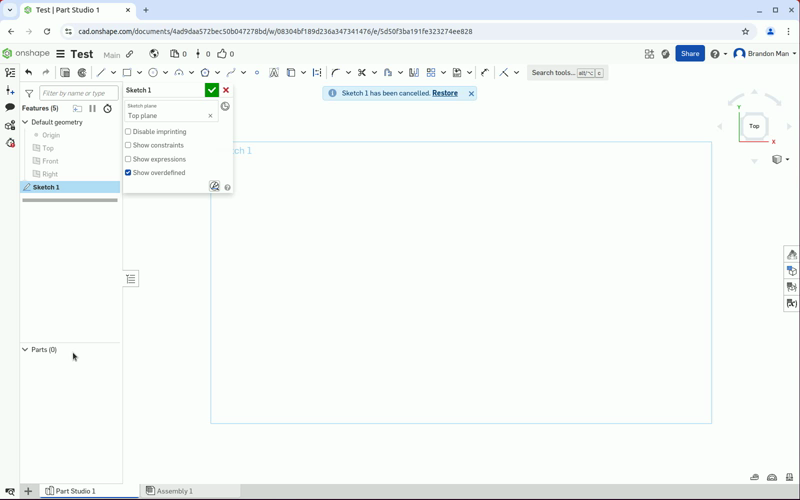
key(l)
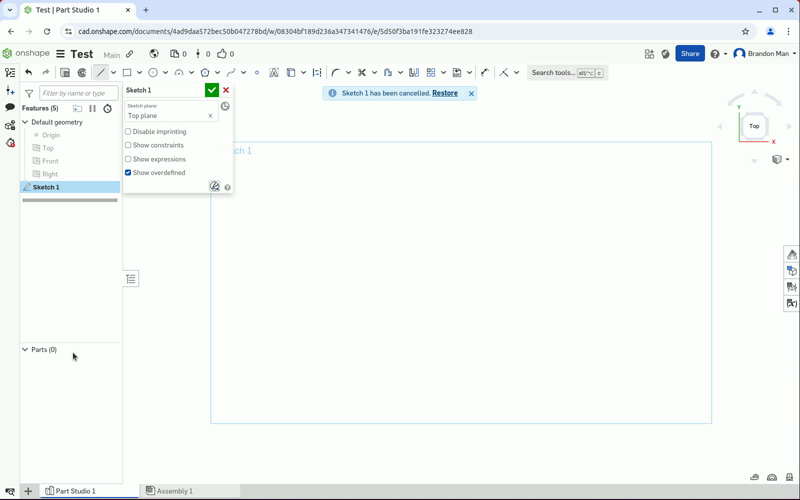
key_down(shift)
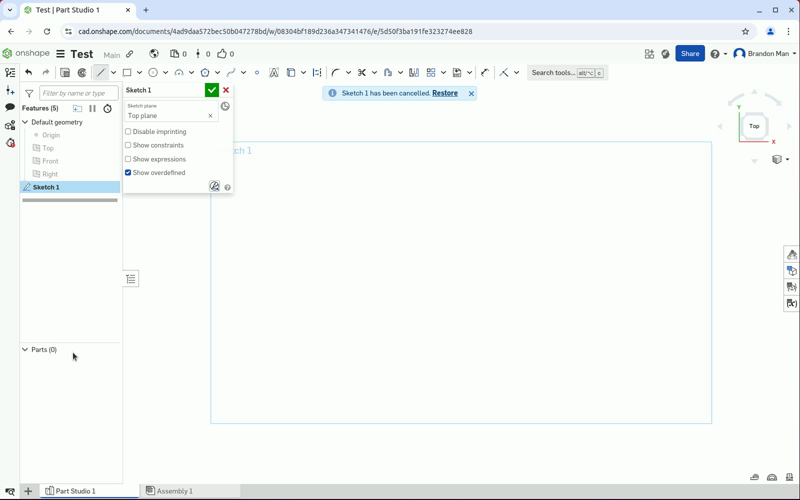
mouse_move(460, 282)
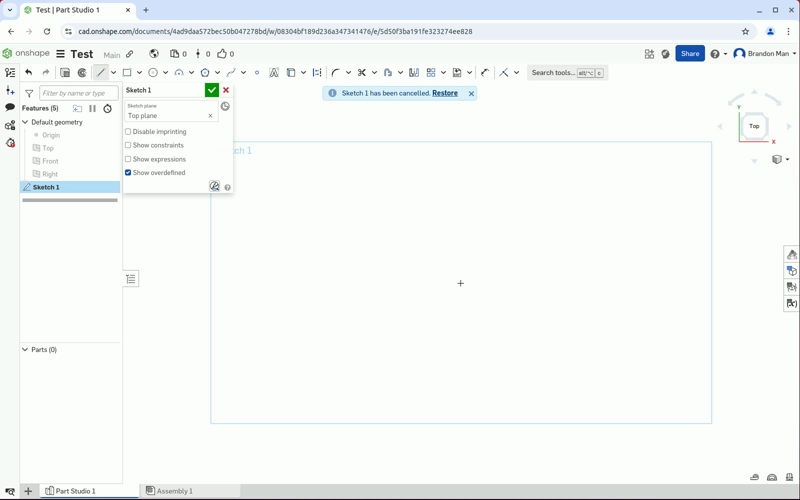
click(460, 282)
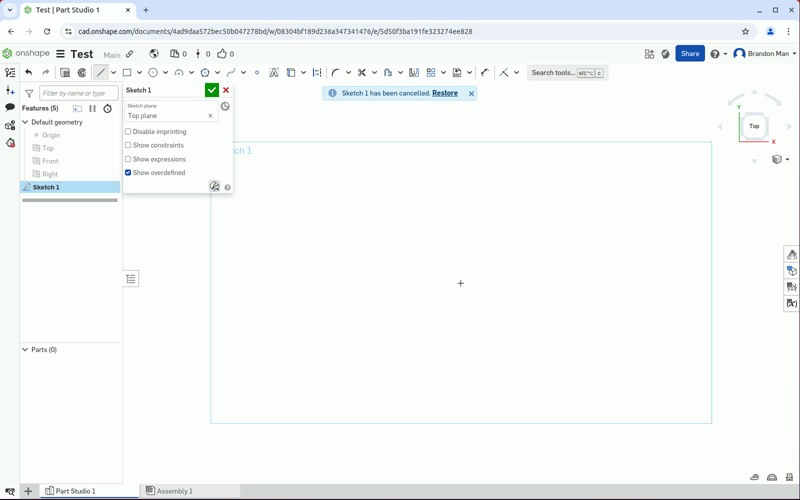
key_up(shift)
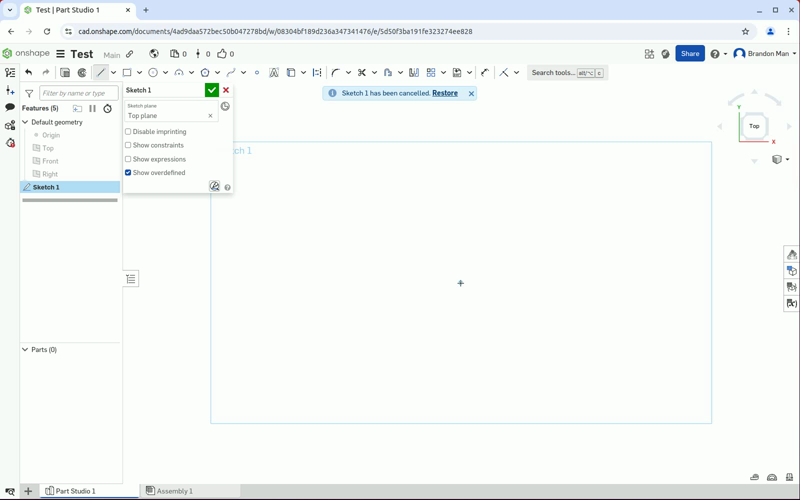
key_down(shift)
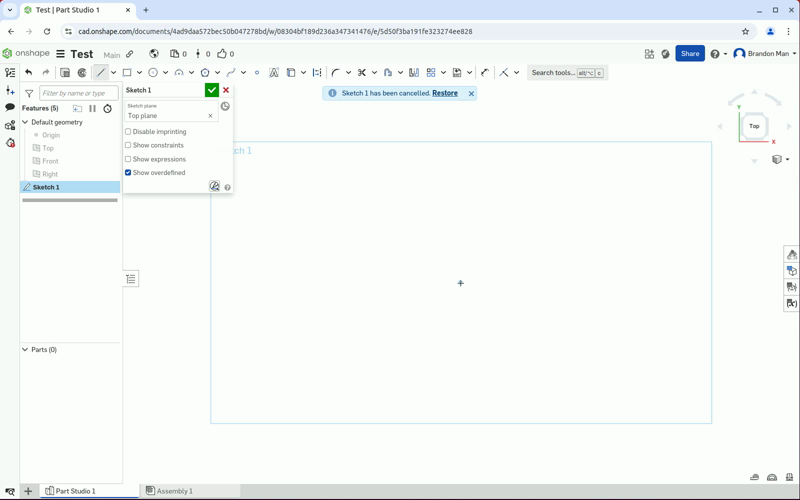
mouse_move(490, 282)
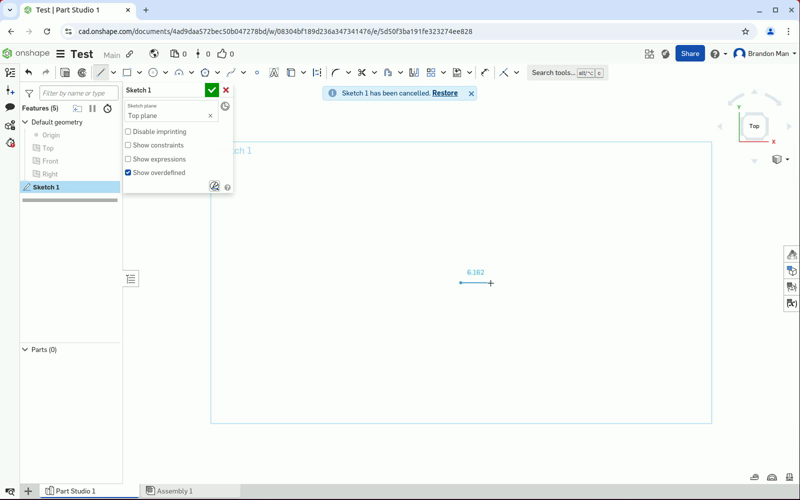
mouse_move(464, 282)
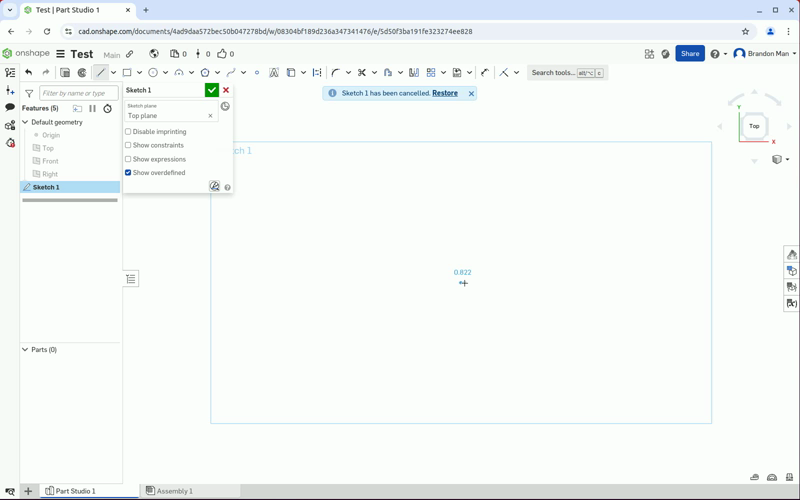
scroll(6)
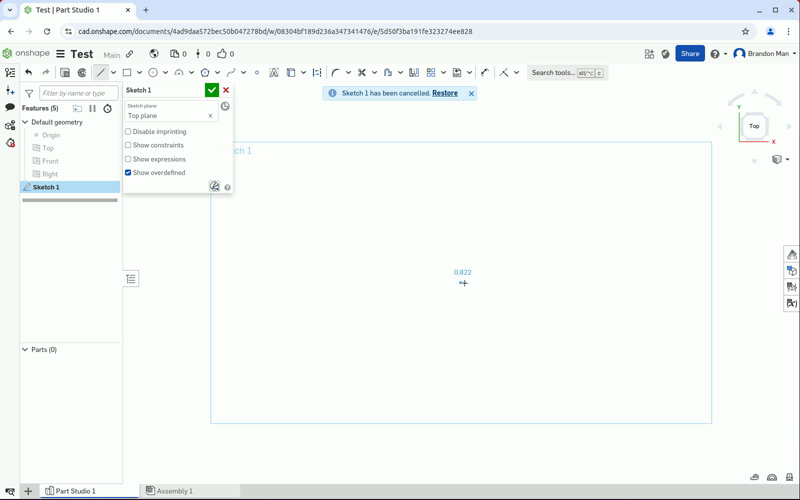
scroll(6)
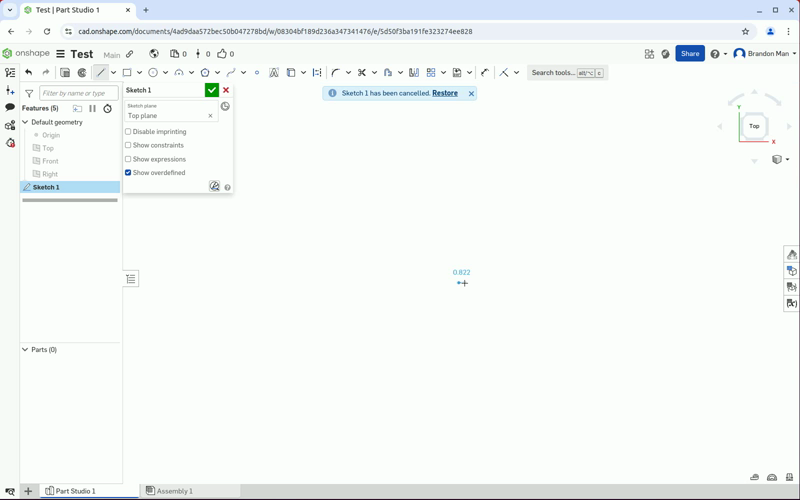
scroll(6)
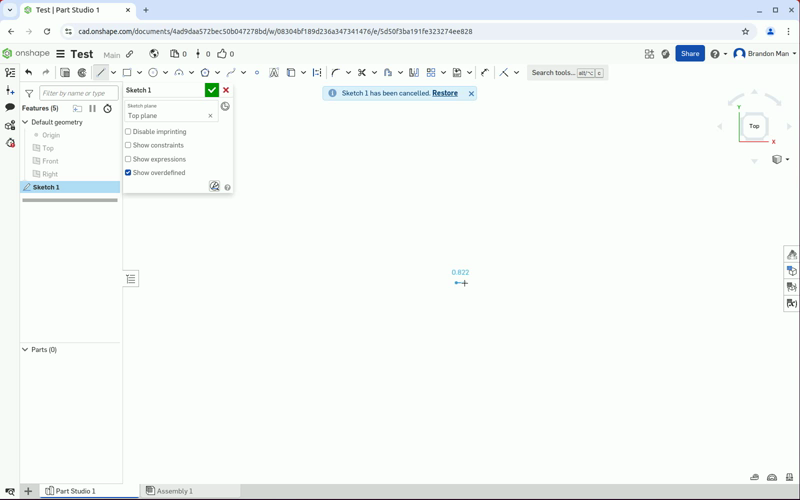
scroll(6)
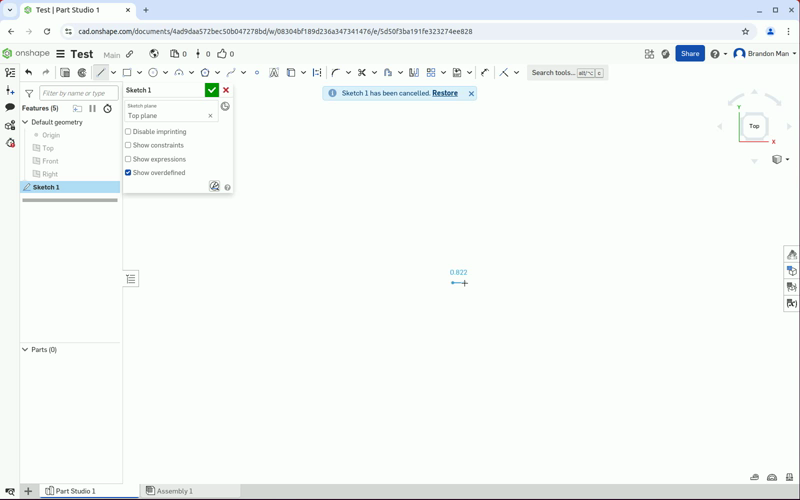
scroll(6)
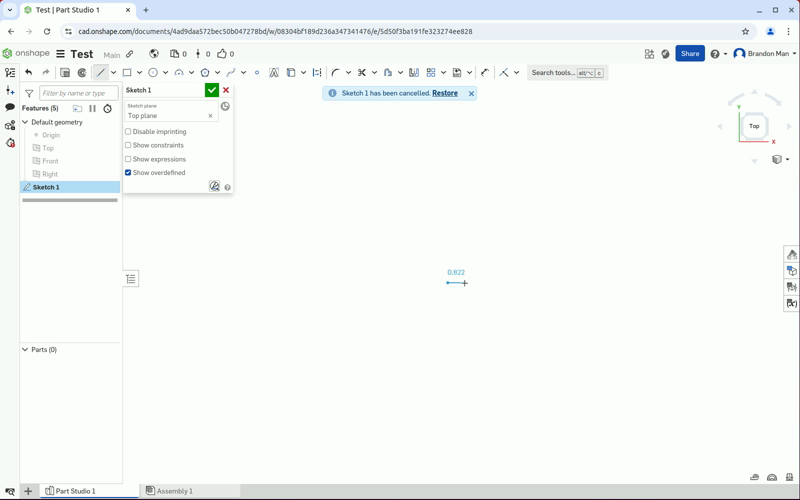
scroll(6)
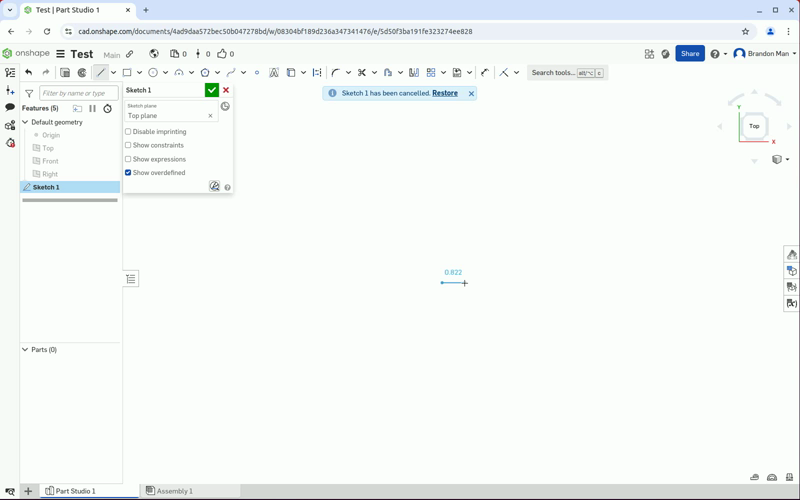
scroll(6)
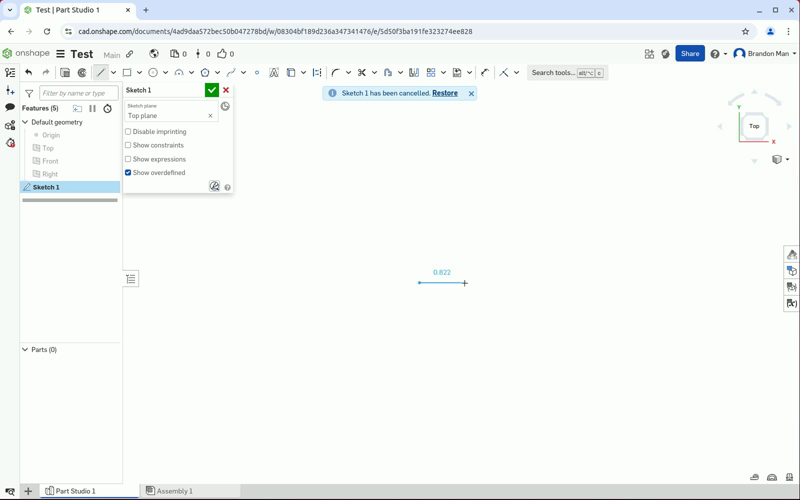
click(464, 282)
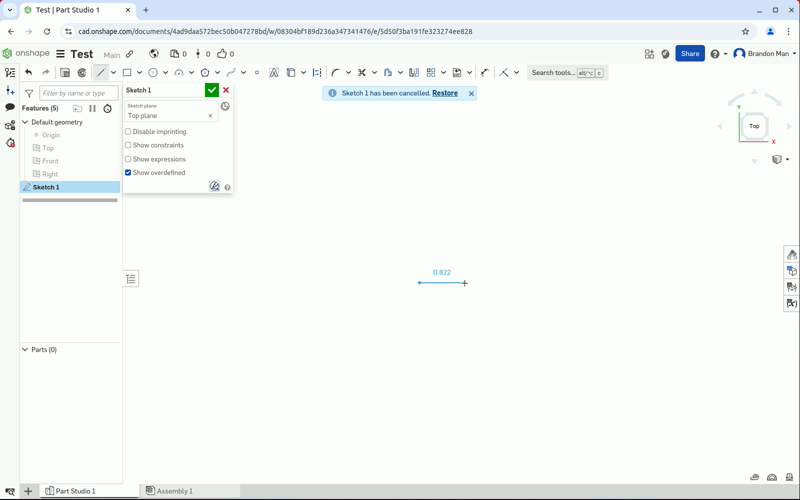
scroll(-6)
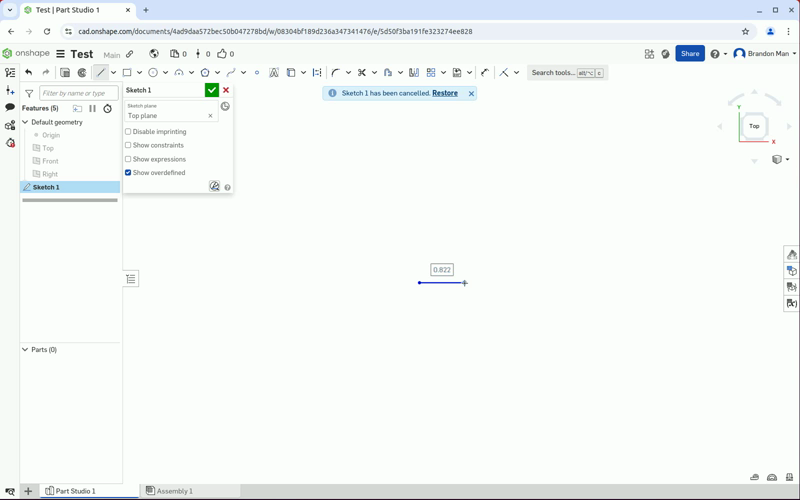
scroll(-6)
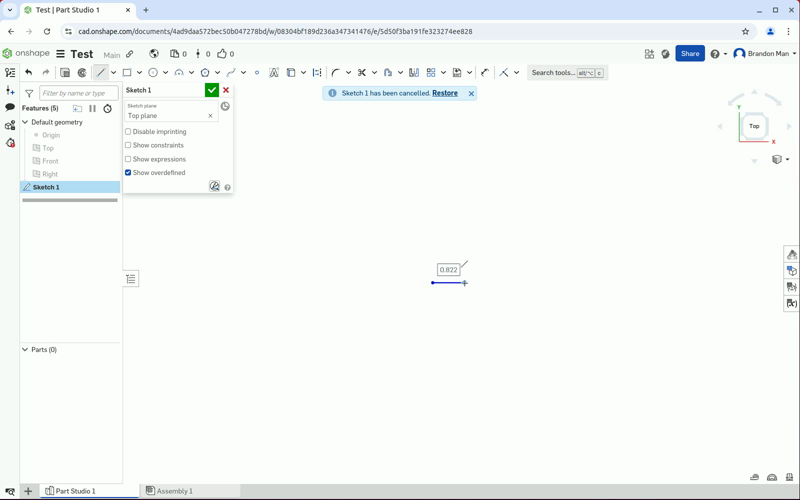
scroll(-6)
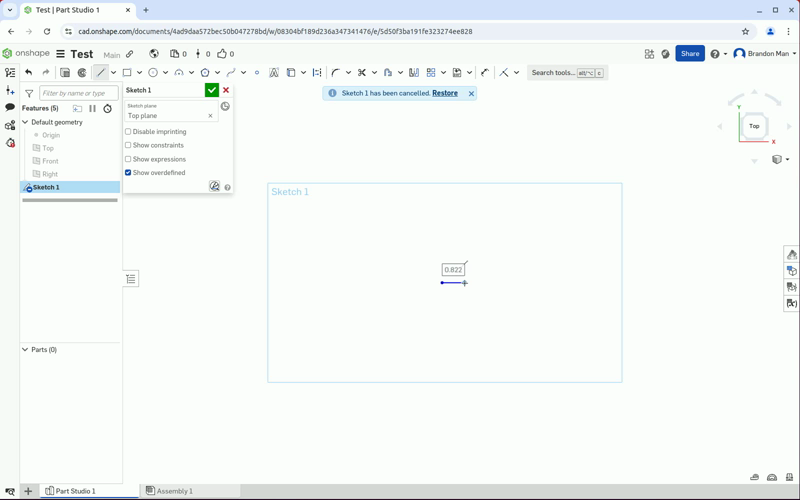
scroll(-6)
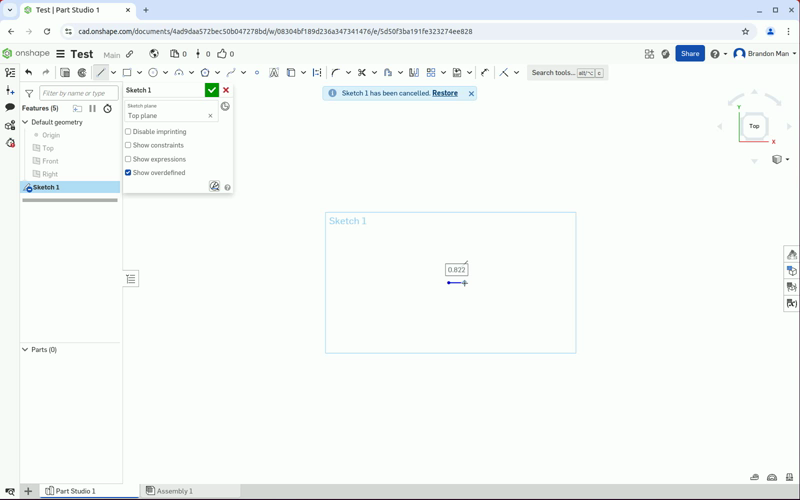
scroll(-6)
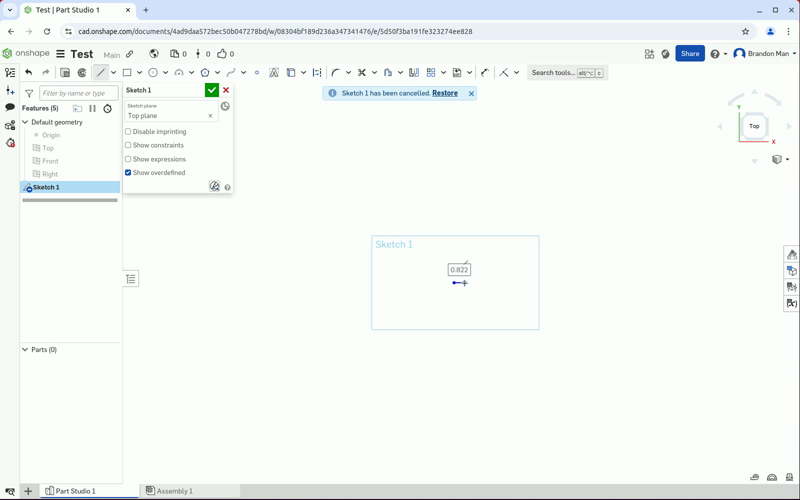
scroll(-6)
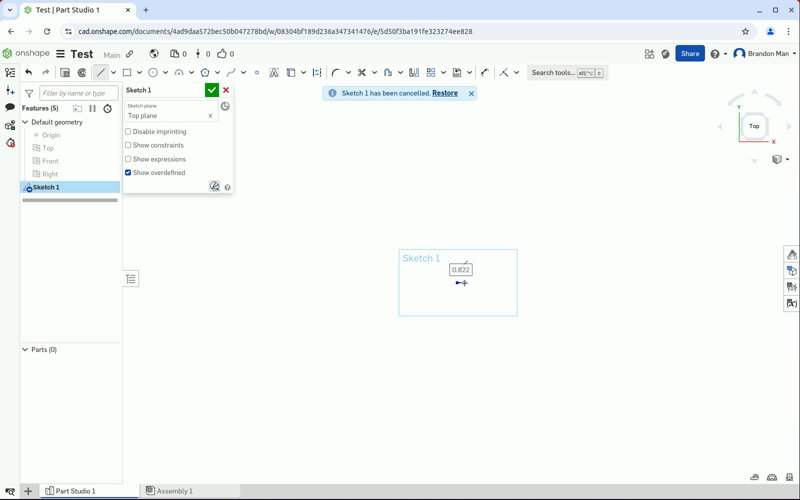
scroll(-6)
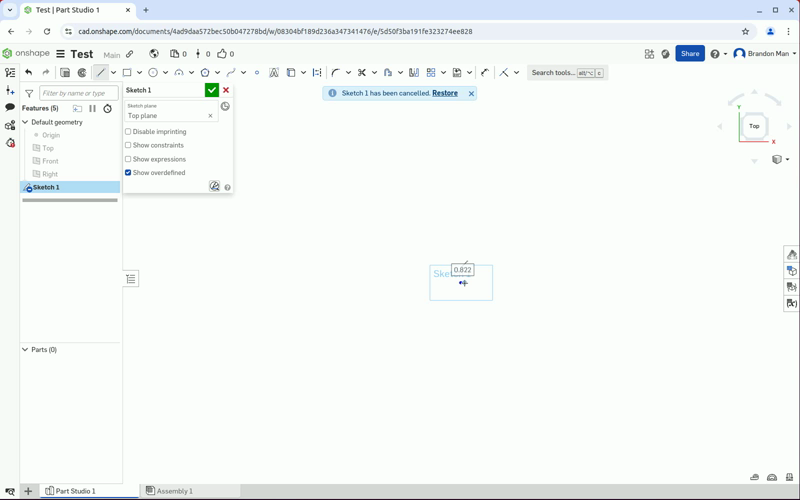
key_up(shift)
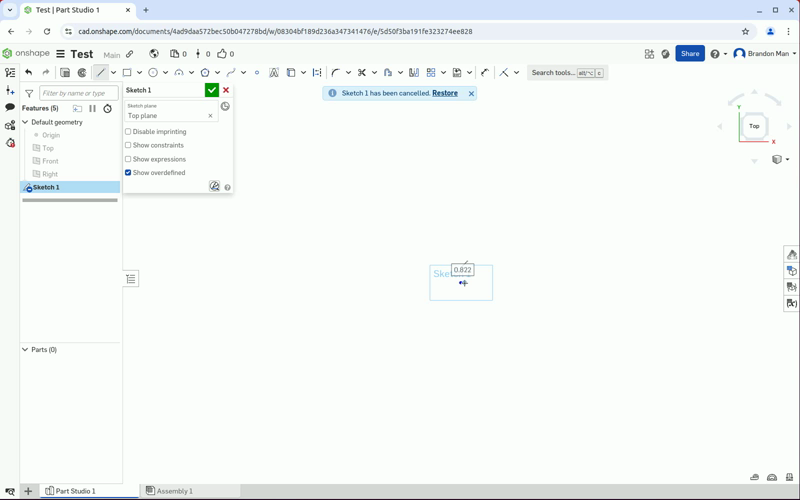
key_down(shift)
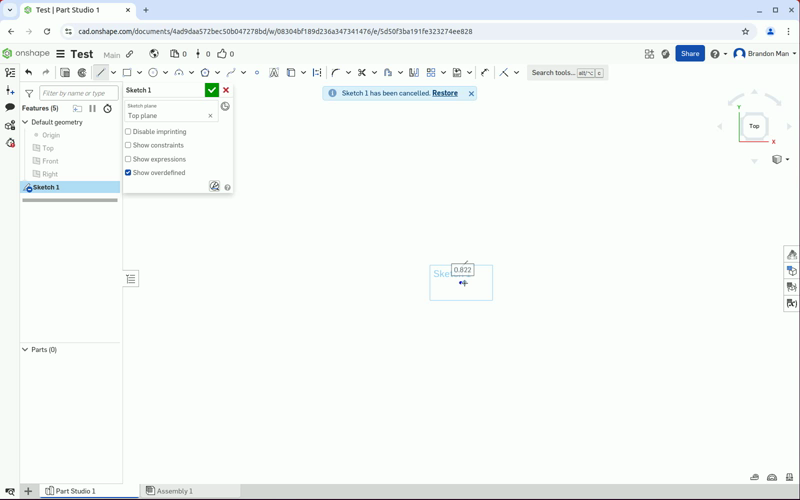
mouse_move(536, 282)
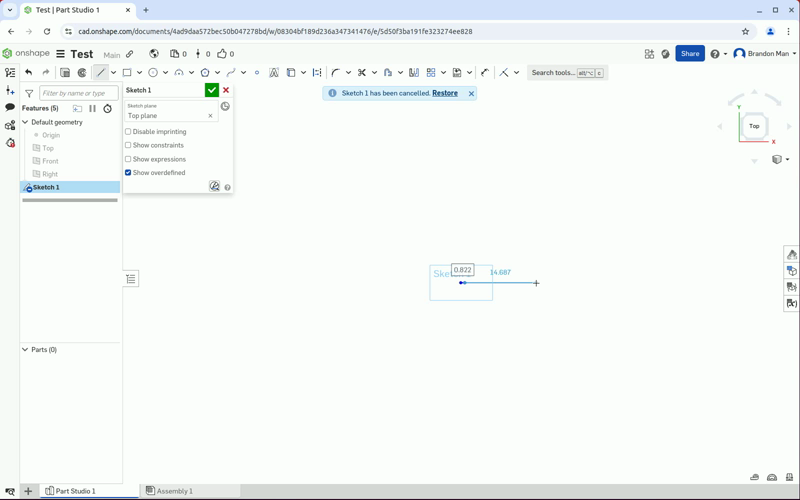
click(536, 282)
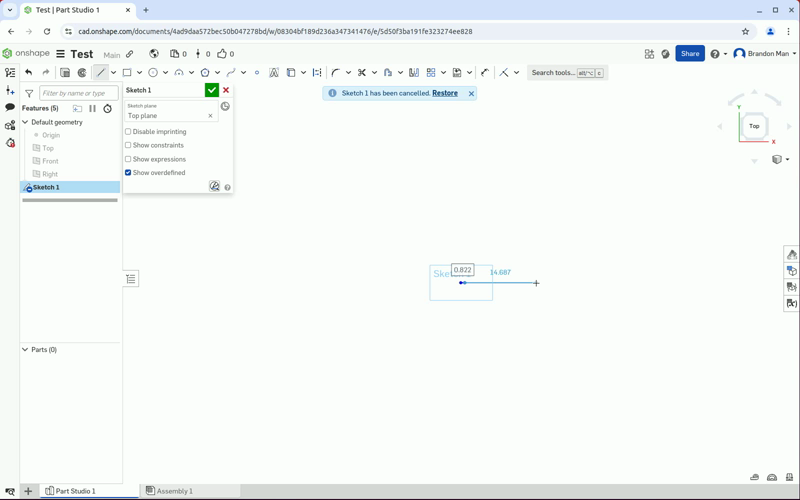
key_up(shift)
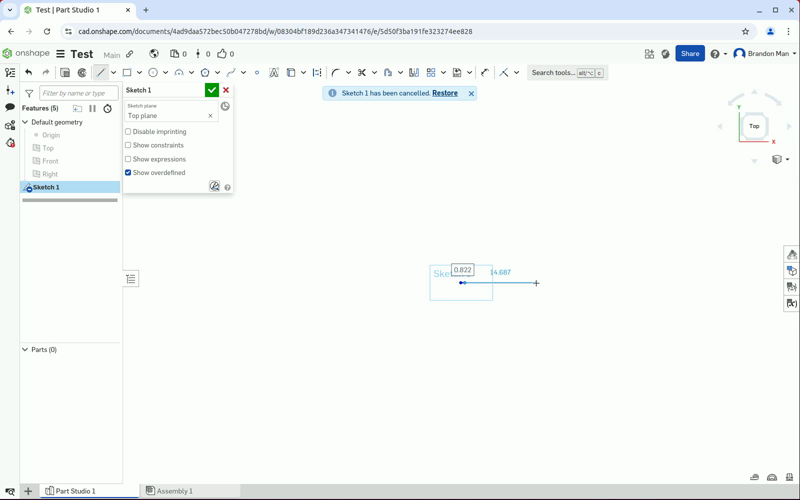
key_down(shift)
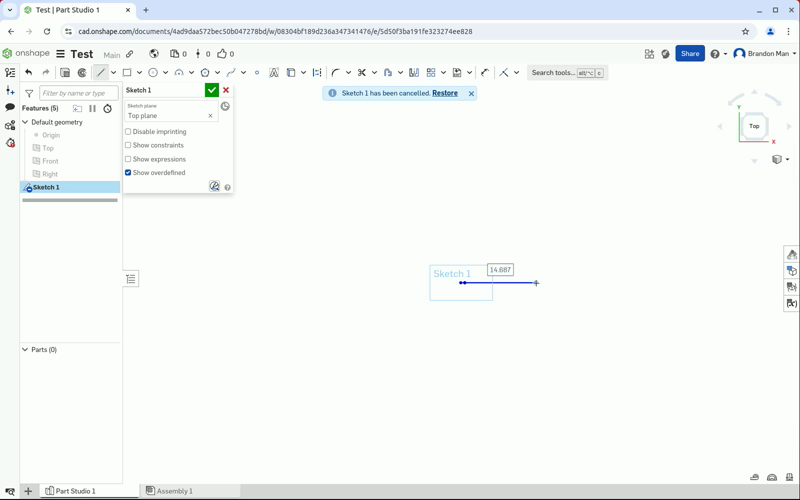
mouse_move(536, 207)
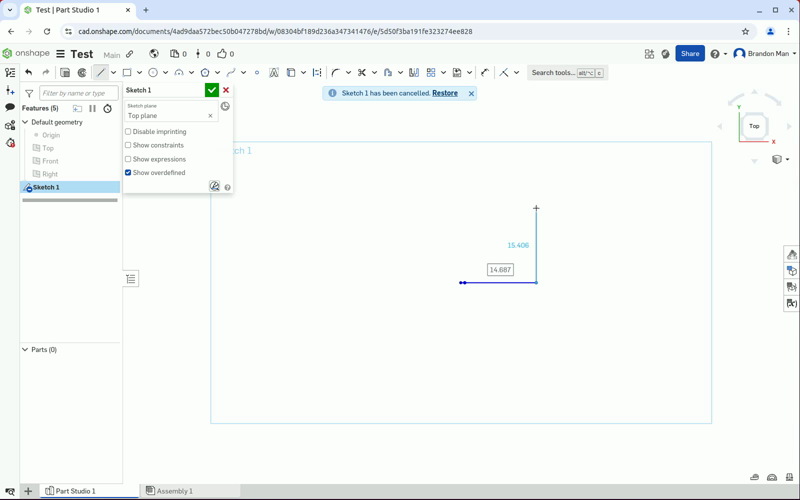
click(536, 207)
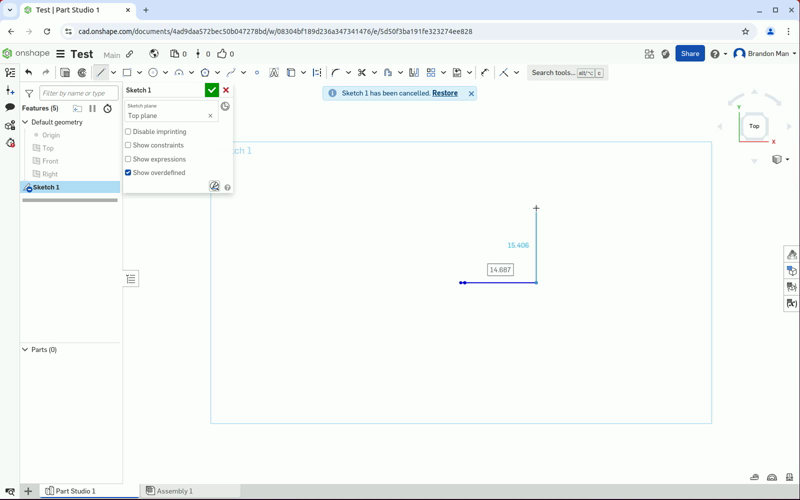
key_up(shift)
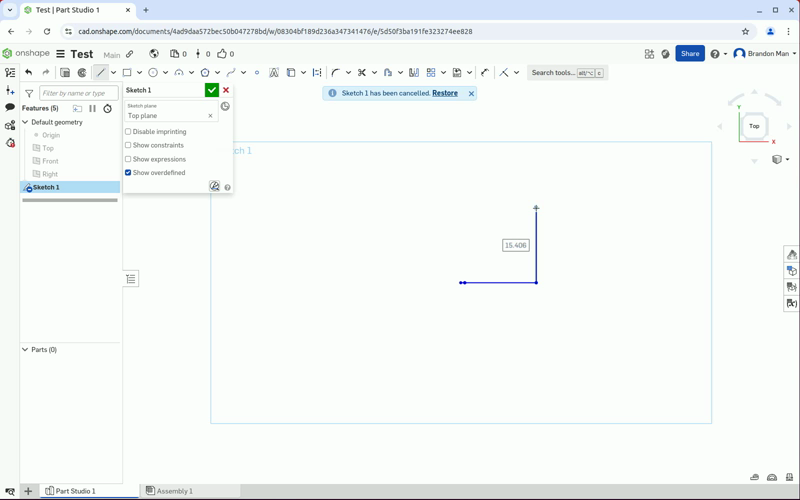
key_down(shift)
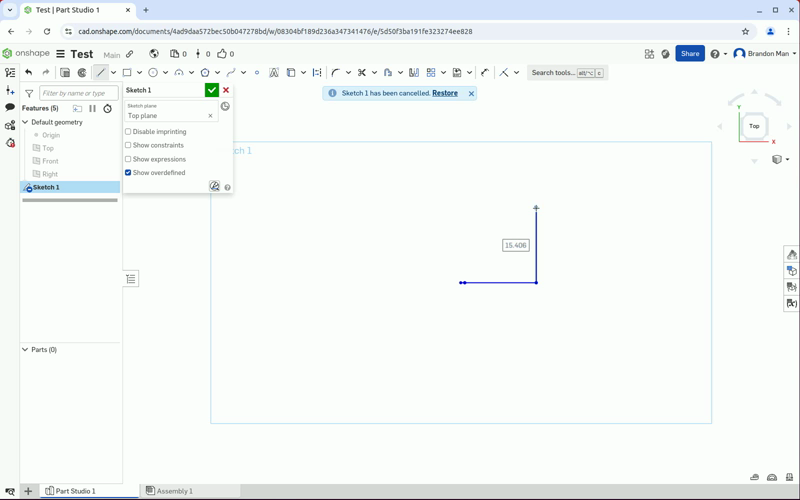
mouse_move(460, 207)
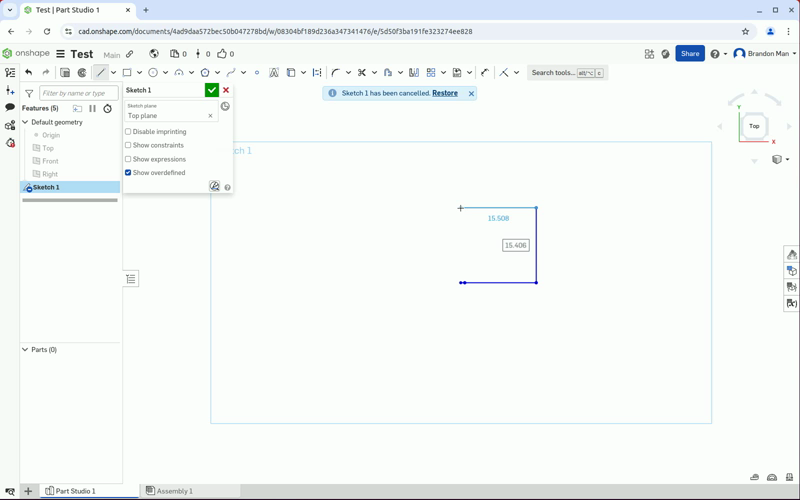
click(460, 207)
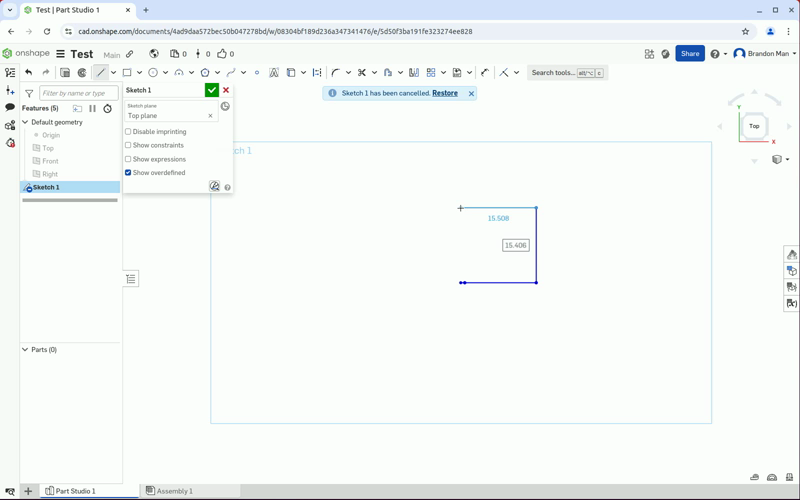
key_up(shift)
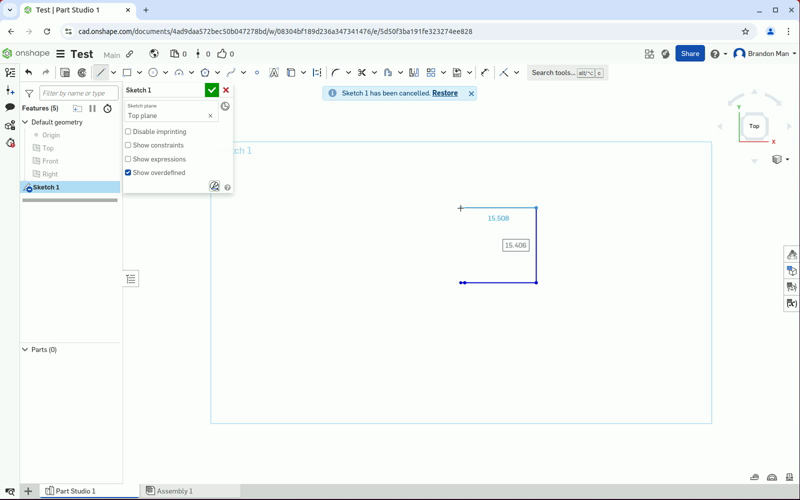
key_down(shift)
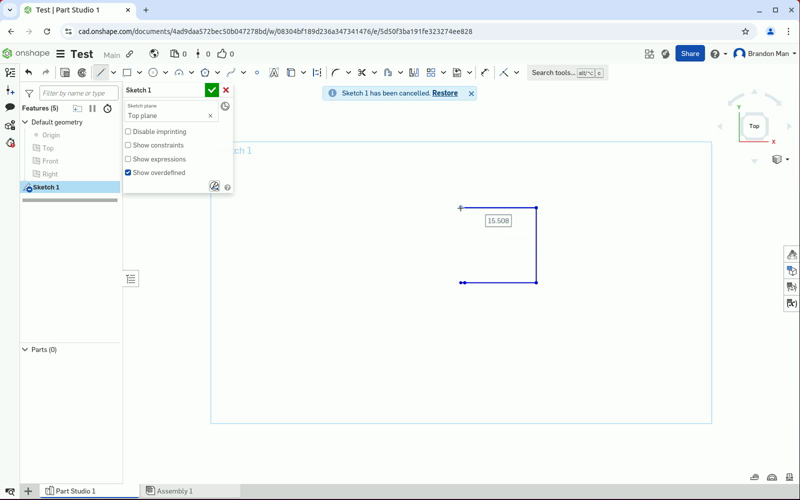
mouse_move(460, 282)
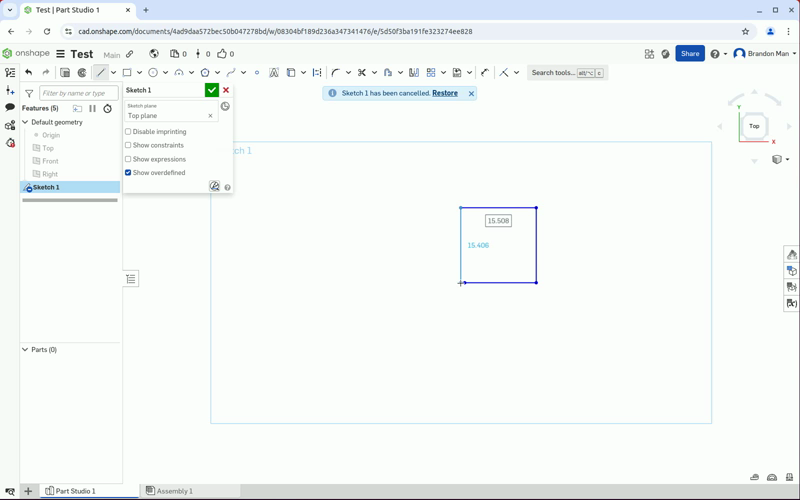
scroll(6)
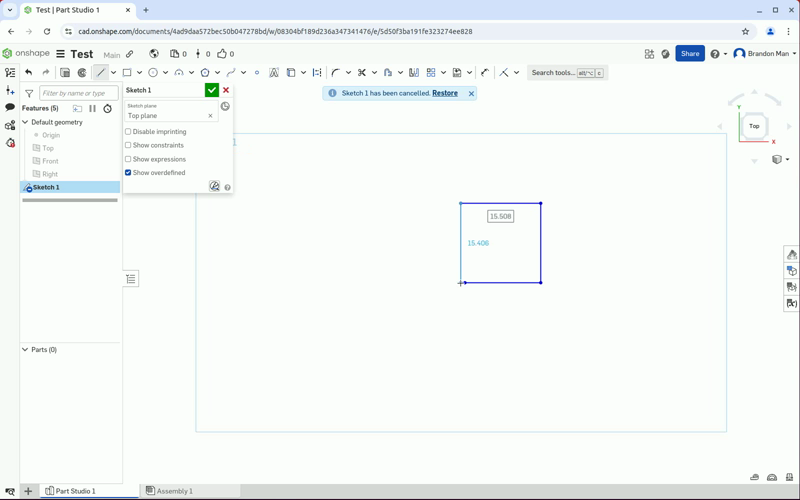
scroll(6)
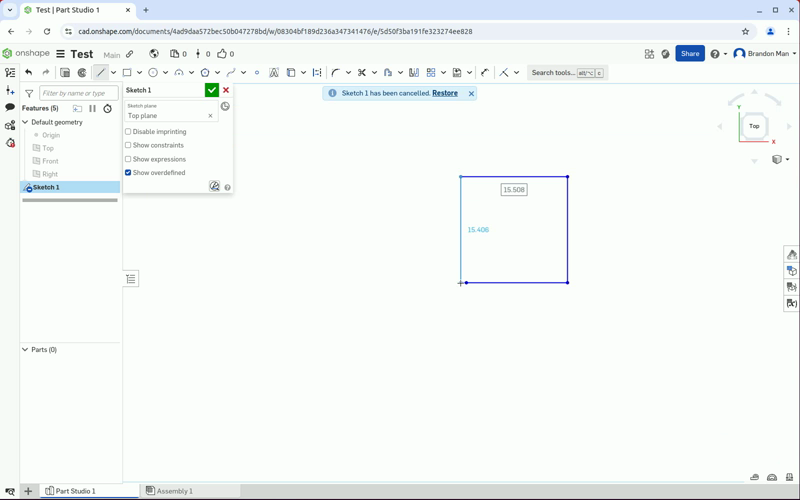
scroll(6)
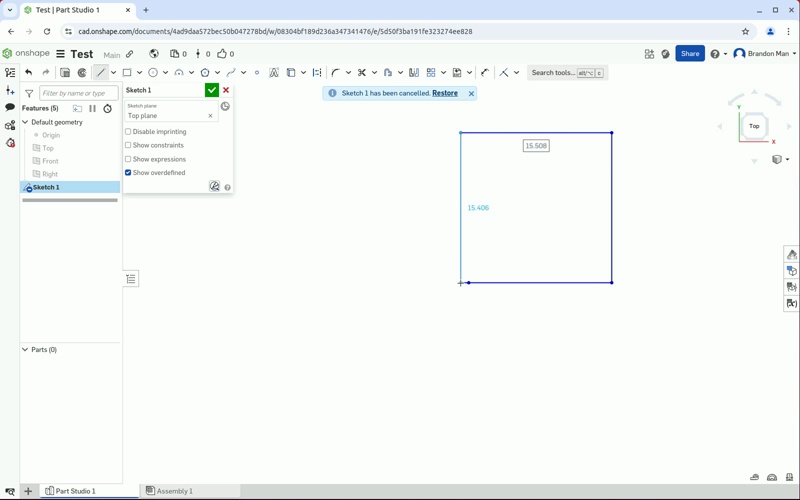
scroll(6)
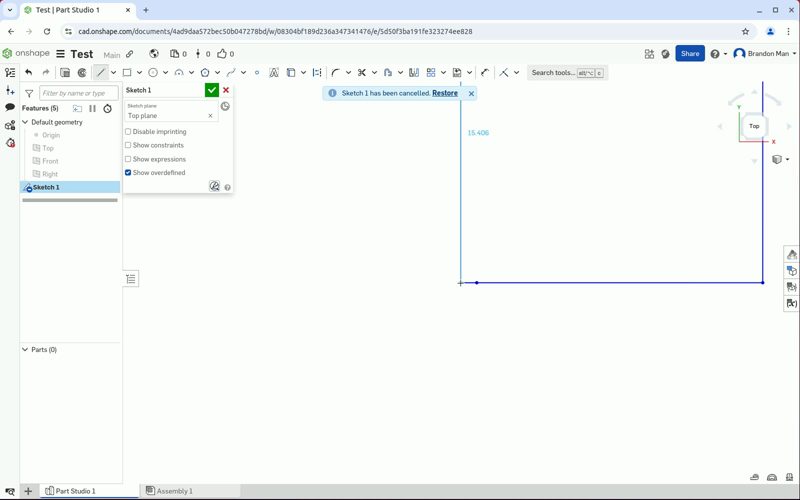
scroll(6)
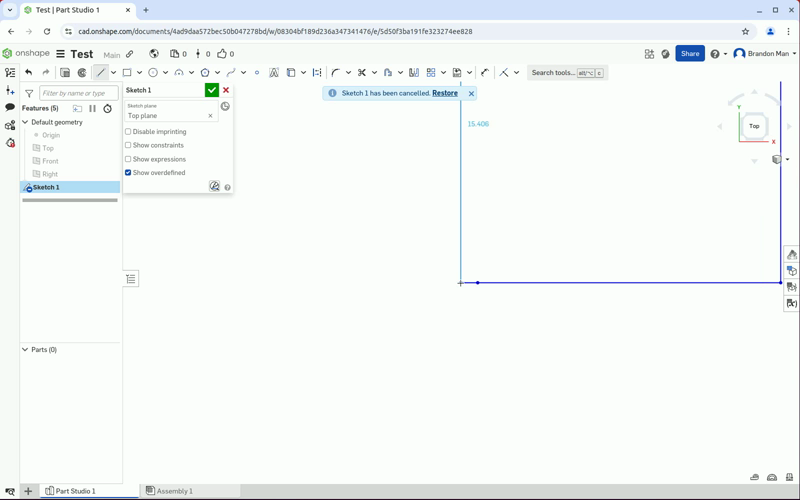
scroll(6)
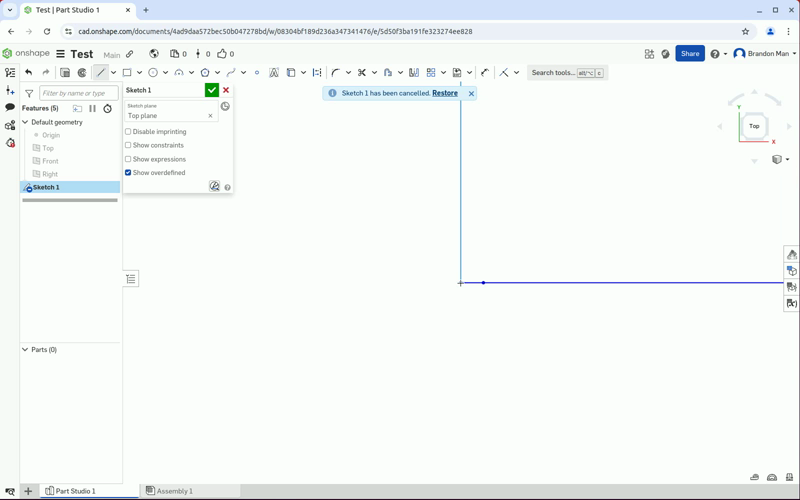
scroll(6)
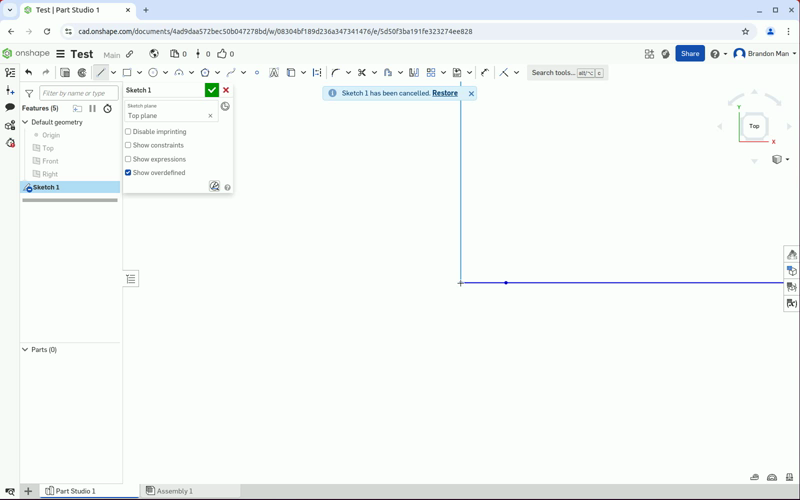
key_up(shift)
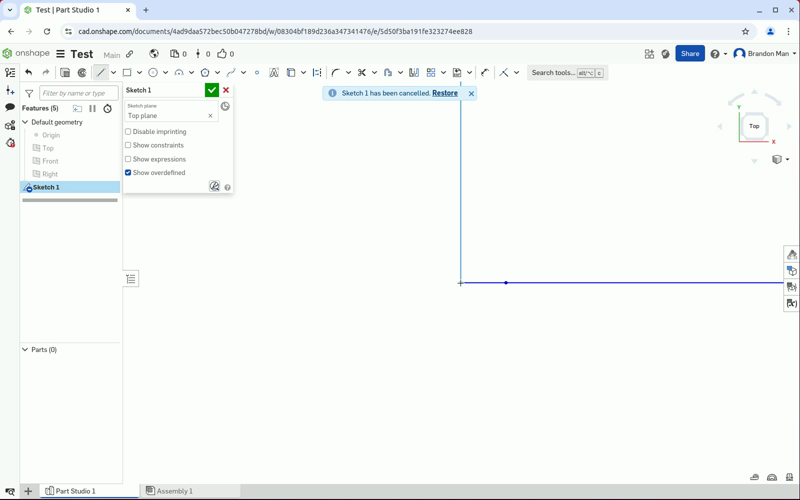
click(460, 282)
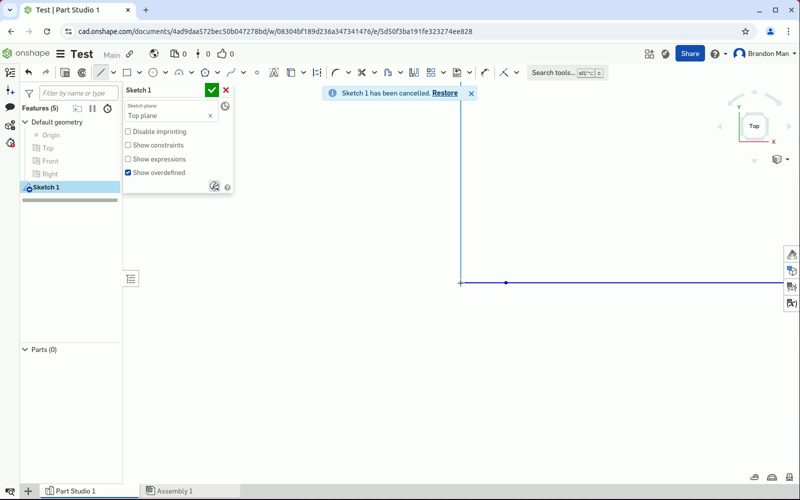
scroll(-6)
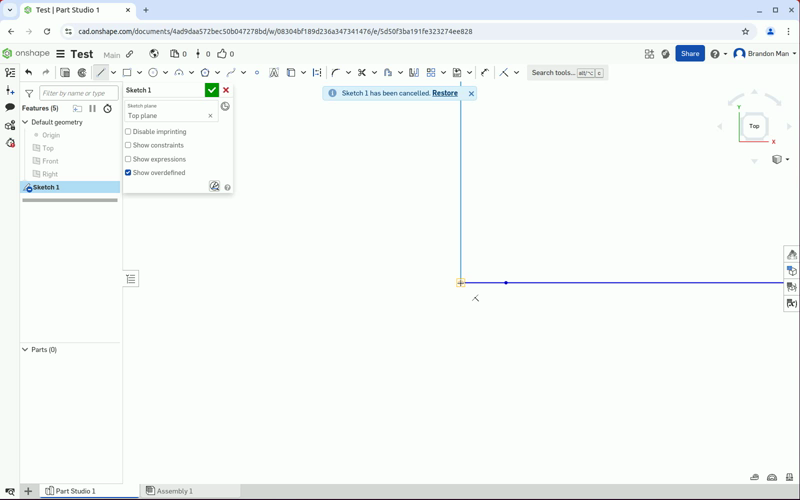
scroll(-6)
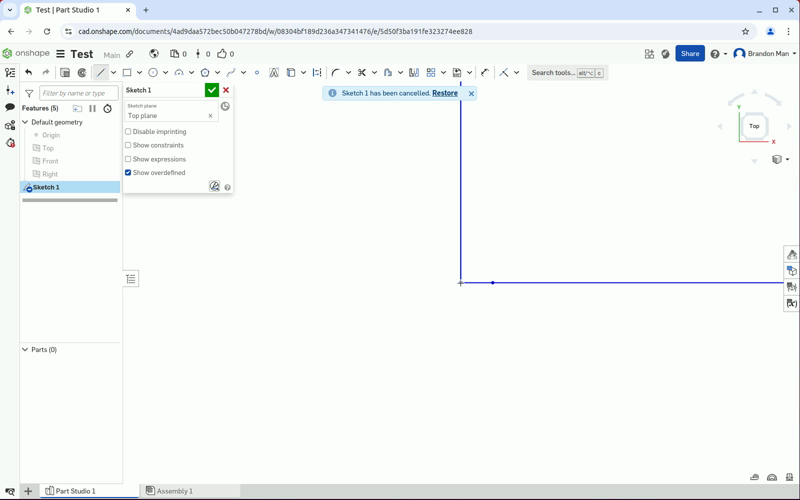
scroll(-6)
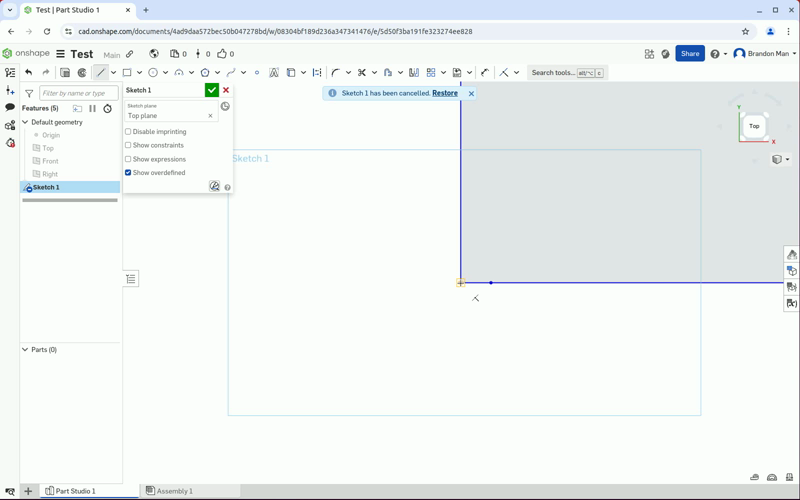
scroll(-6)
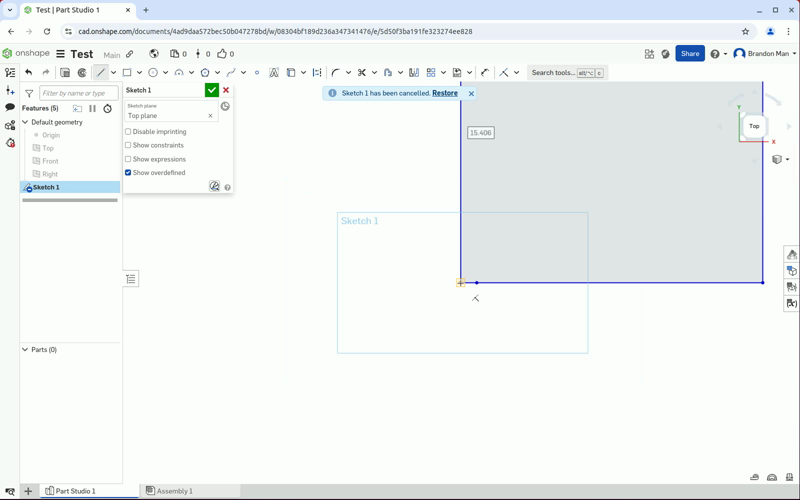
scroll(-6)
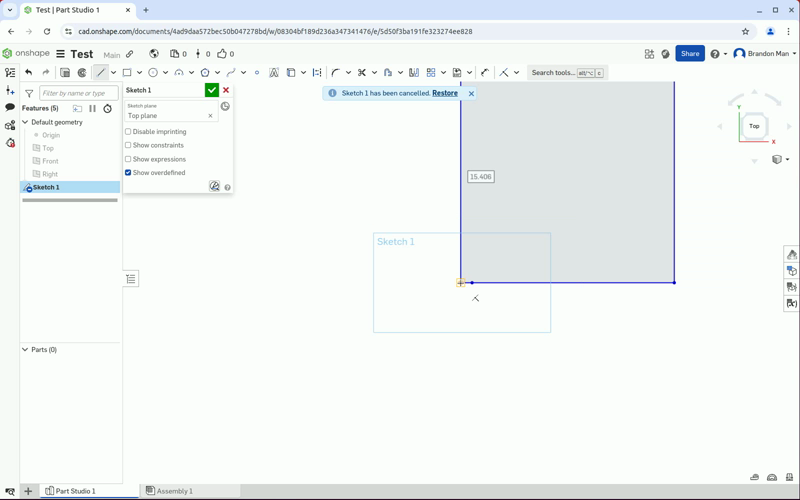
scroll(-6)
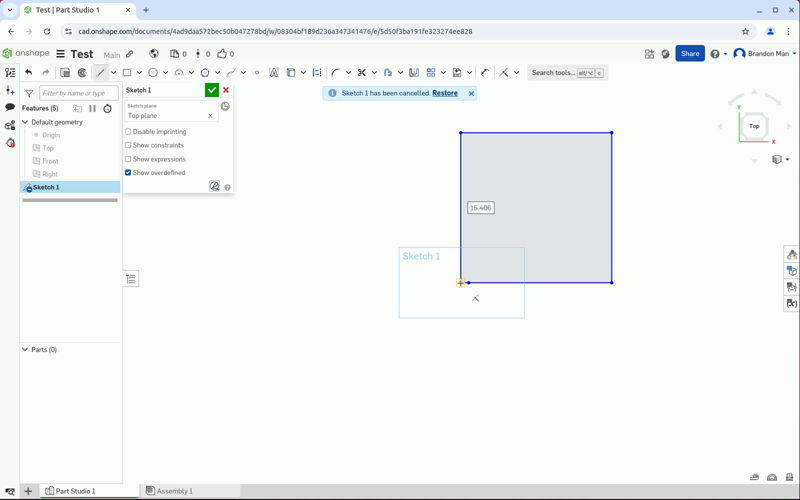
scroll(-6)
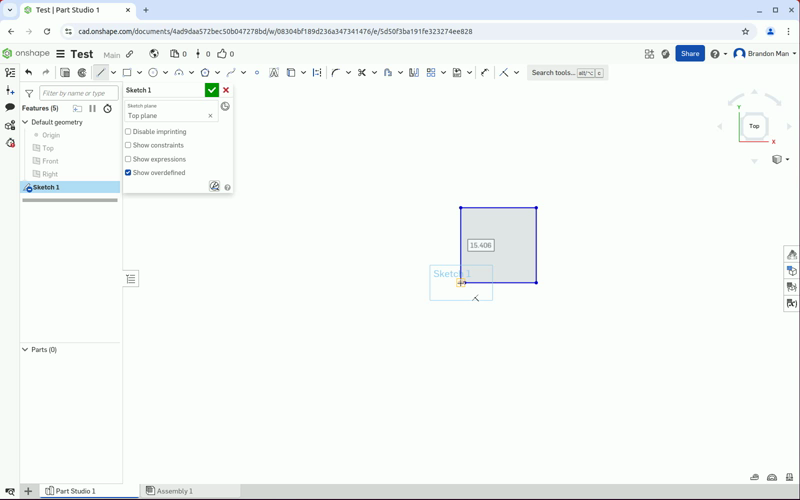
key(esc)
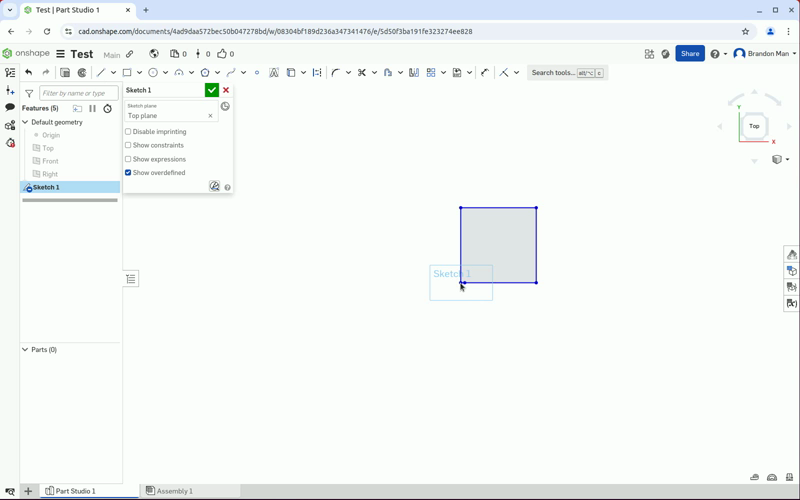
key(l)
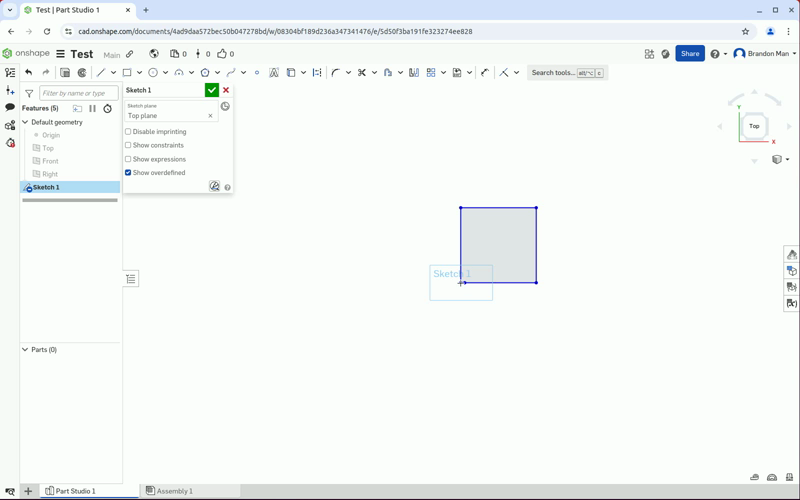
key_down(shift)
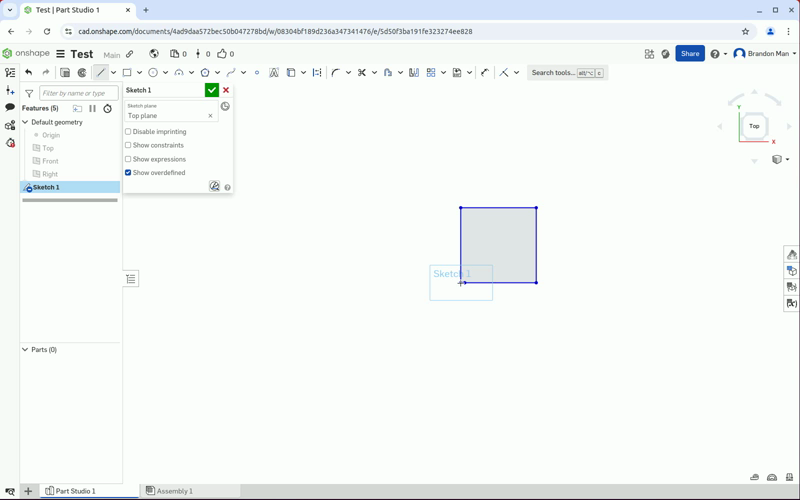
mouse_move(464, 279)
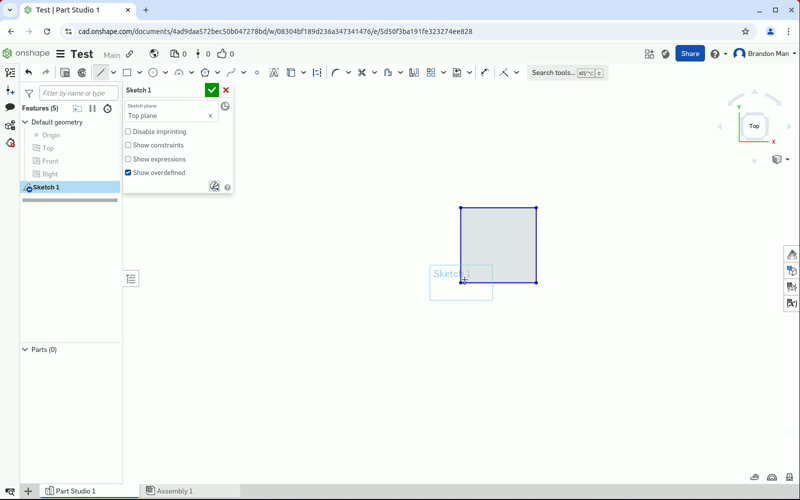
scroll(6)
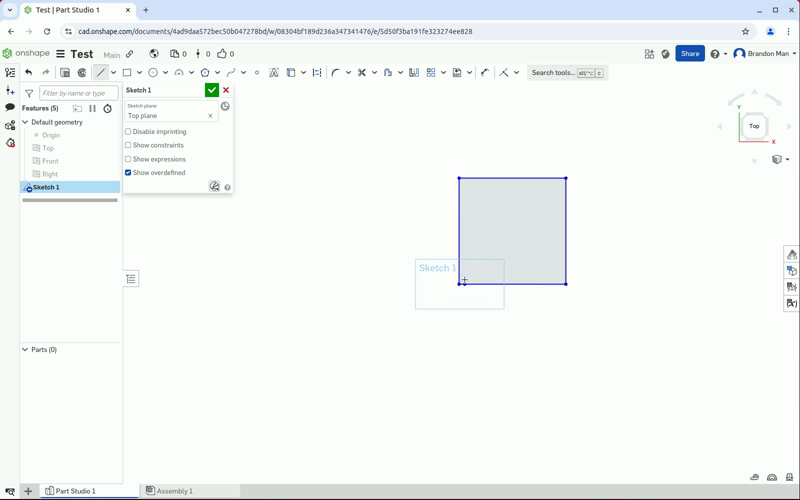
scroll(6)
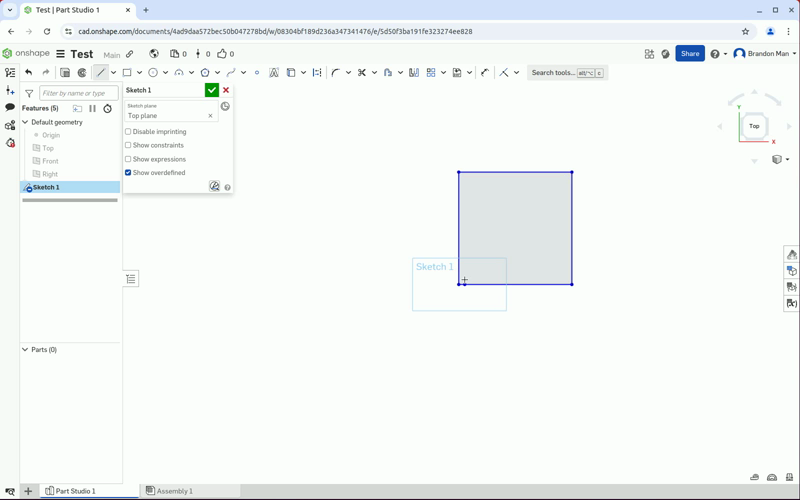
scroll(6)
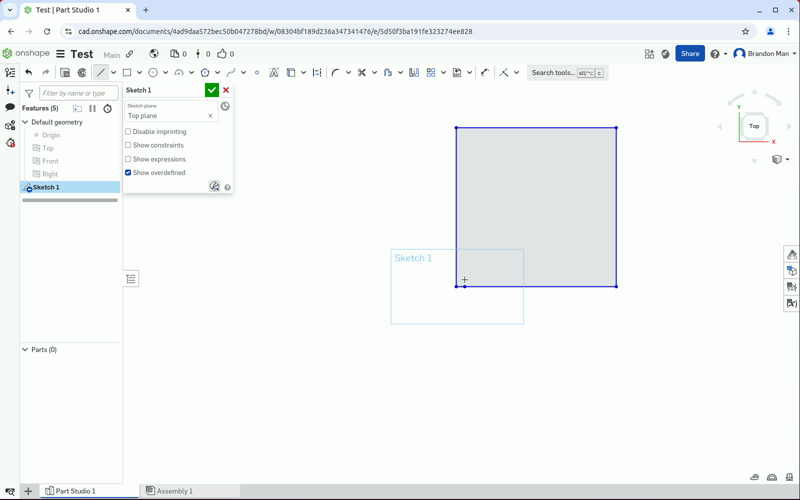
scroll(6)
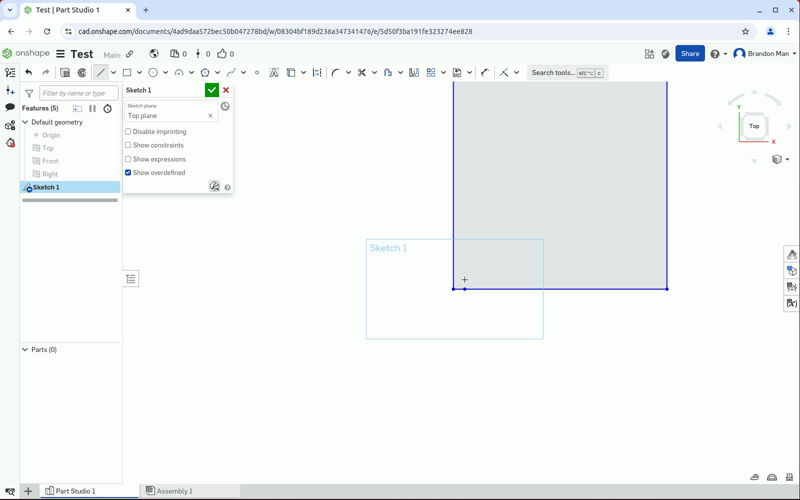
scroll(6)
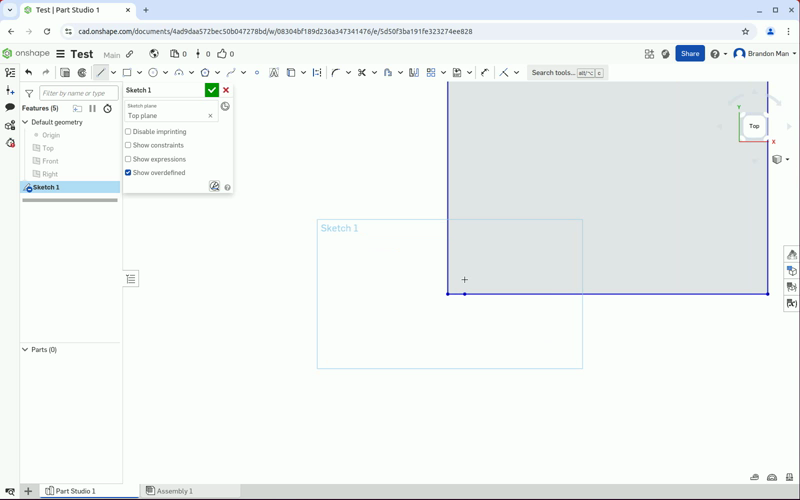
scroll(6)
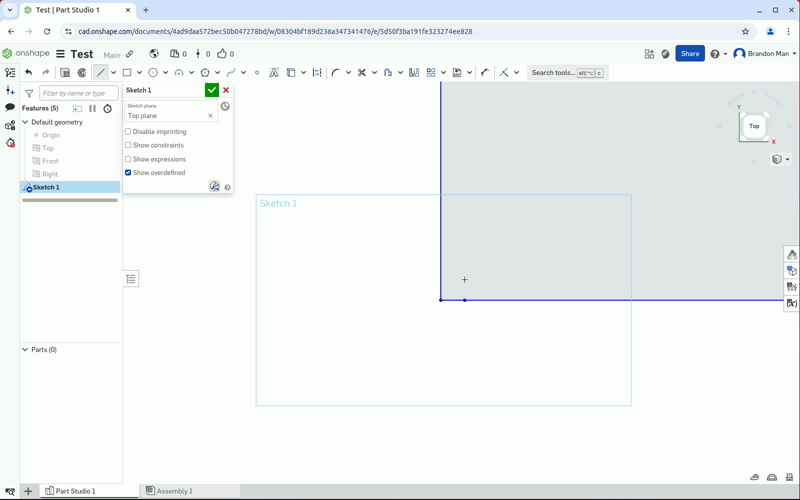
scroll(6)
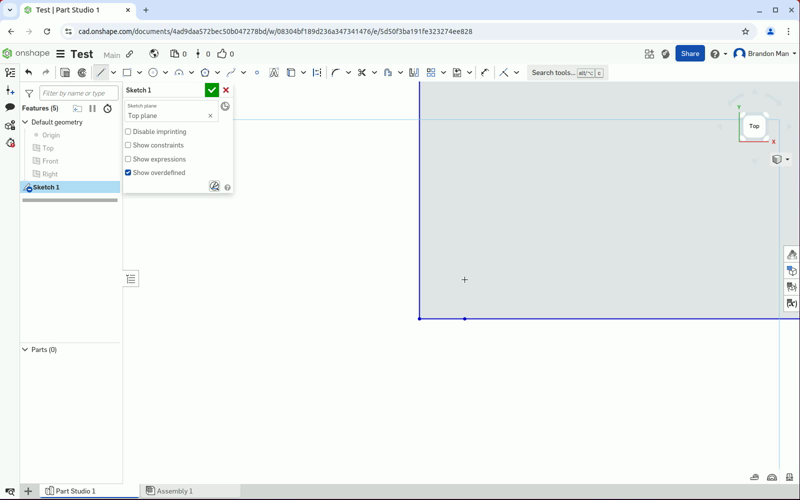
click(464, 279)
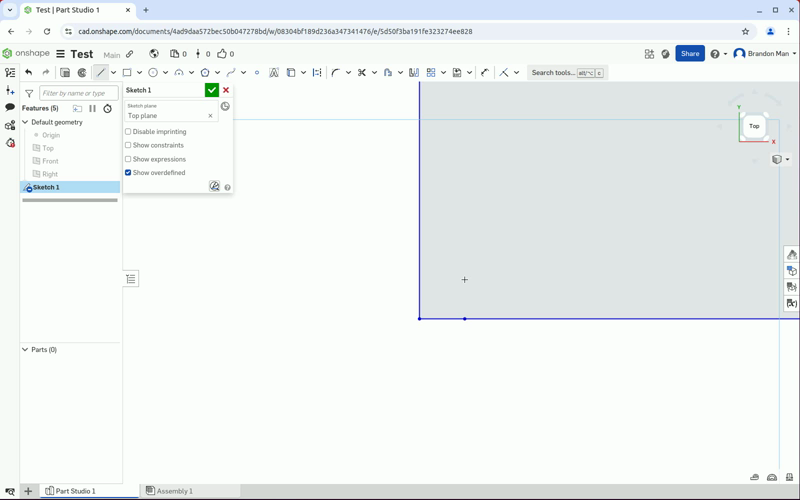
scroll(-6)
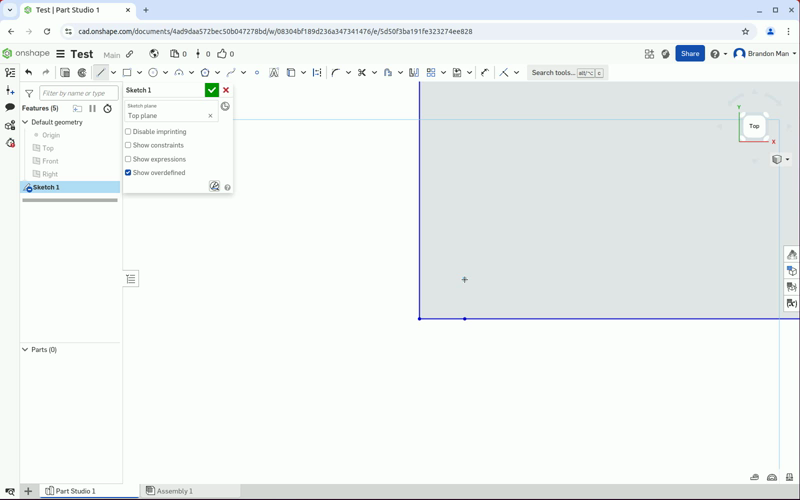
scroll(-6)
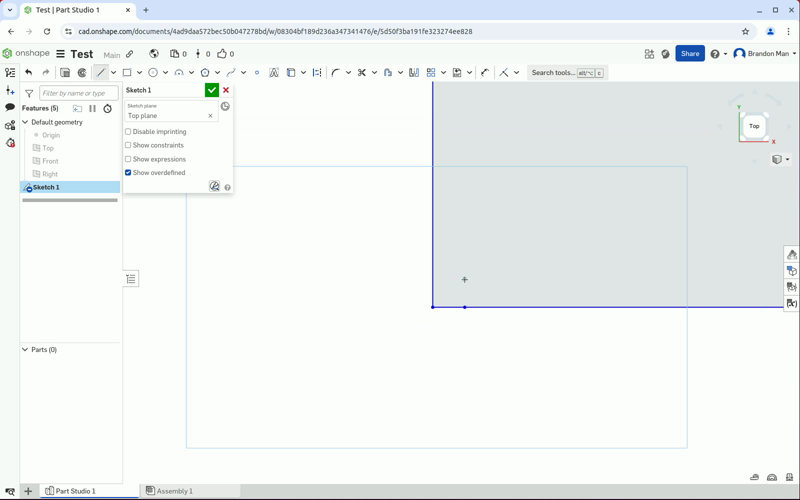
scroll(-6)
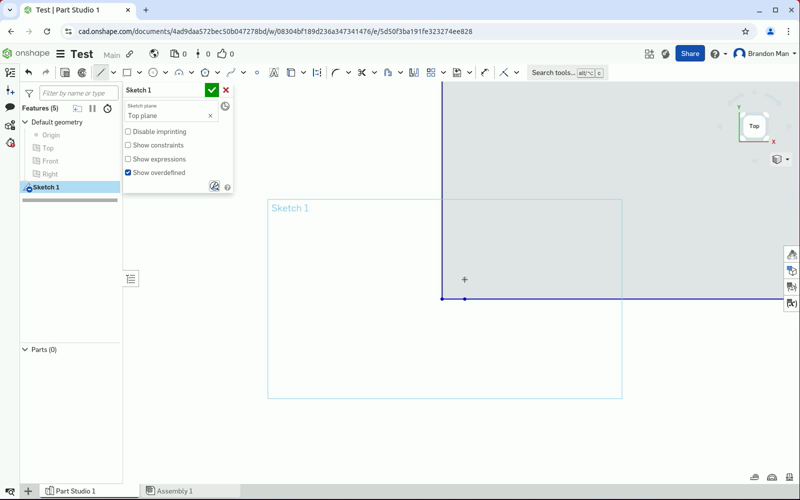
scroll(-6)
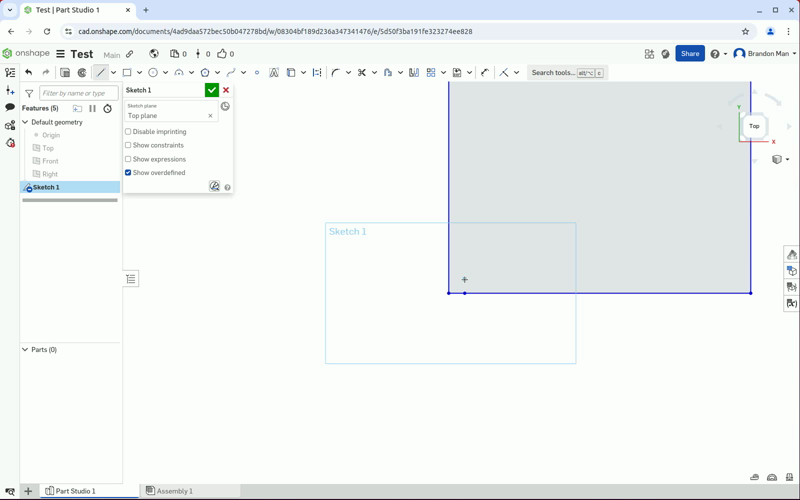
scroll(-6)
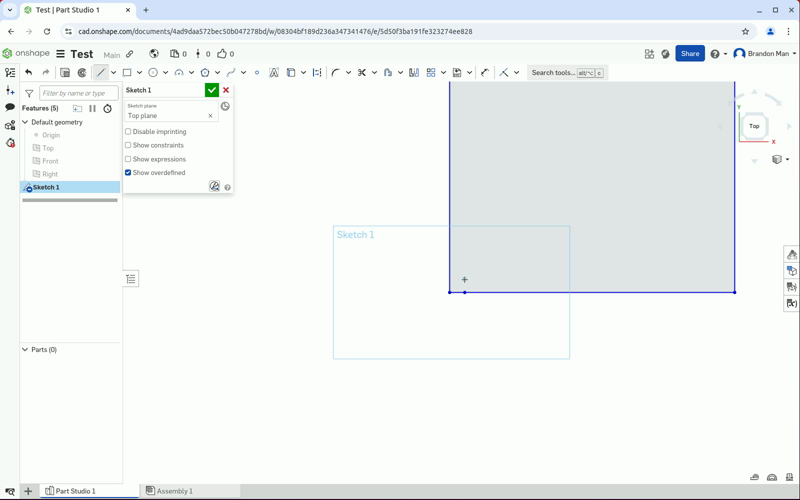
scroll(-6)
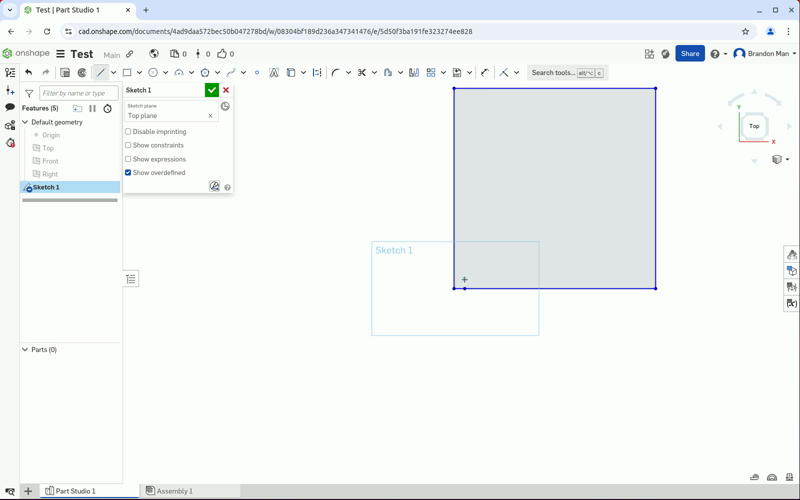
scroll(-6)
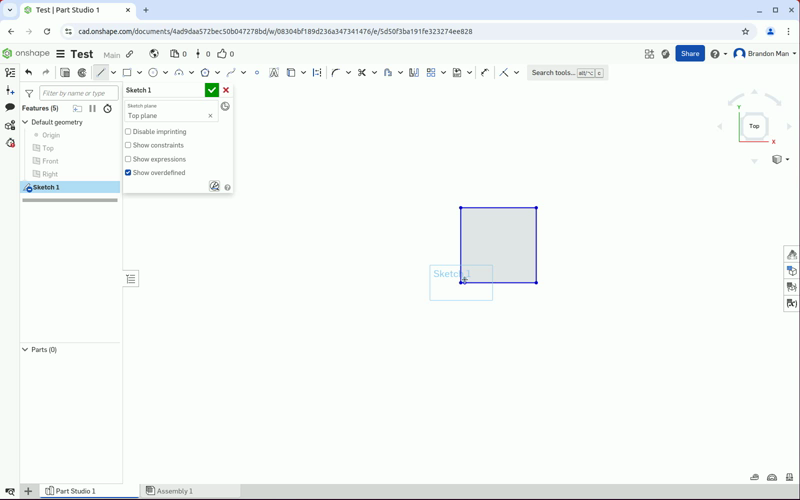
key_up(shift)
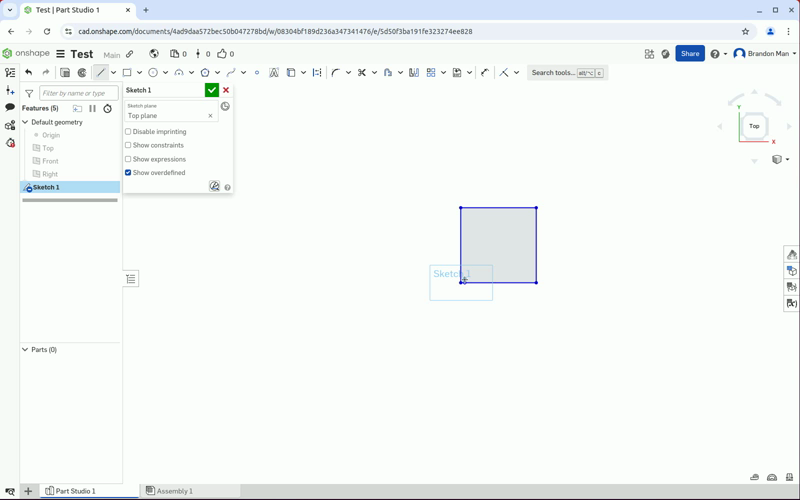
key_down(shift)
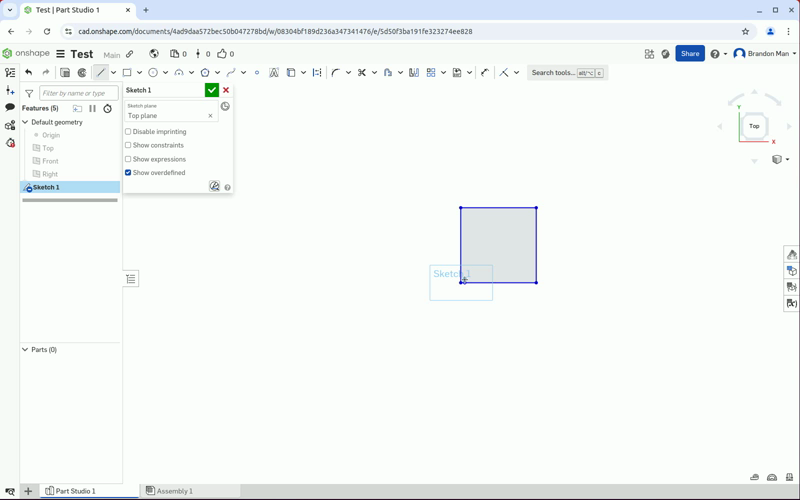
mouse_move(532, 279)
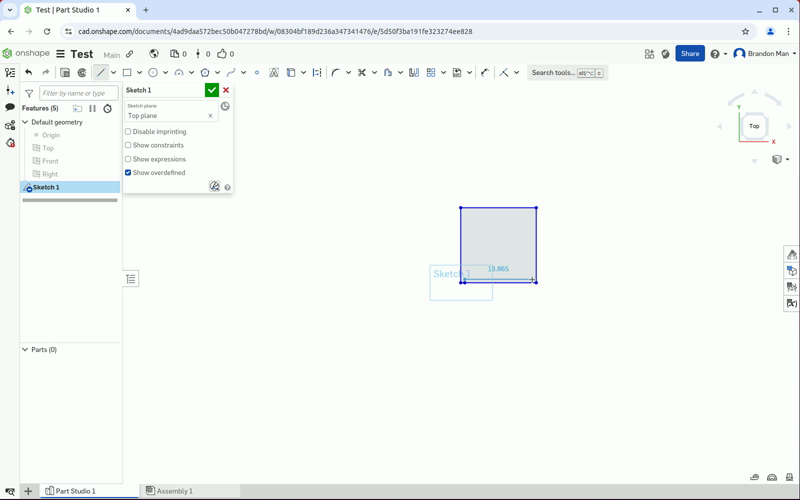
click(532, 279)
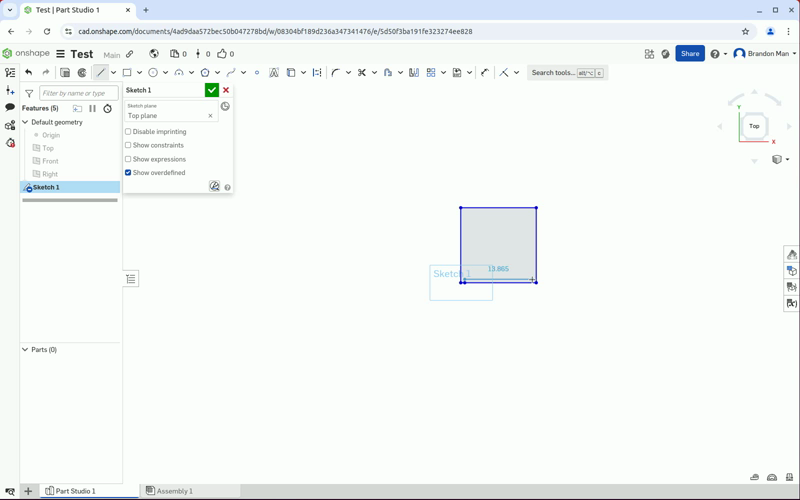
key_up(shift)
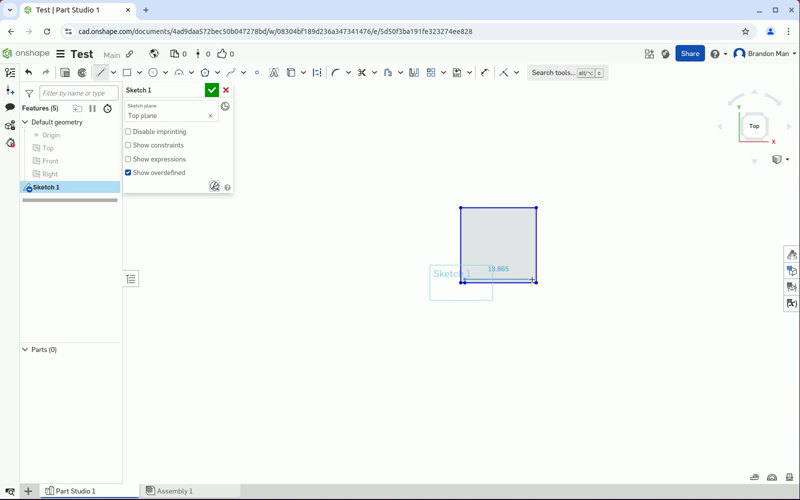
key_down(shift)
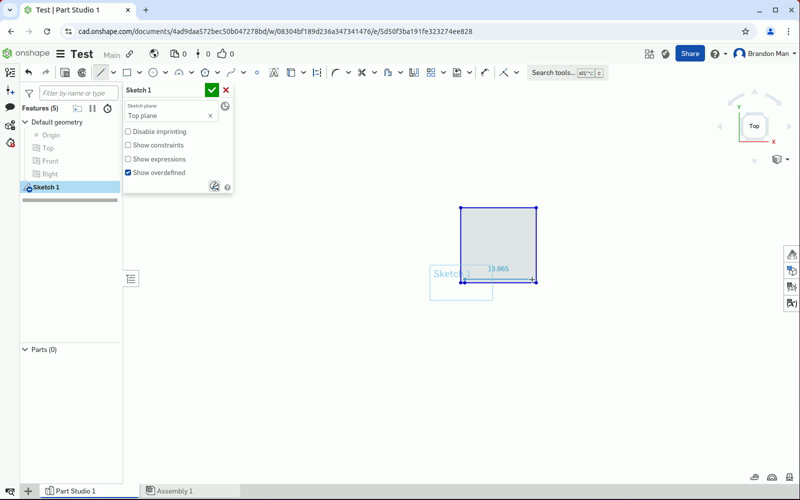
mouse_move(532, 211)
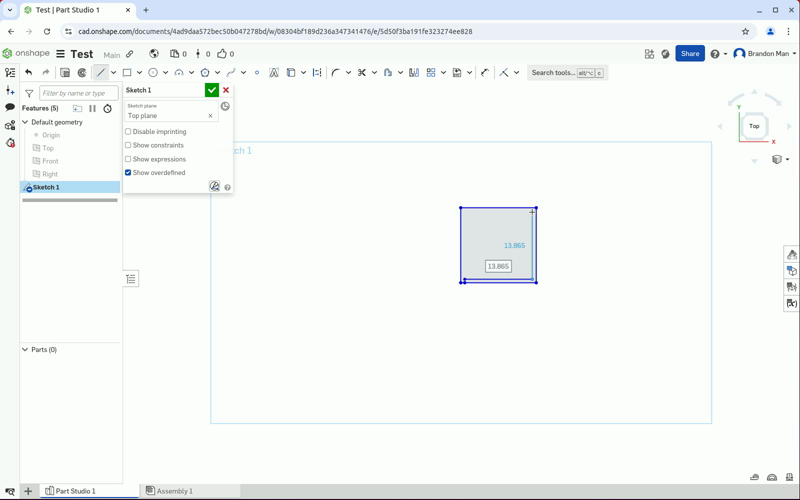
click(532, 211)
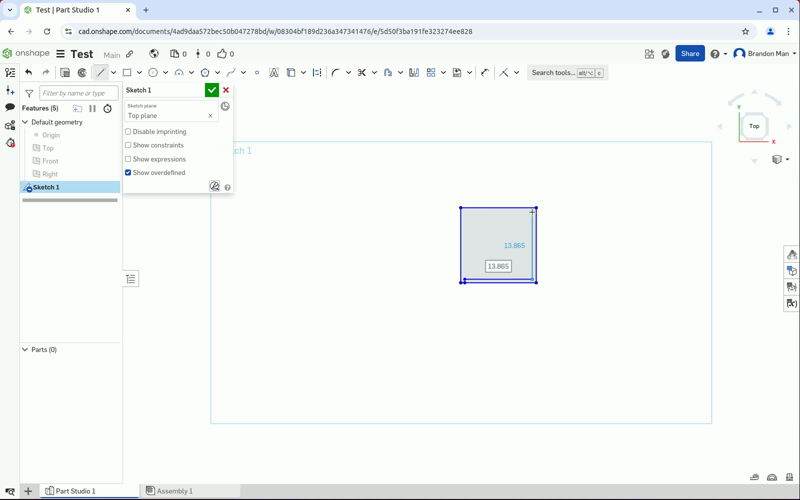
key_up(shift)
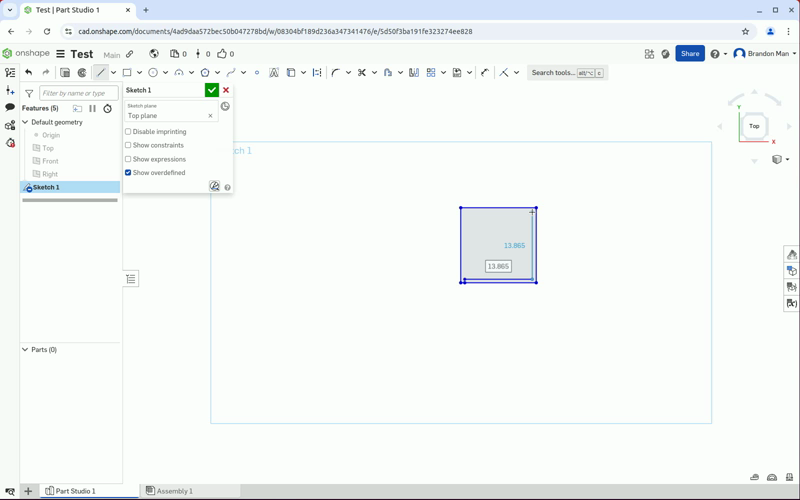
key_down(shift)
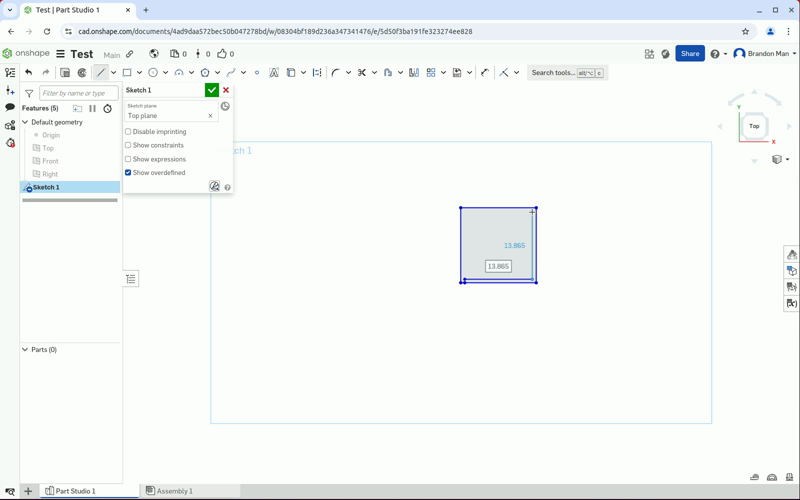
mouse_move(464, 211)
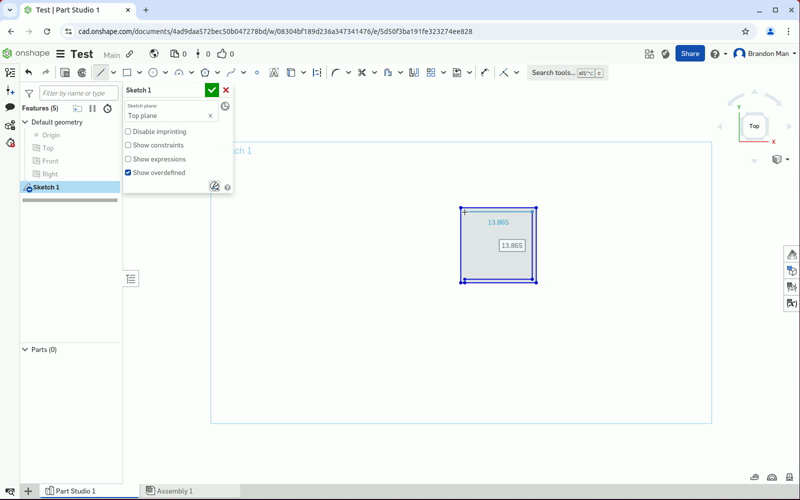
click(464, 211)
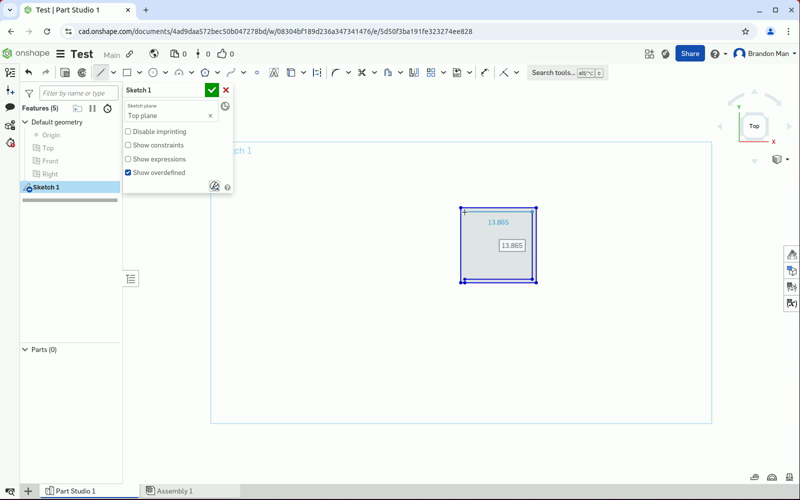
key_up(shift)
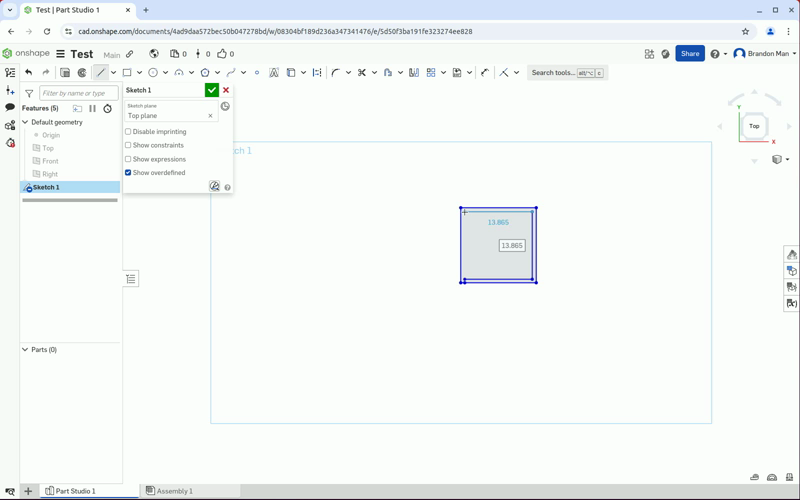
key_down(shift)
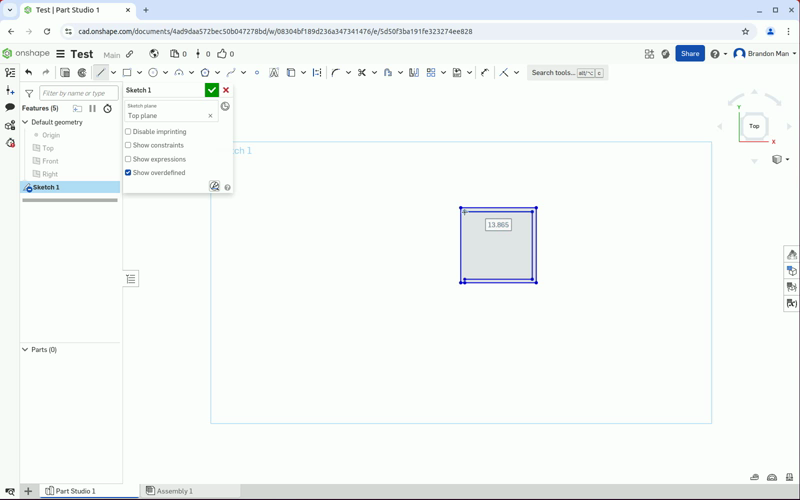
mouse_move(464, 279)
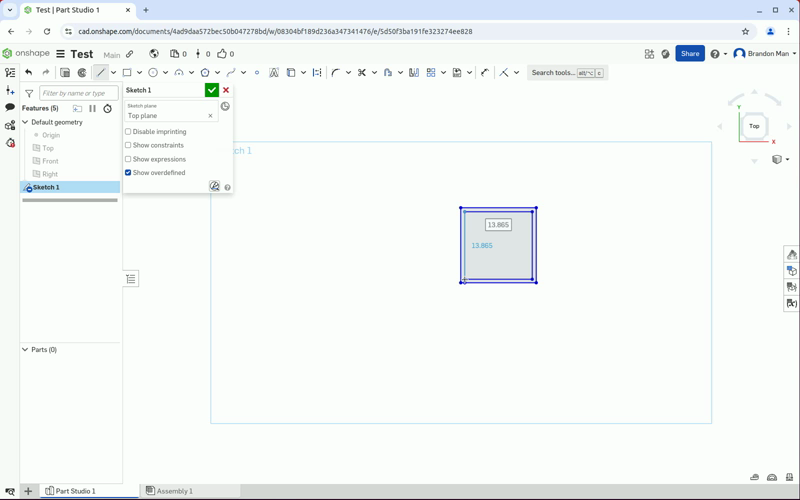
scroll(6)
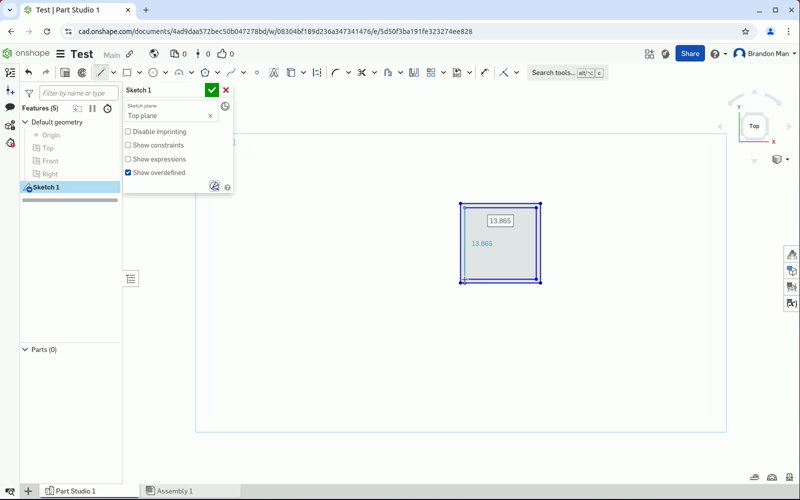
scroll(6)
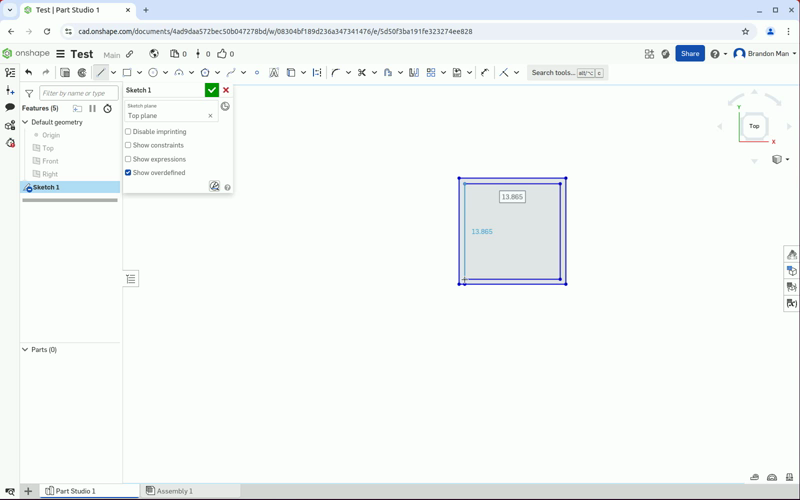
scroll(6)
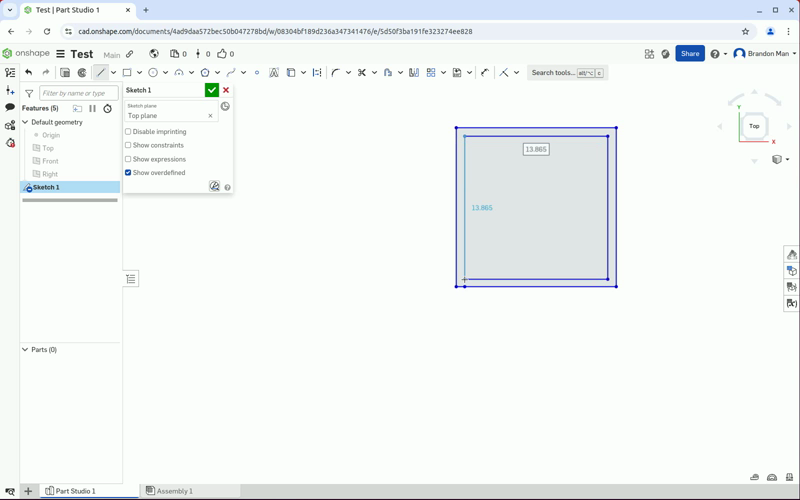
scroll(6)
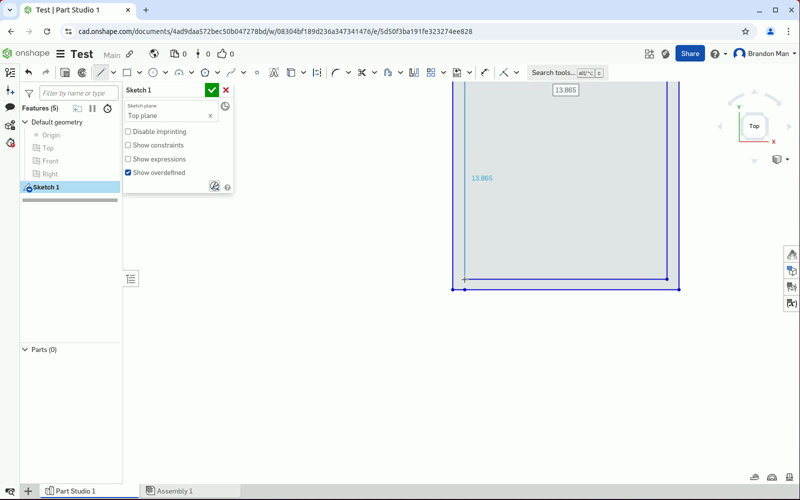
scroll(6)
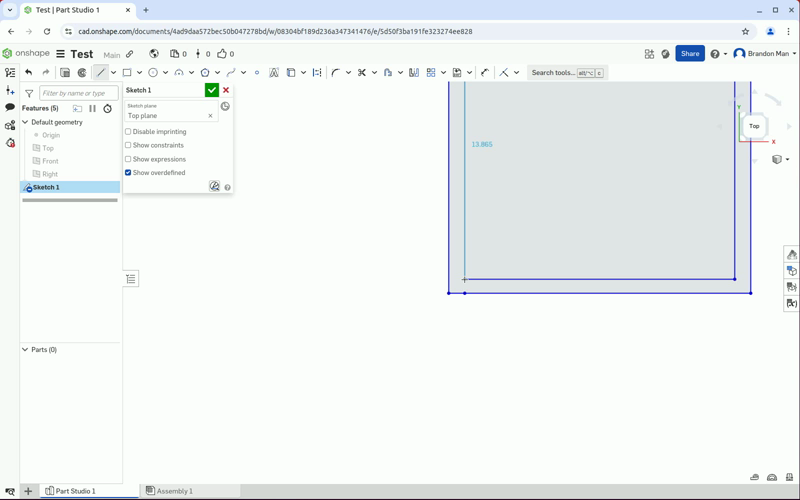
scroll(6)
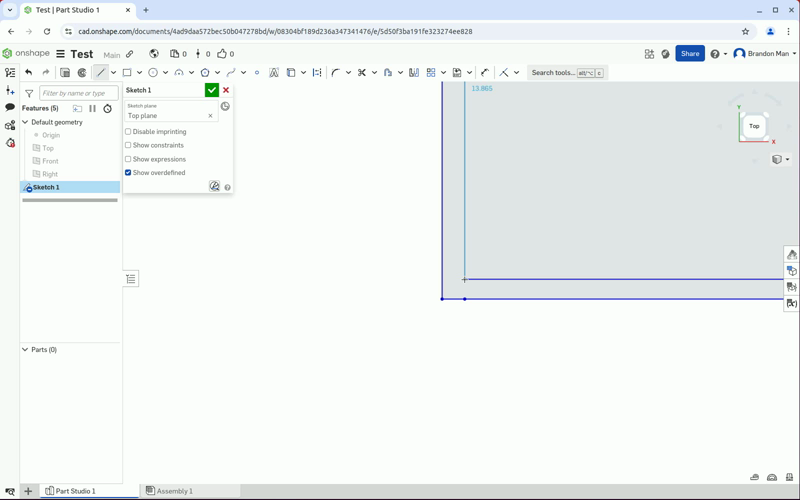
scroll(6)
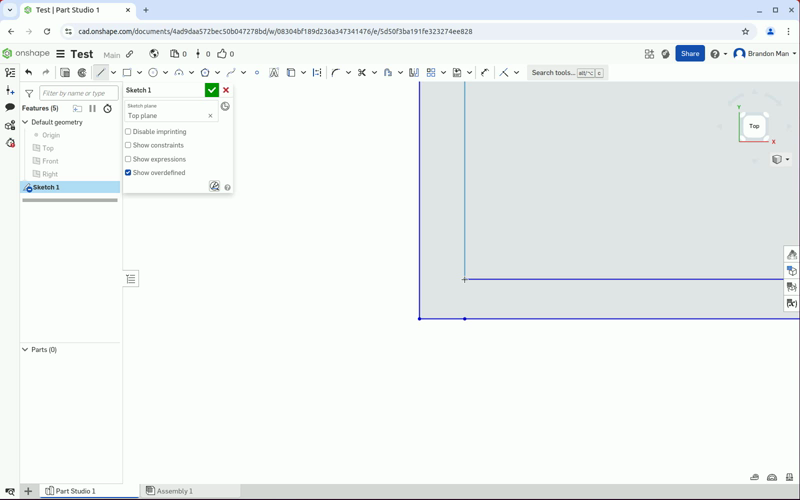
key_up(shift)
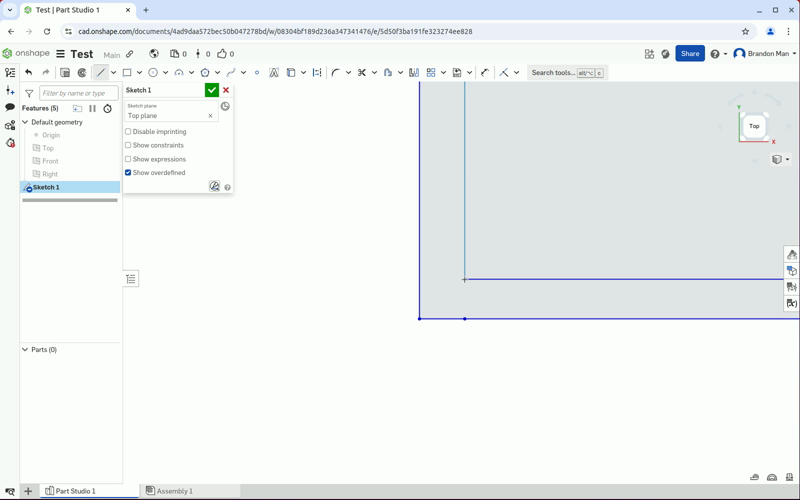
click(464, 279)
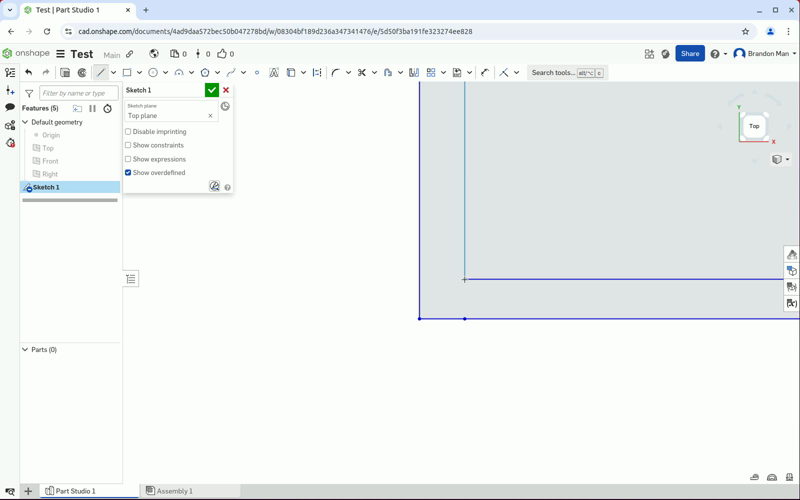
scroll(-6)
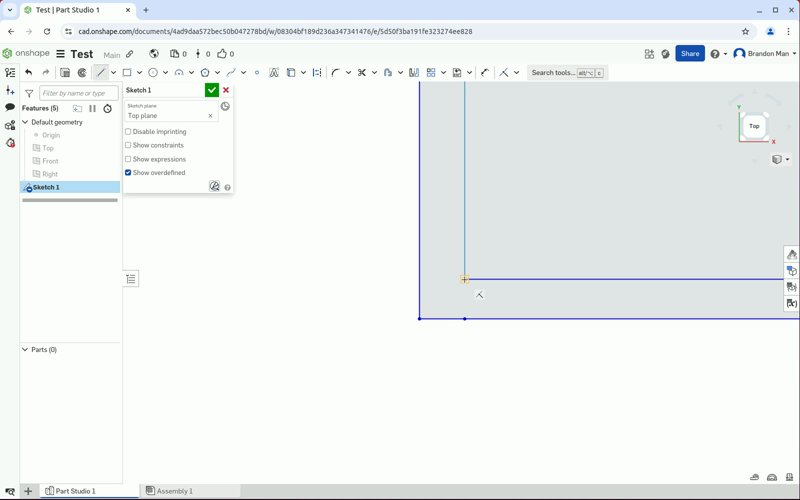
scroll(-6)
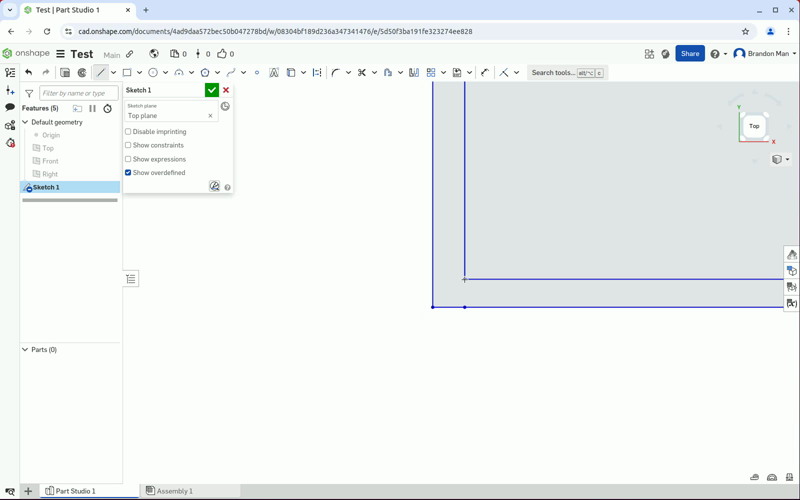
scroll(-6)
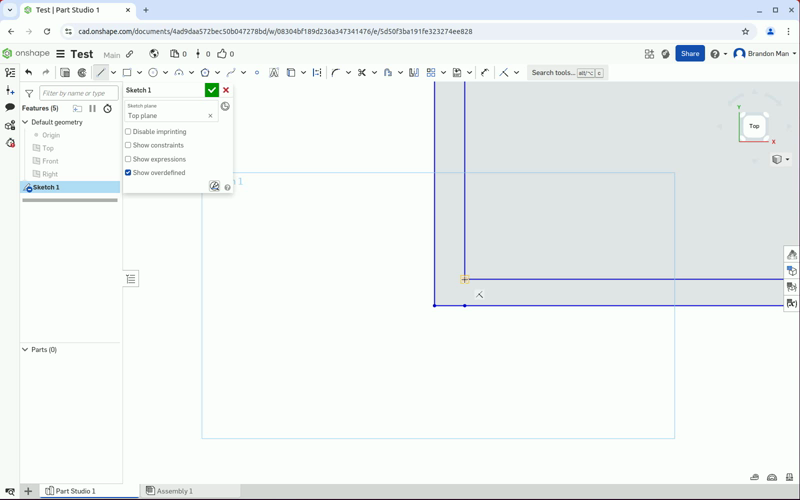
scroll(-6)
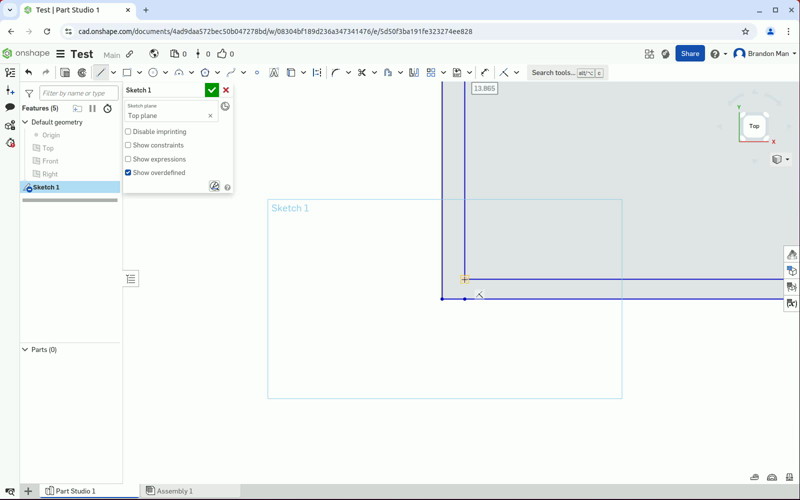
scroll(-6)
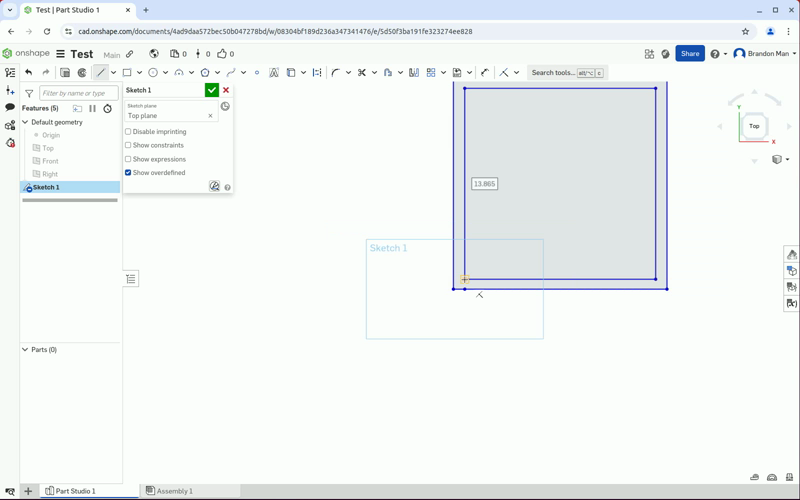
scroll(-6)
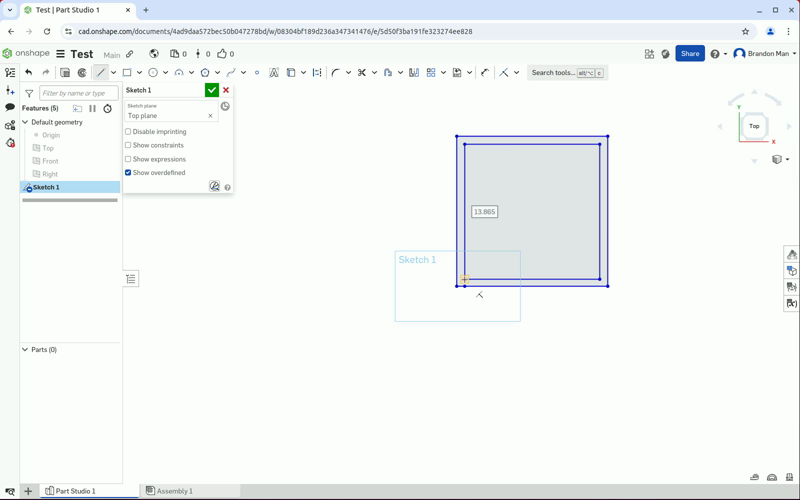
scroll(-6)
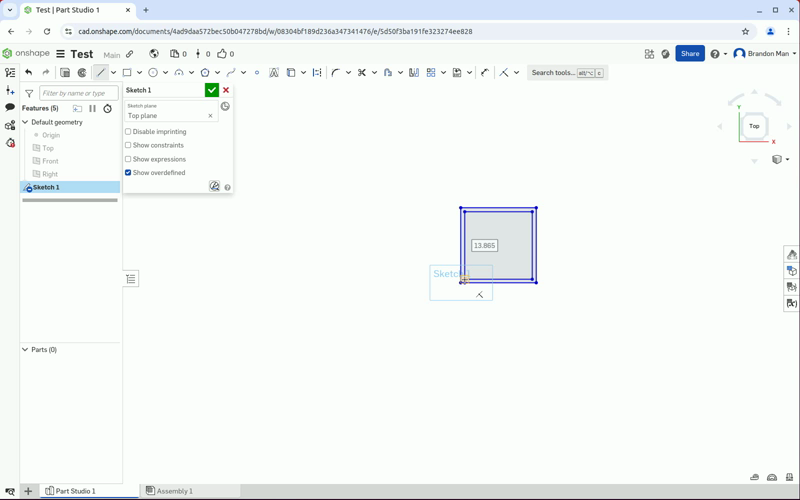
key(esc)
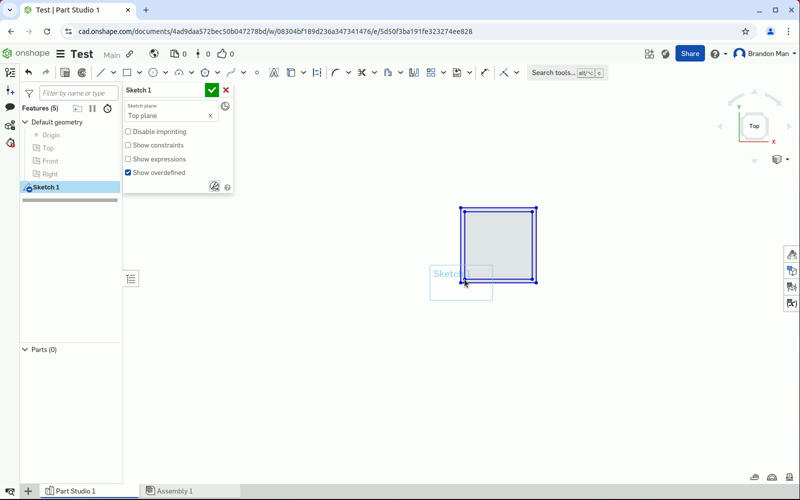
mouse_move(498, 280)
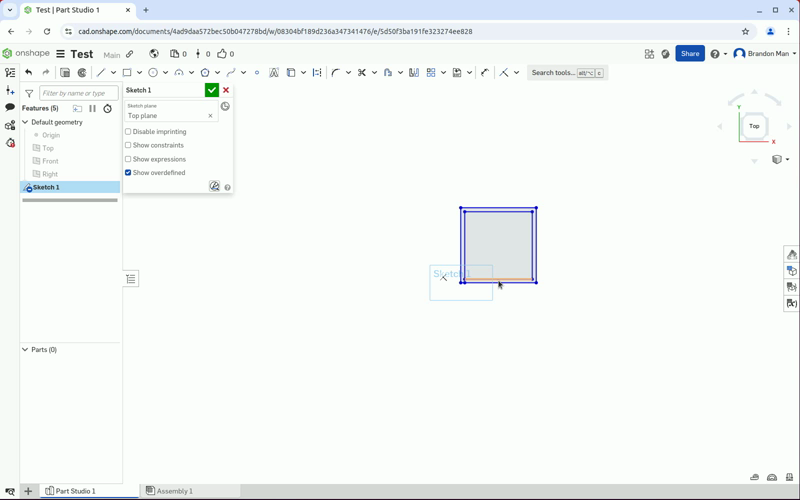
scroll(6)
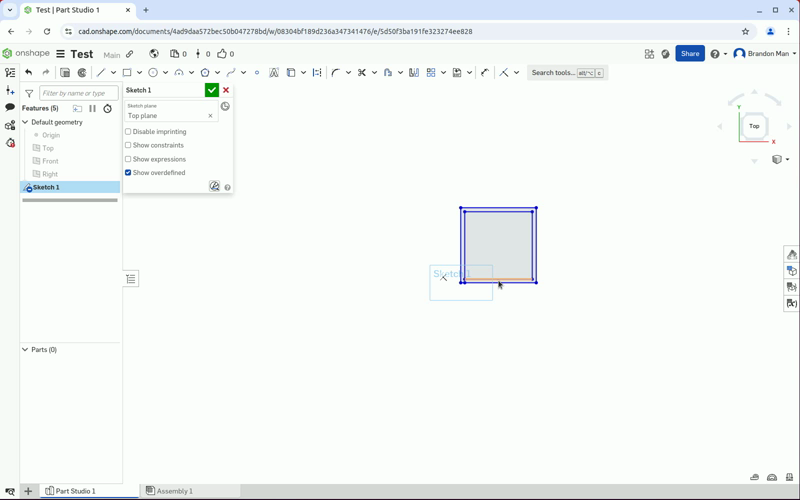
scroll(6)
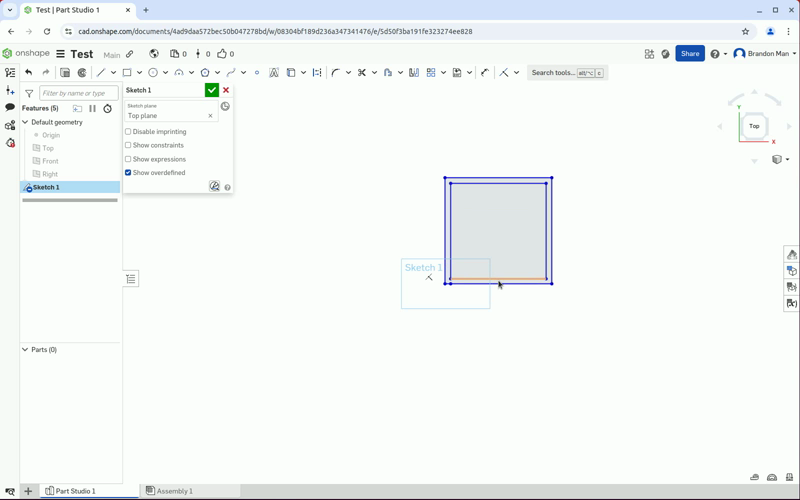
scroll(6)
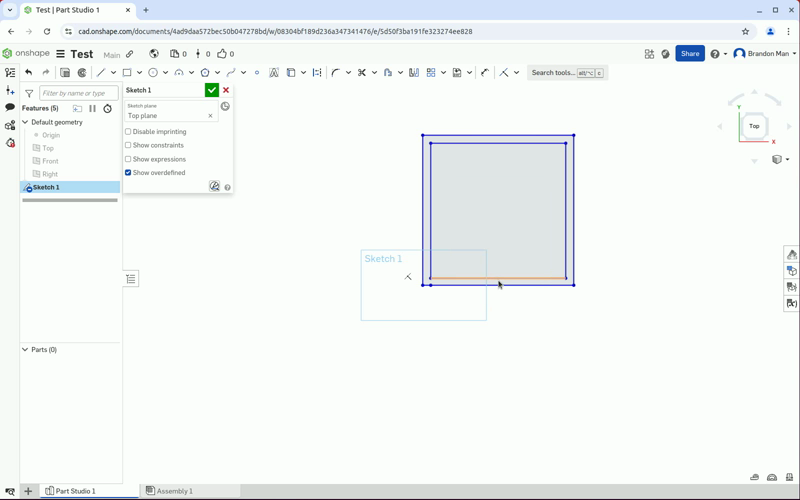
scroll(6)
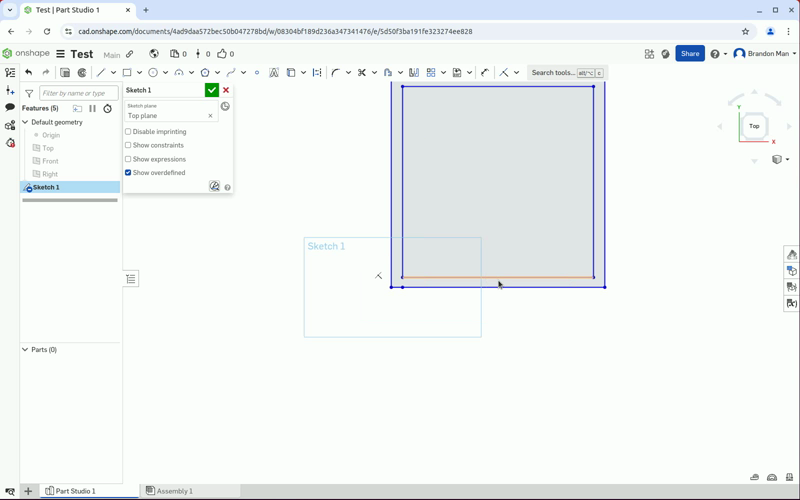
scroll(6)
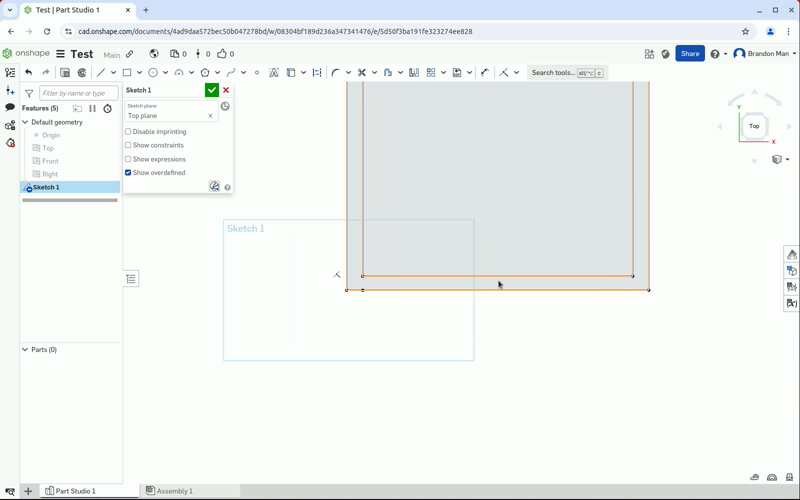
scroll(6)
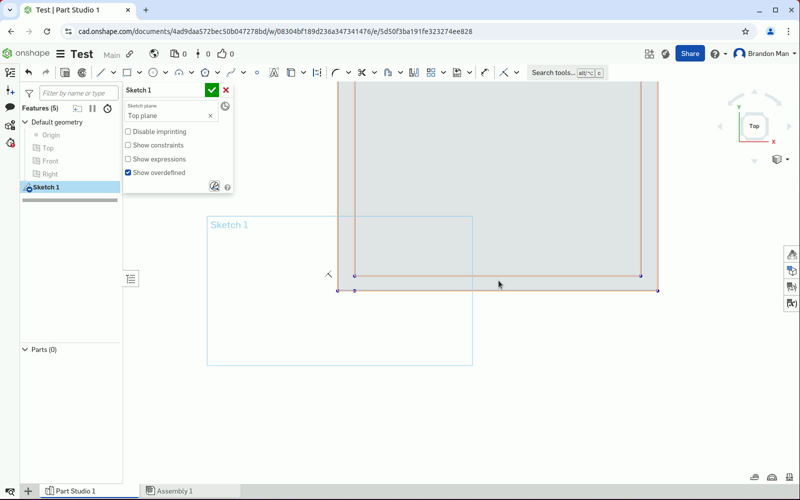
scroll(6)
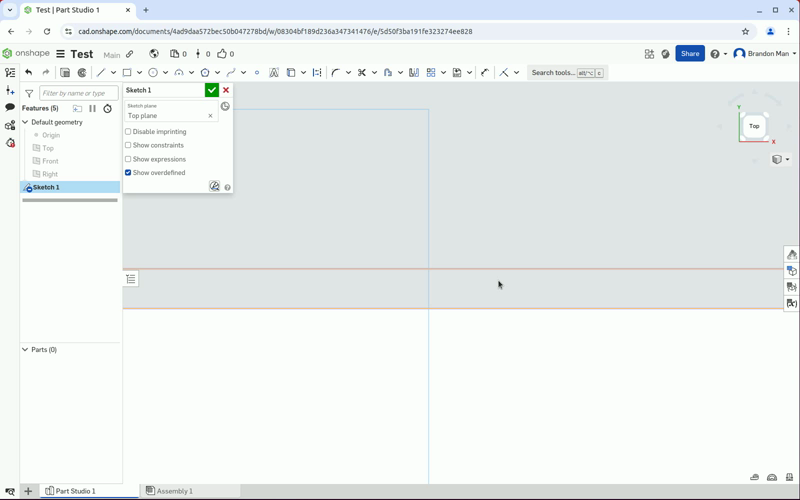
click(498, 280)
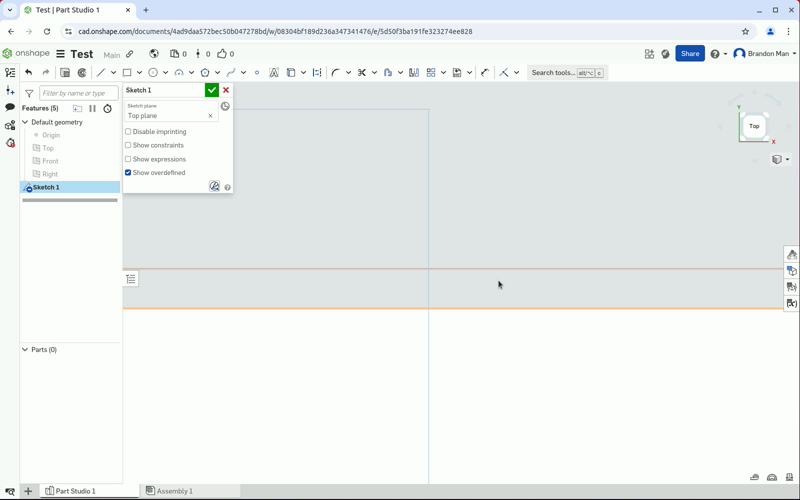
scroll(-6)
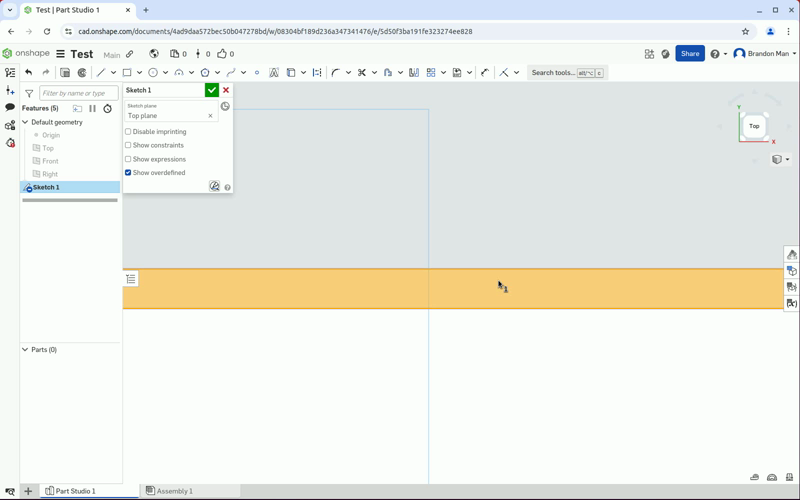
scroll(-6)
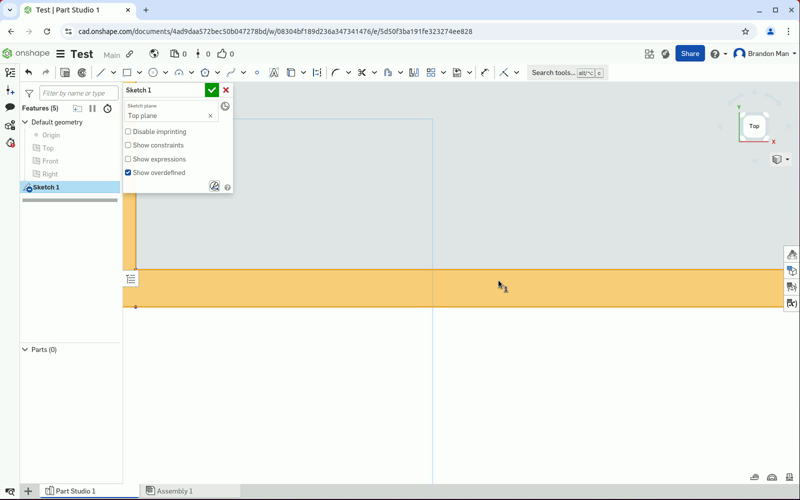
scroll(-6)
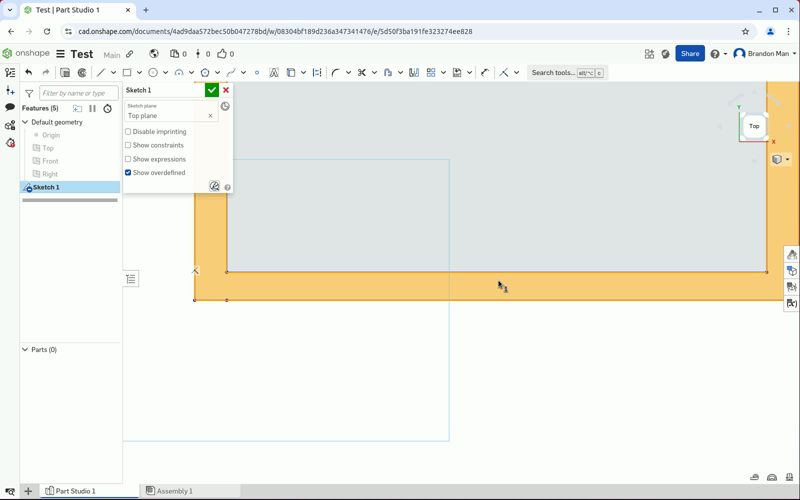
scroll(-6)
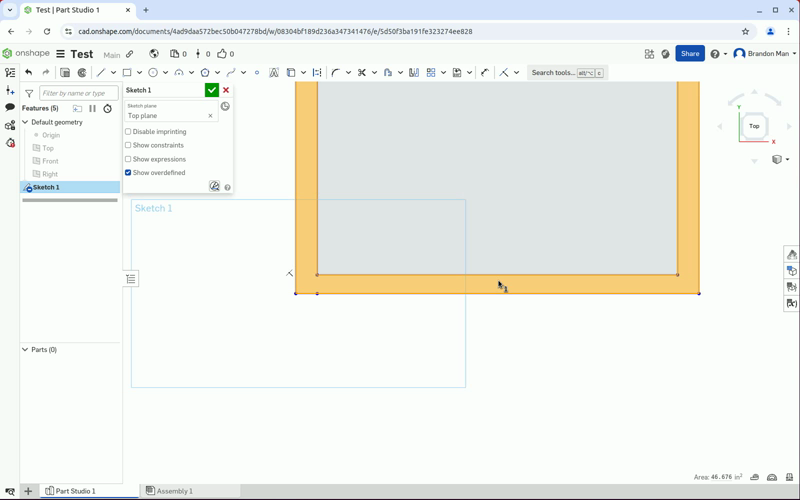
scroll(-6)
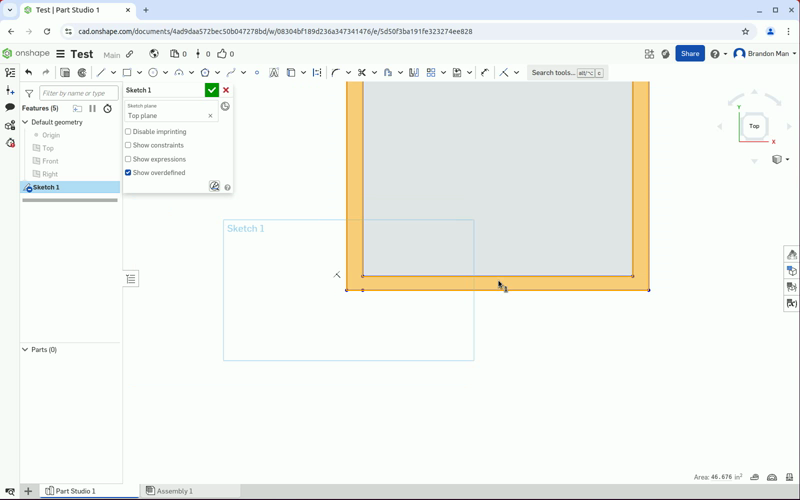
scroll(-6)
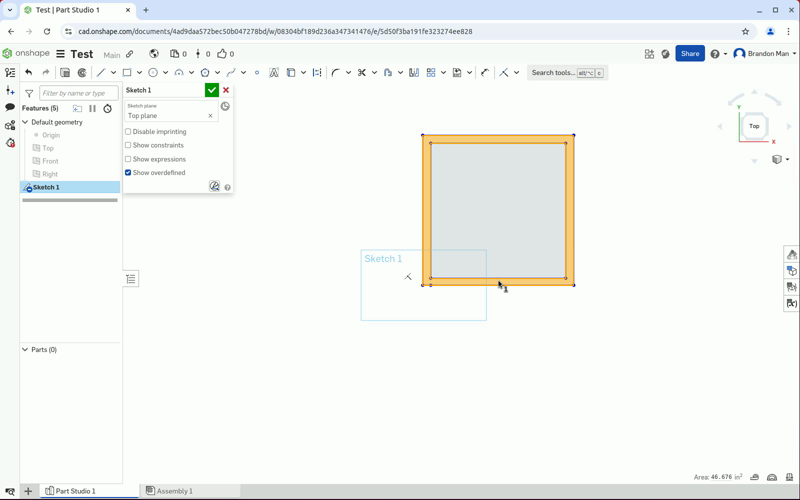
scroll(-6)
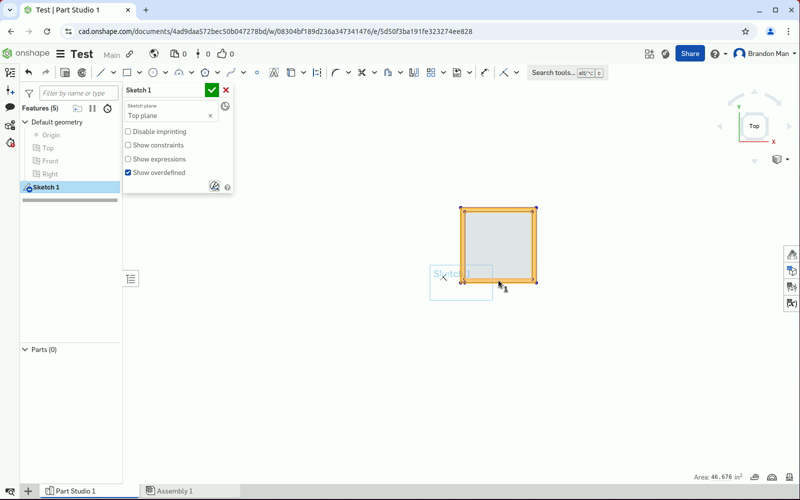
mouse_move(73, 352)
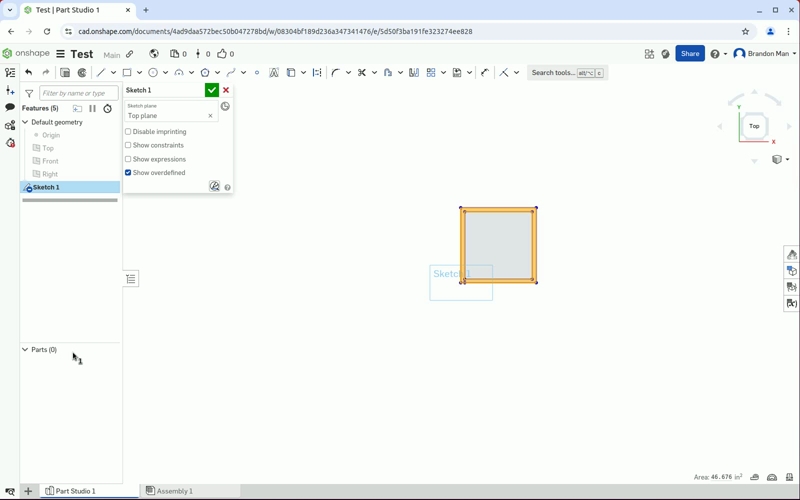
key(shift+y)
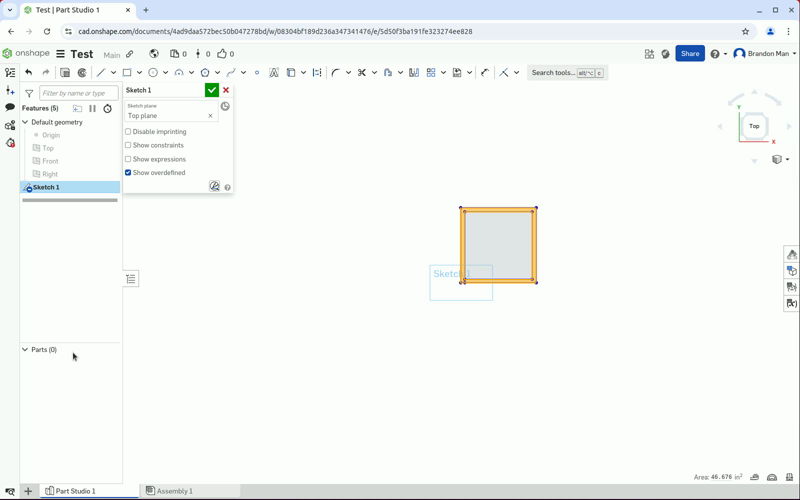
key(shift+e)
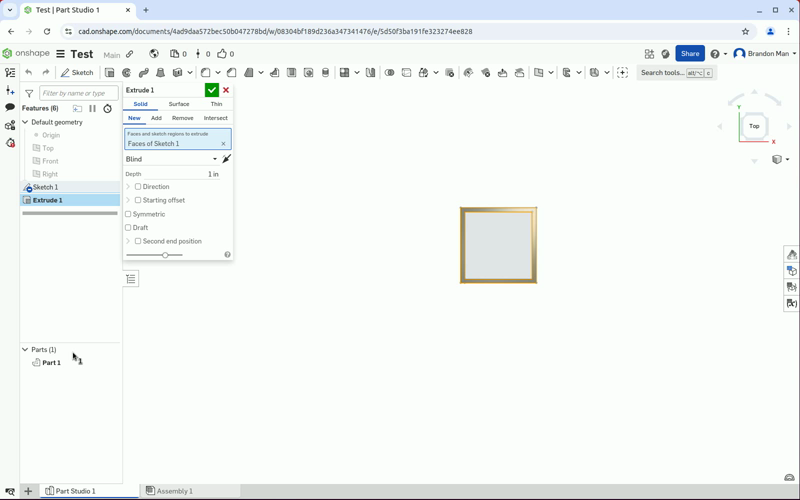
mouse_move(143, 106)
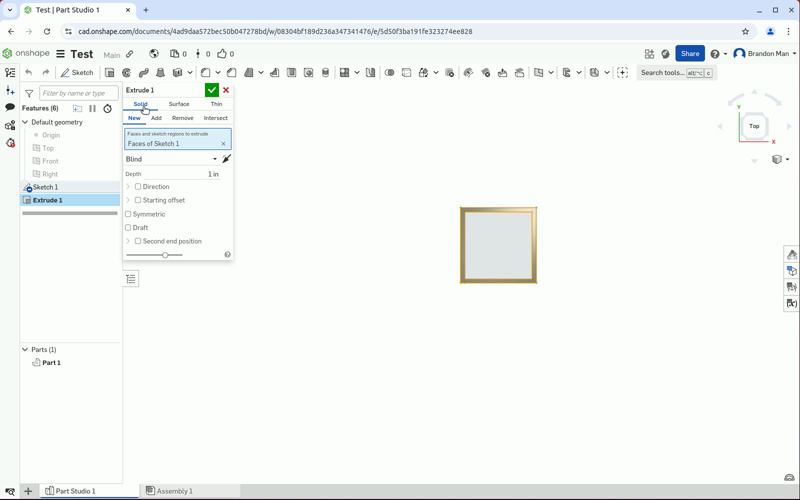
click(143, 106)
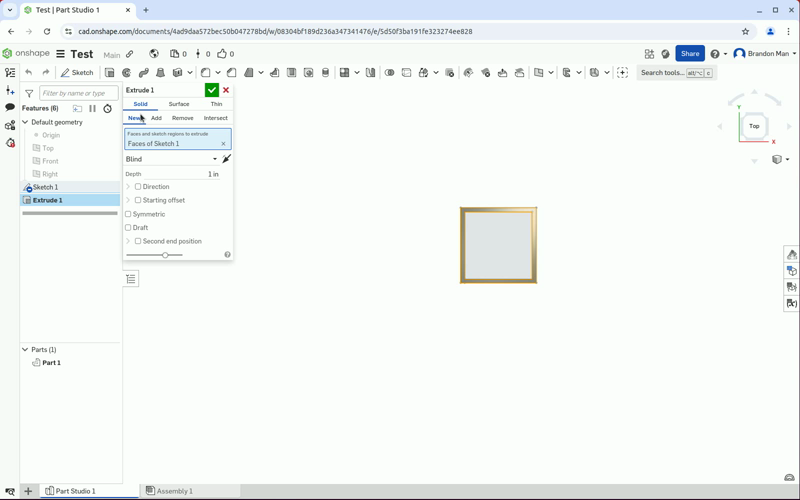
mouse_move(137, 120)
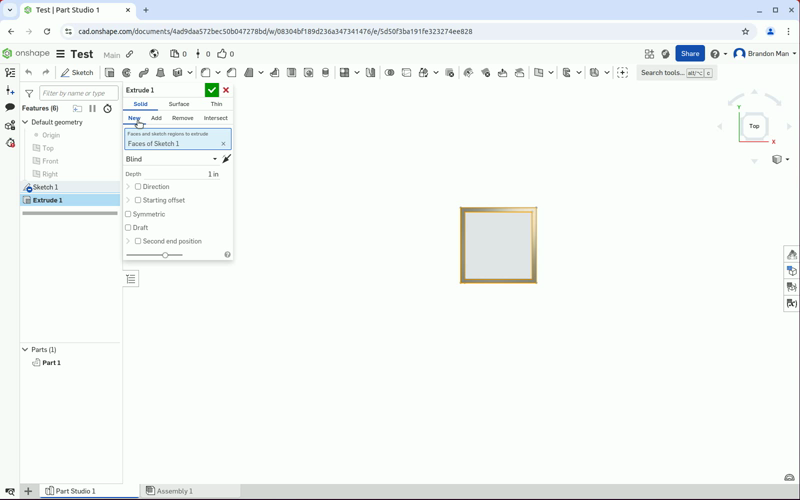
click(137, 120)
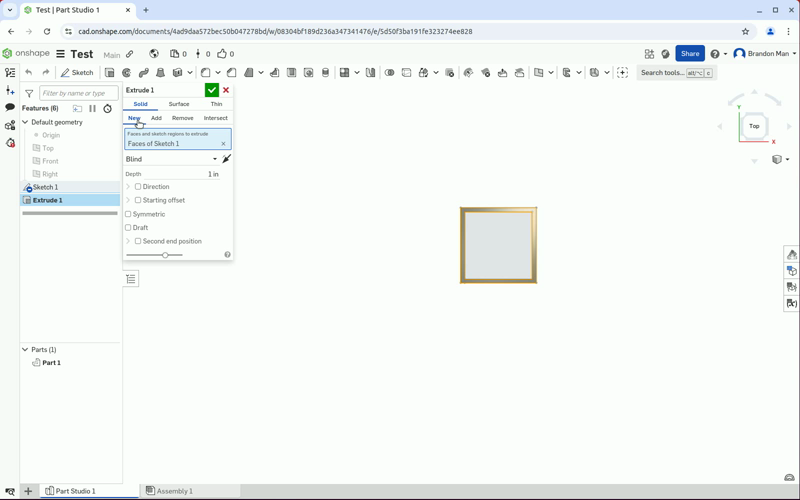
key(tab, 4)
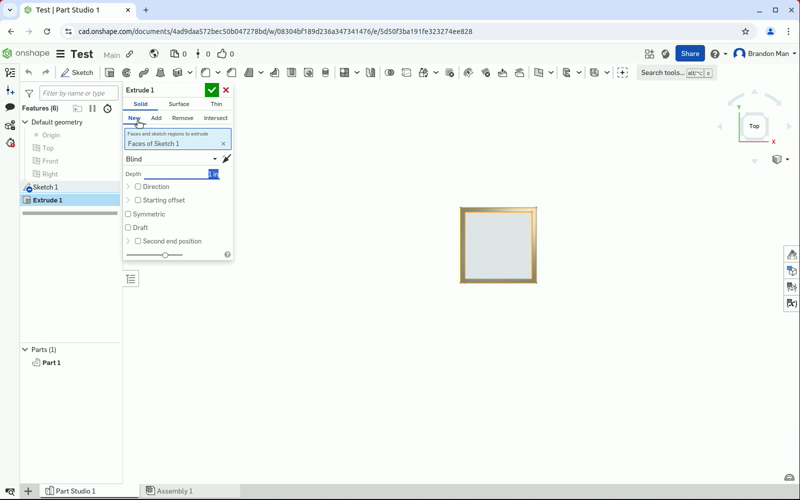
text(23.108)
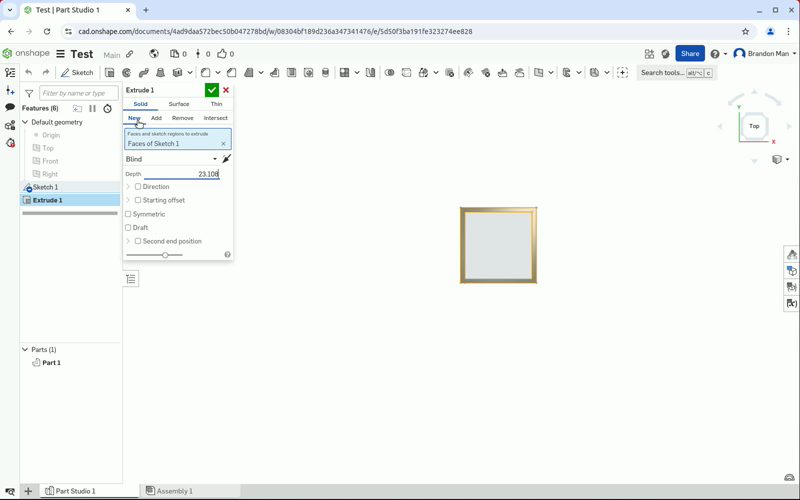
key(enter)
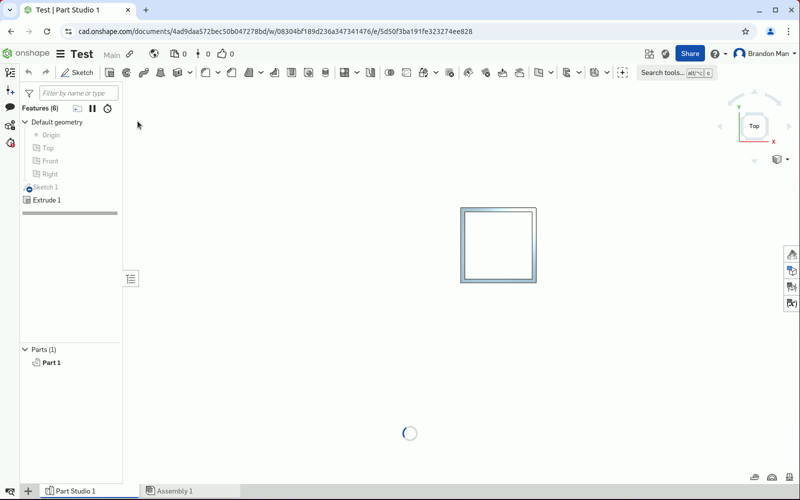
key(shift+h)
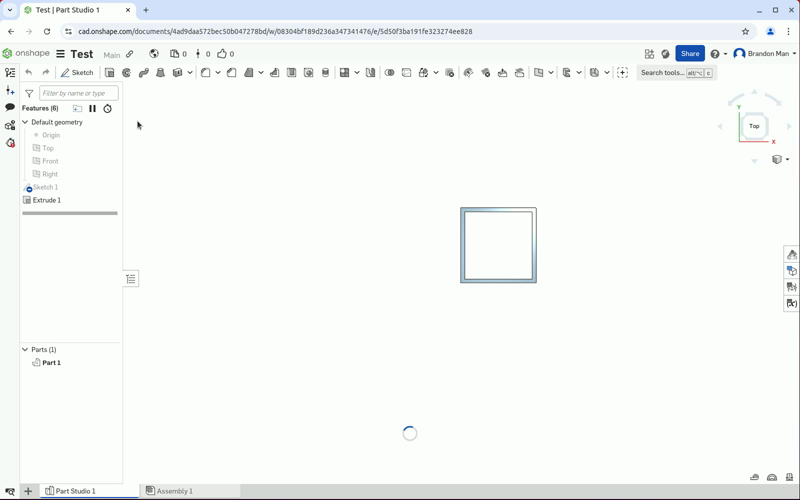
key(shift+h)
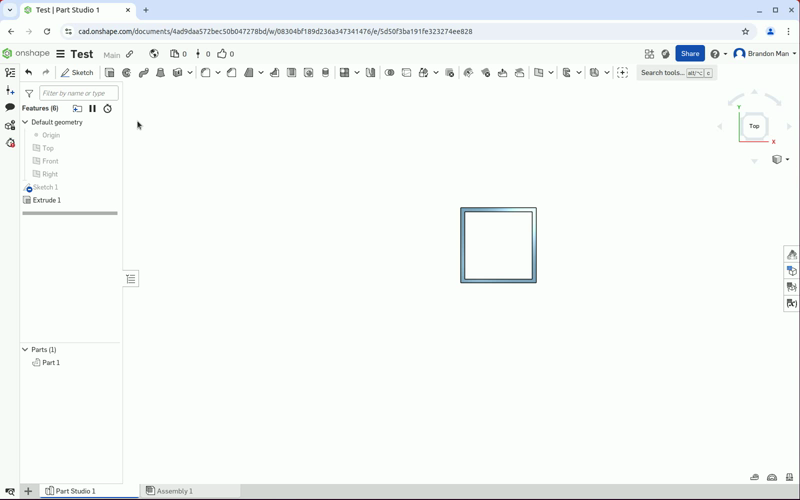
mouse_move(73, 189)
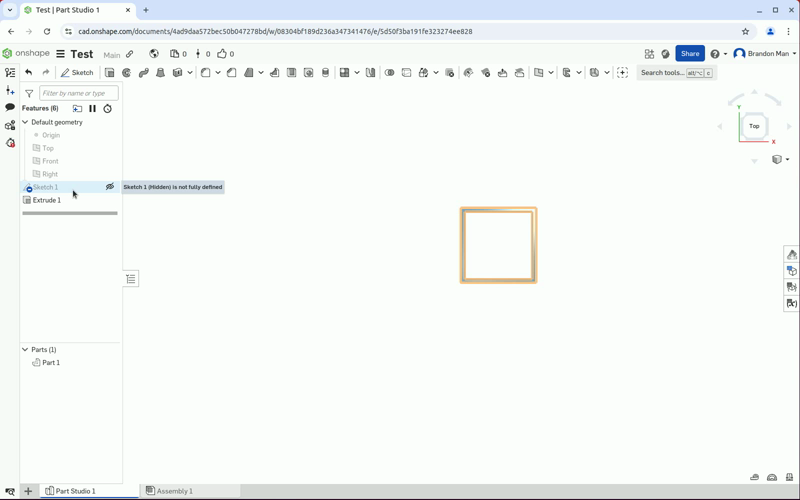
click(73, 189)
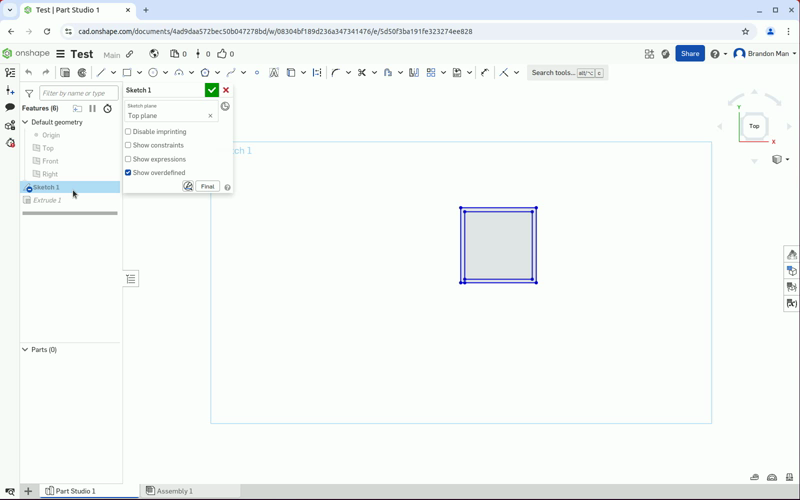
mouse_move(229, 92)
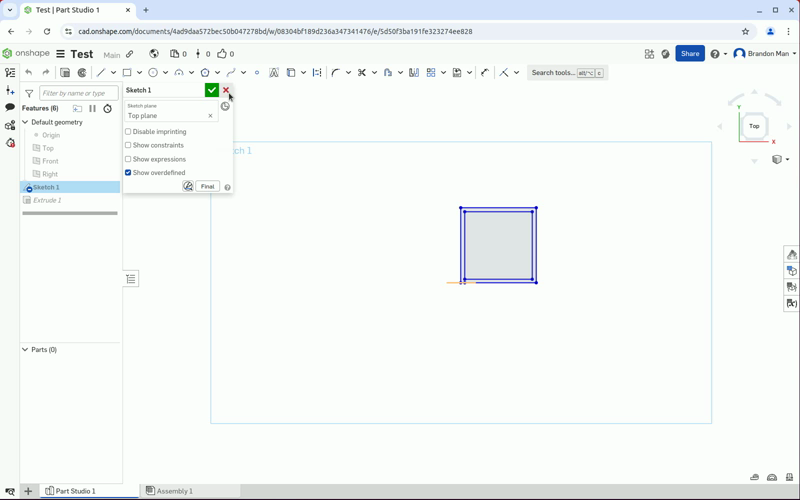
click(229, 92)
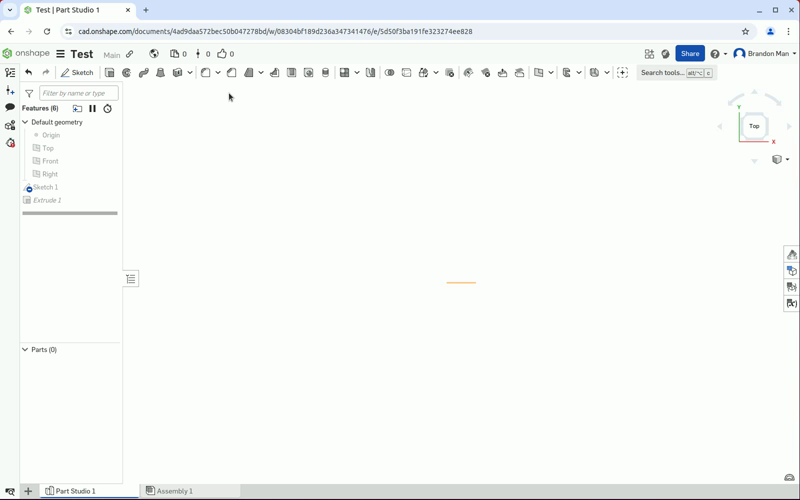
mouse_move(73, 352)
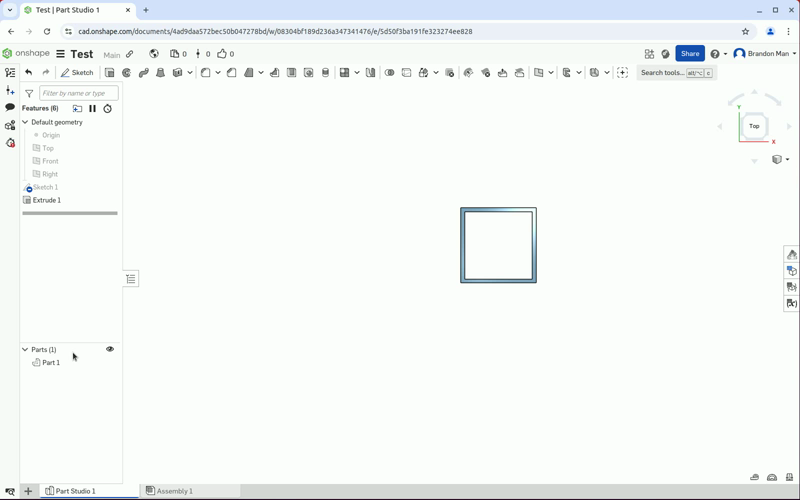
key(y)
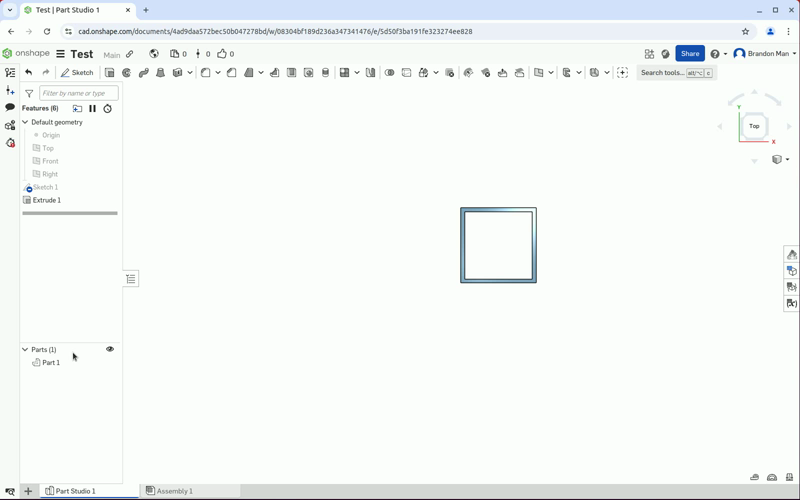
key(shift+p)
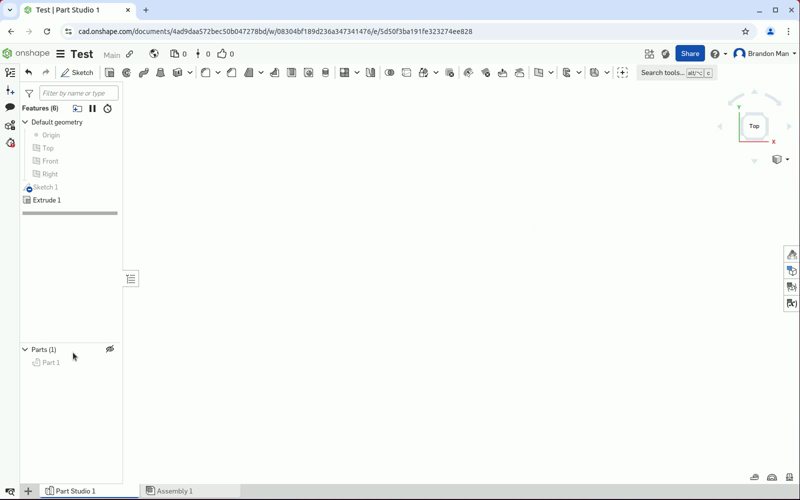
key(space)
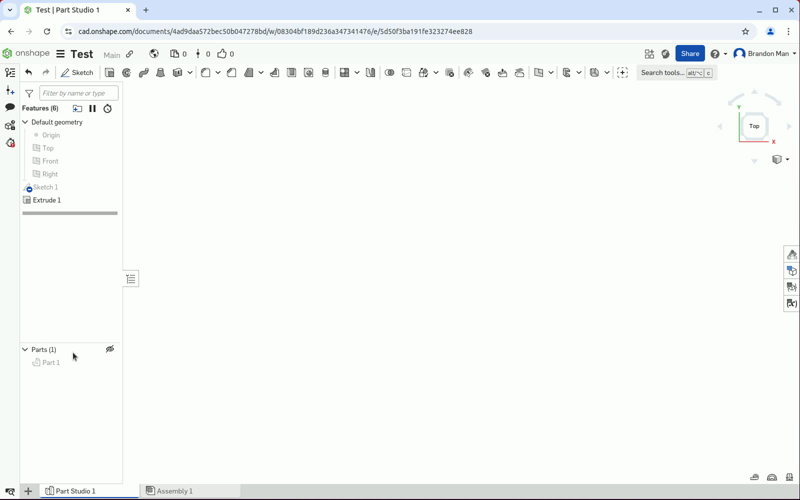
key_down(shift)
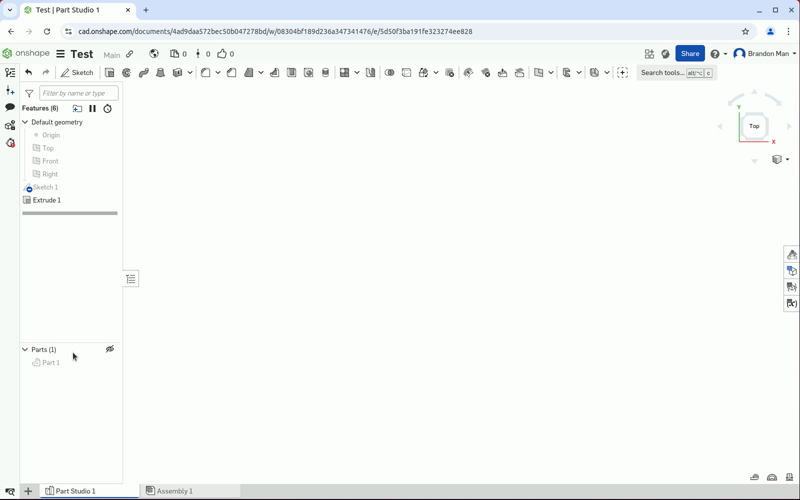
key(up)
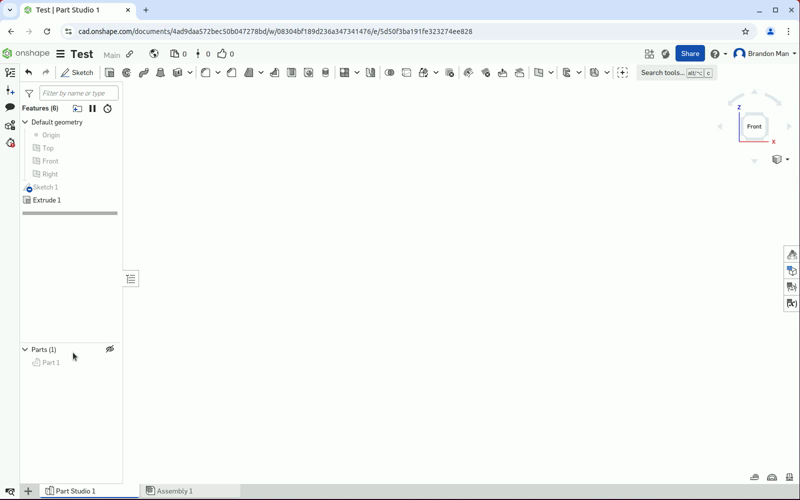
key_up(shift)
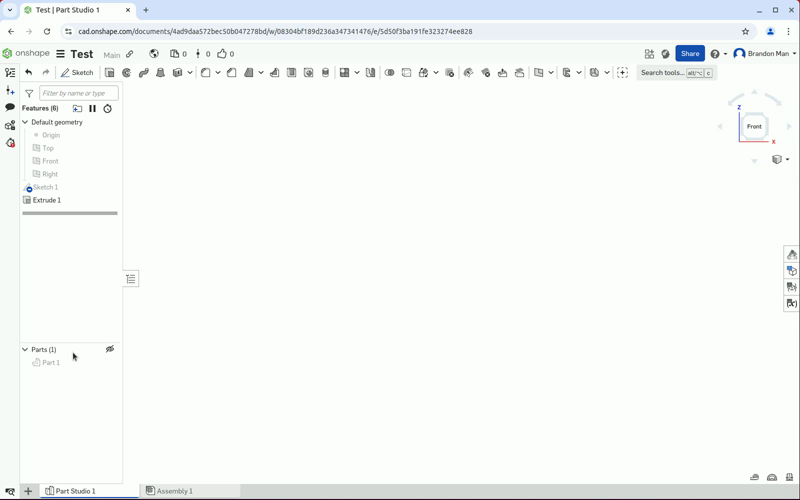
mouse_move(73, 352)
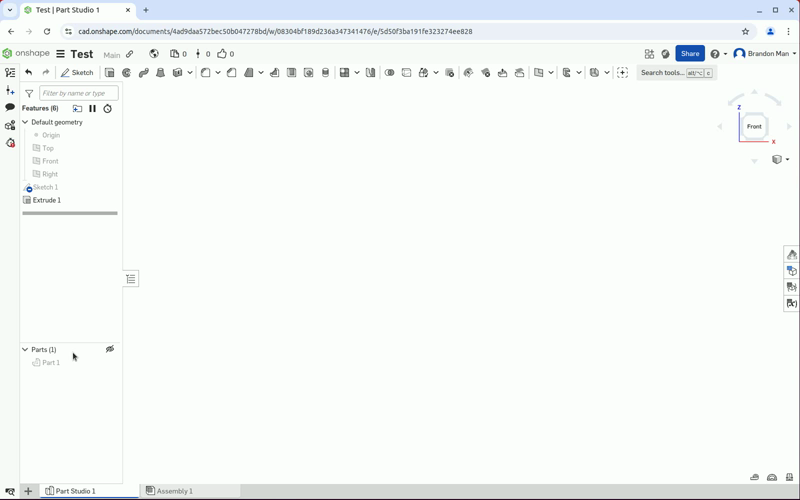
key(shift+y)
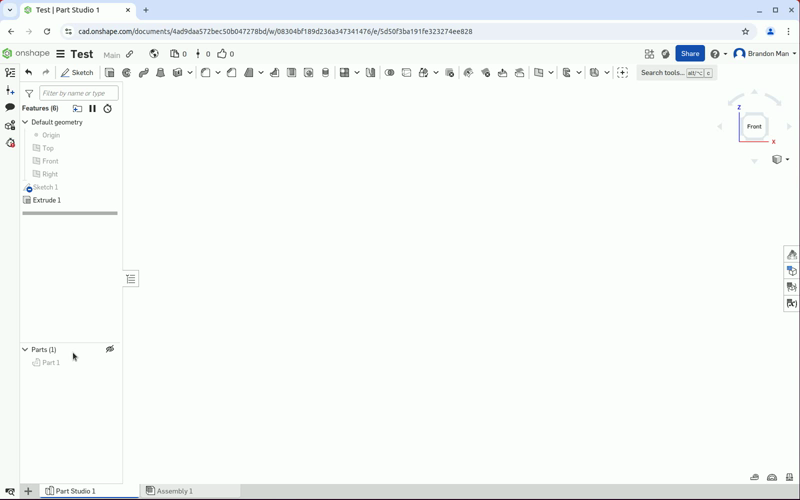
key(shift+s)
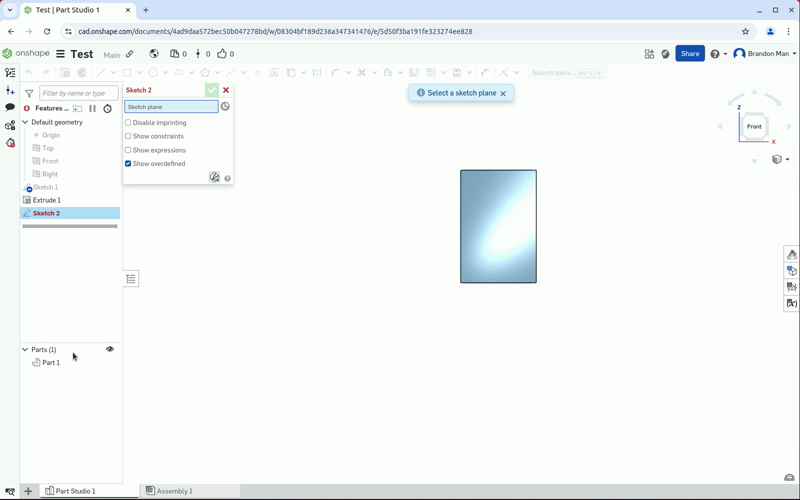
mouse_move(73, 163)
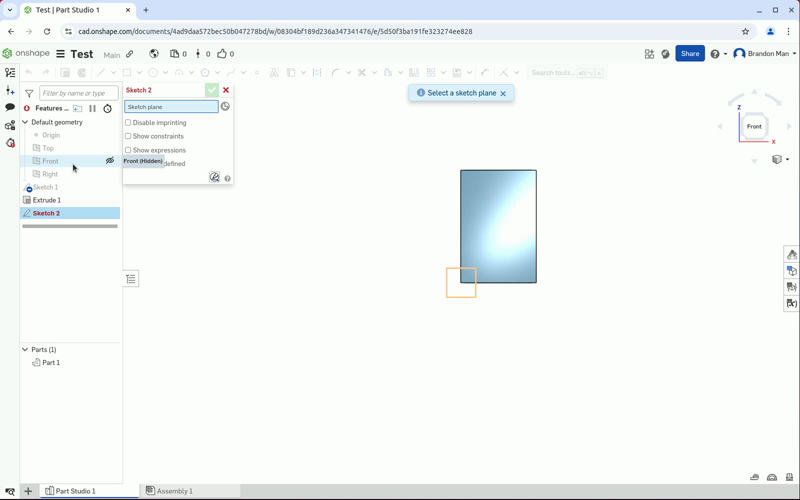
click(73, 163)
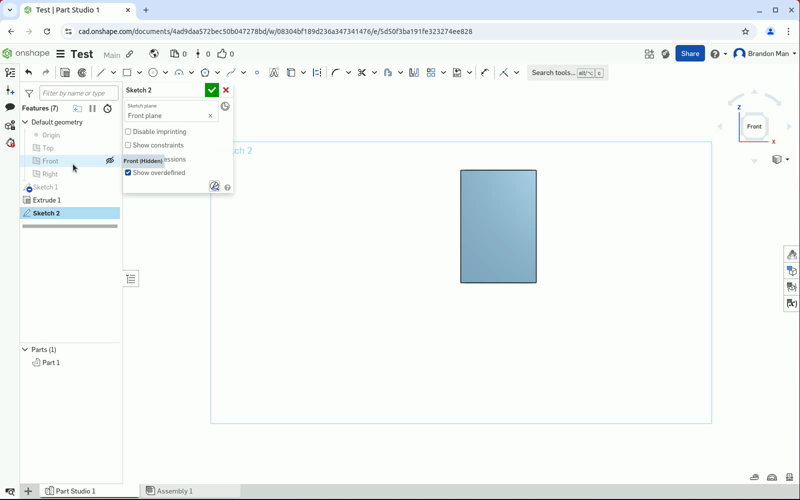
mouse_move(73, 352)
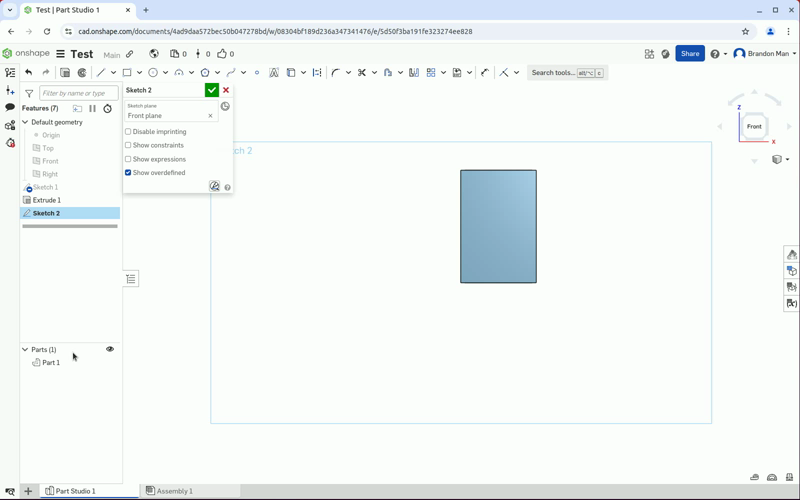
key(y)
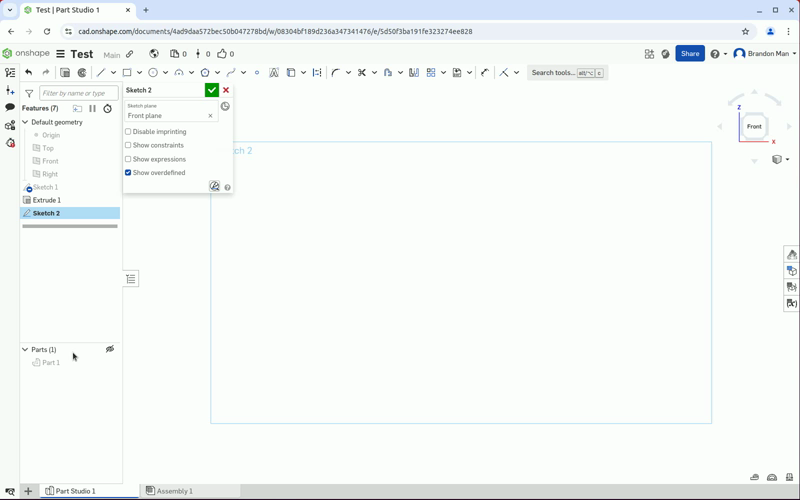
key(c)
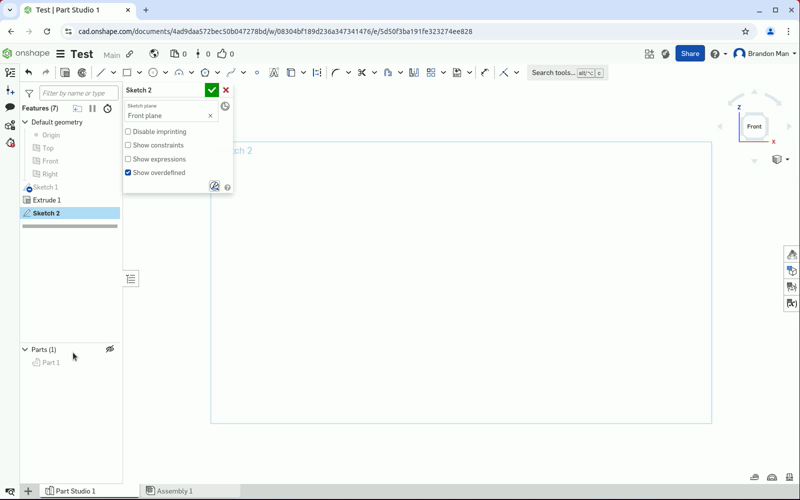
key_down(shift)
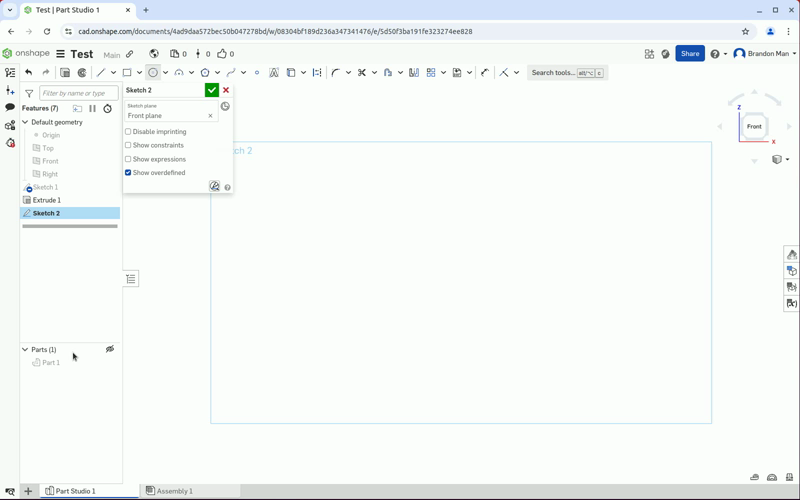
mouse_move(467, 177)
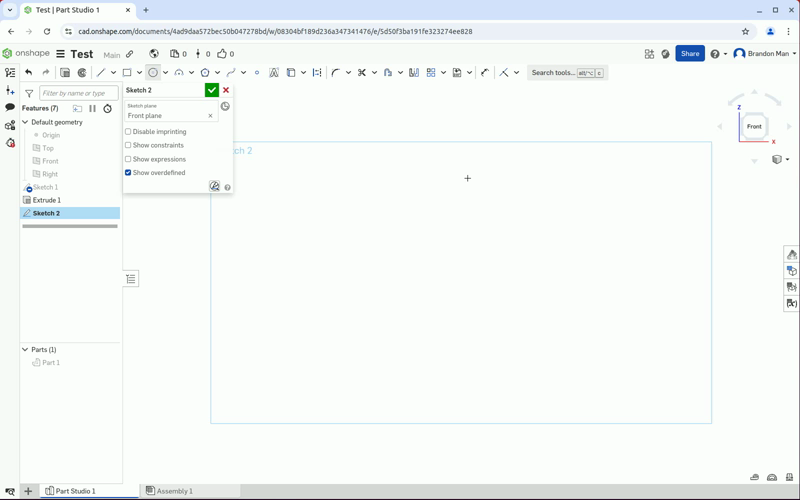
click(467, 177)
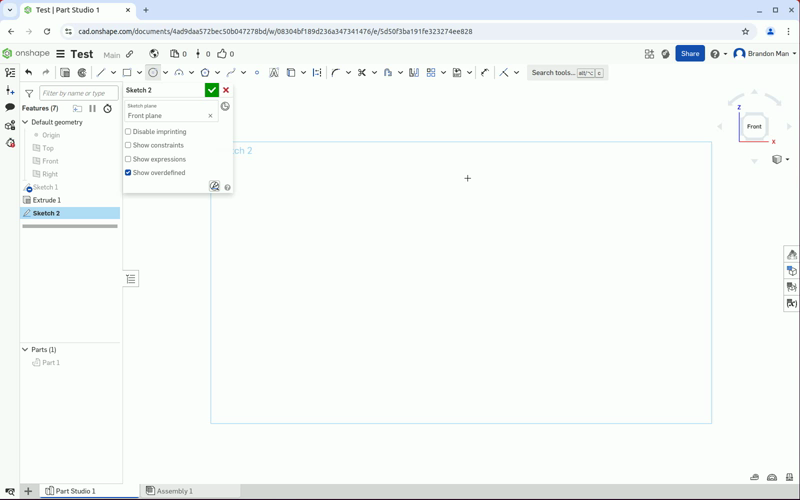
key_up(shift)
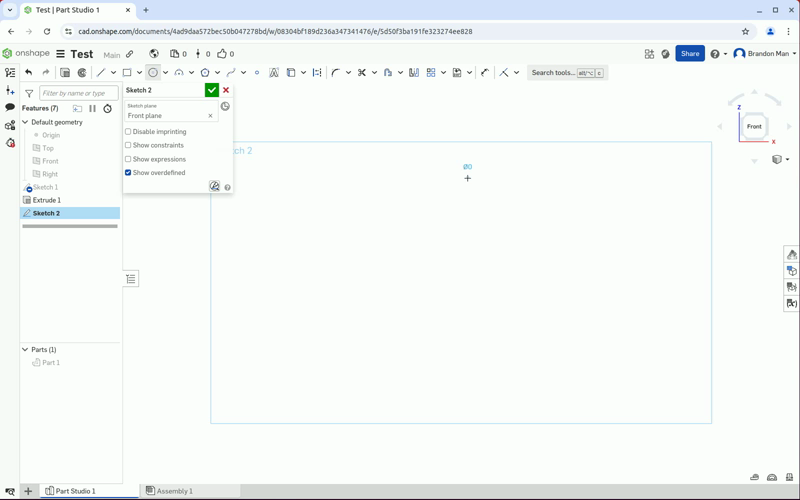
mouse_move(468, 177)
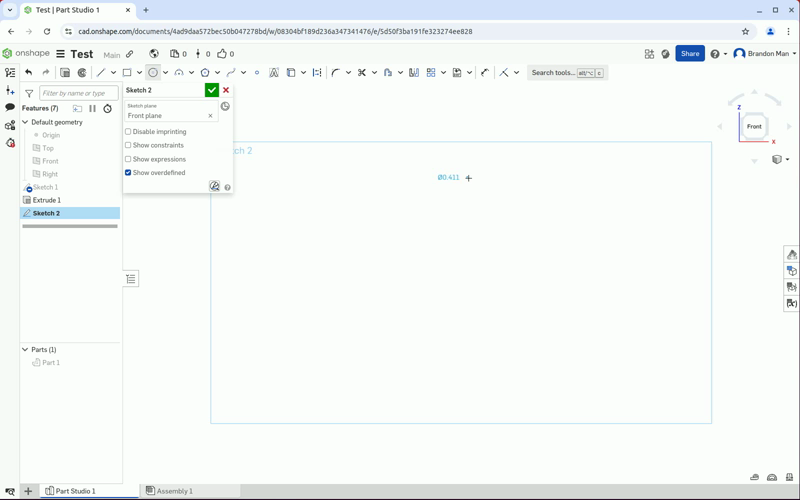
scroll(6)
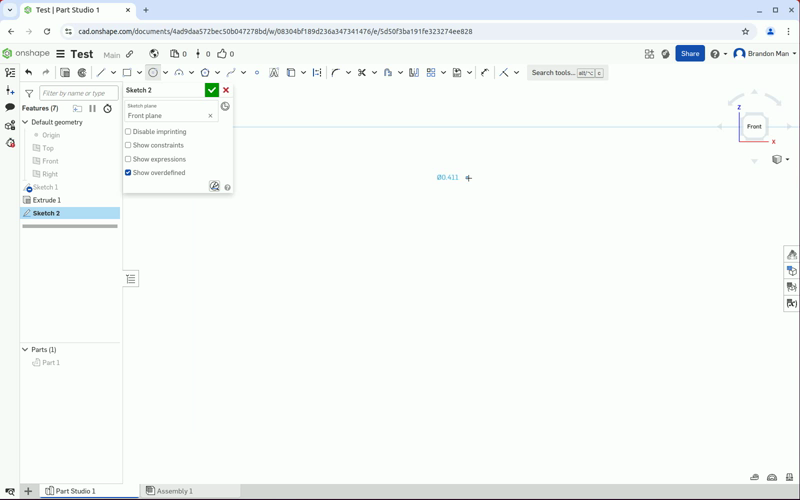
scroll(6)
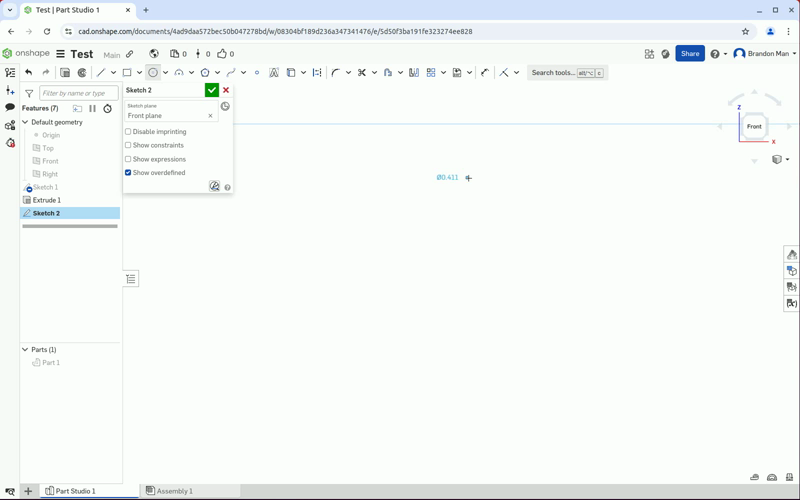
scroll(6)
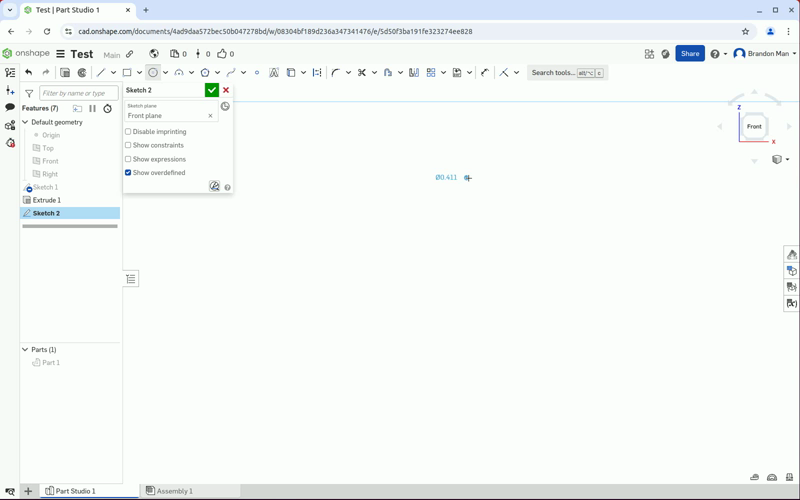
scroll(6)
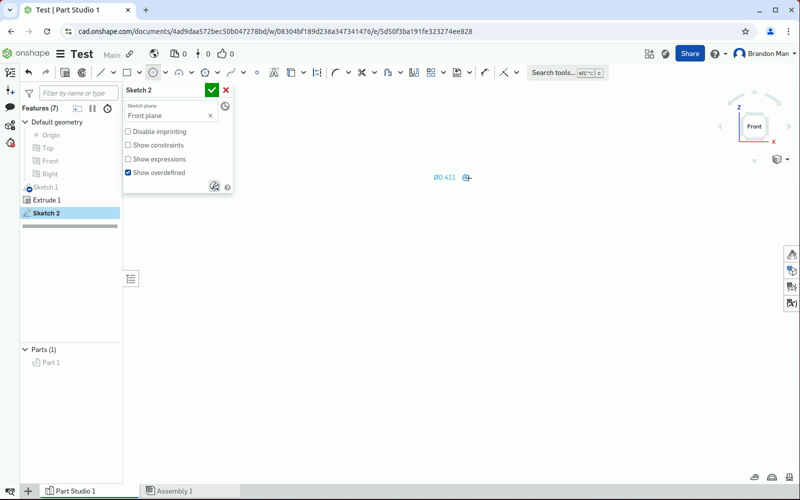
scroll(6)
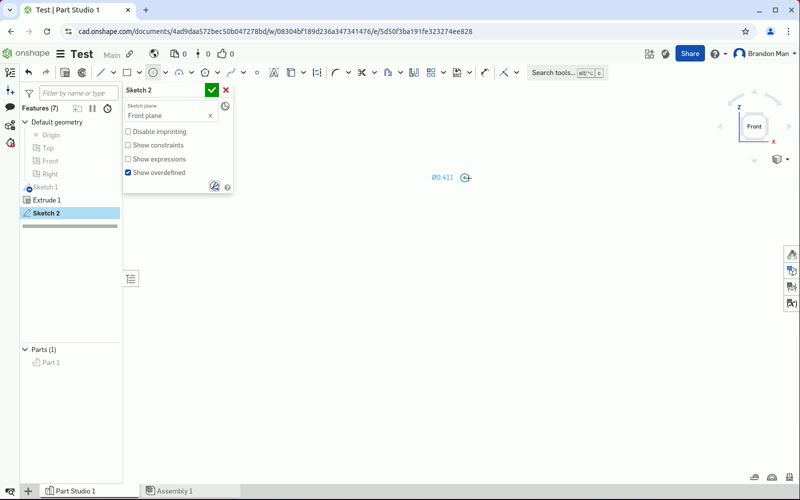
scroll(6)
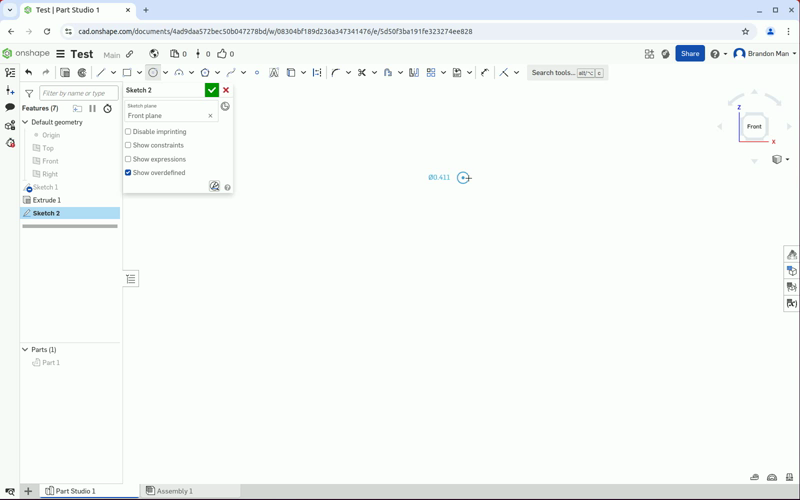
scroll(6)
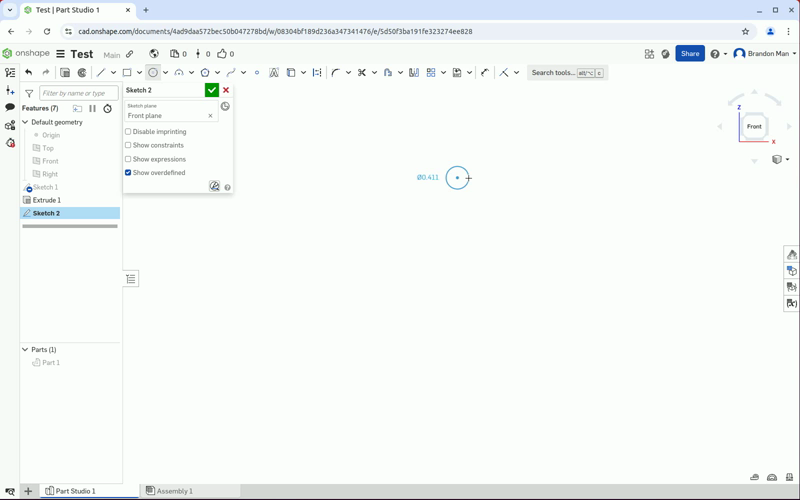
click(468, 177)
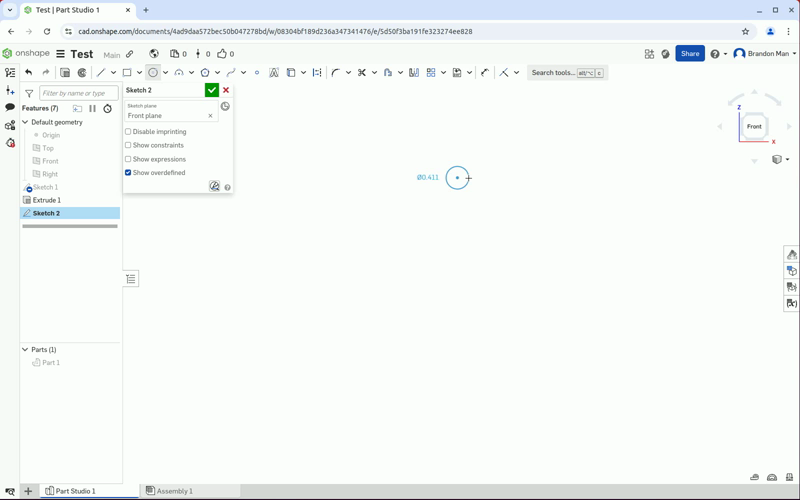
scroll(-6)
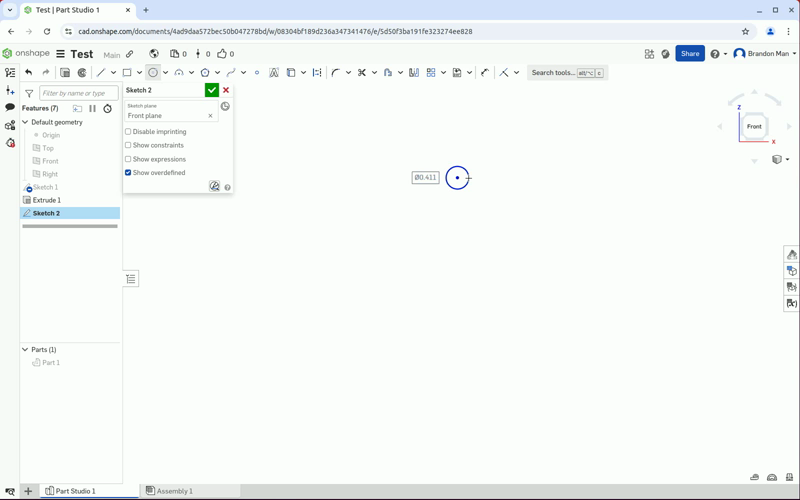
scroll(-6)
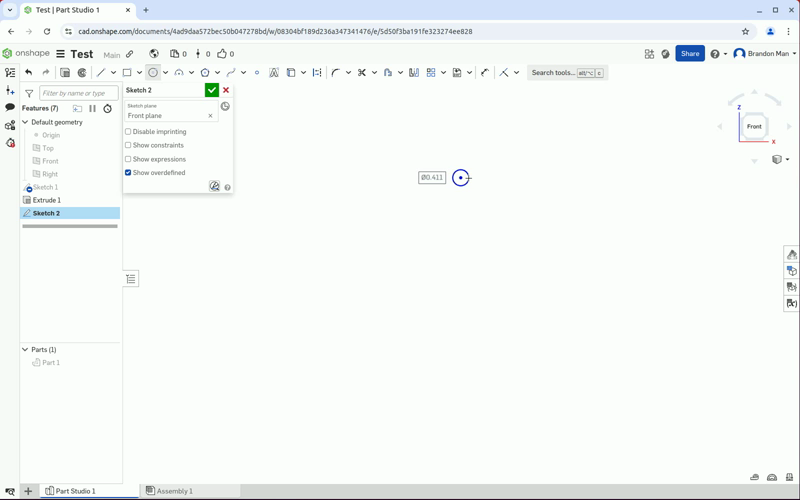
scroll(-6)
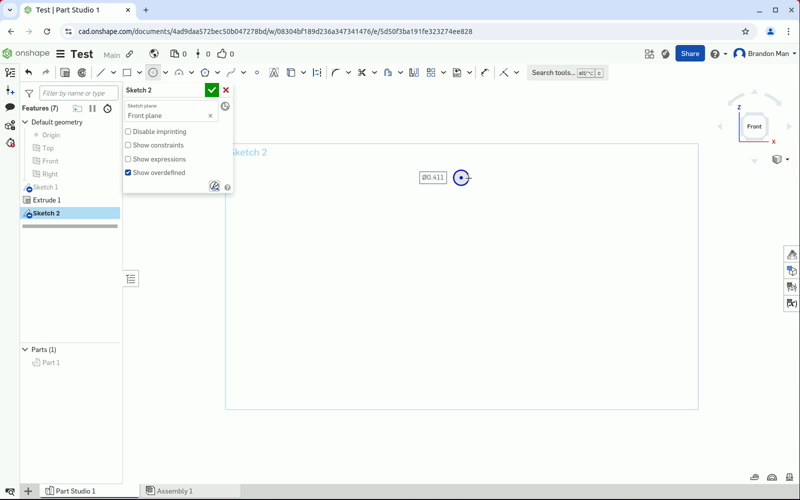
scroll(-6)
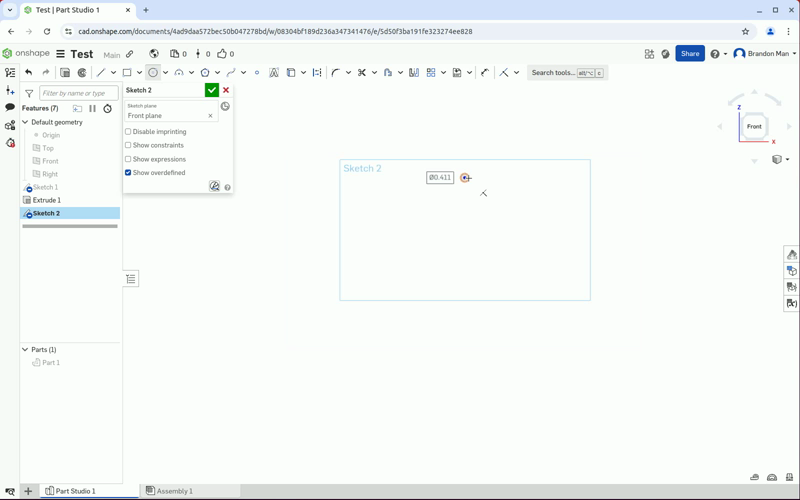
scroll(-6)
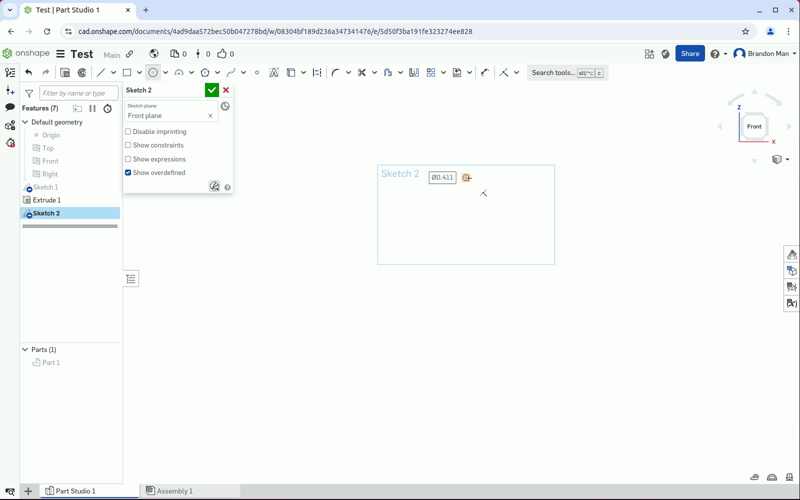
scroll(-6)
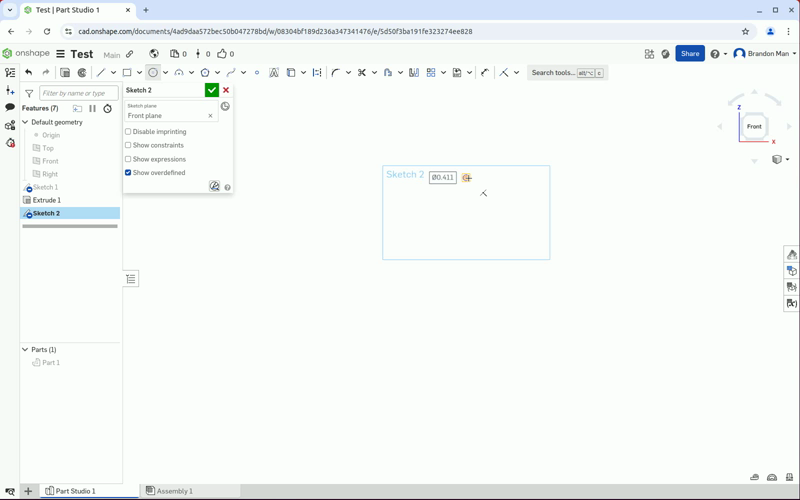
scroll(-6)
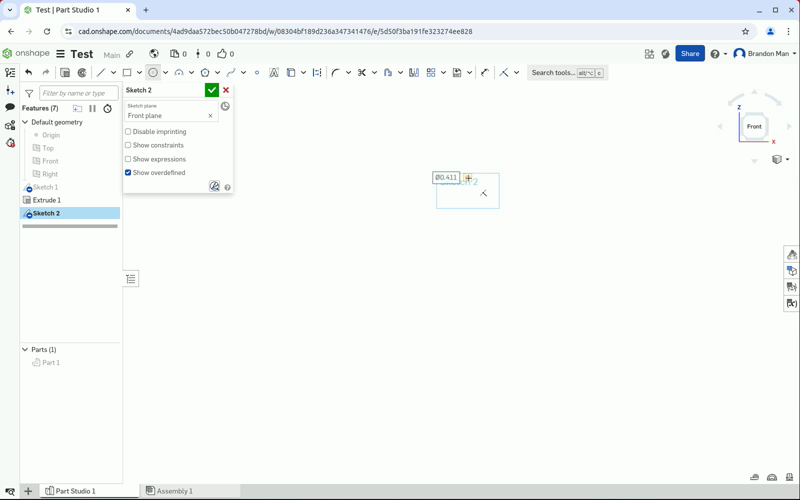
key(esc)
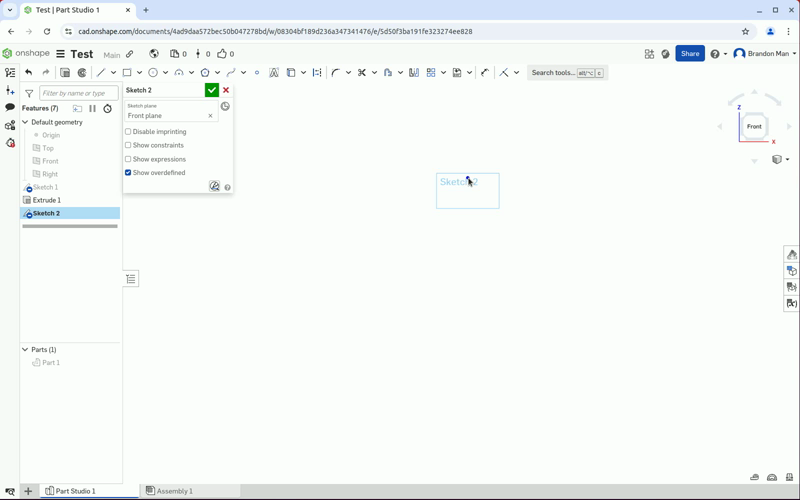
mouse_move(466, 178)
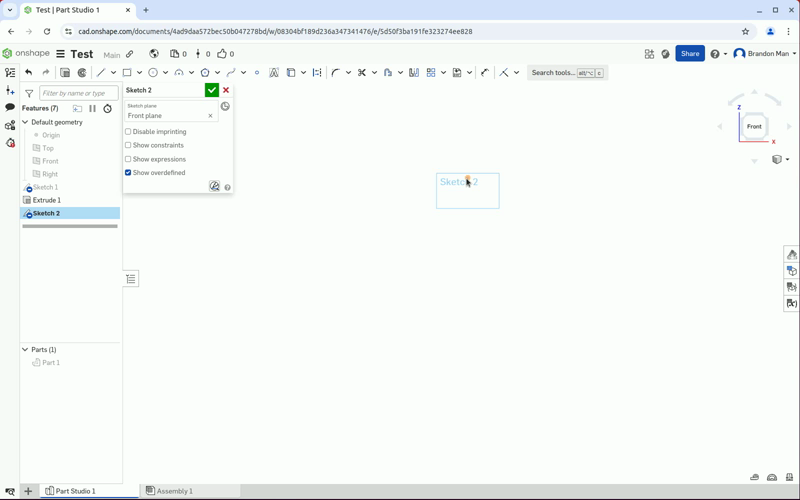
scroll(6)
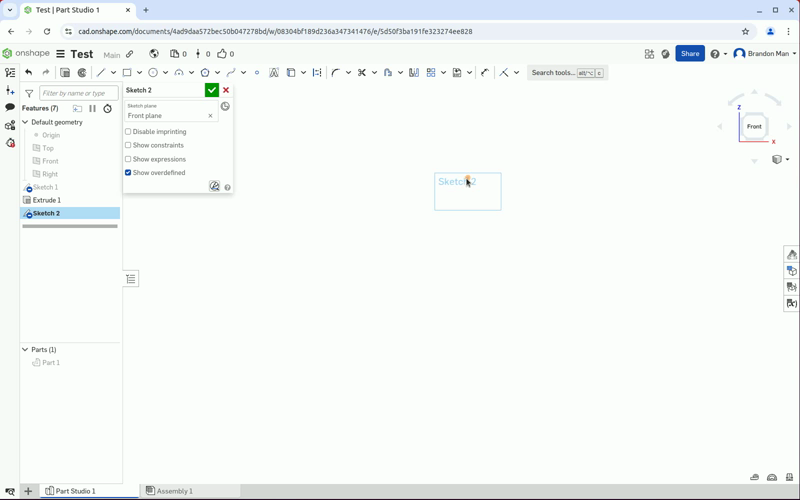
scroll(6)
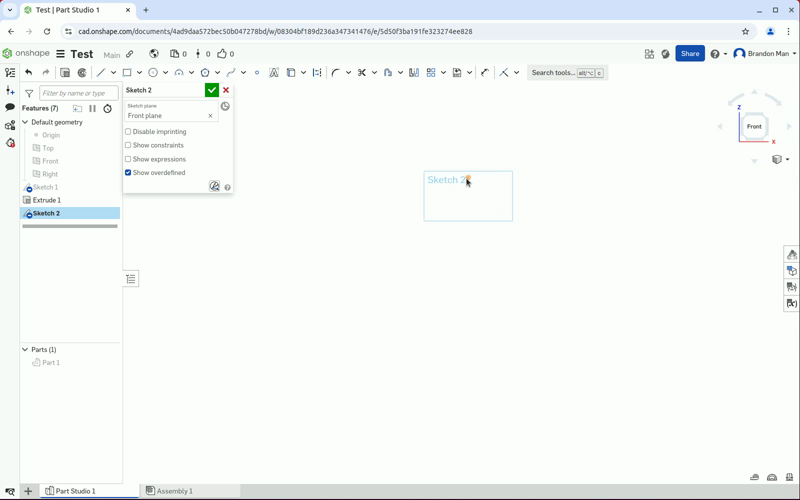
scroll(6)
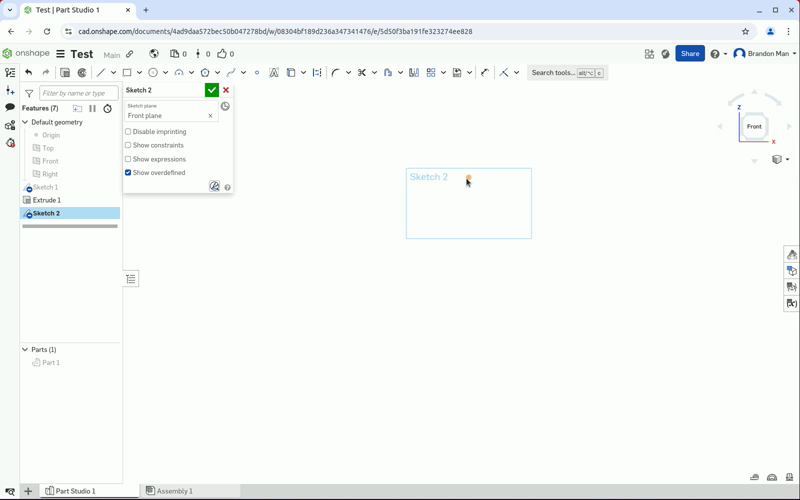
scroll(6)
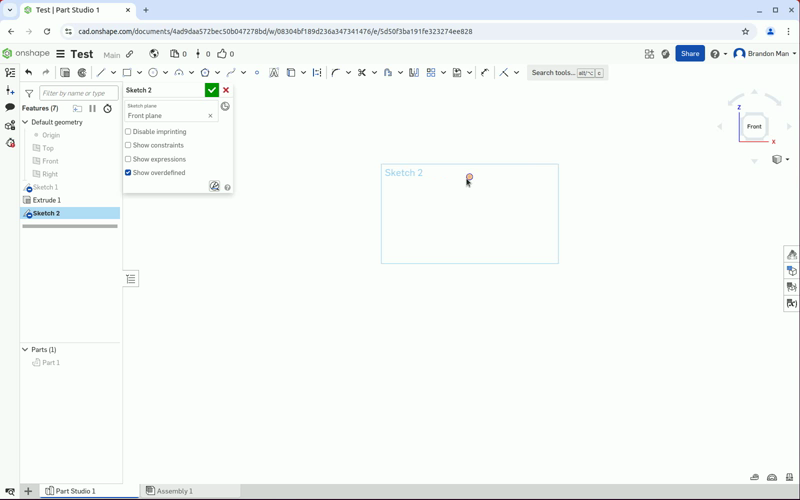
scroll(6)
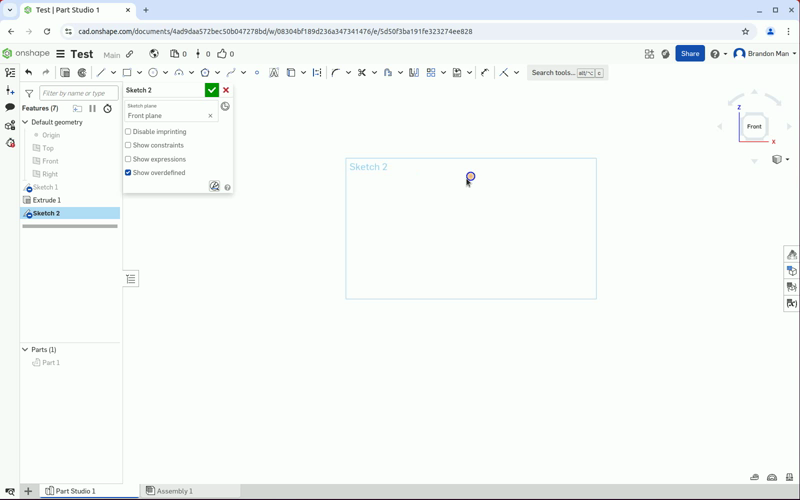
scroll(6)
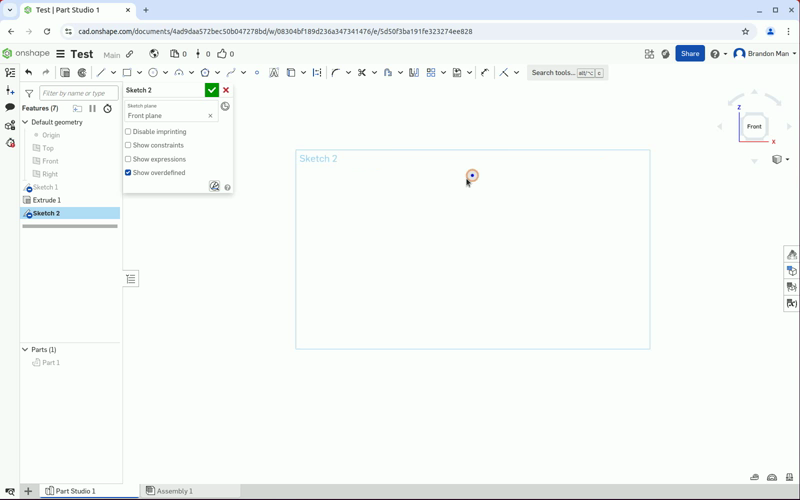
scroll(6)
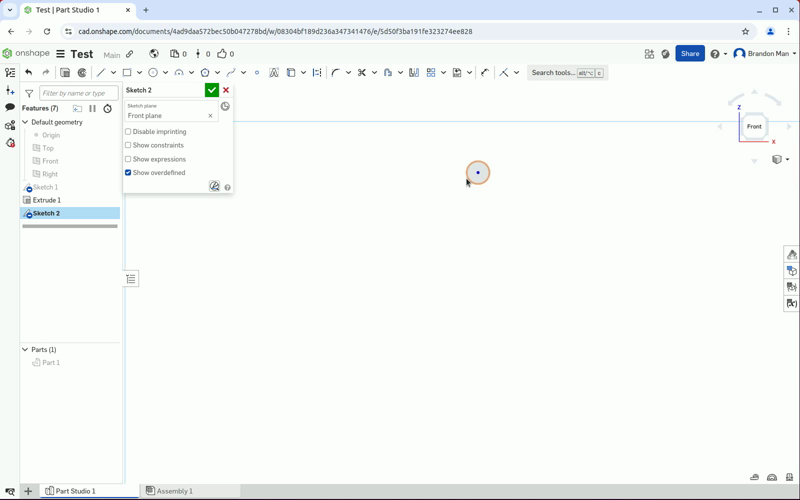
click(466, 178)
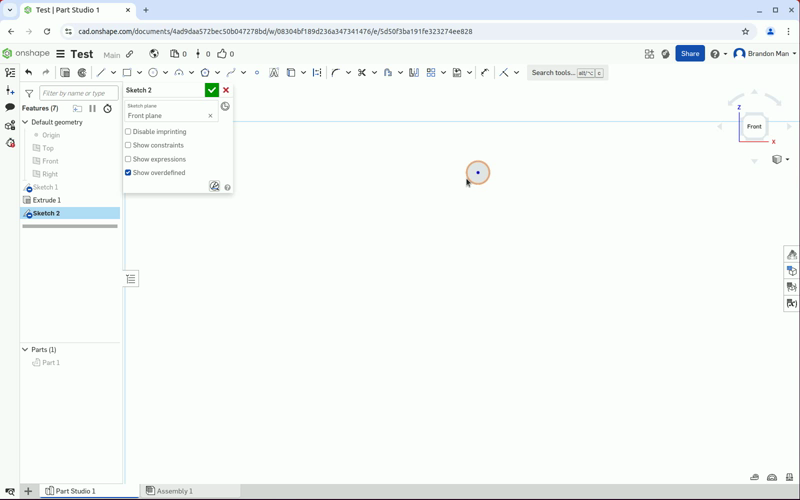
scroll(-6)
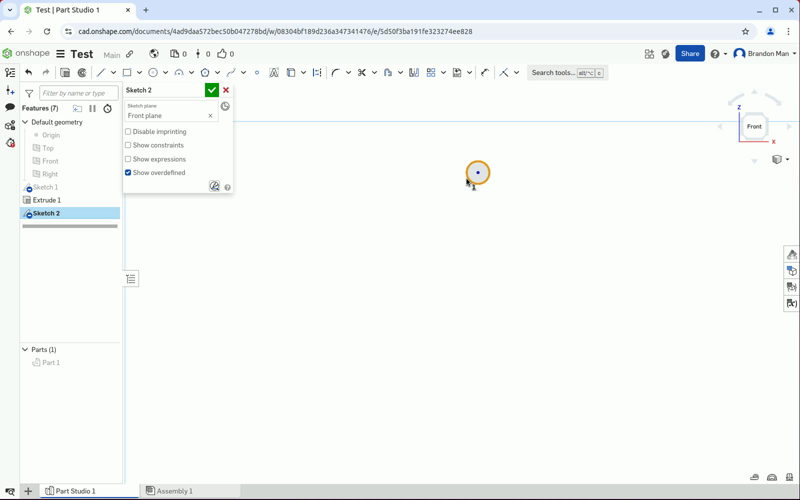
scroll(-6)
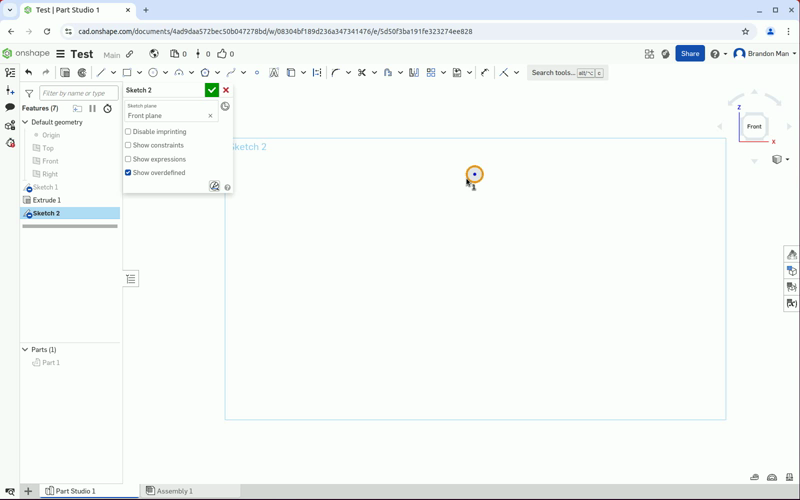
scroll(-6)
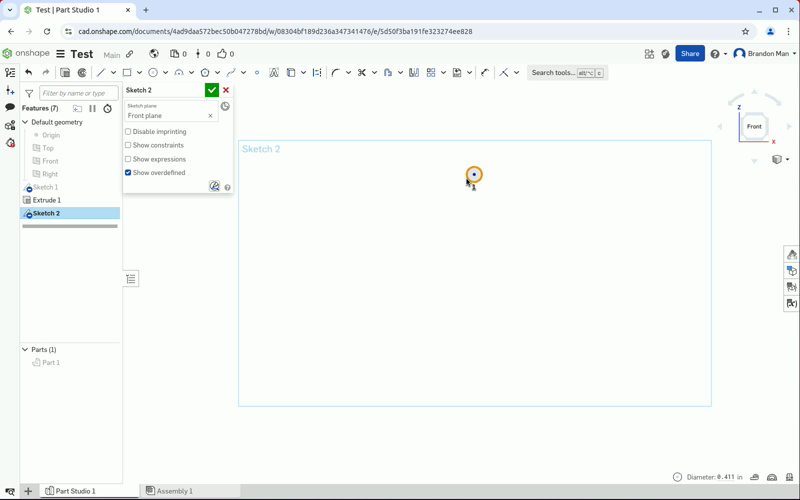
scroll(-6)
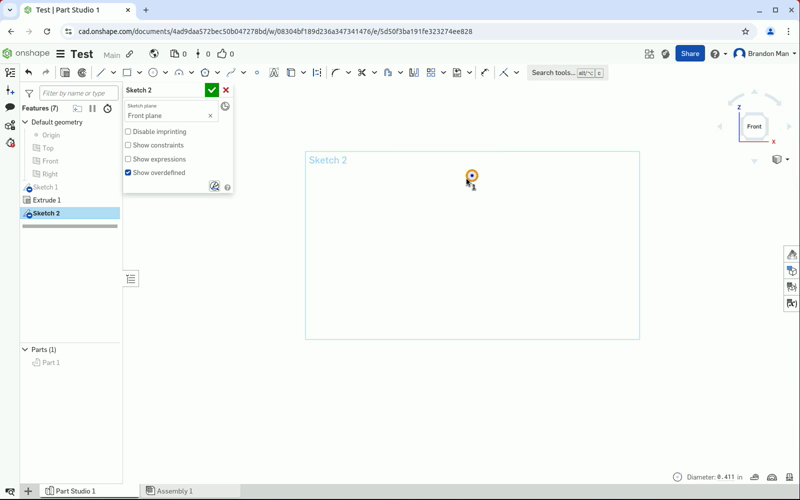
scroll(-6)
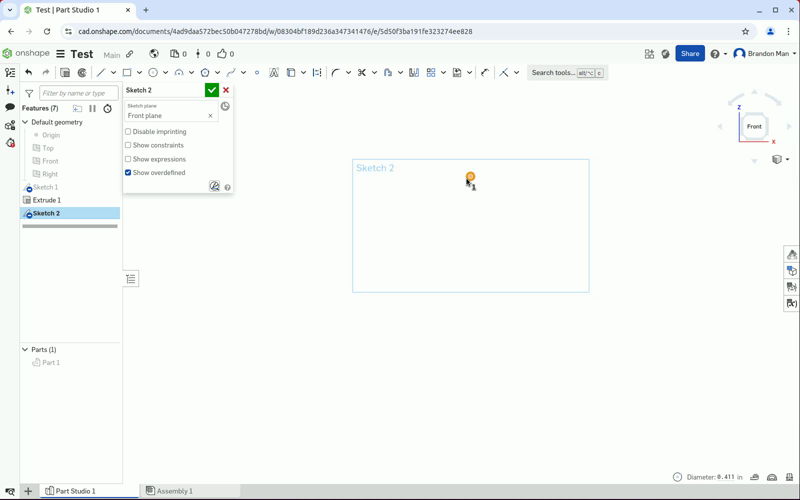
scroll(-6)
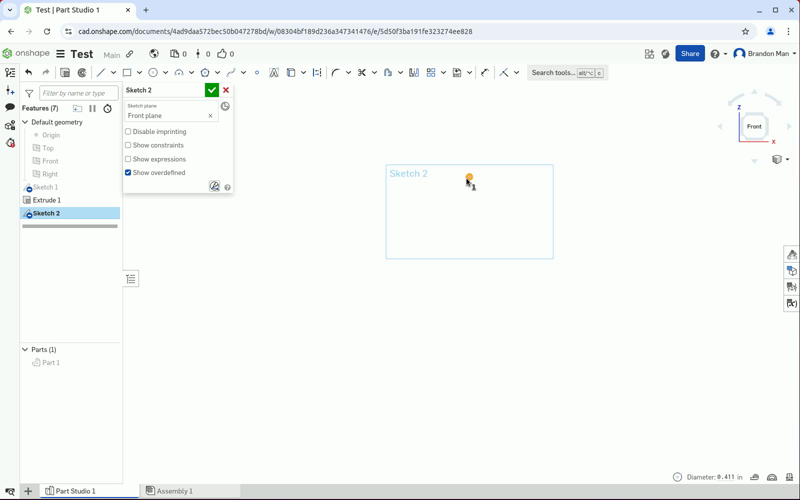
scroll(-6)
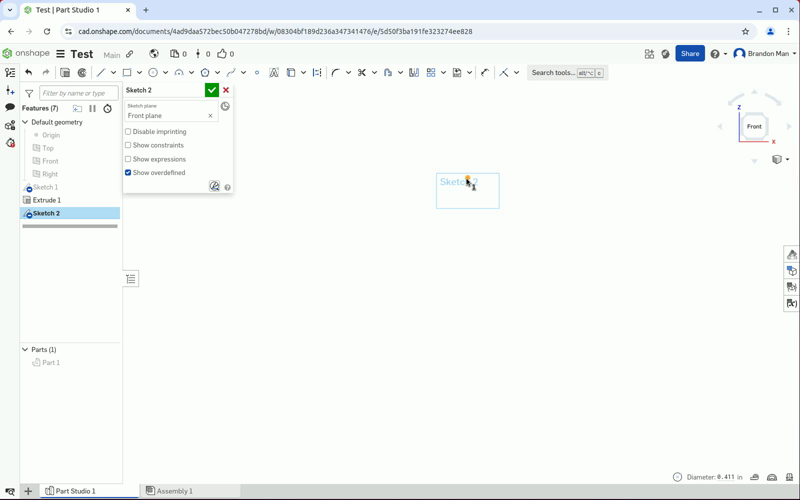
mouse_move(73, 352)
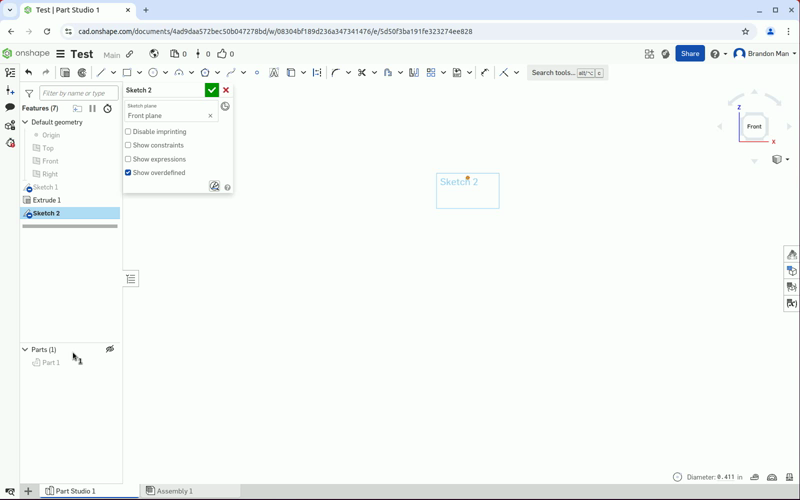
key(shift+y)
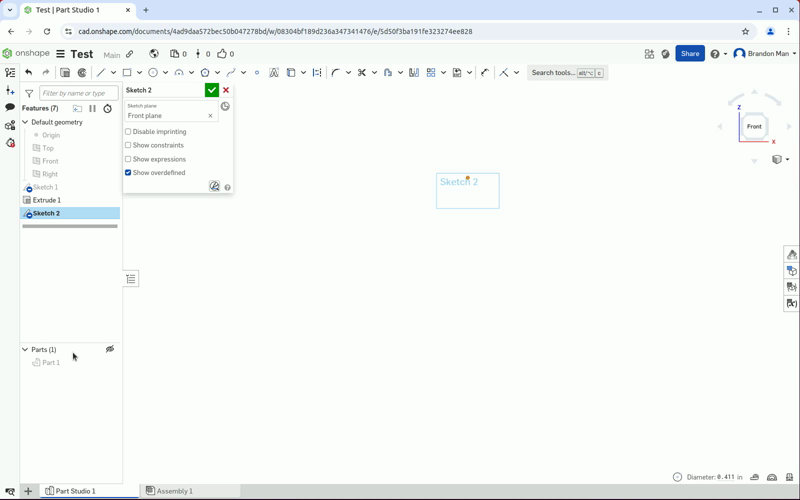
key(shift+e)
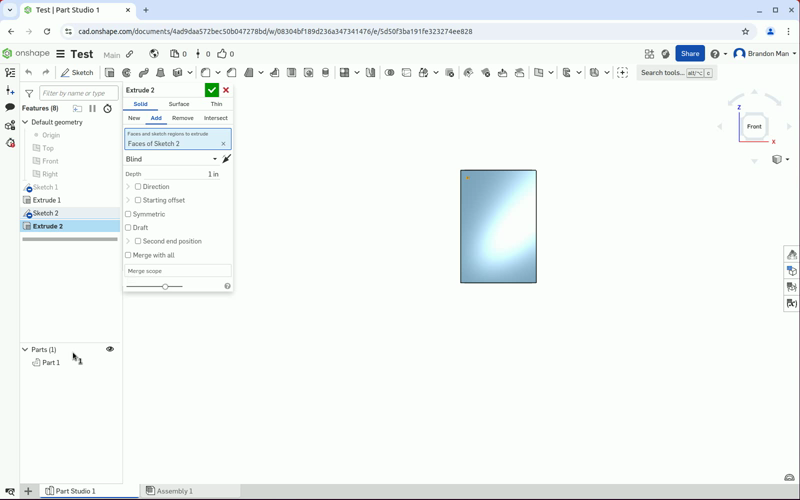
mouse_move(143, 106)
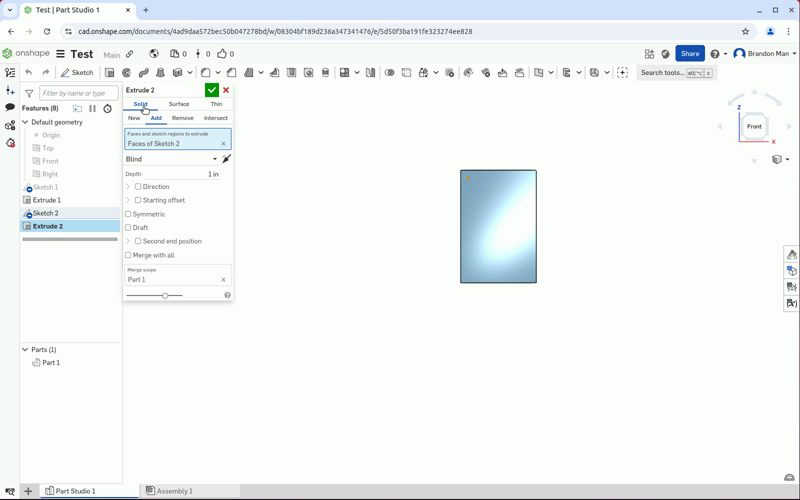
click(143, 106)
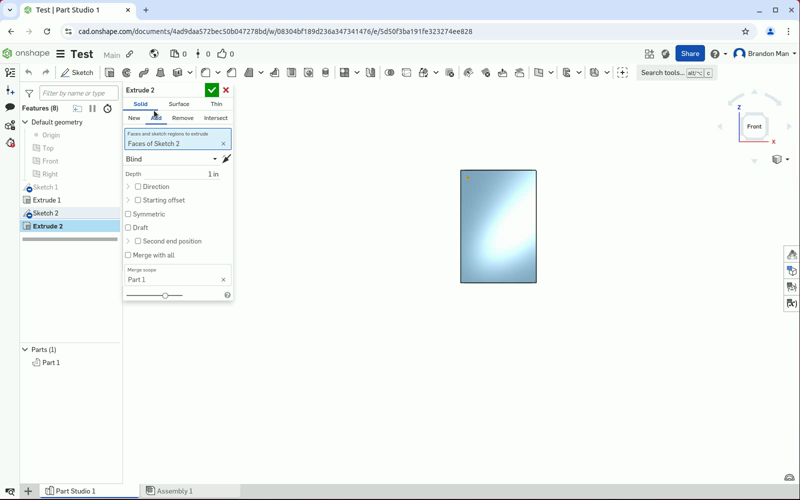
mouse_move(186, 120)
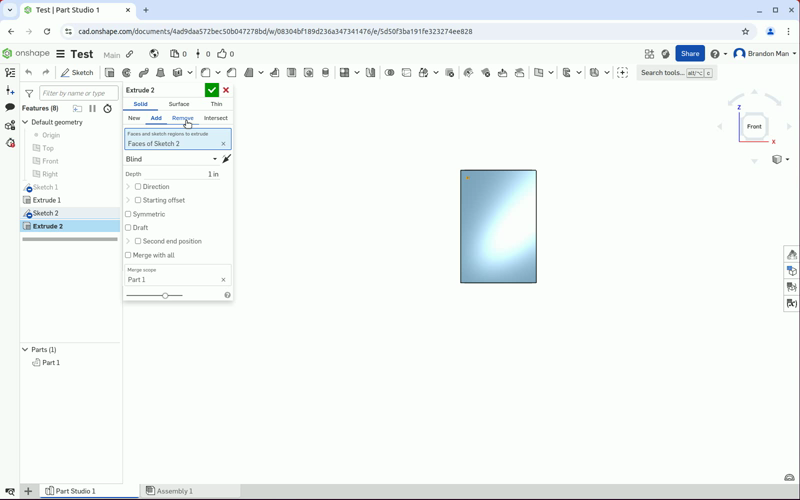
click(186, 120)
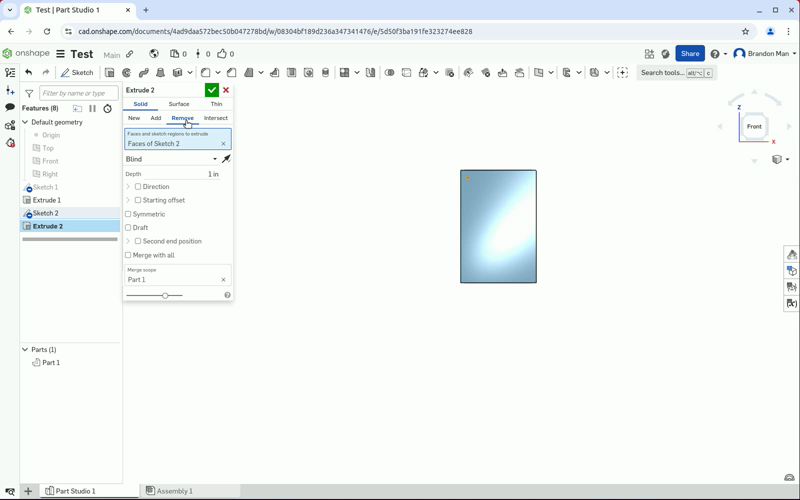
key(tab, 4)
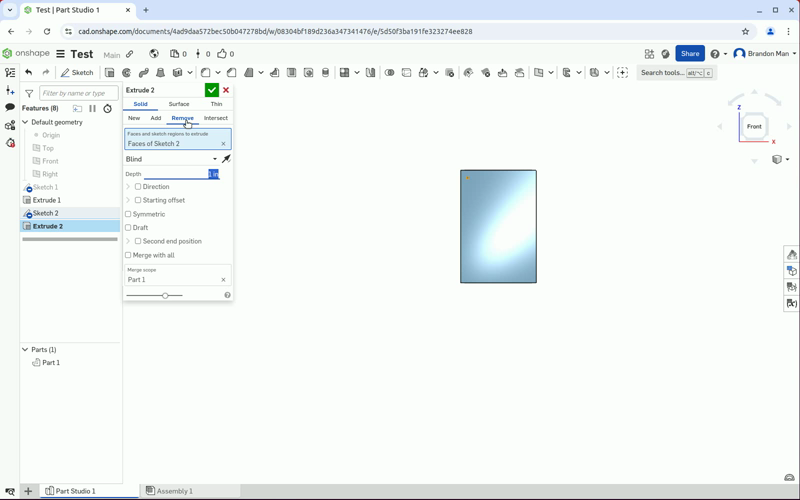
text(15.646)
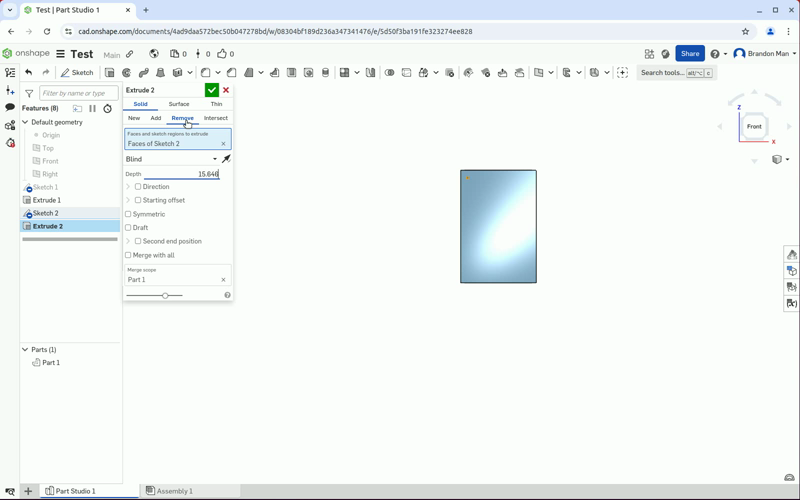
key(tab, 6)
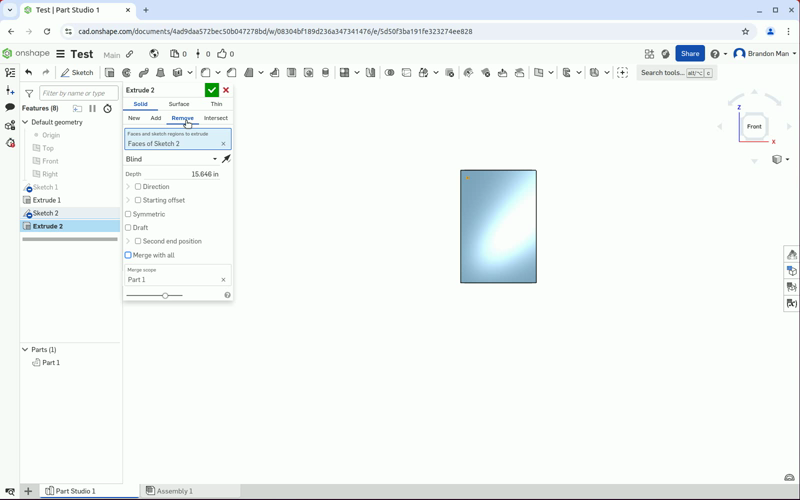
key(space)
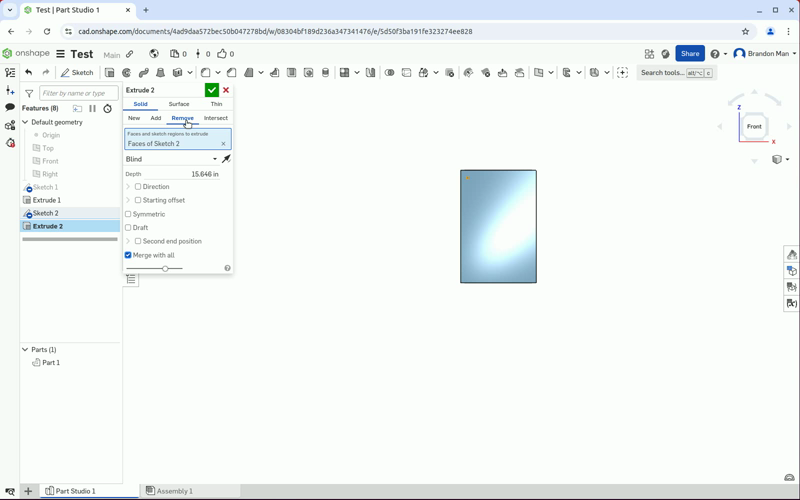
key(enter)
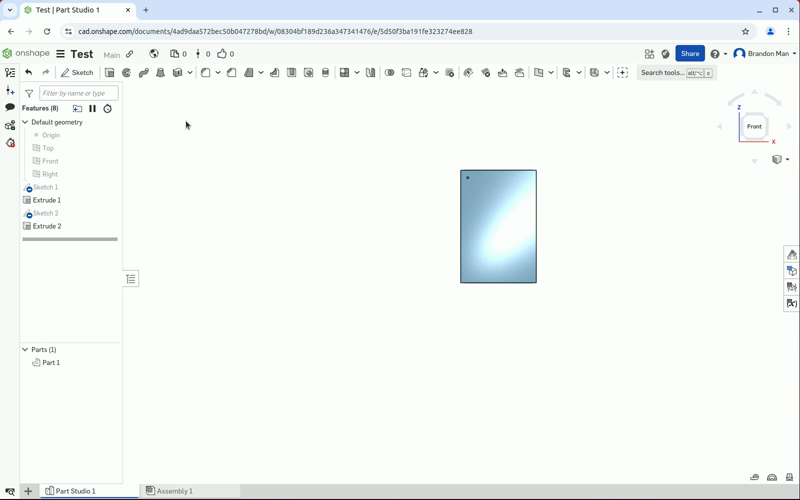
key(shift+h)
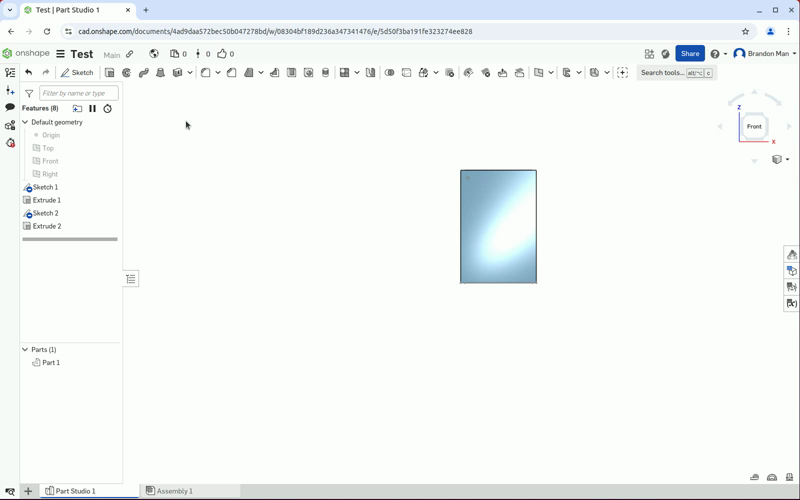
key(shift+h)
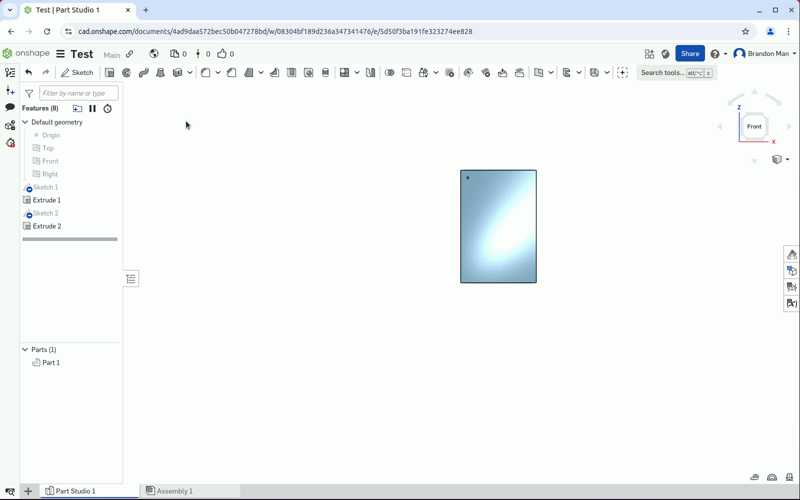
mouse_move(73, 189)
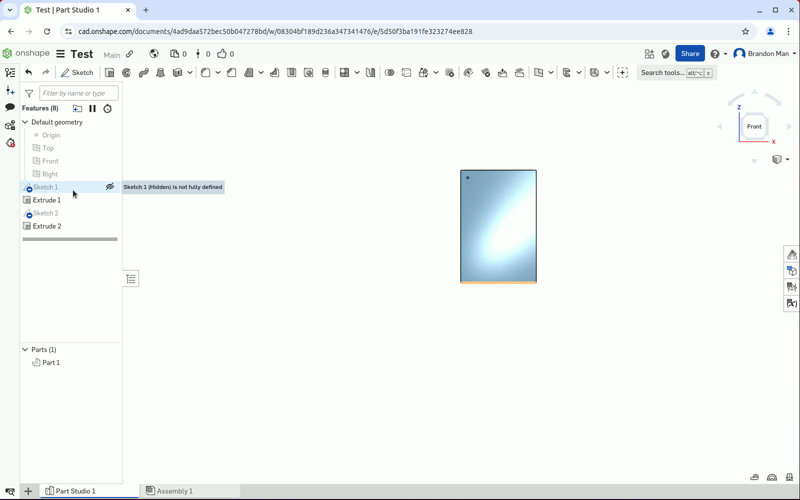
click(73, 189)
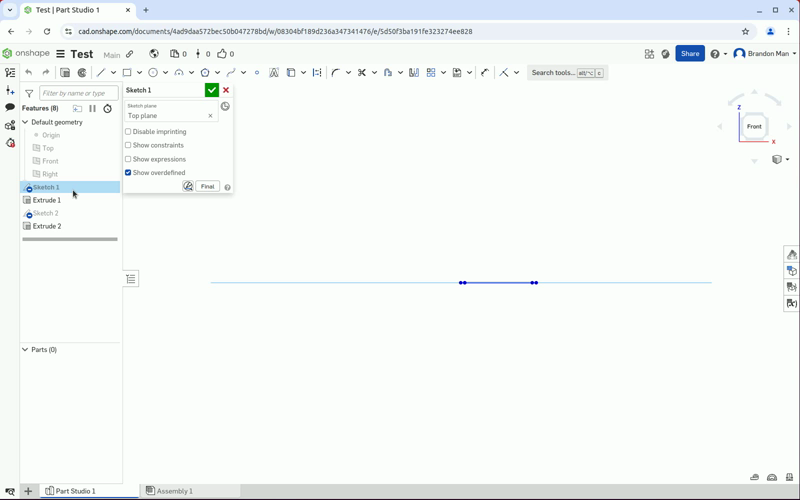
mouse_move(229, 92)
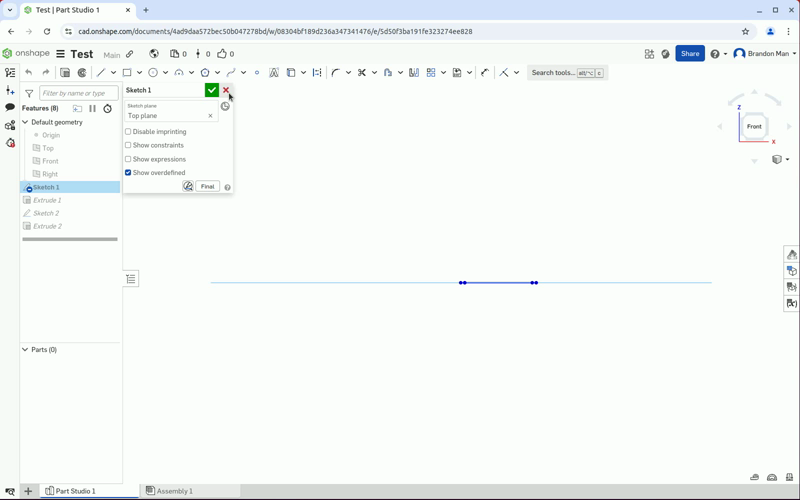
click(229, 92)
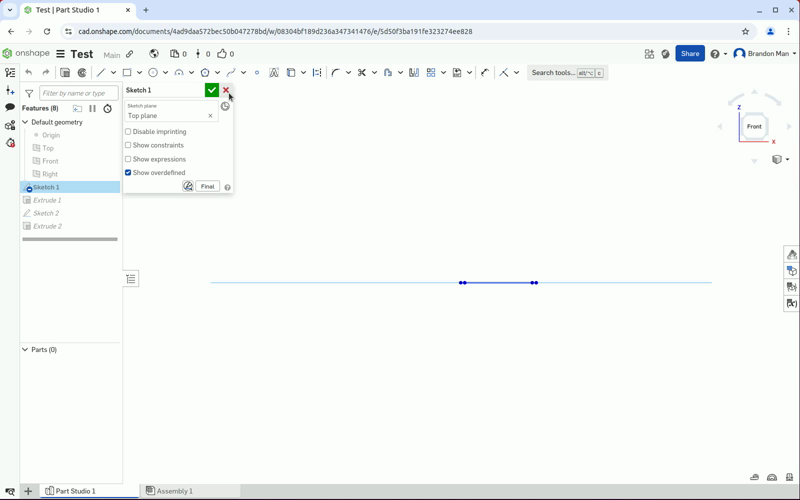
key(shift+s)
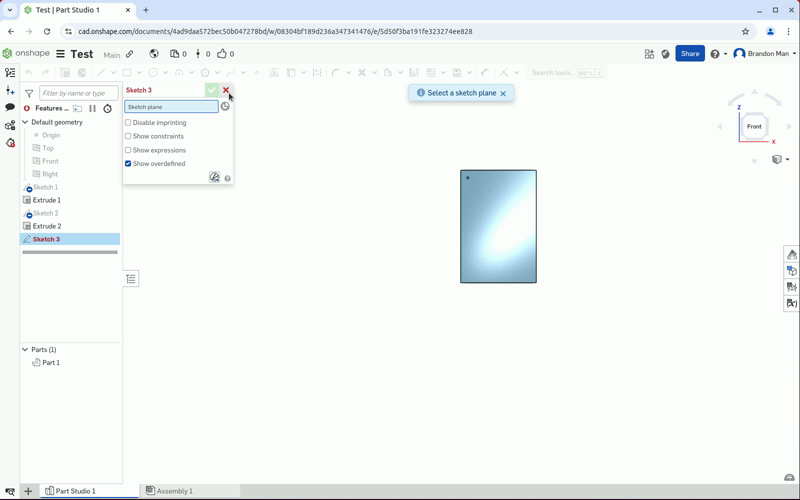
mouse_move(73, 163)
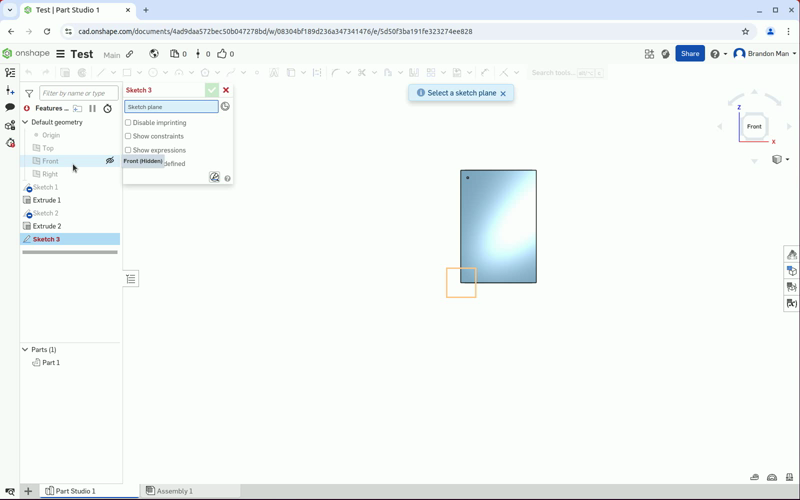
click(73, 163)
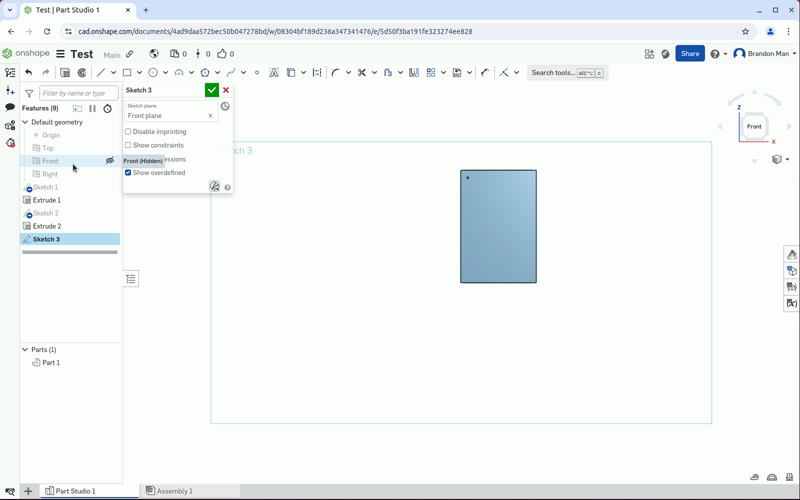
mouse_move(73, 352)
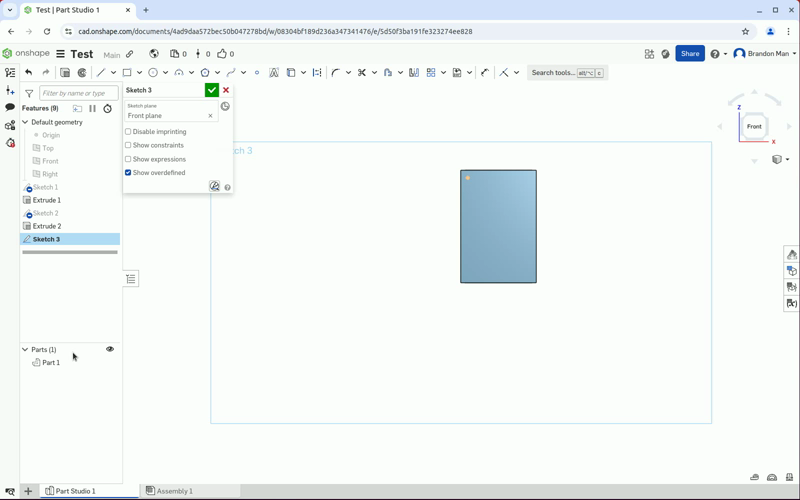
key(y)
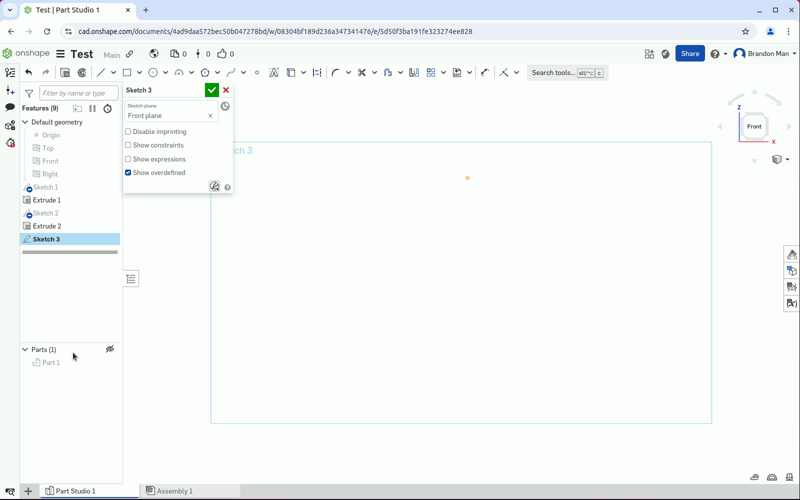
key(c)
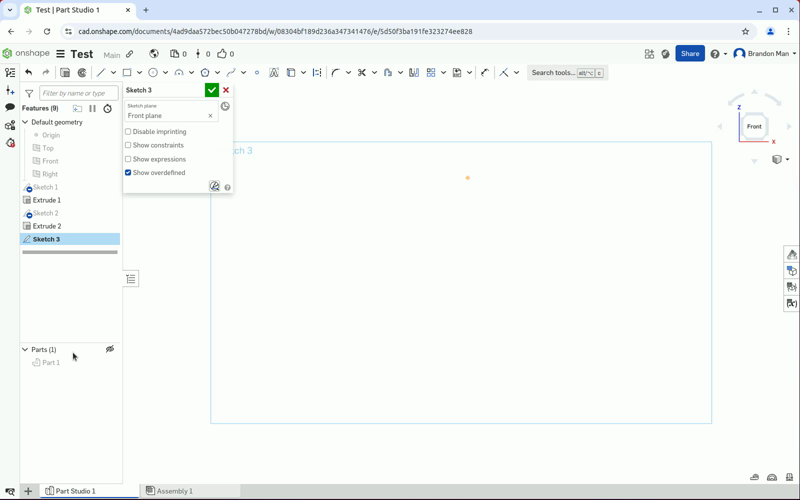
key_down(shift)
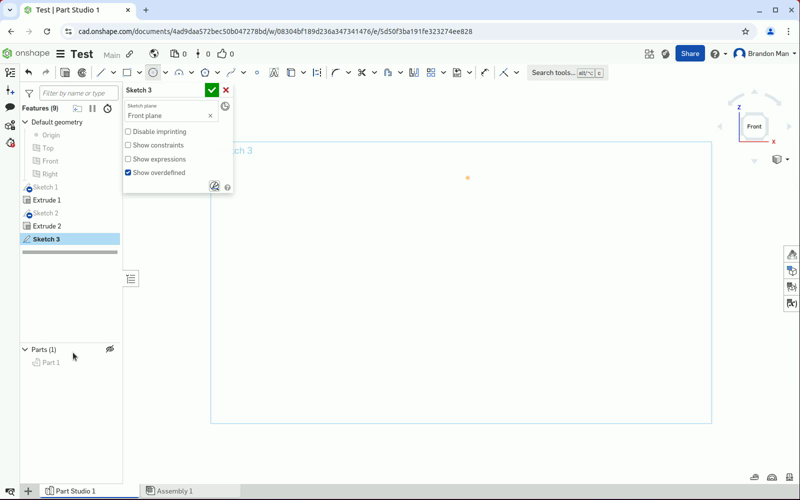
mouse_move(528, 177)
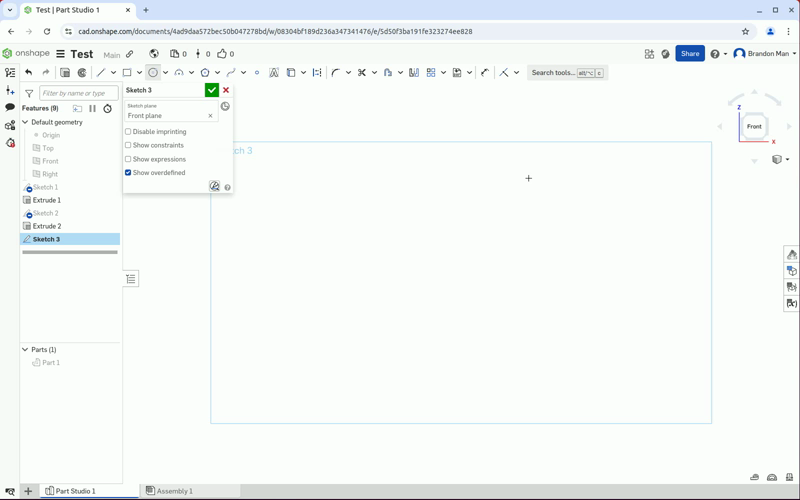
click(528, 177)
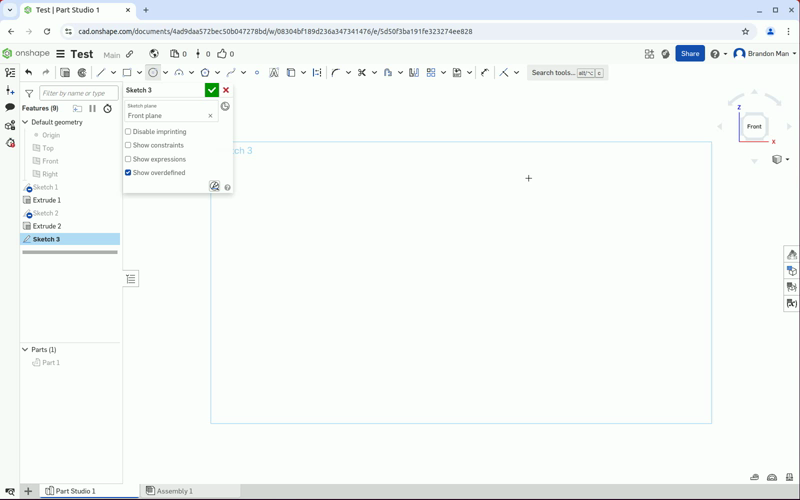
key_up(shift)
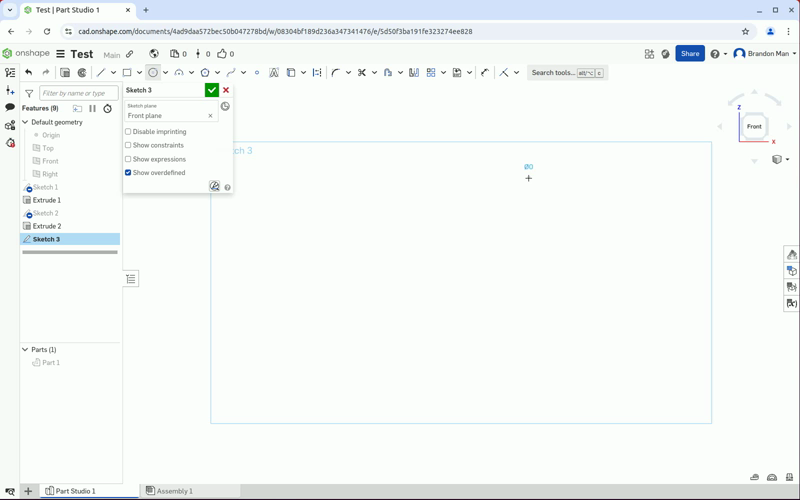
mouse_move(529, 177)
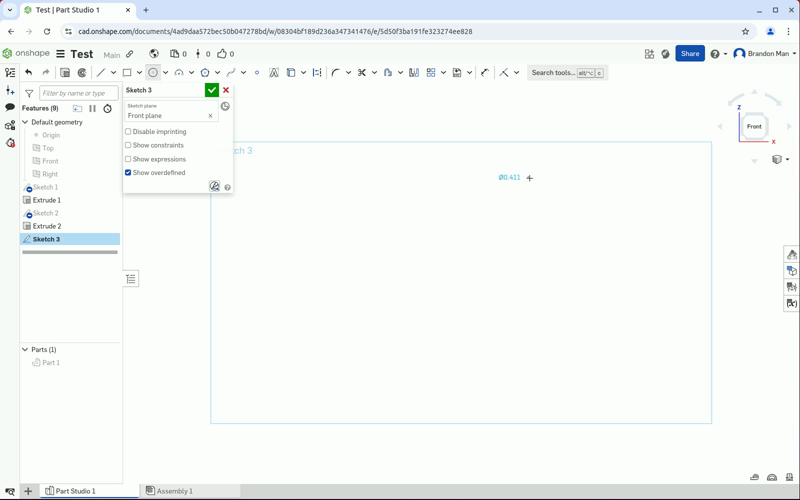
scroll(6)
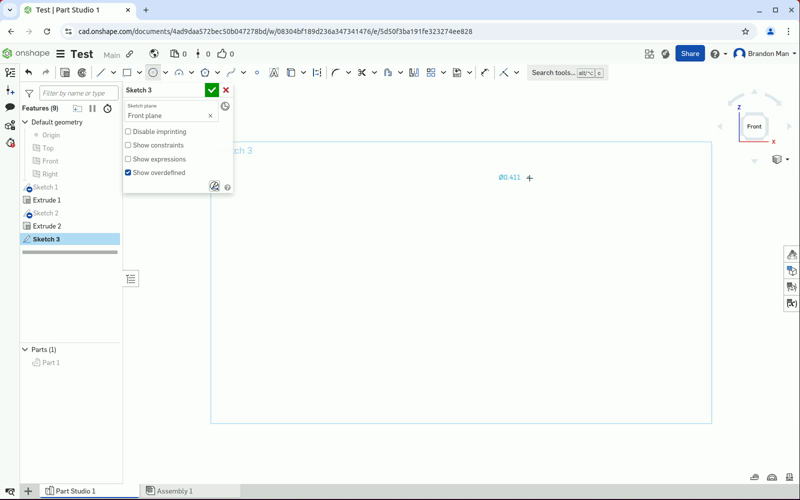
scroll(6)
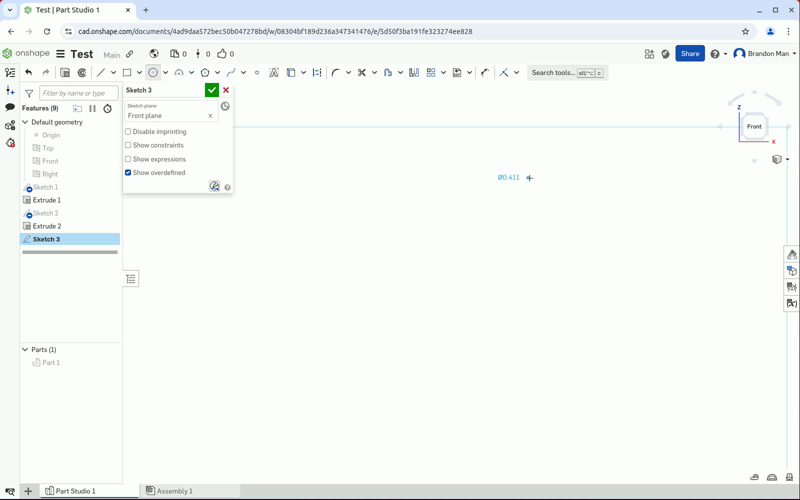
scroll(6)
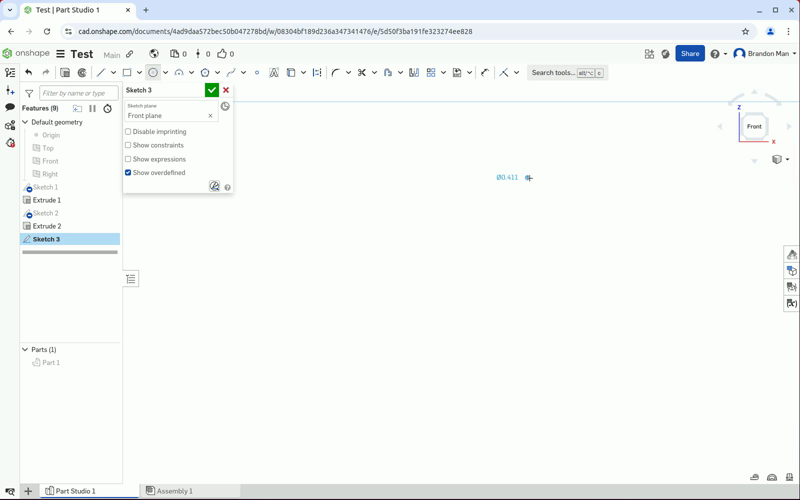
scroll(6)
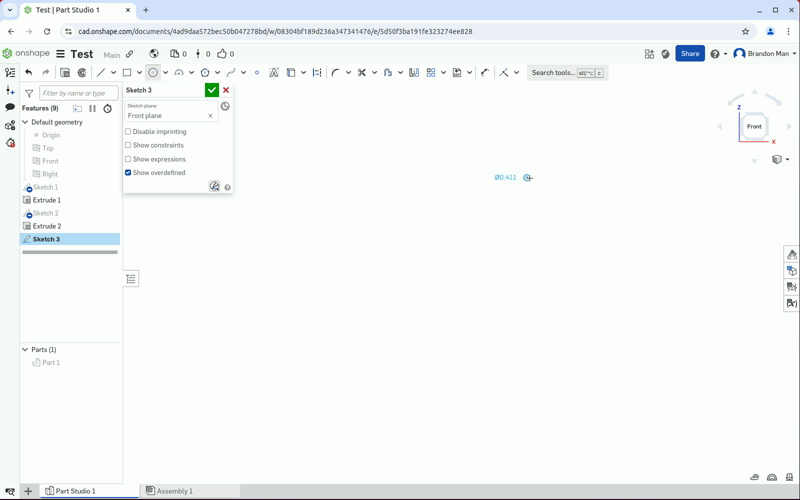
scroll(6)
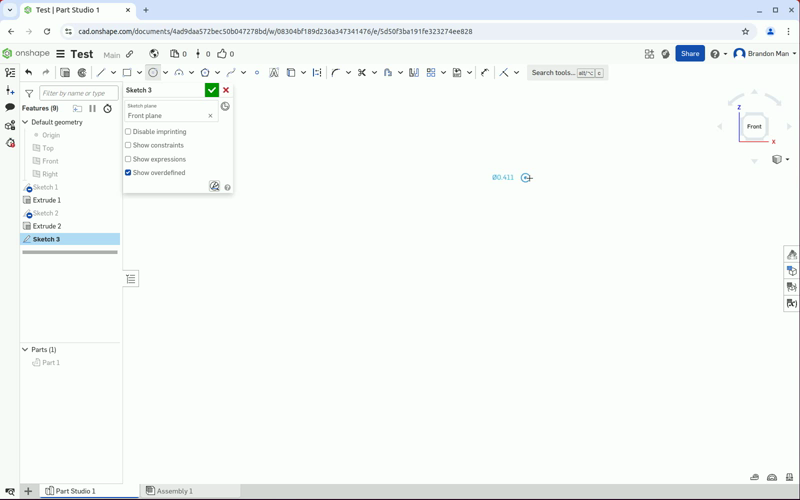
scroll(6)
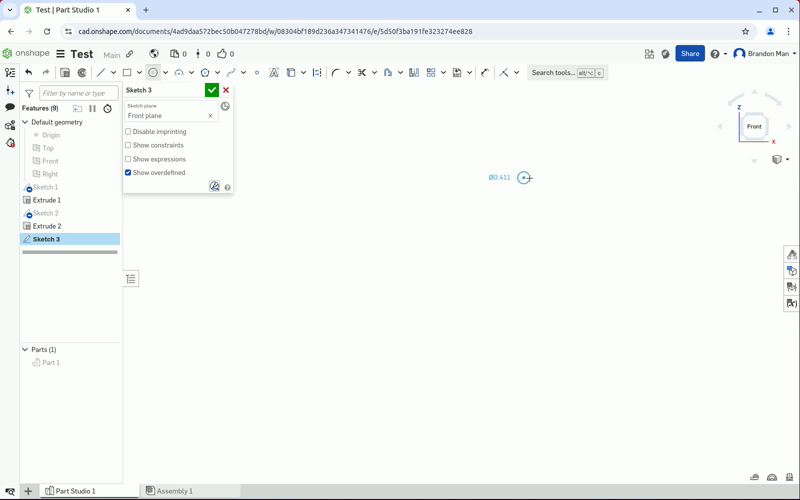
scroll(6)
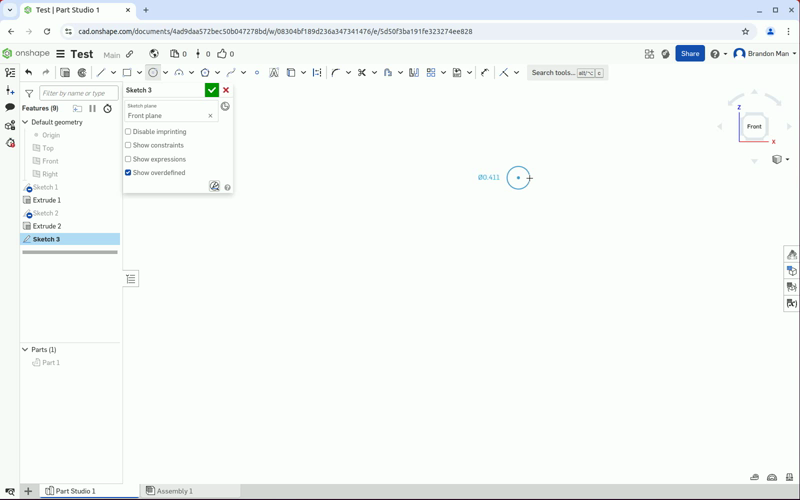
click(529, 177)
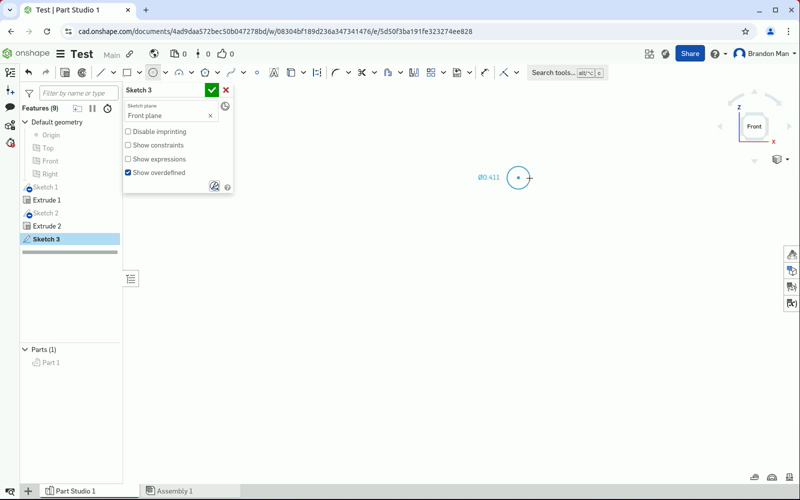
scroll(-6)
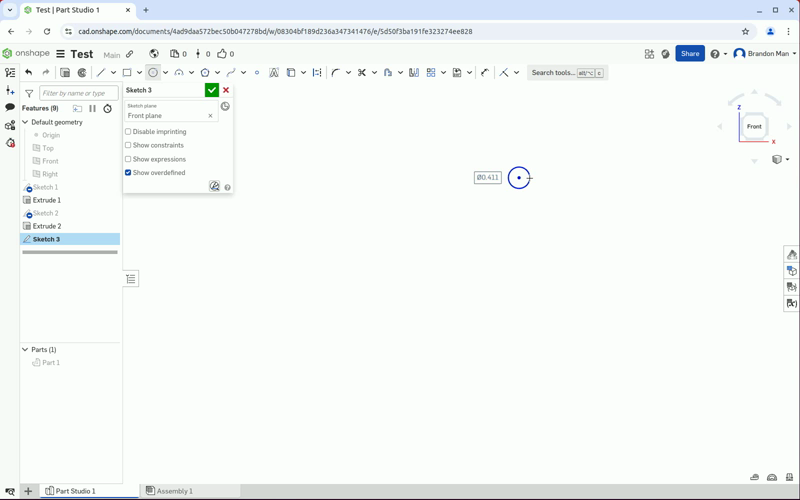
scroll(-6)
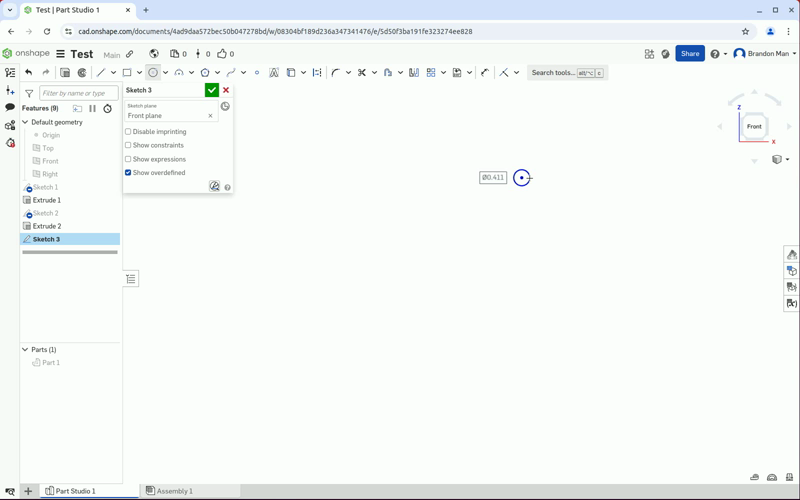
scroll(-6)
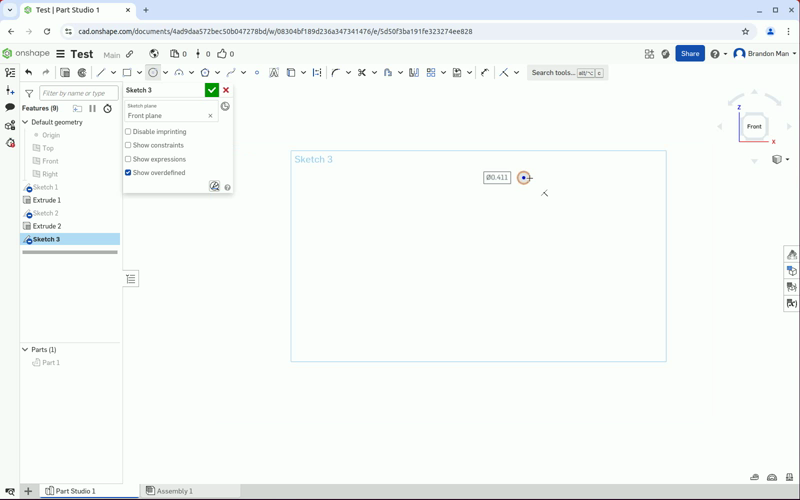
scroll(-6)
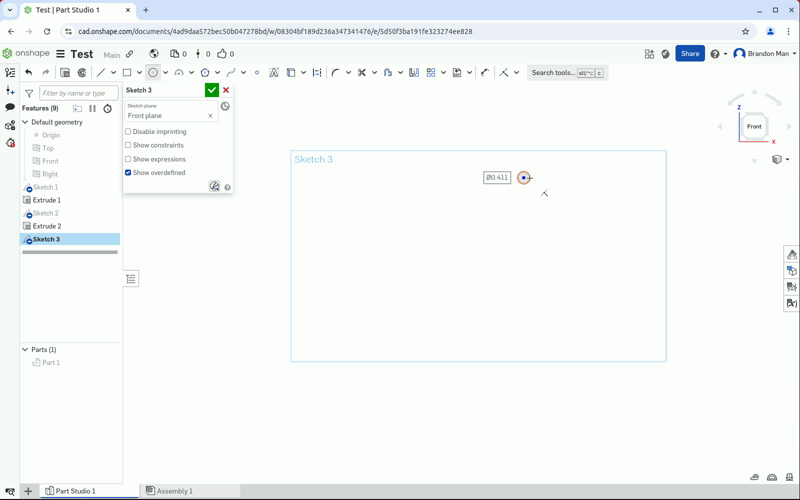
scroll(-6)
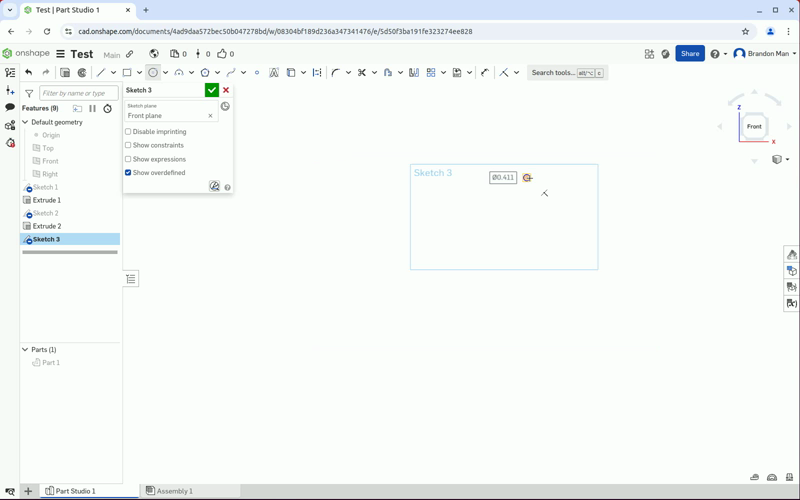
scroll(-6)
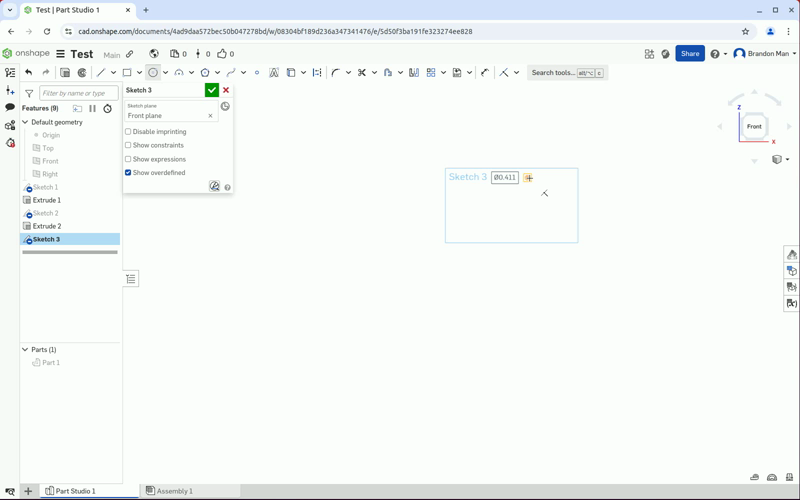
scroll(-6)
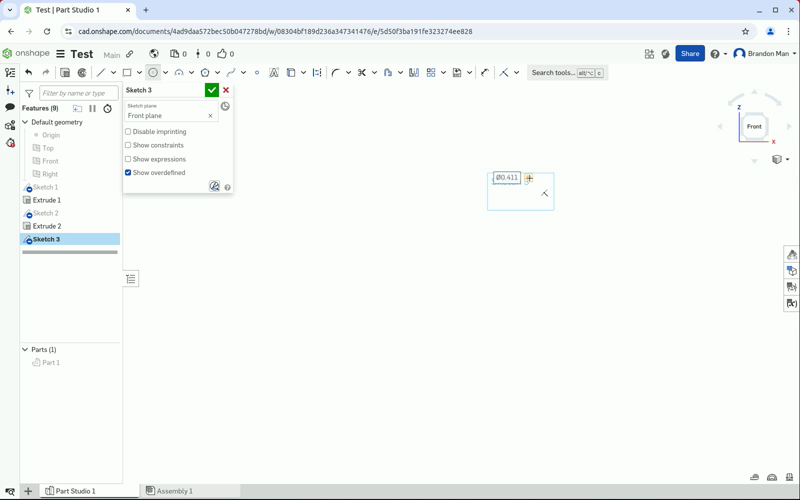
key(esc)
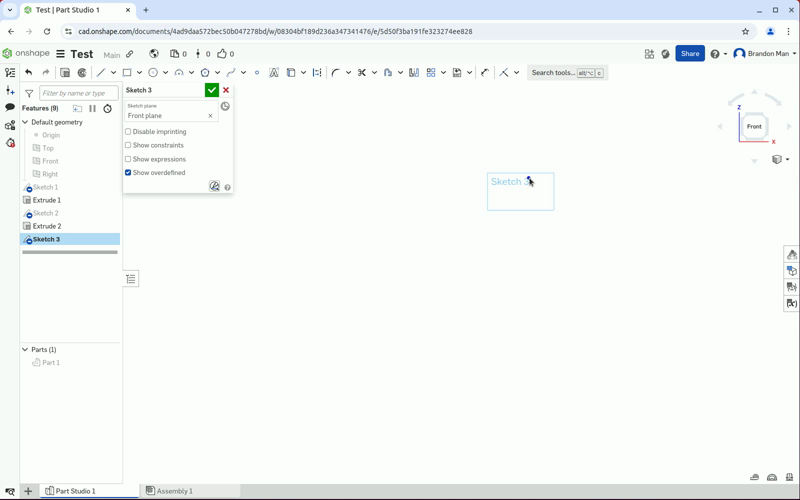
mouse_move(528, 178)
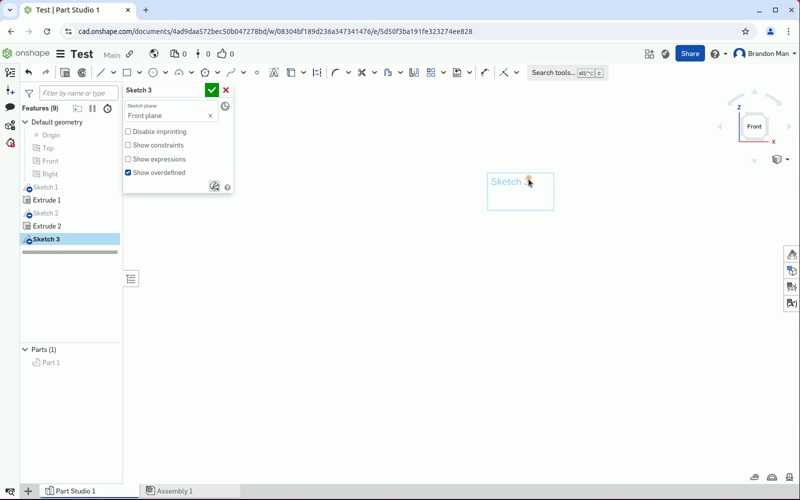
scroll(6)
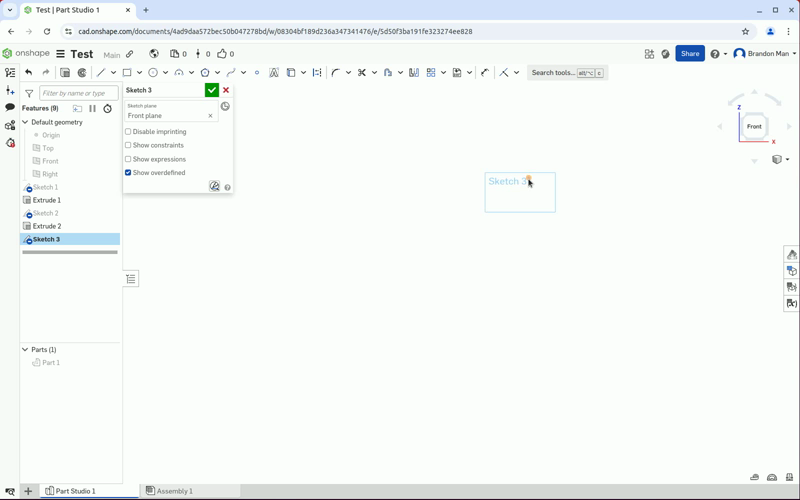
scroll(6)
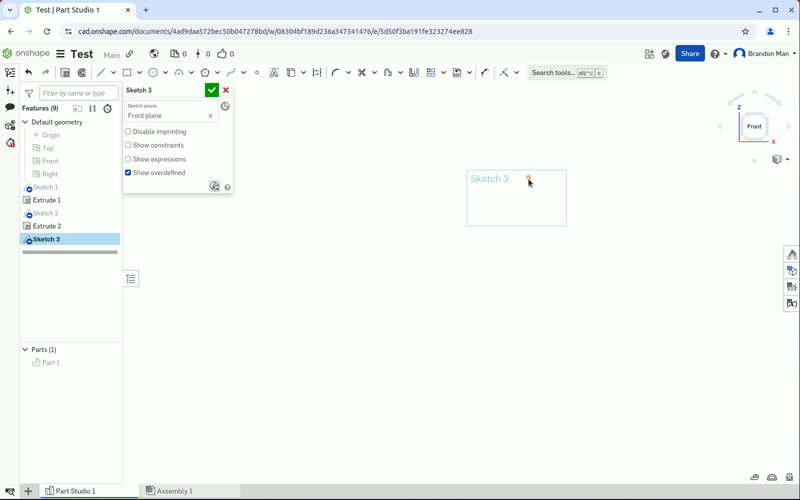
scroll(6)
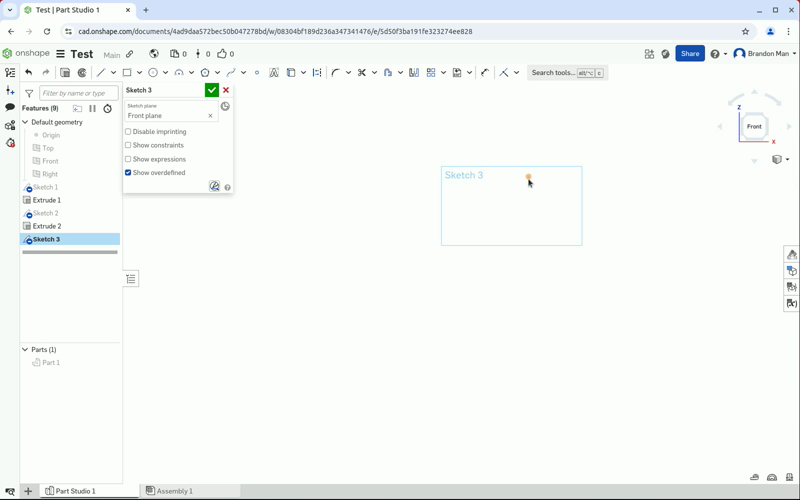
scroll(6)
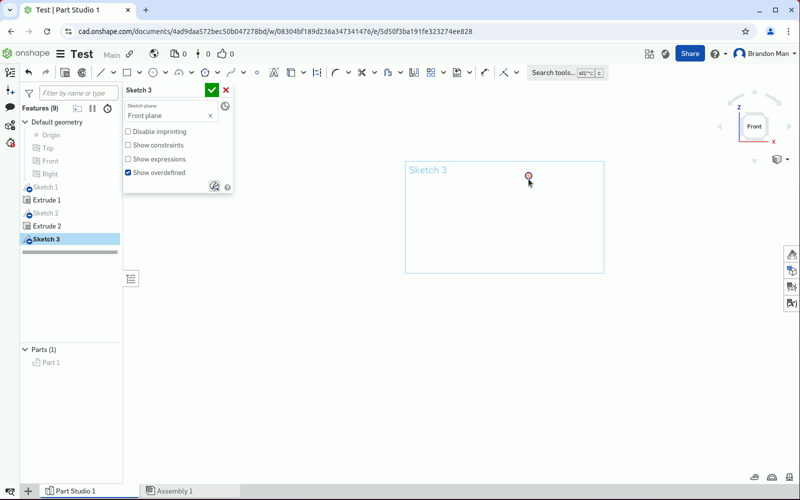
scroll(6)
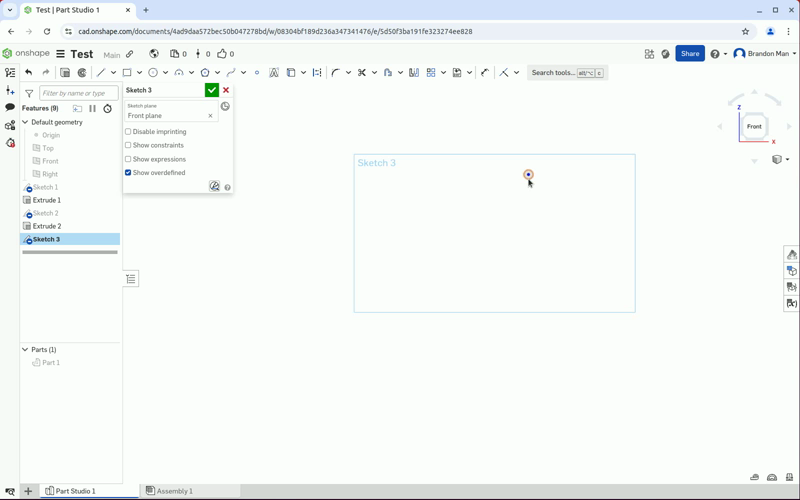
scroll(6)
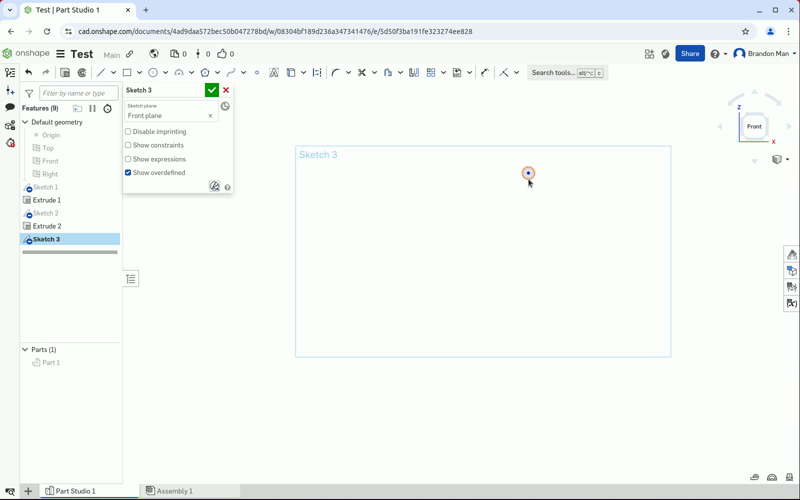
scroll(6)
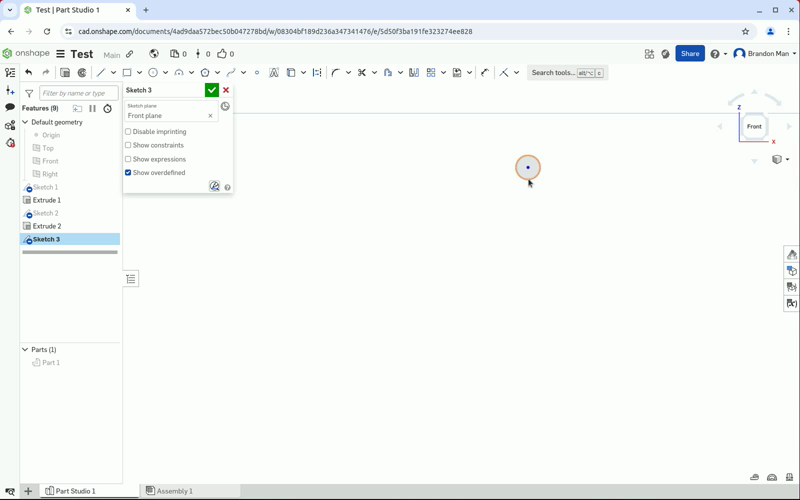
click(528, 178)
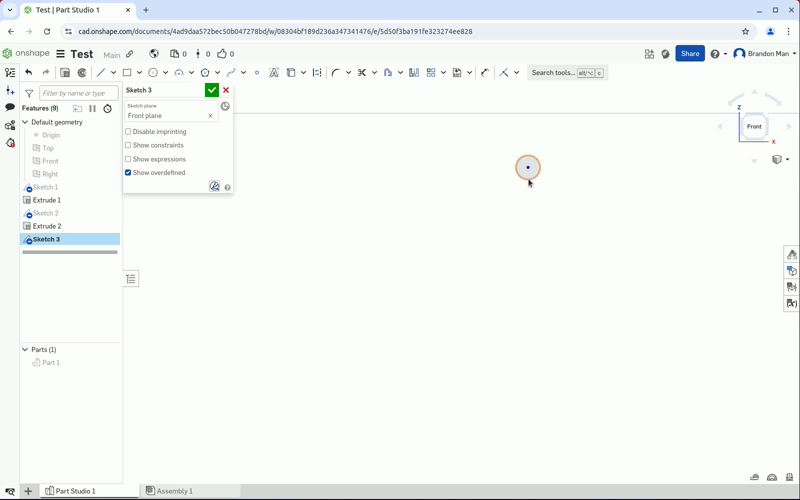
scroll(-6)
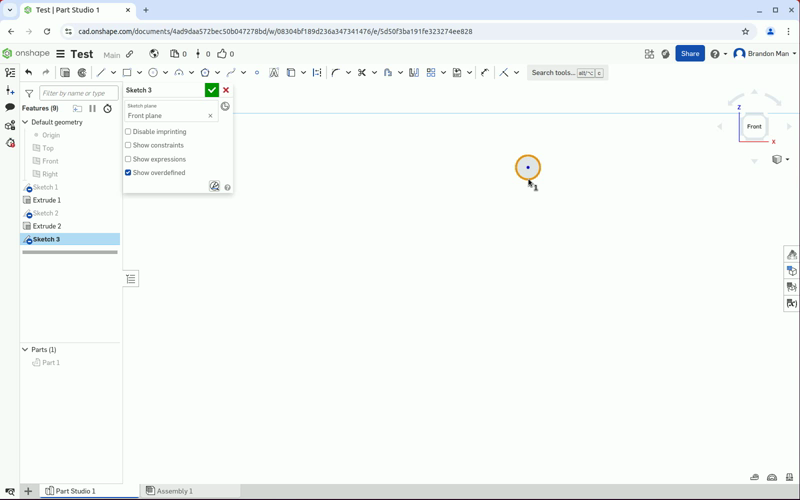
scroll(-6)
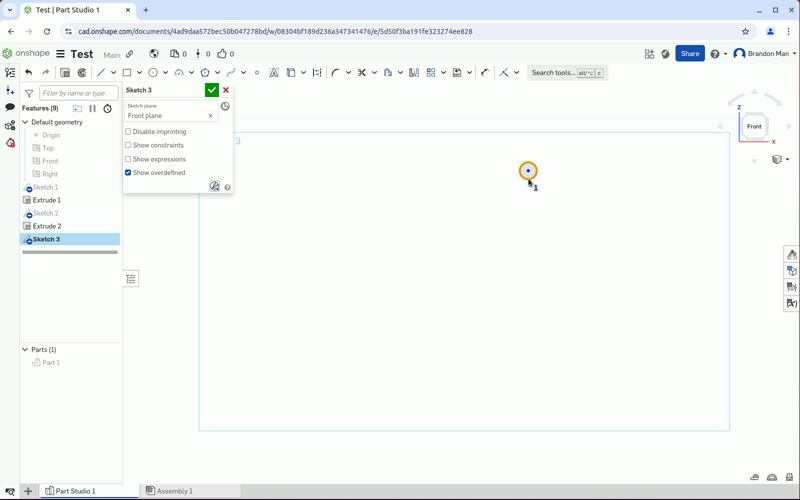
scroll(-6)
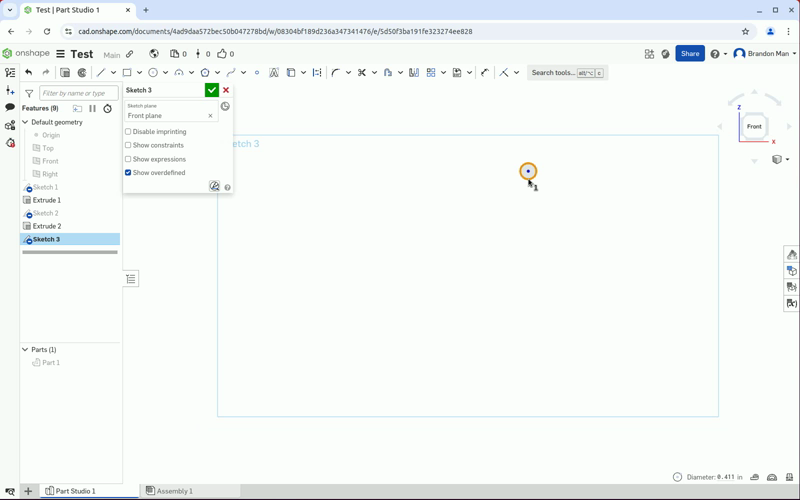
scroll(-6)
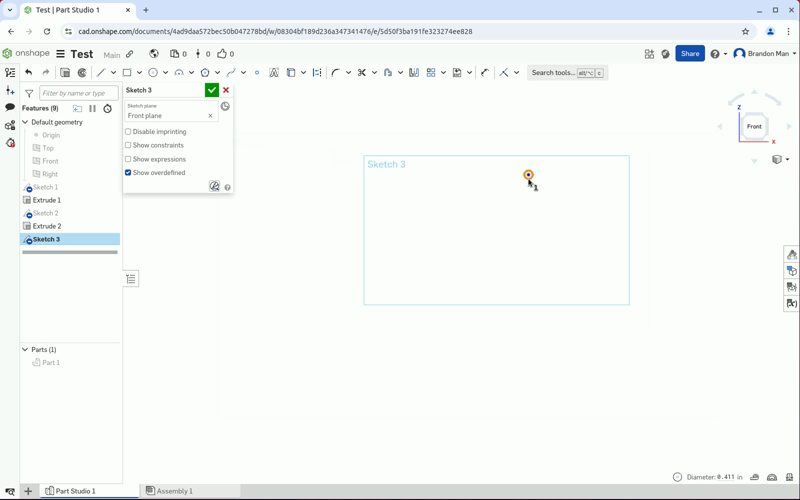
scroll(-6)
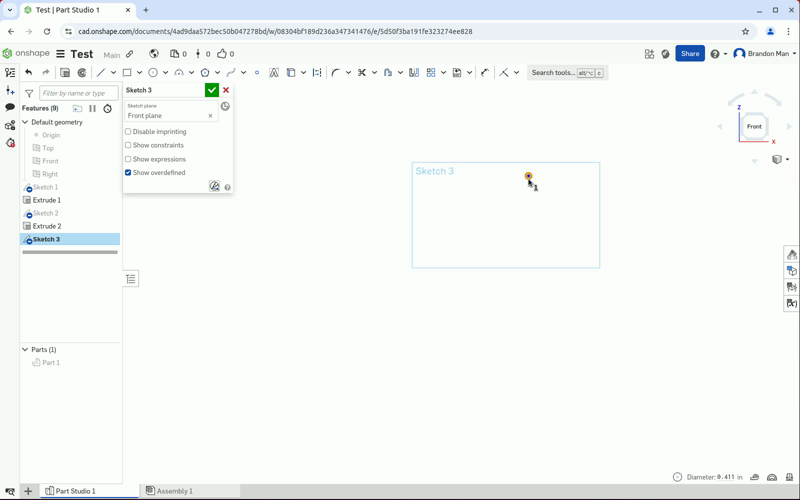
scroll(-6)
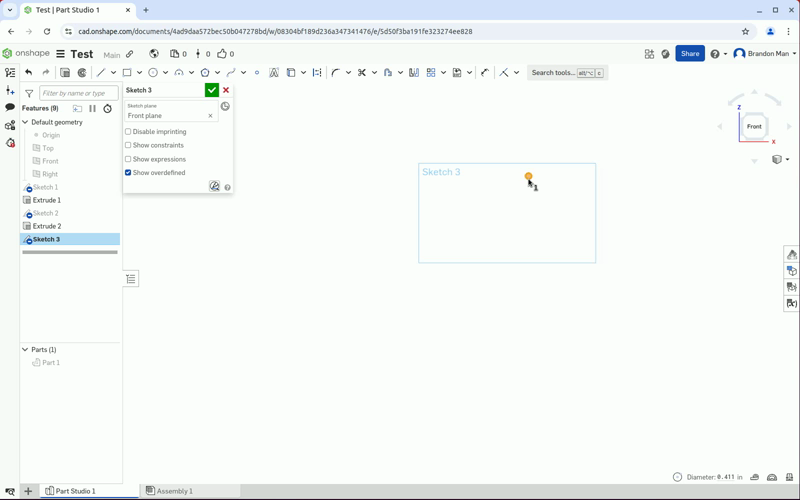
scroll(-6)
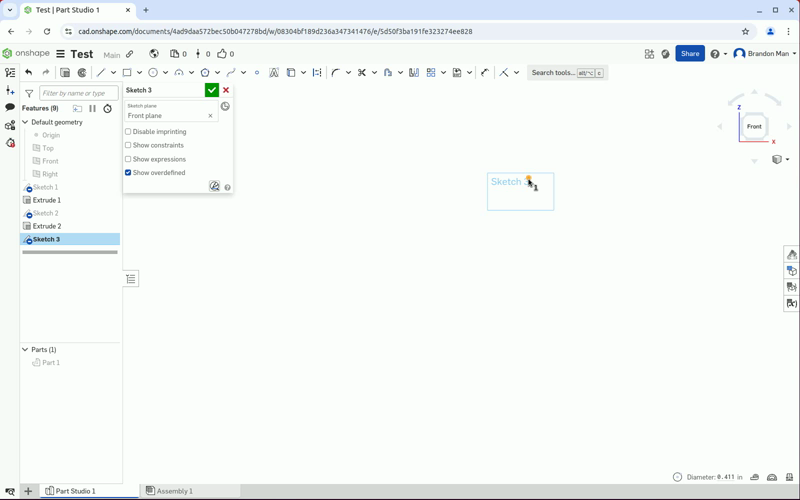
mouse_move(73, 352)
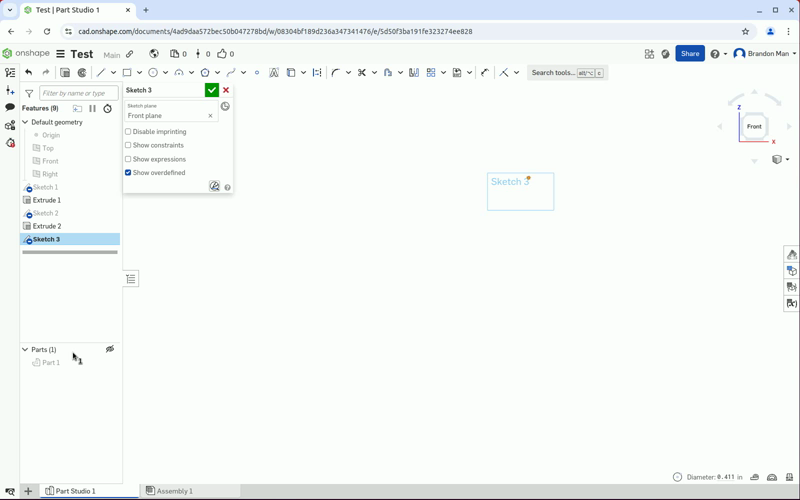
key(shift+y)
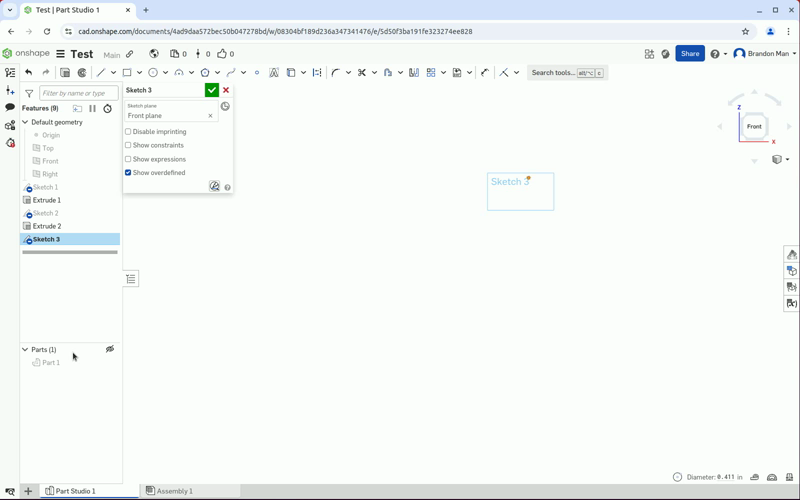
key(shift+e)
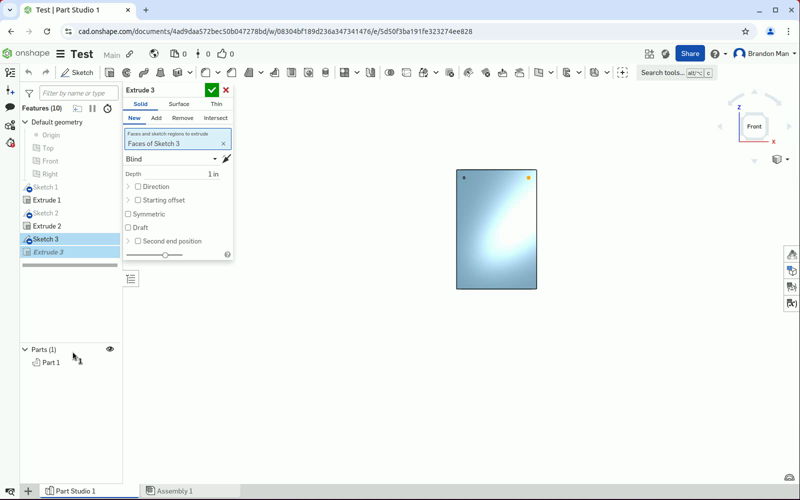
mouse_move(143, 106)
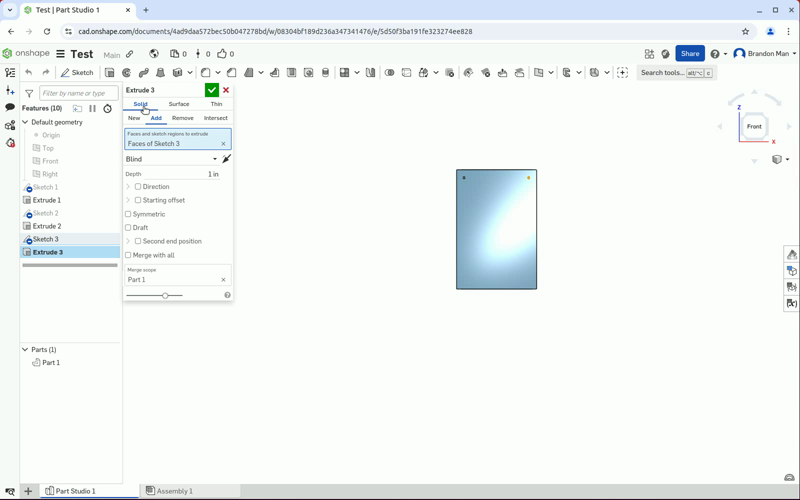
click(143, 106)
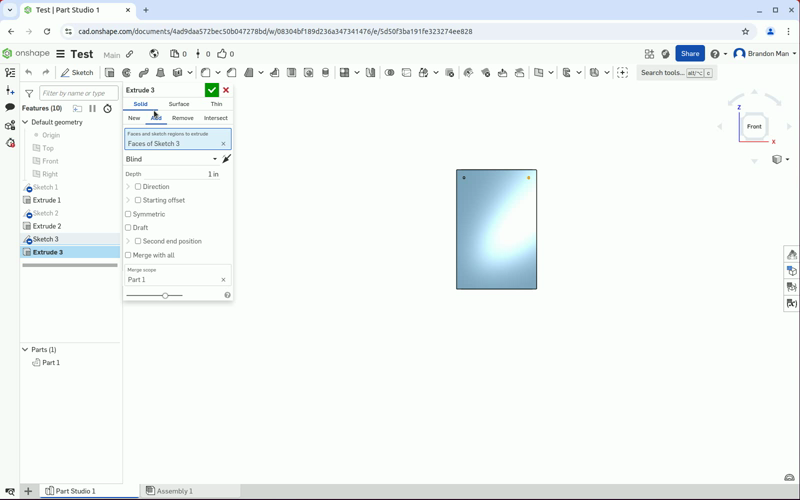
mouse_move(186, 120)
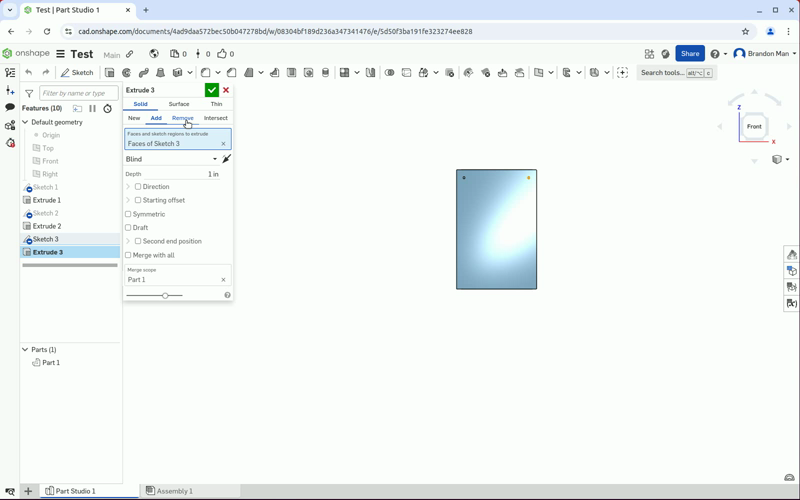
click(186, 120)
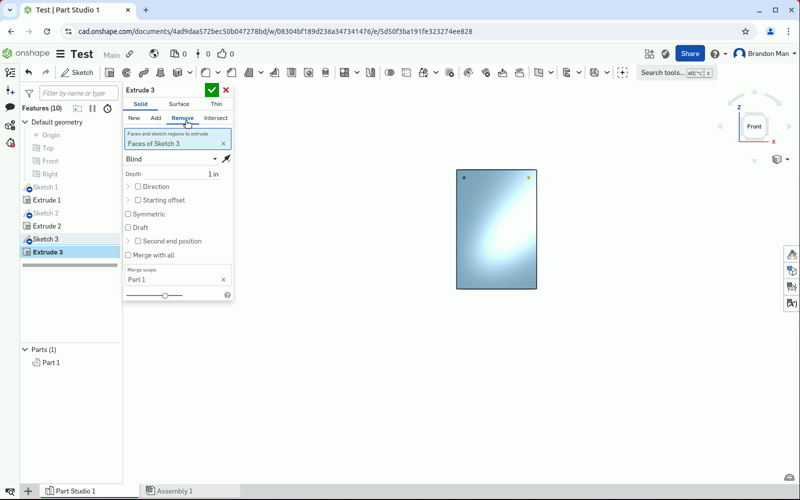
key(tab, 4)
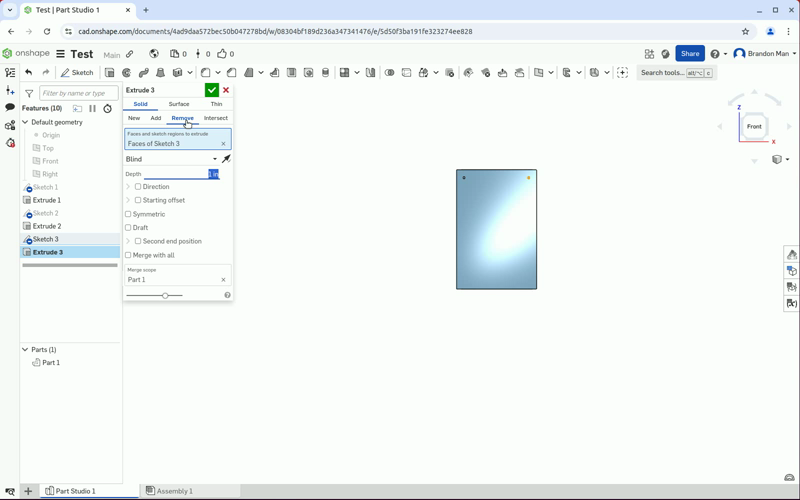
text(15.646)
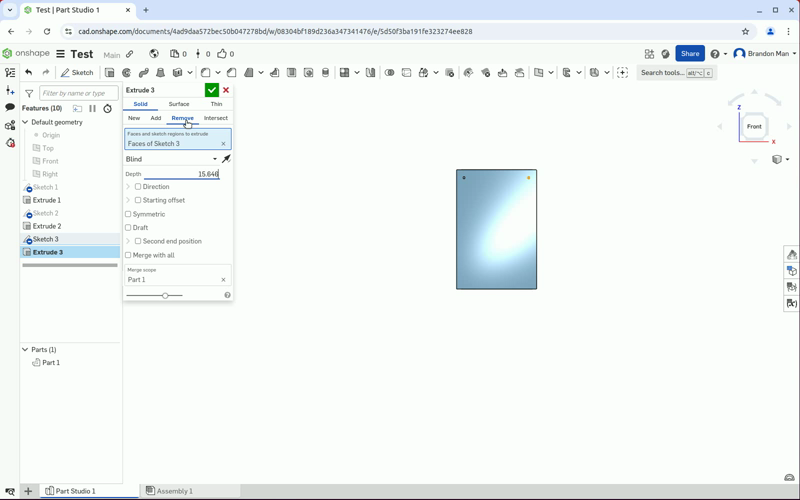
key(tab, 6)
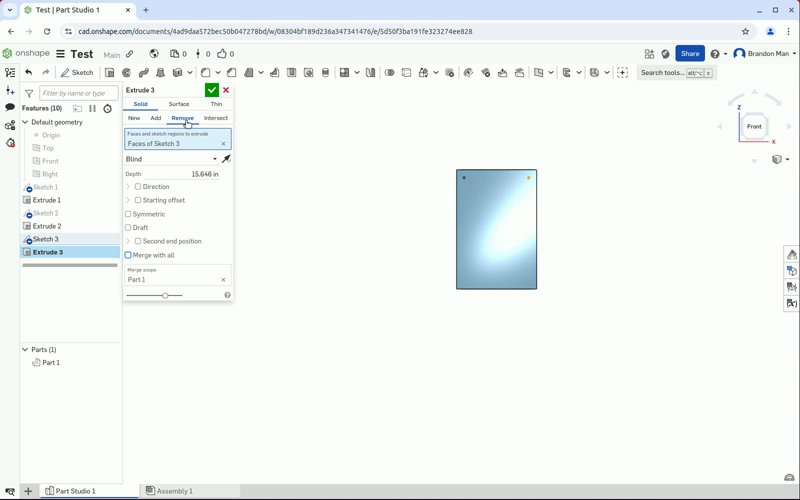
key(space)
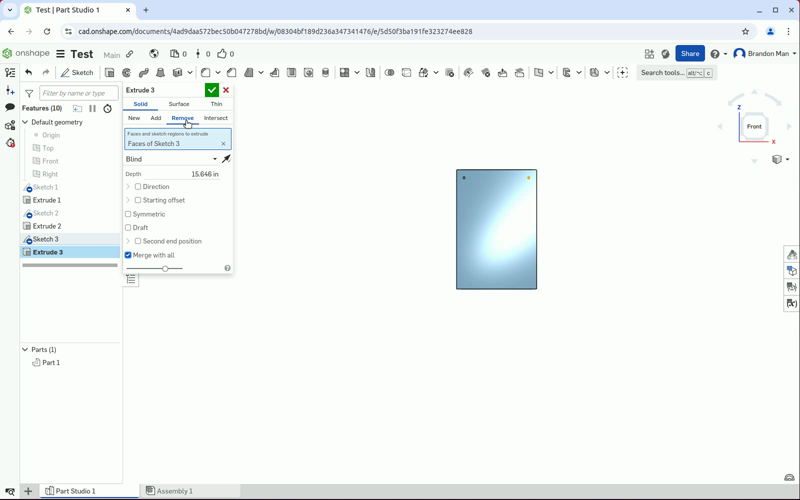
key(enter)
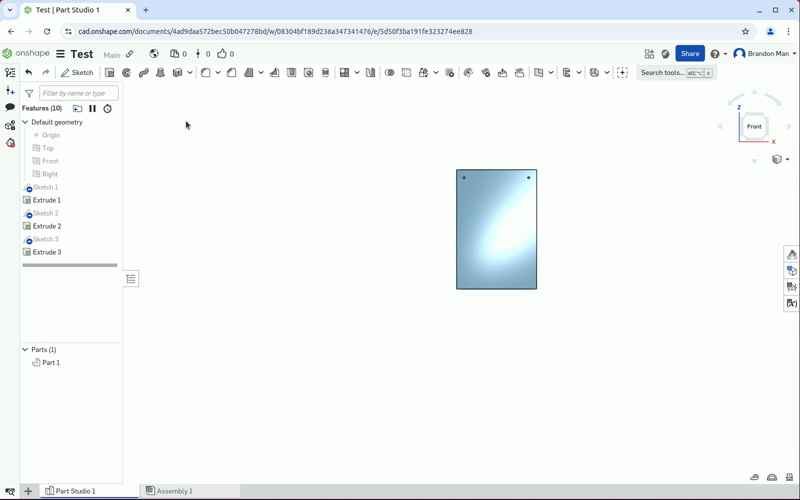
key(shift+h)
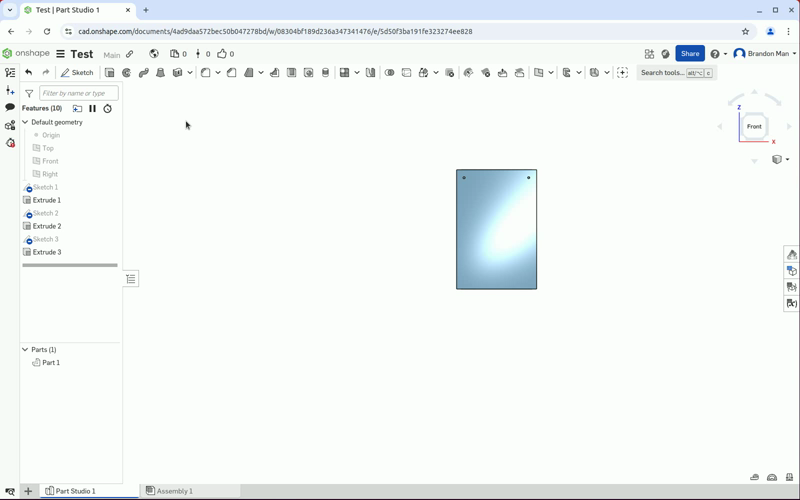
key(shift+h)
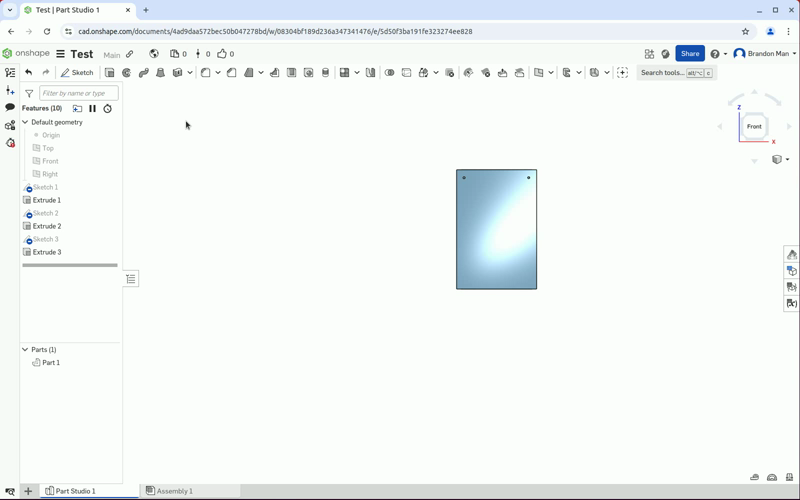
mouse_move(73, 189)
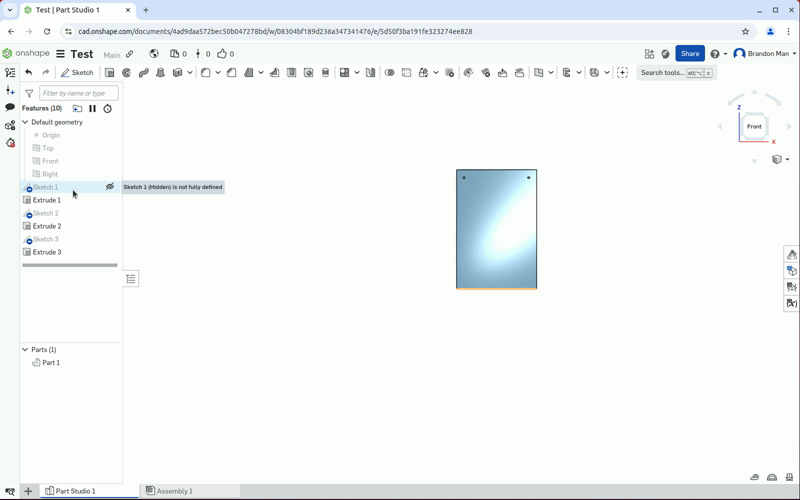
click(73, 189)
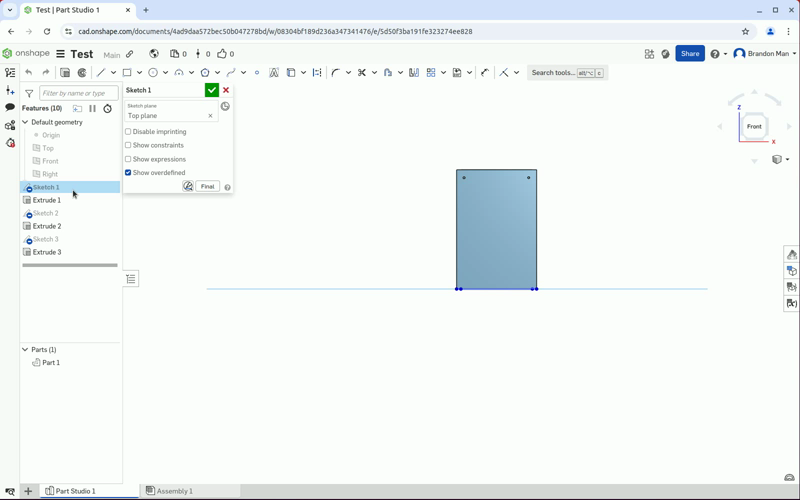
mouse_move(229, 92)
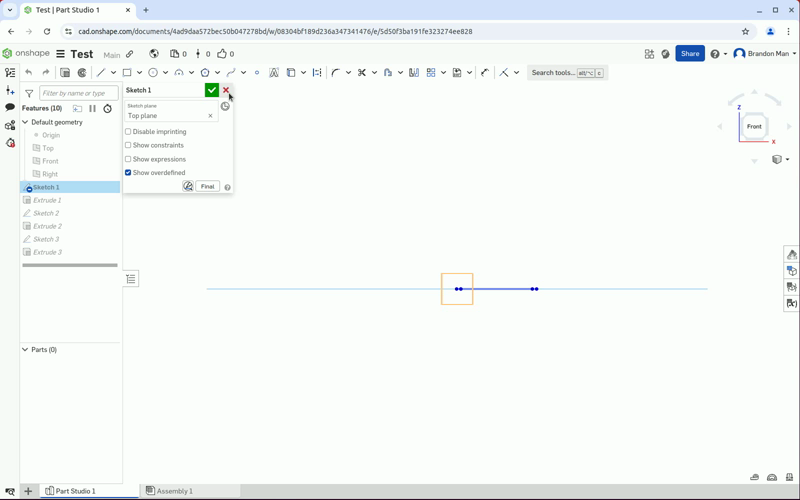
click(229, 92)
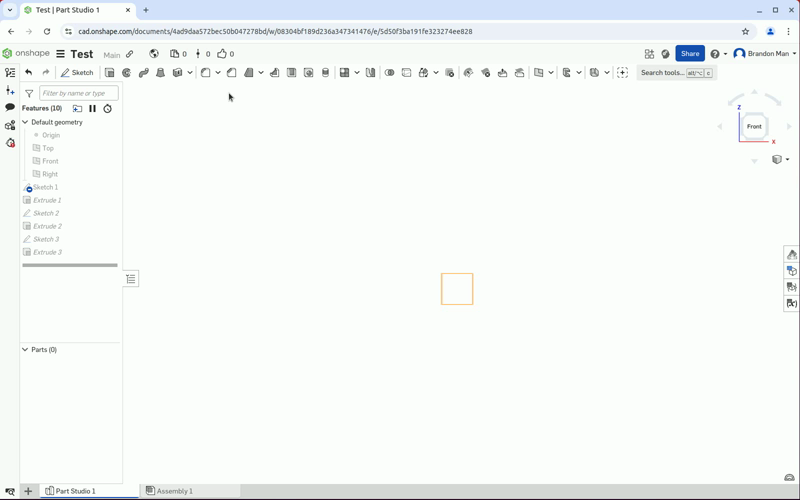
mouse_move(73, 352)
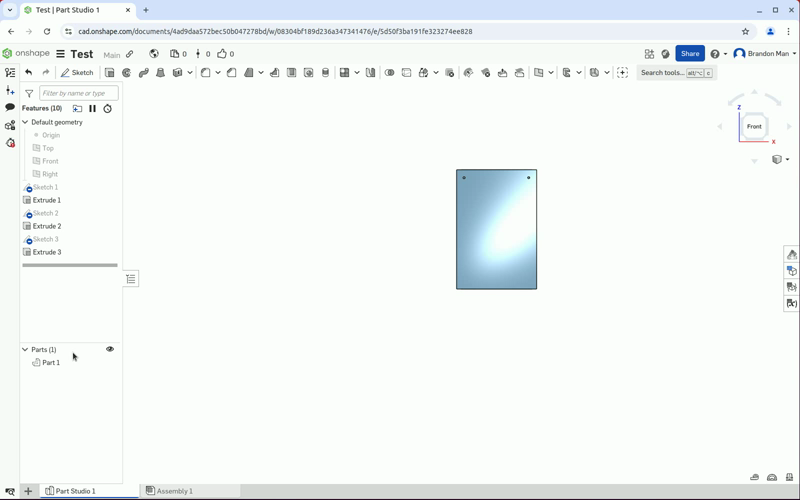
key(y)
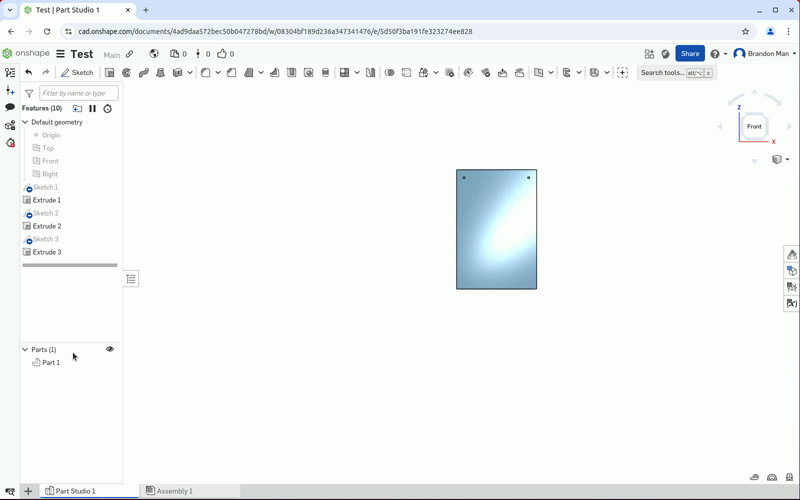
key(shift+p)
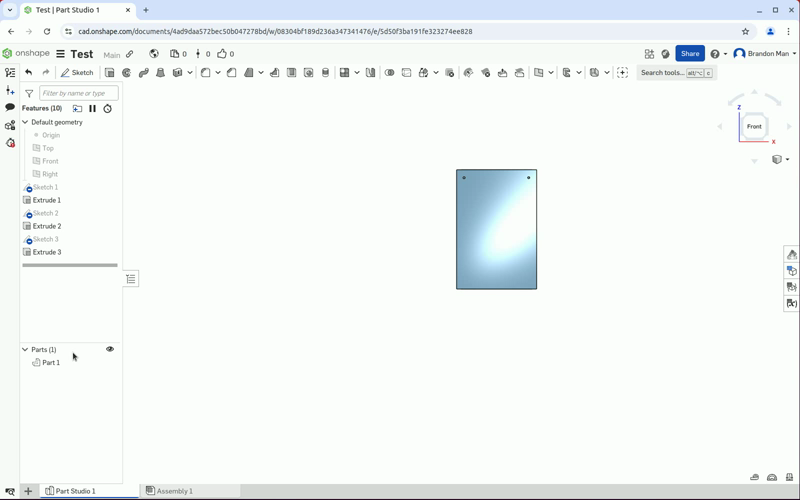
key(space)
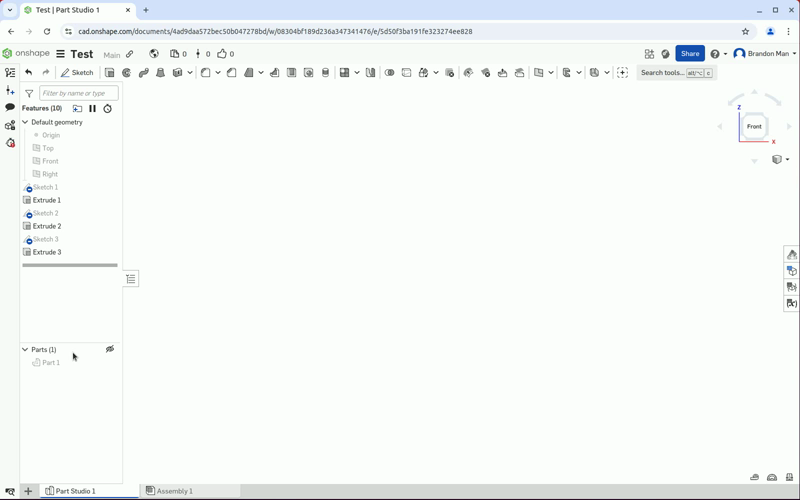
key_down(shift)
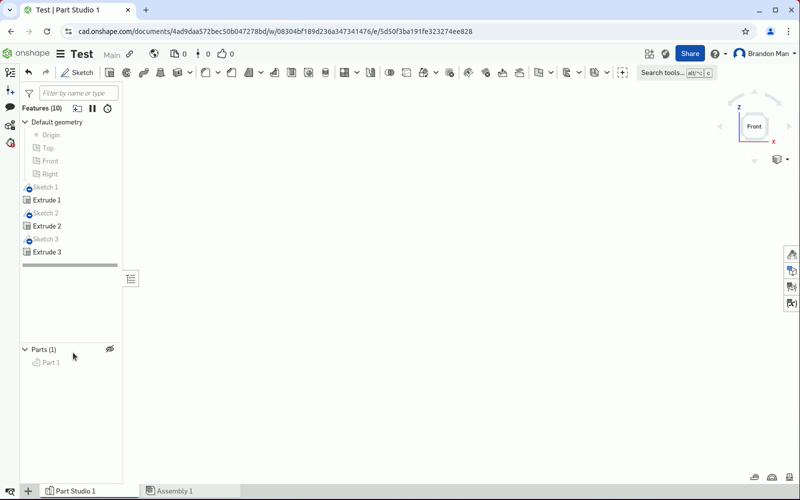
key(left)
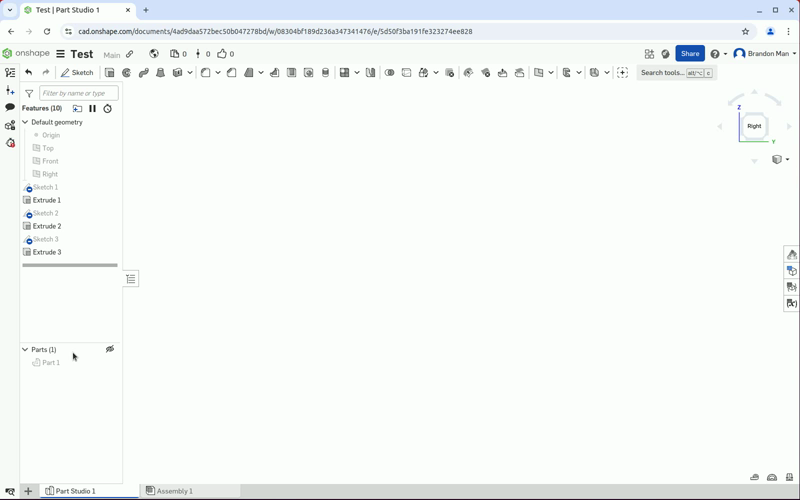
key_up(shift)
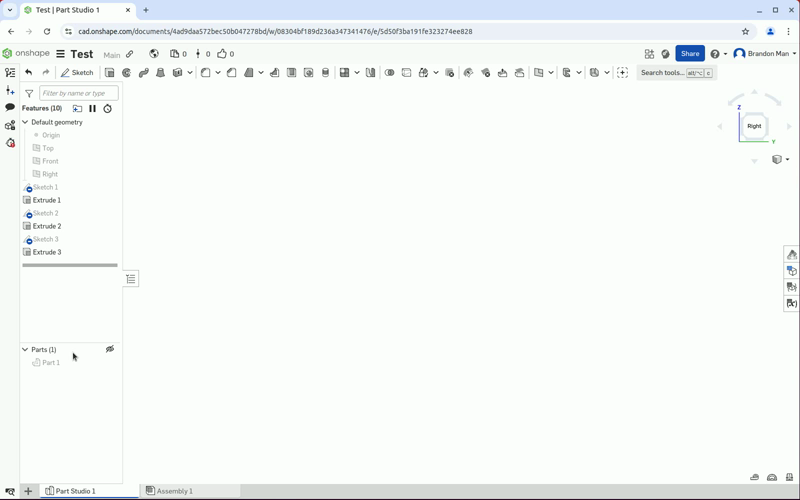
mouse_move(73, 352)
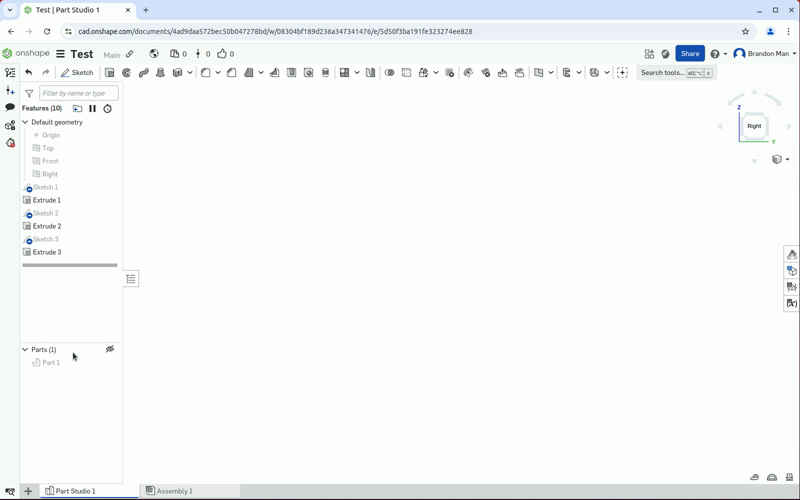
key(shift+y)
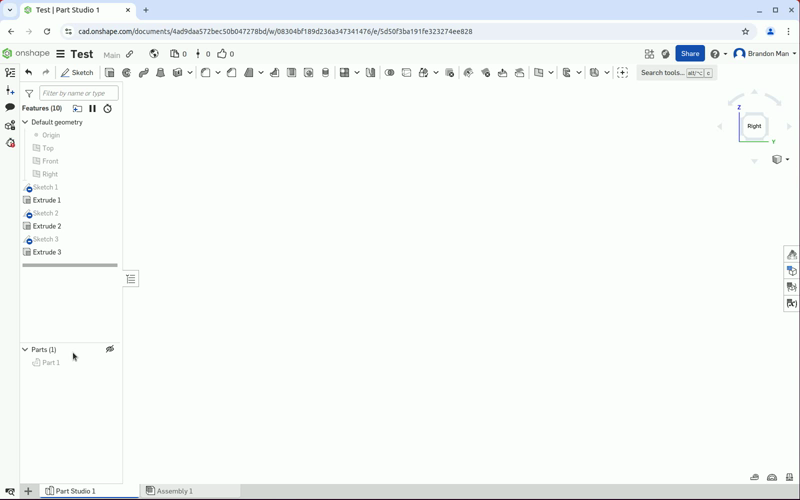
key(shift+s)
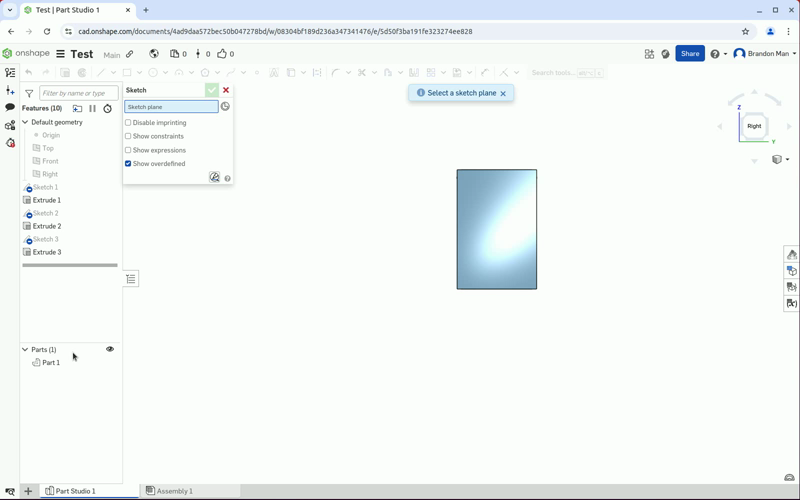
mouse_move(73, 176)
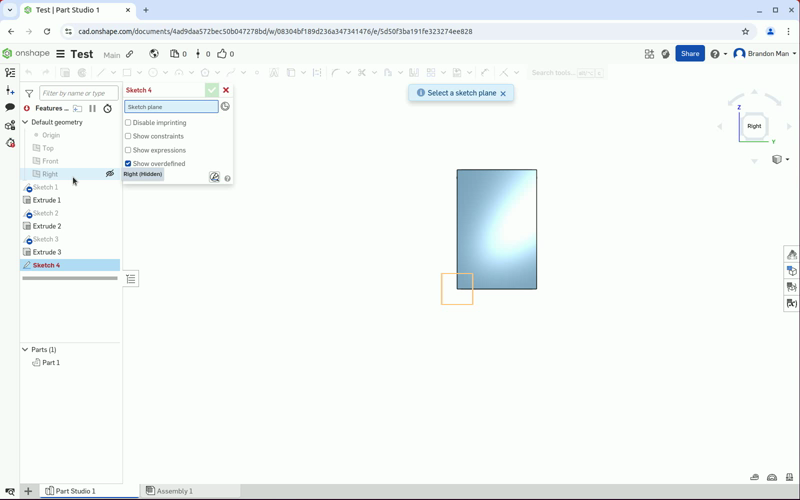
click(73, 176)
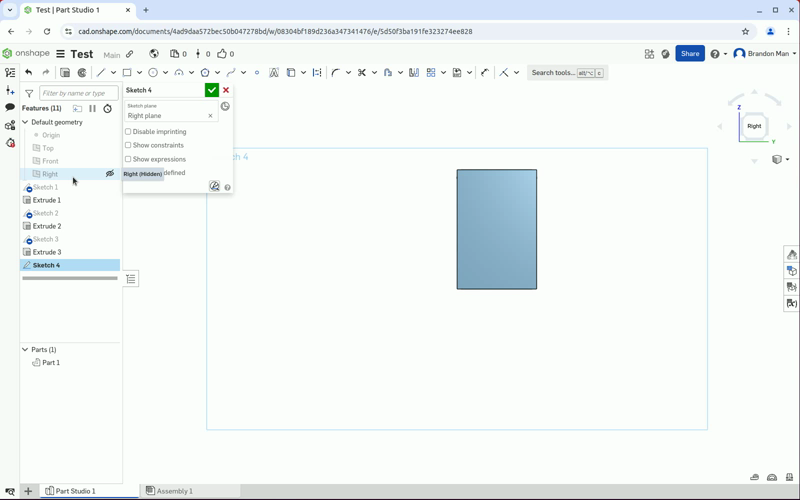
mouse_move(73, 352)
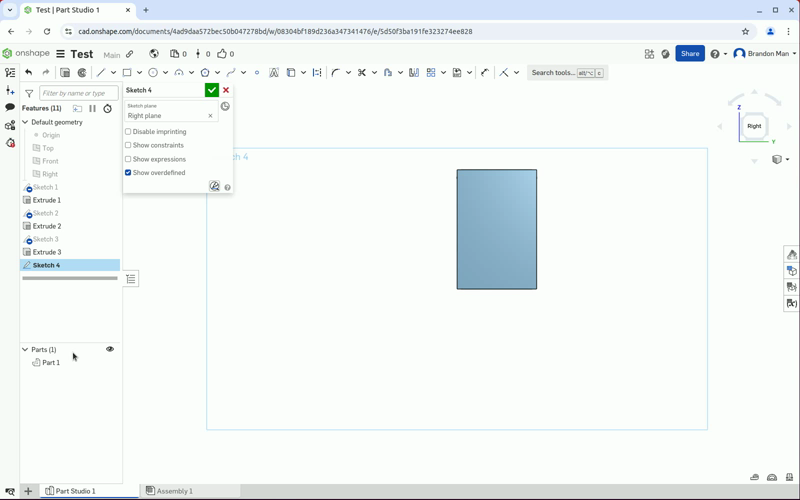
key(y)
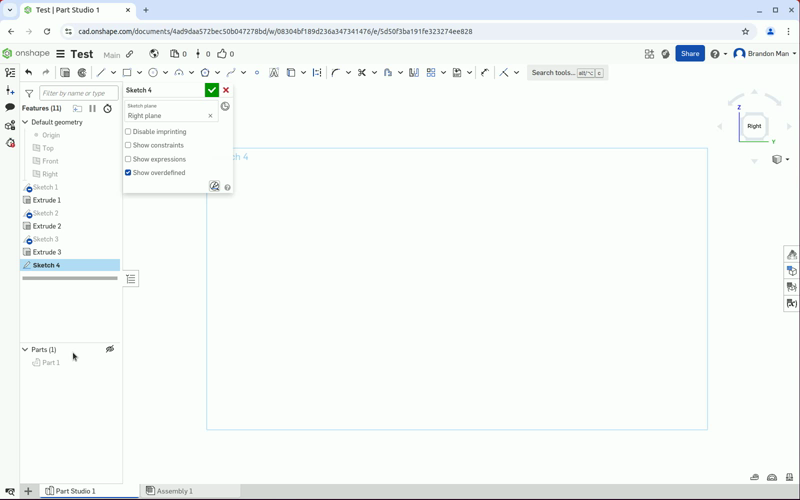
key(c)
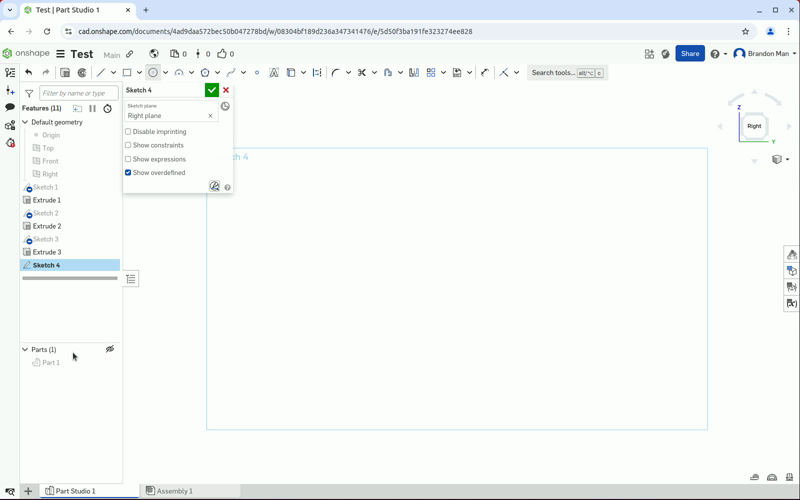
key_down(shift)
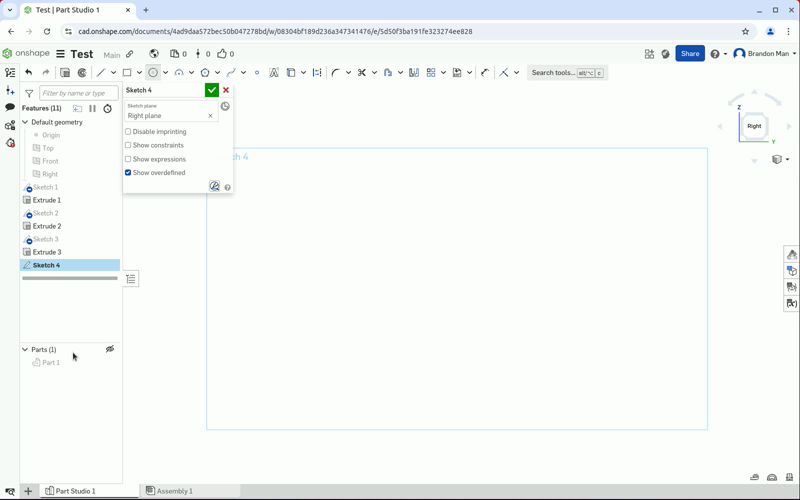
mouse_move(467, 182)
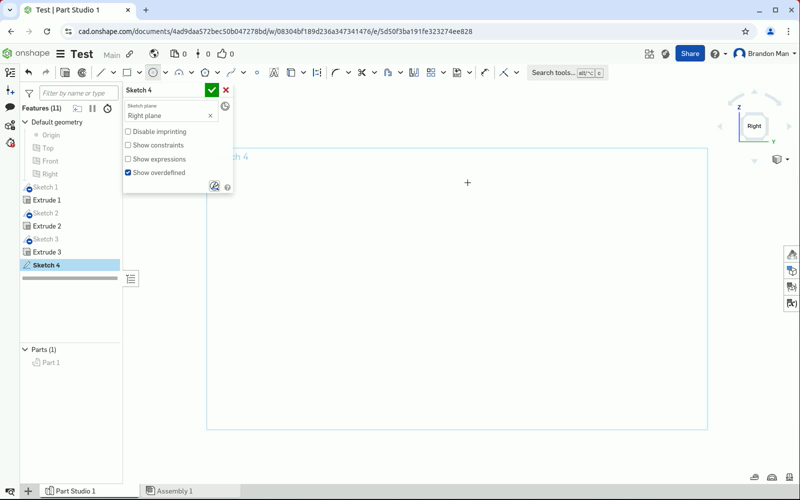
click(467, 182)
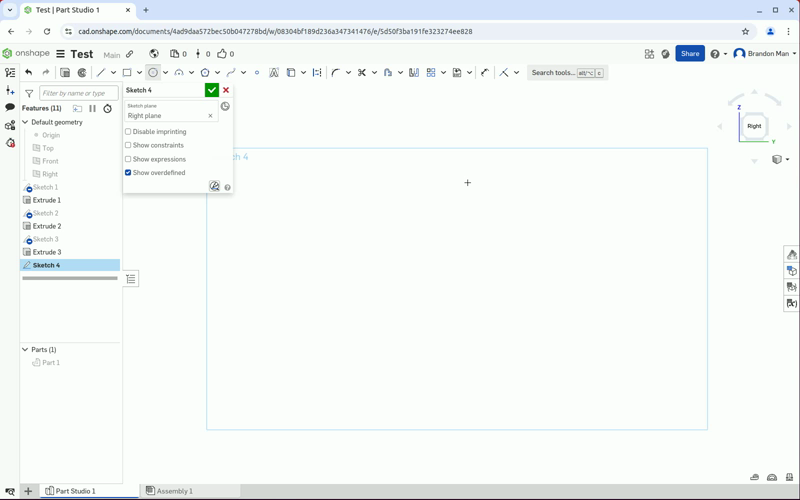
key_up(shift)
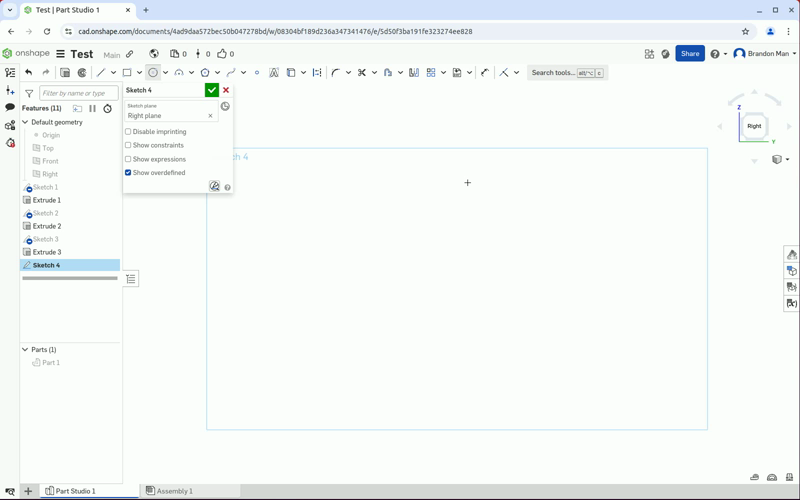
mouse_move(468, 182)
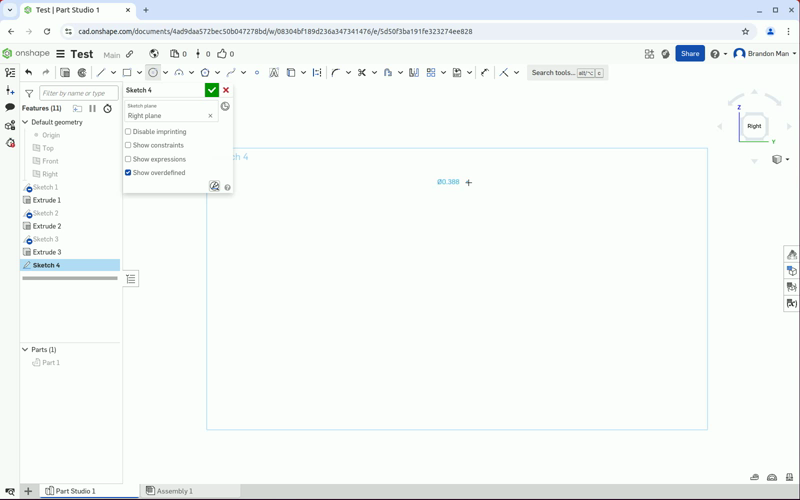
scroll(6)
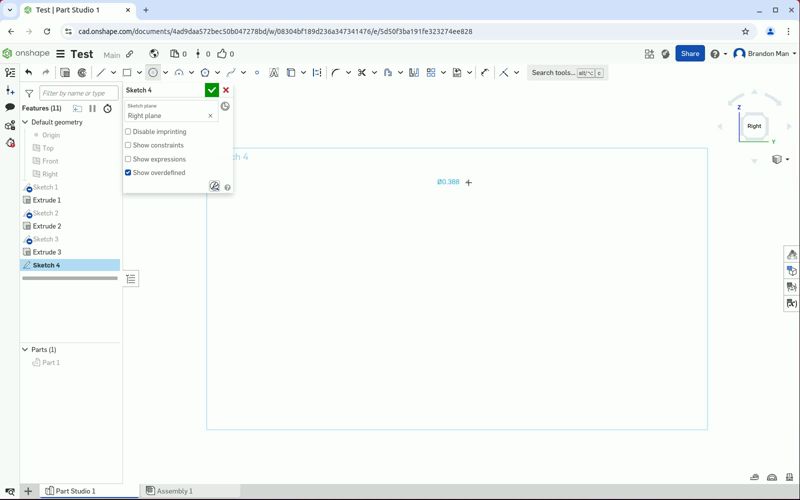
scroll(6)
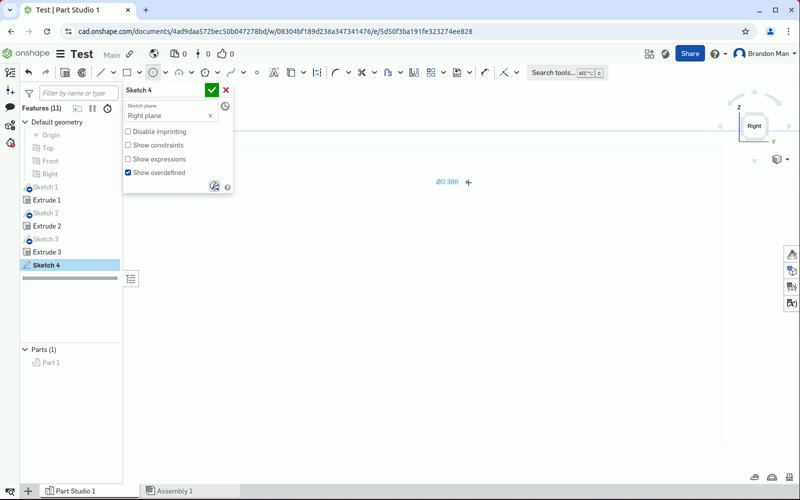
scroll(6)
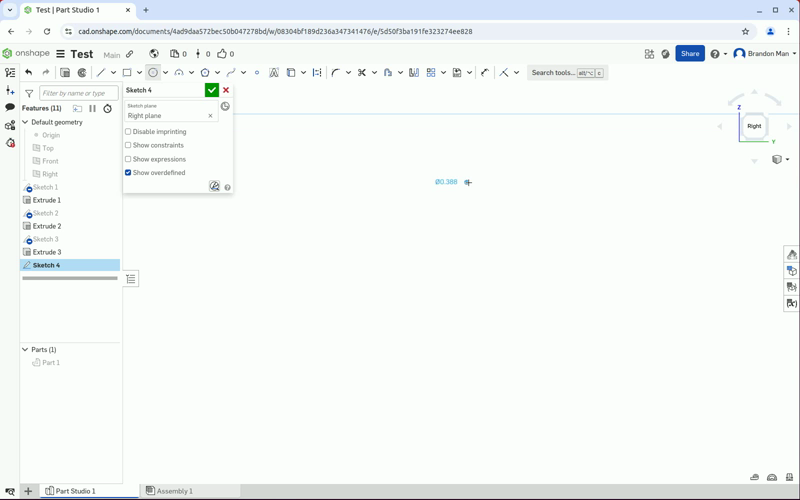
scroll(6)
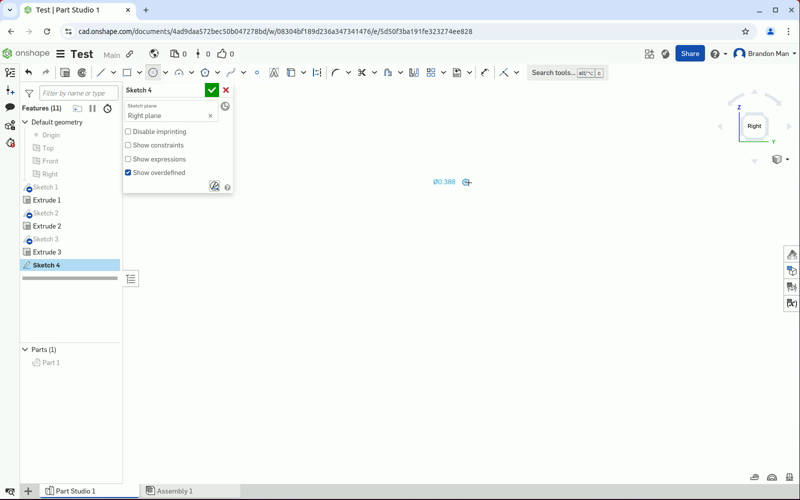
scroll(6)
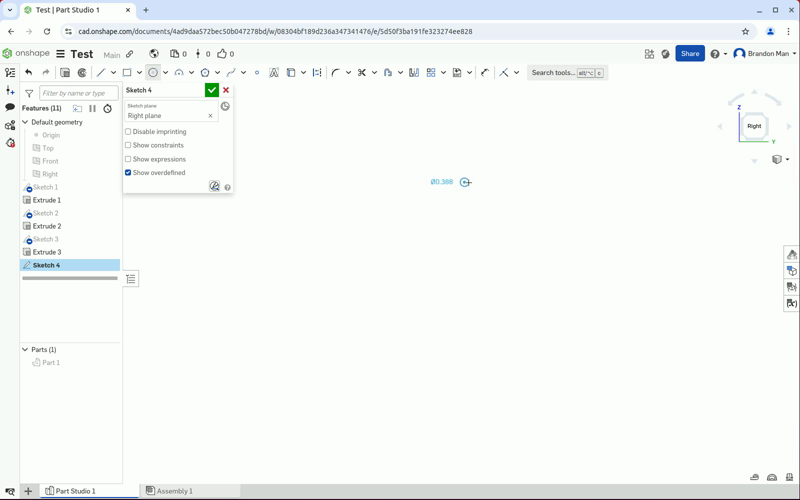
scroll(6)
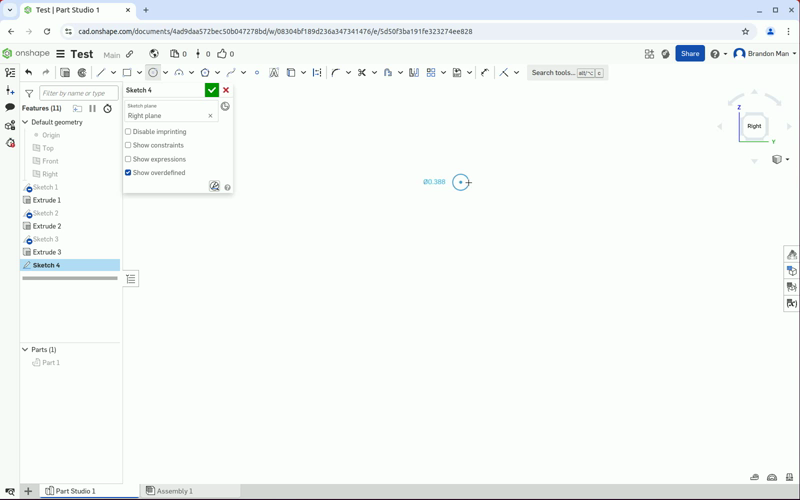
scroll(6)
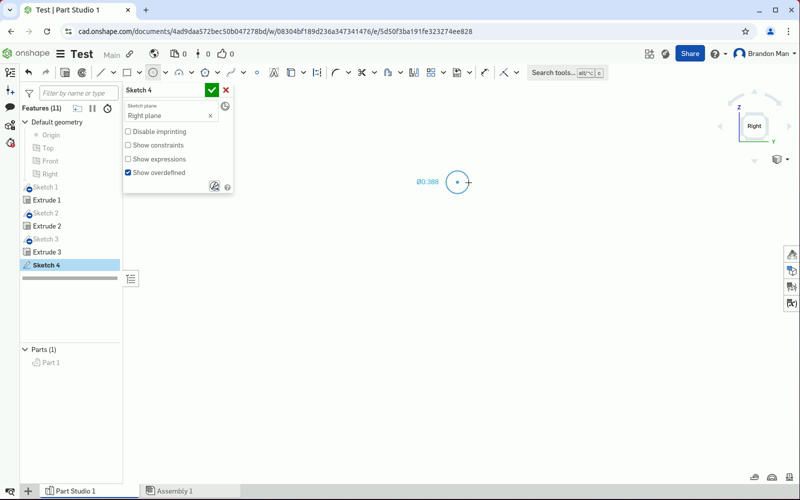
click(468, 182)
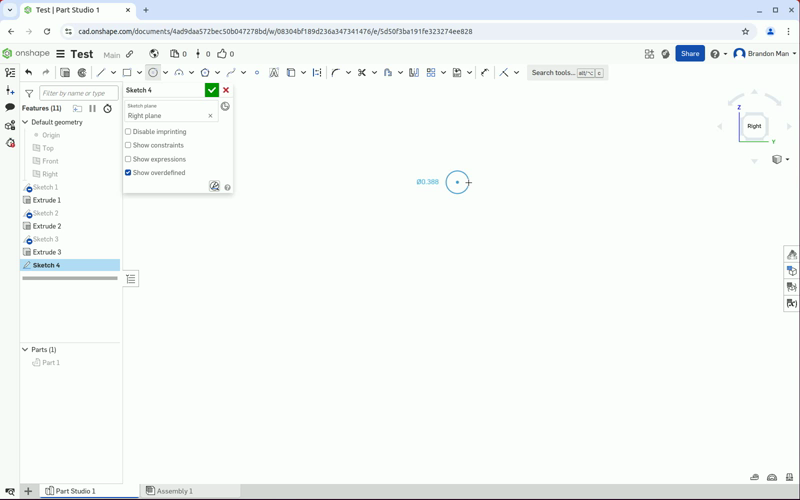
scroll(-6)
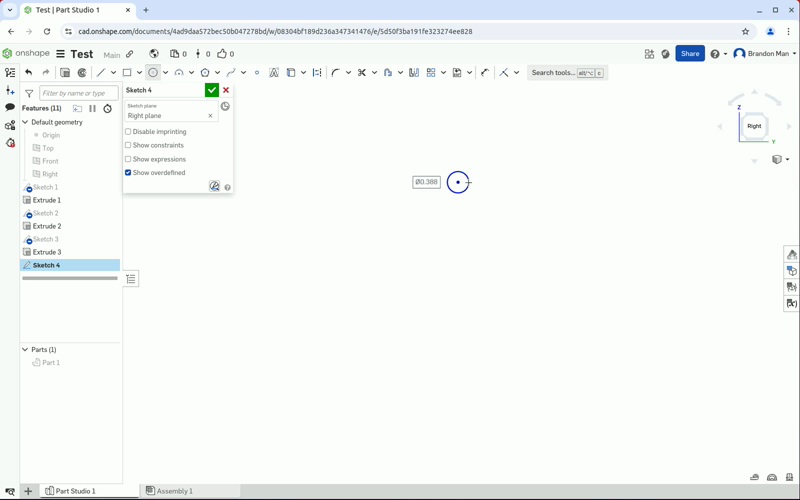
scroll(-6)
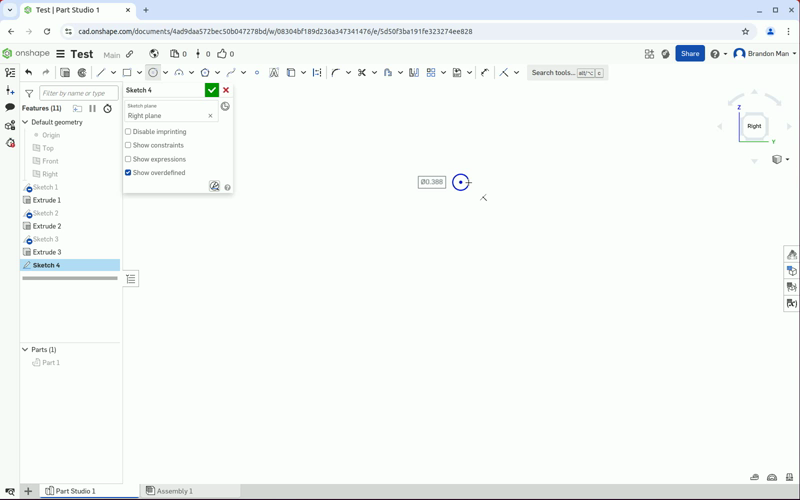
scroll(-6)
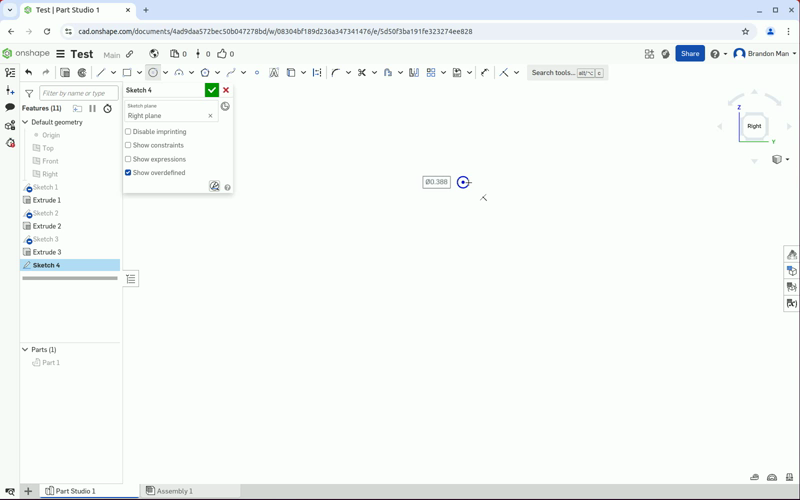
scroll(-6)
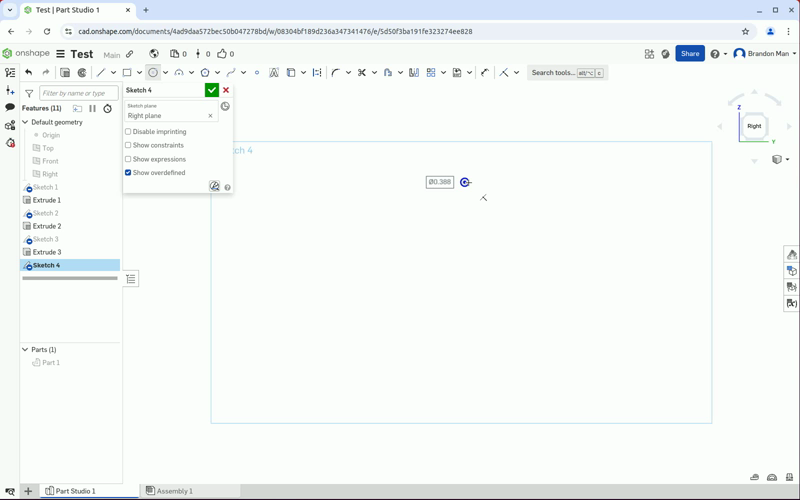
scroll(-6)
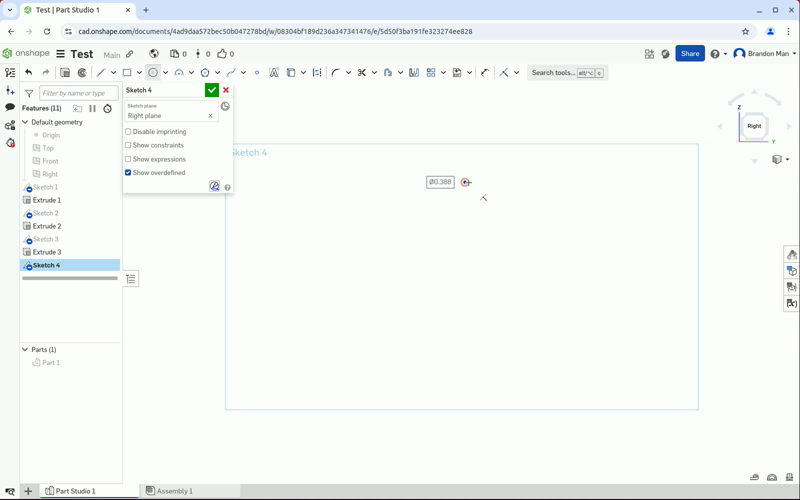
scroll(-6)
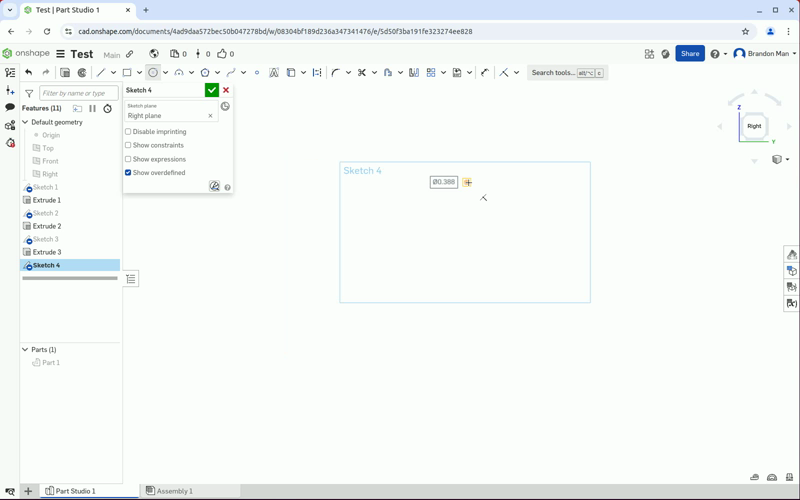
scroll(-6)
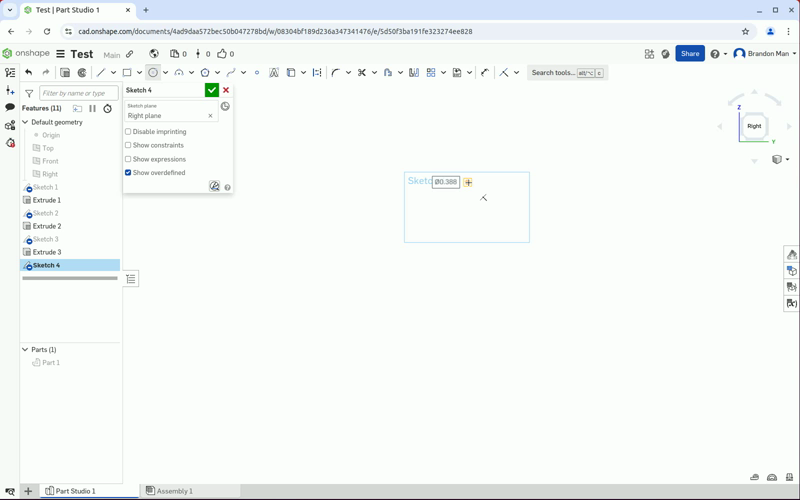
key(esc)
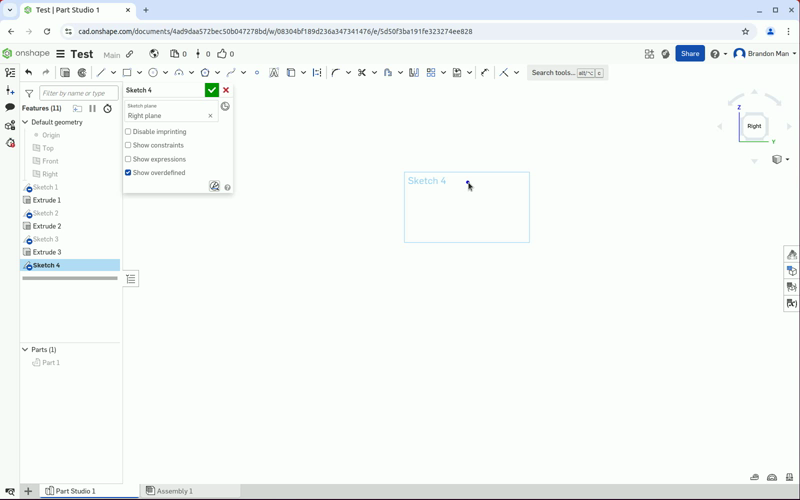
mouse_move(466, 182)
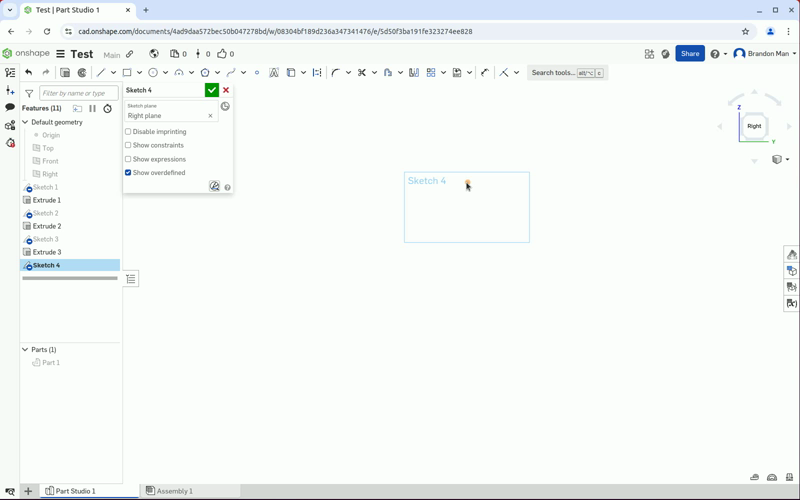
scroll(6)
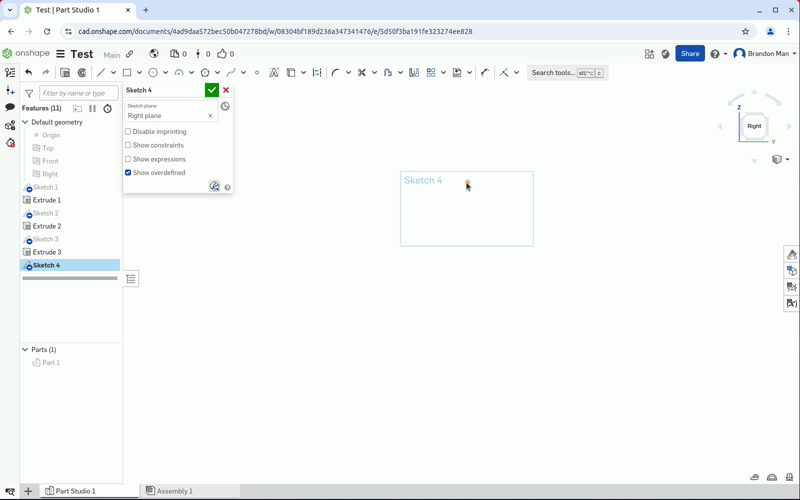
scroll(6)
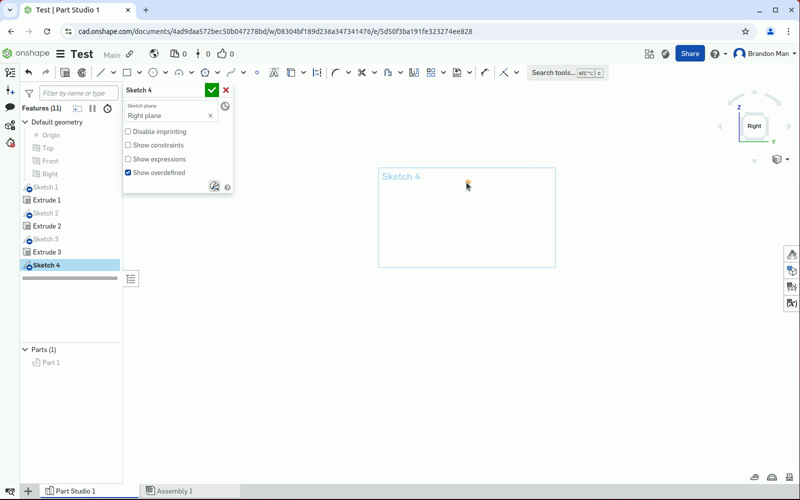
scroll(6)
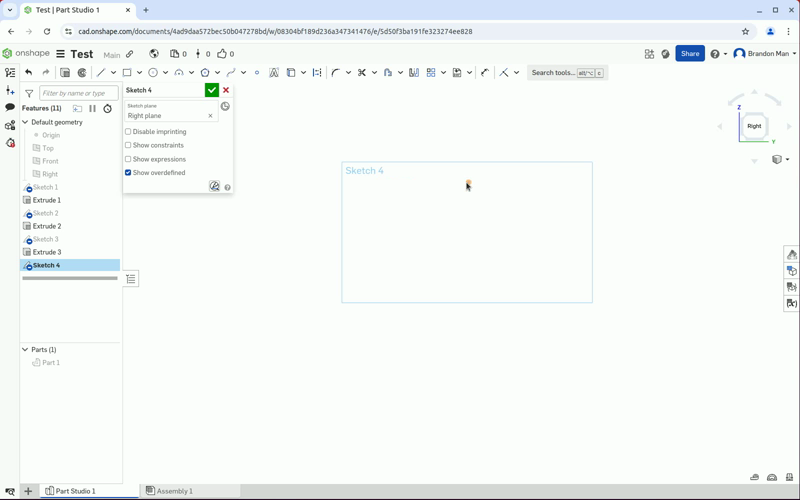
scroll(6)
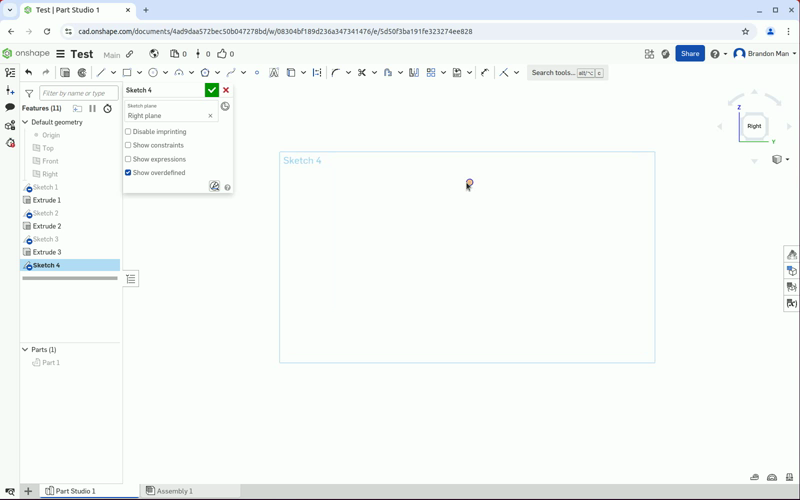
scroll(6)
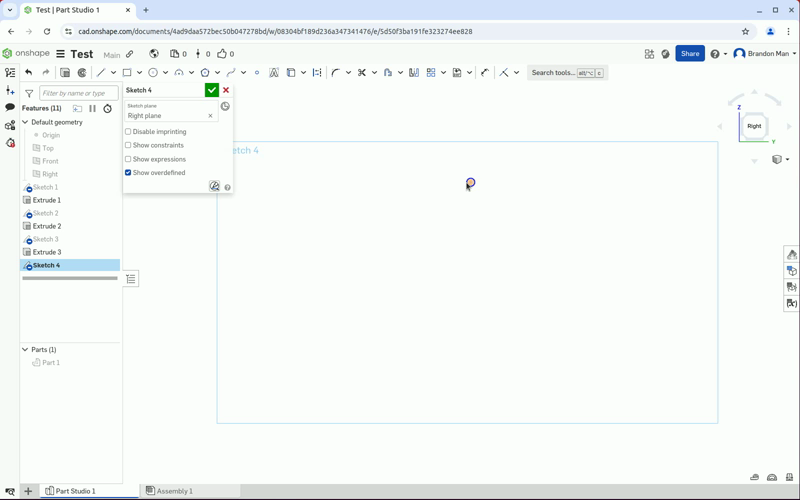
scroll(6)
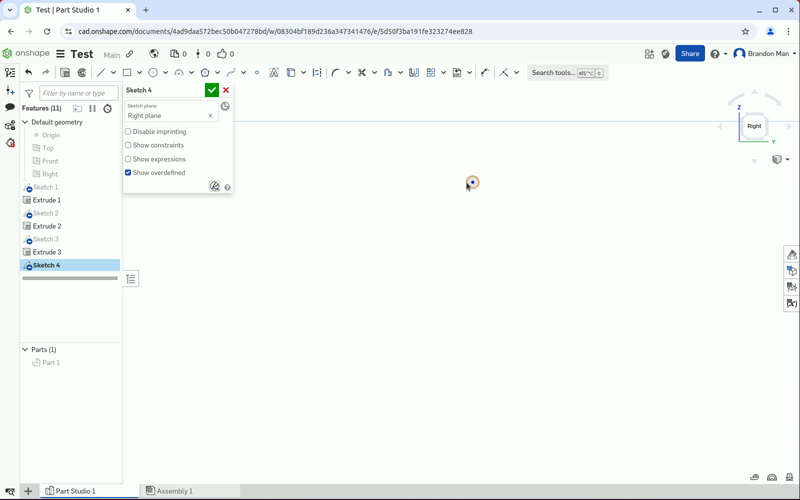
scroll(6)
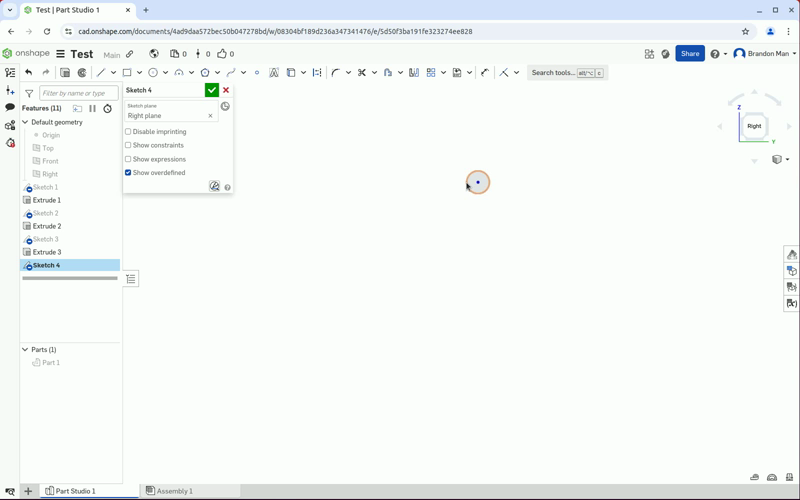
click(466, 182)
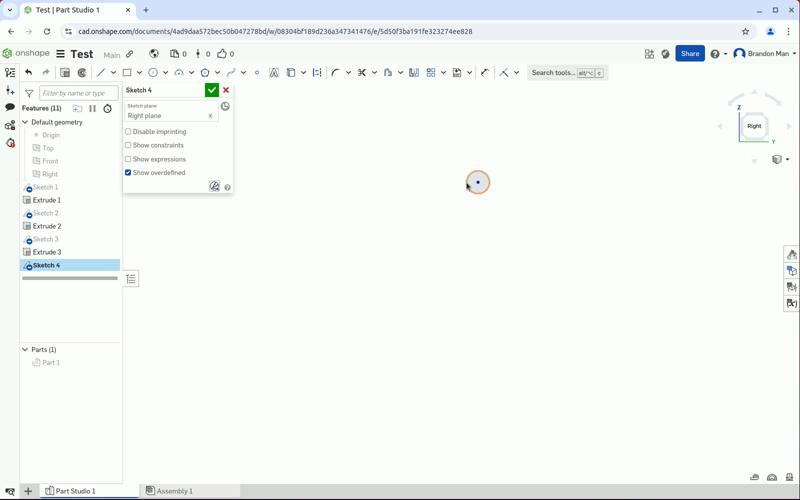
scroll(-6)
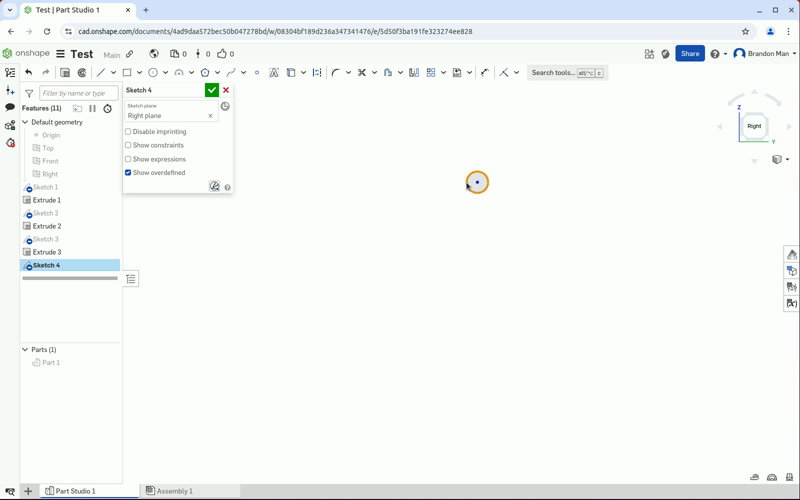
scroll(-6)
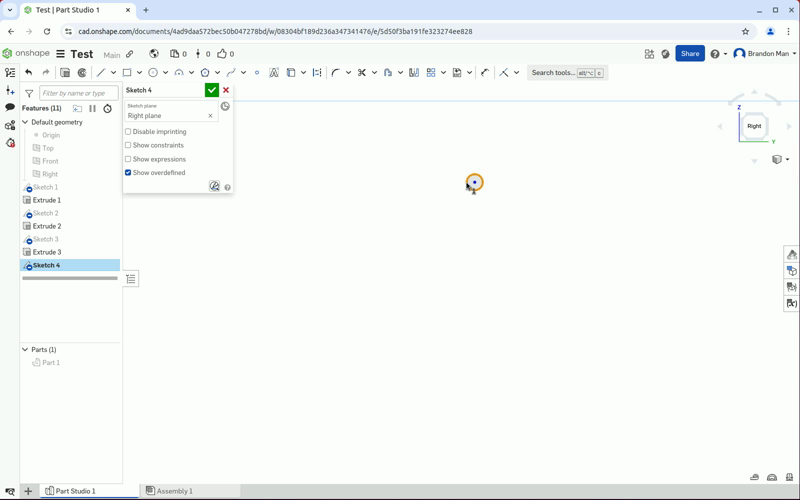
scroll(-6)
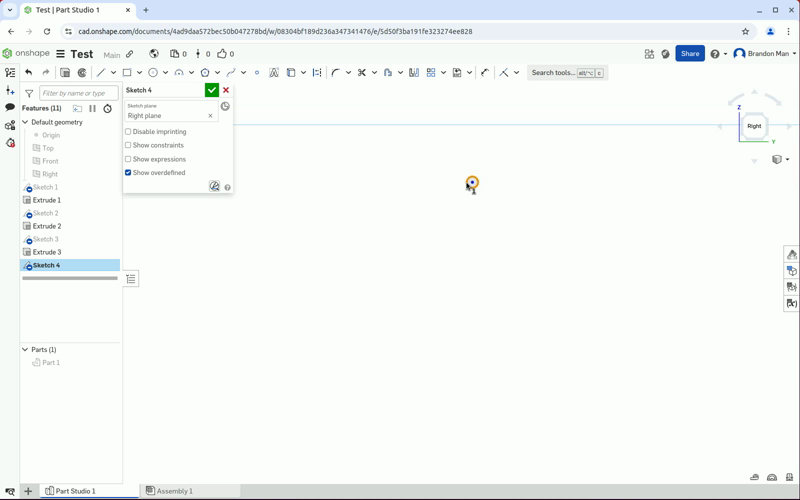
scroll(-6)
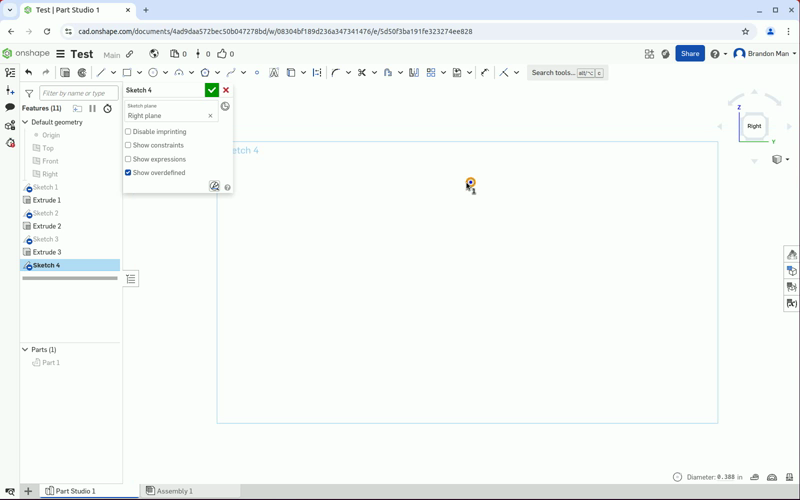
scroll(-6)
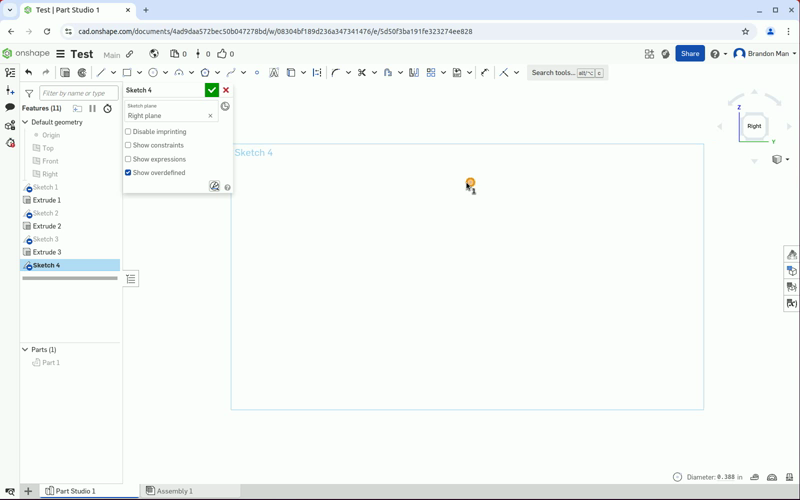
scroll(-6)
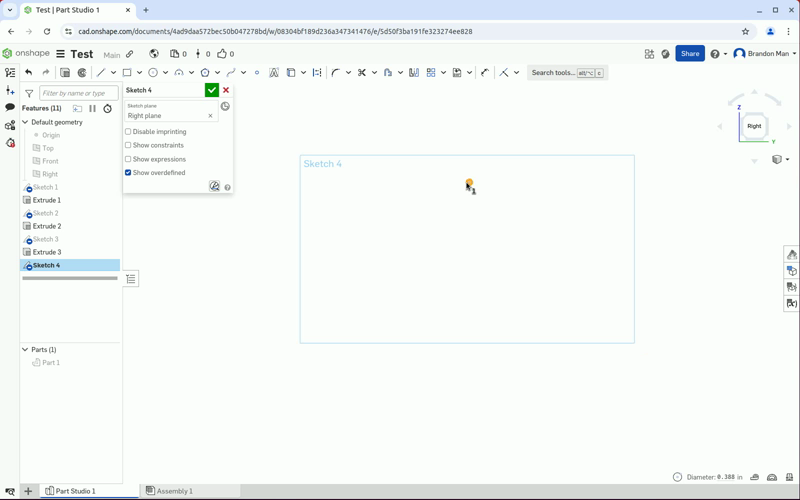
scroll(-6)
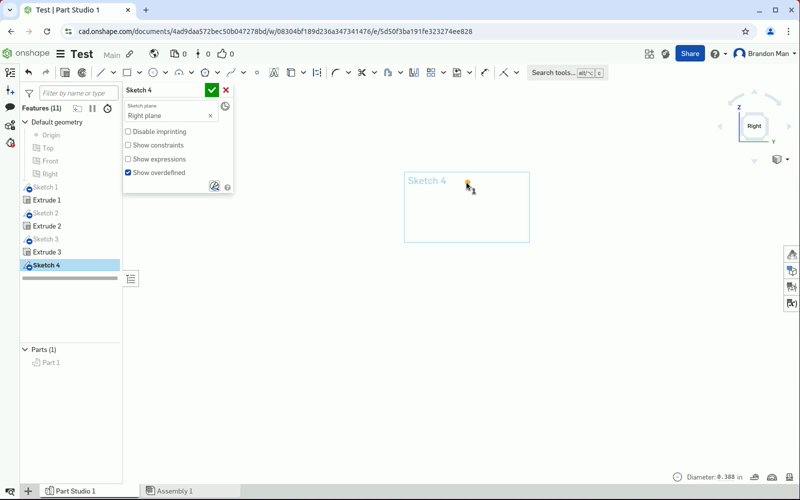
mouse_move(73, 352)
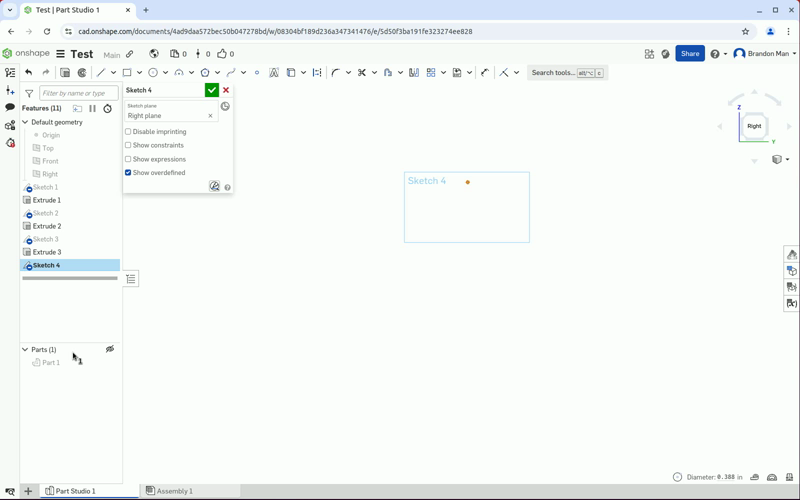
key(shift+y)
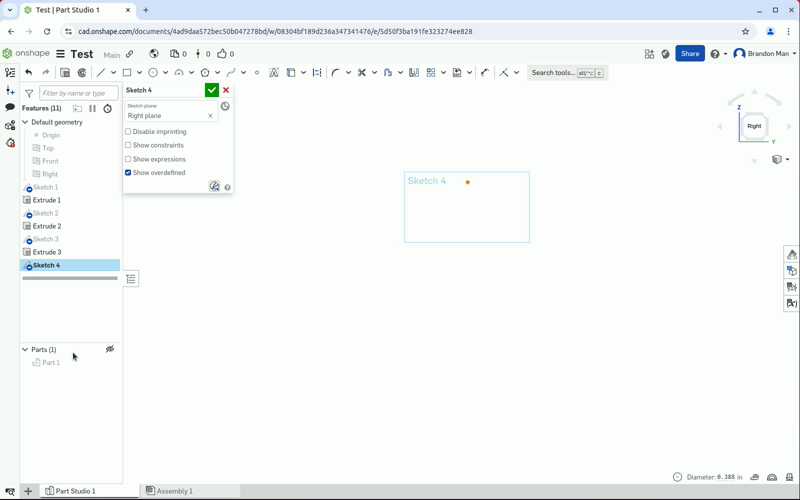
key(shift+e)
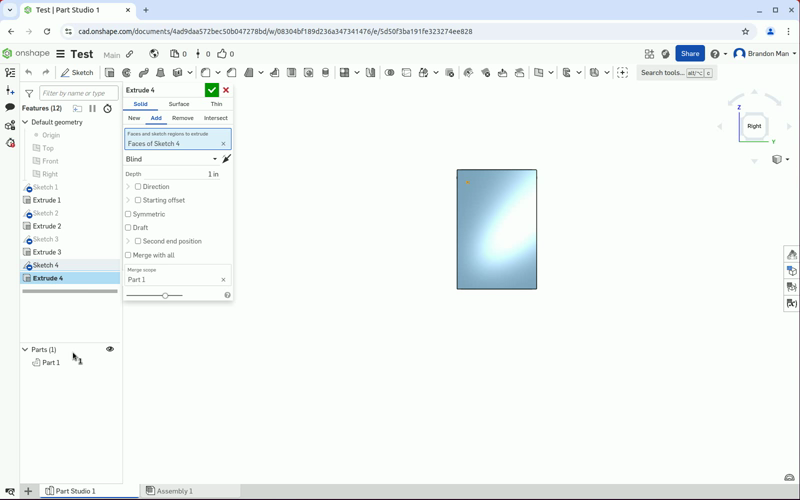
mouse_move(143, 106)
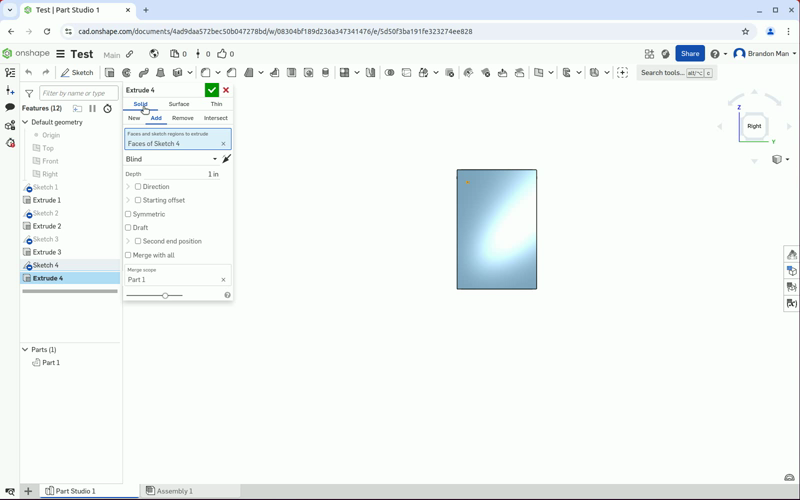
click(143, 106)
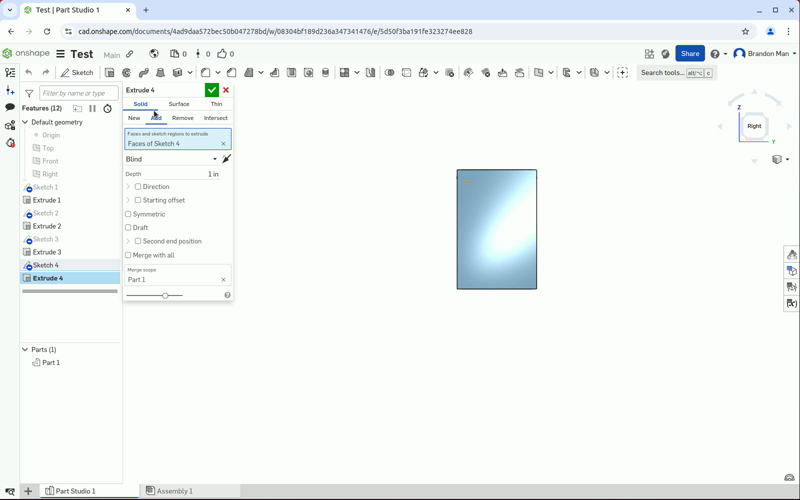
mouse_move(186, 120)
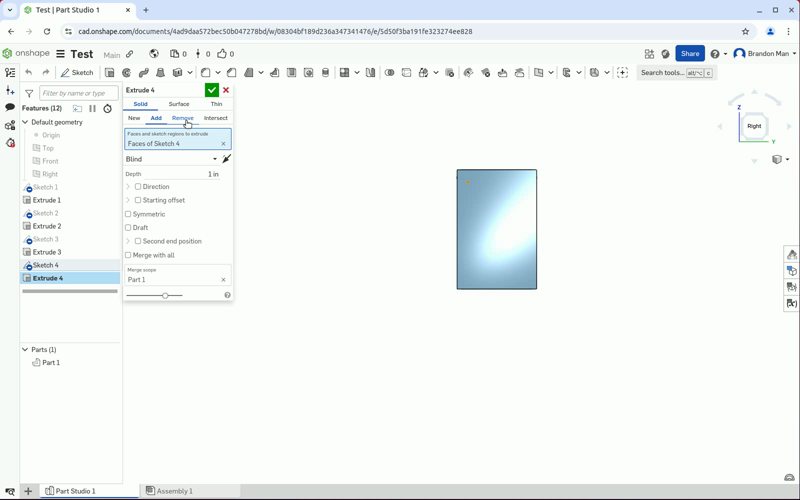
click(186, 120)
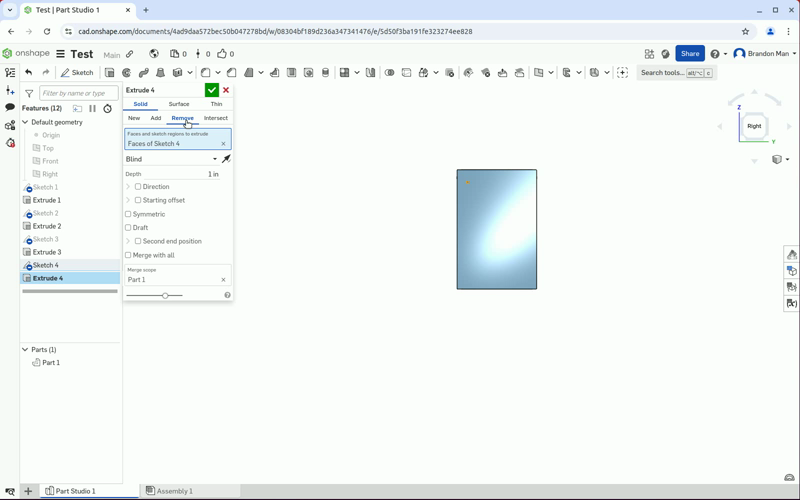
key(tab, 4)
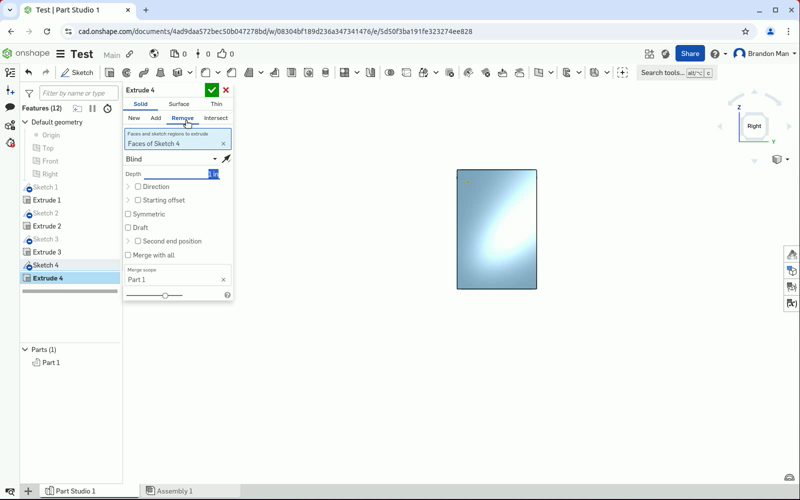
text(18.053)
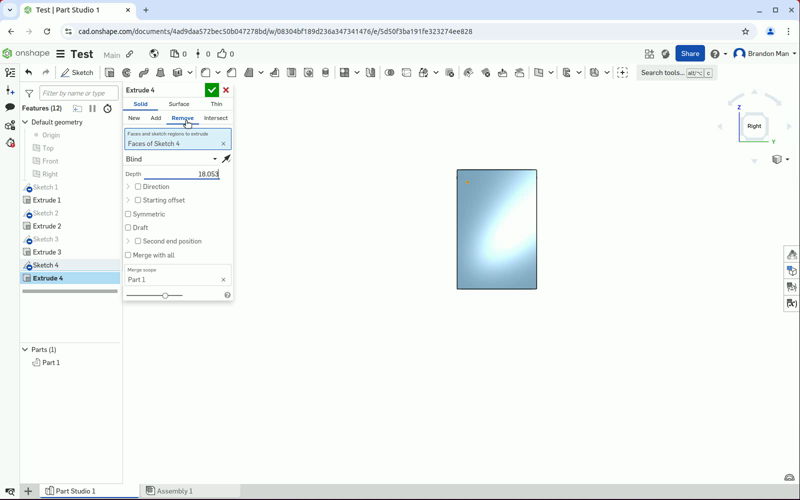
key(tab, 6)
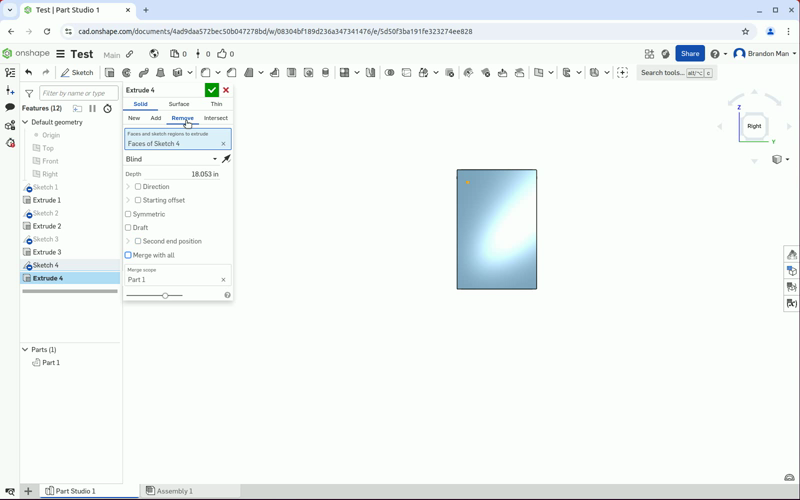
key(space)
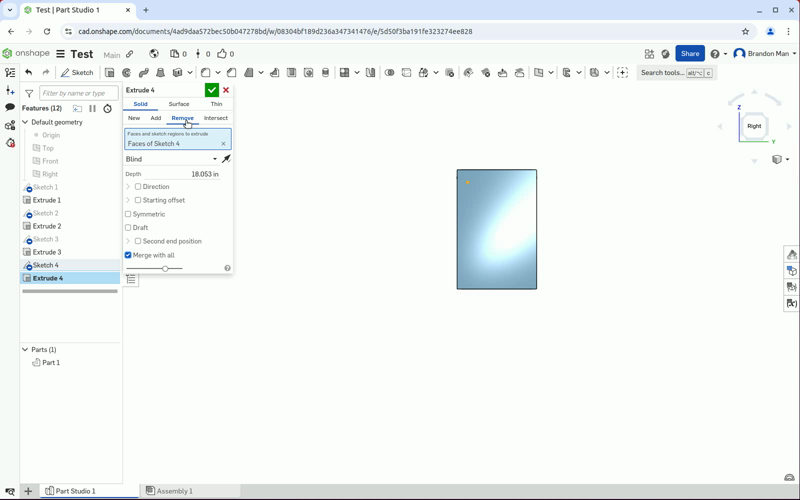
key(enter)
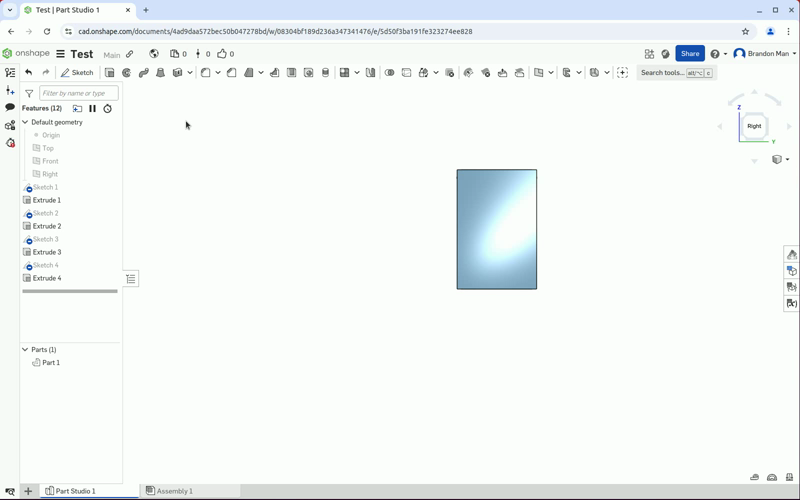
key(shift+h)
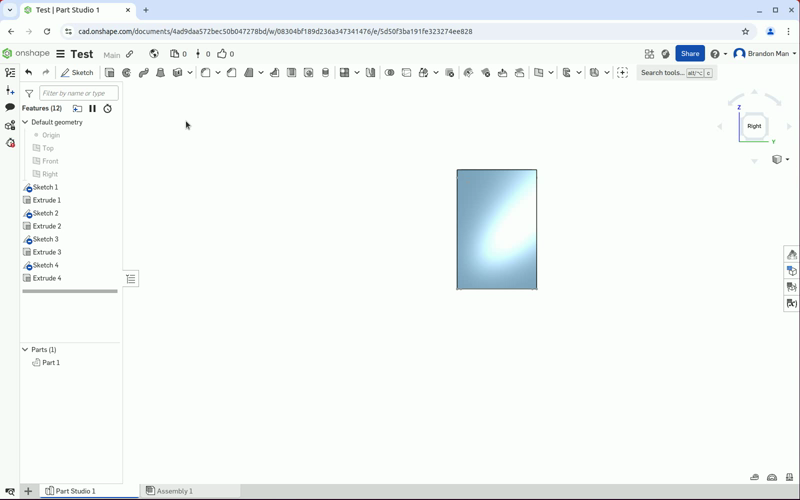
key(shift+h)
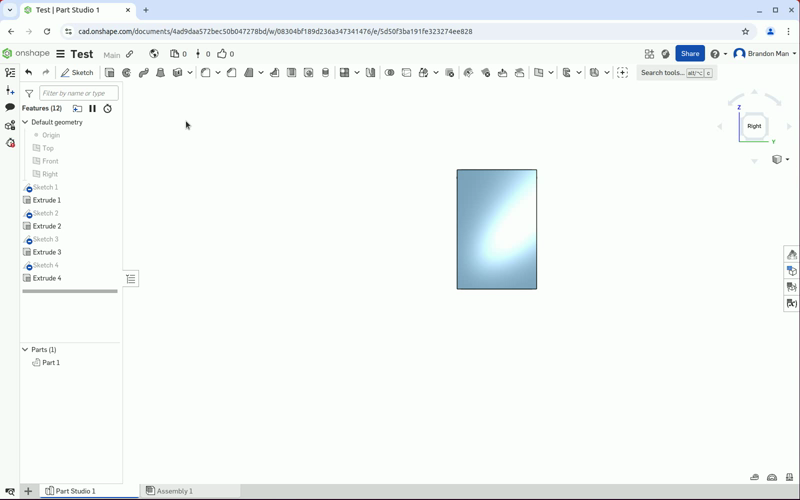
mouse_move(73, 189)
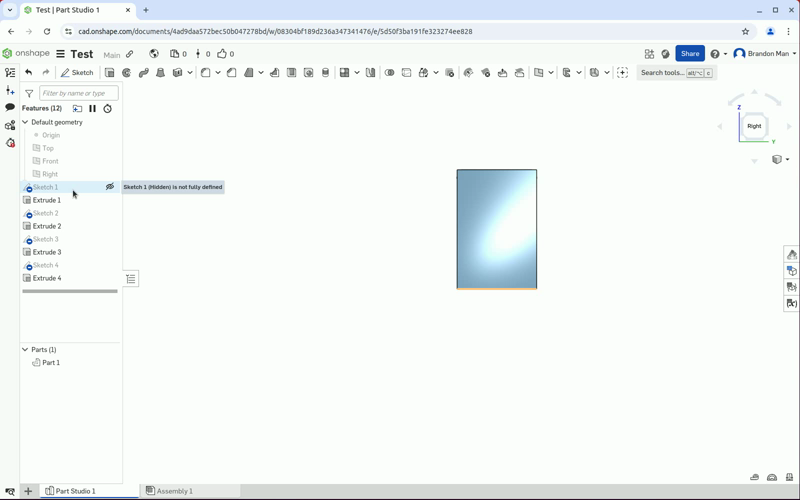
click(73, 189)
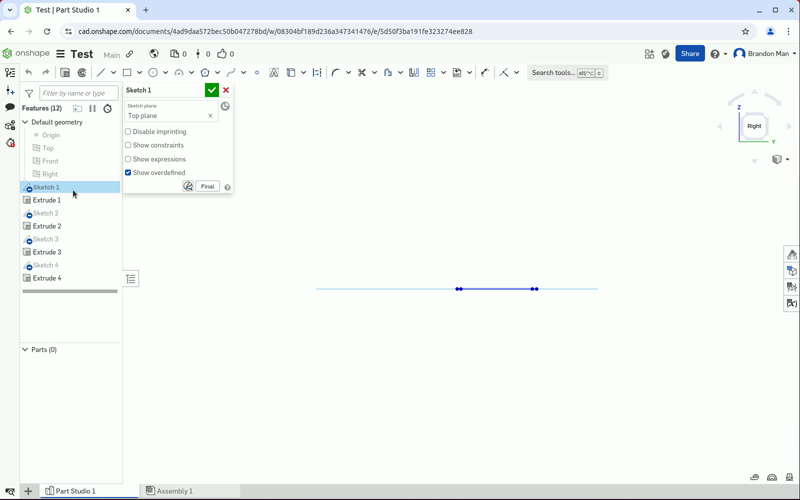
mouse_move(229, 92)
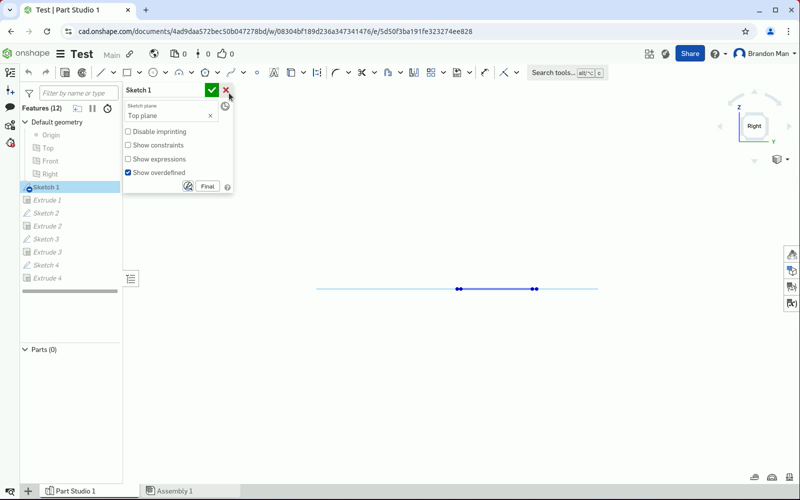
click(229, 92)
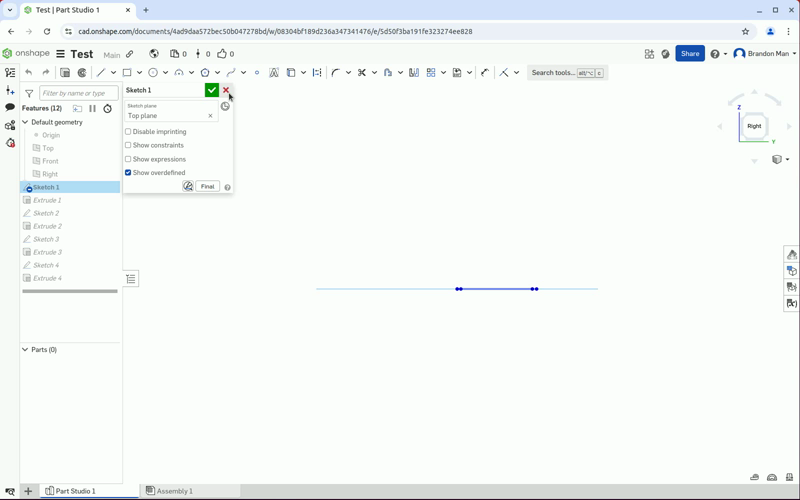
key(shift+s)
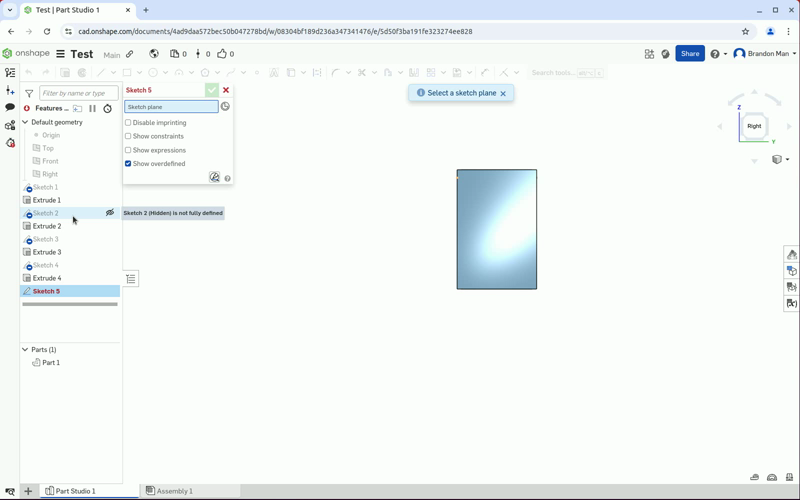
scroll(3)
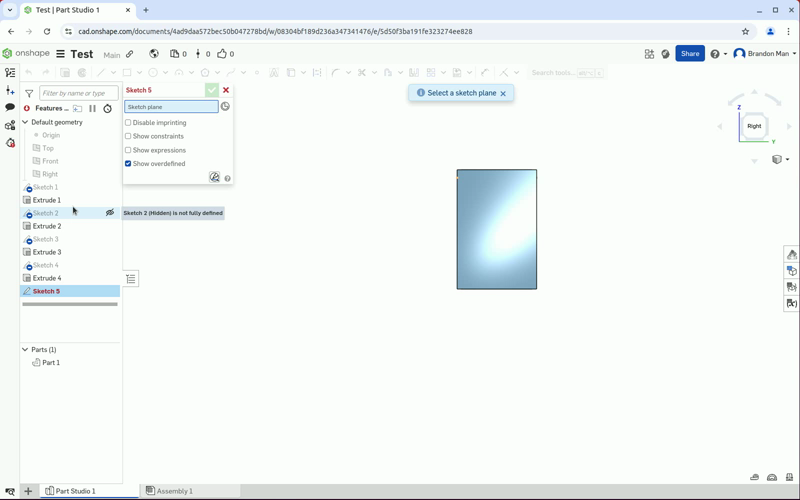
mouse_move(73, 176)
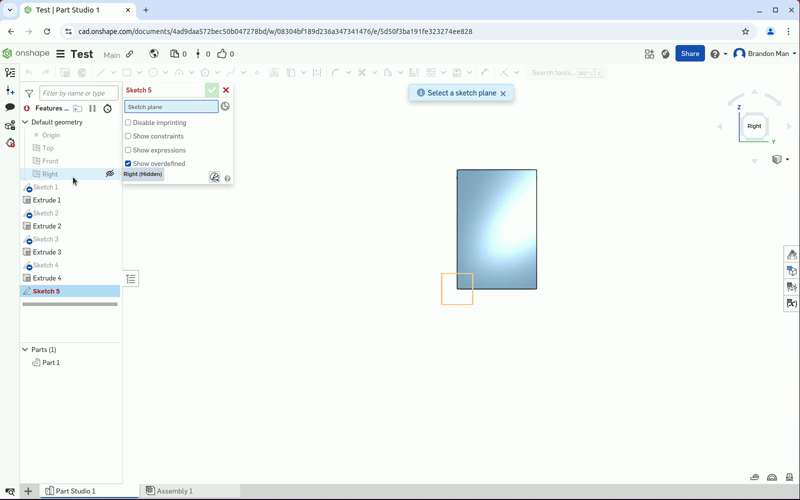
click(73, 176)
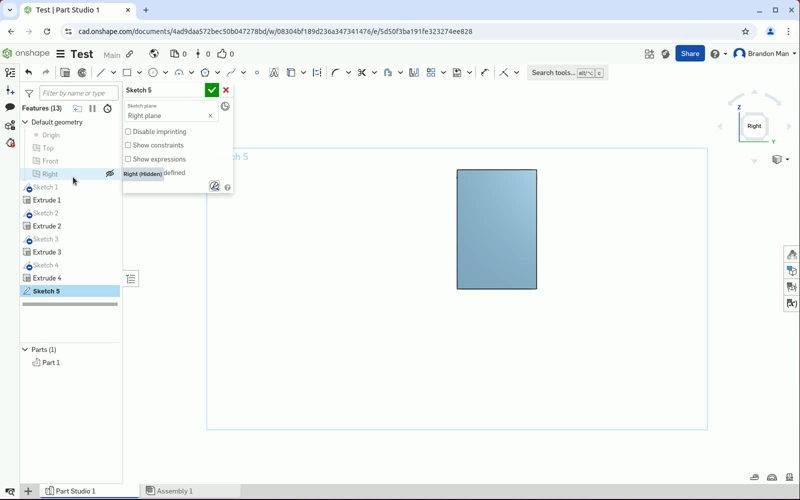
mouse_move(73, 352)
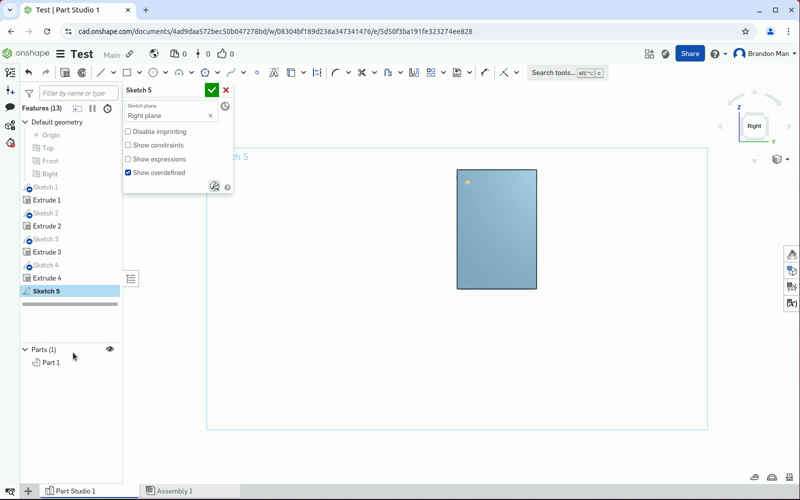
key(y)
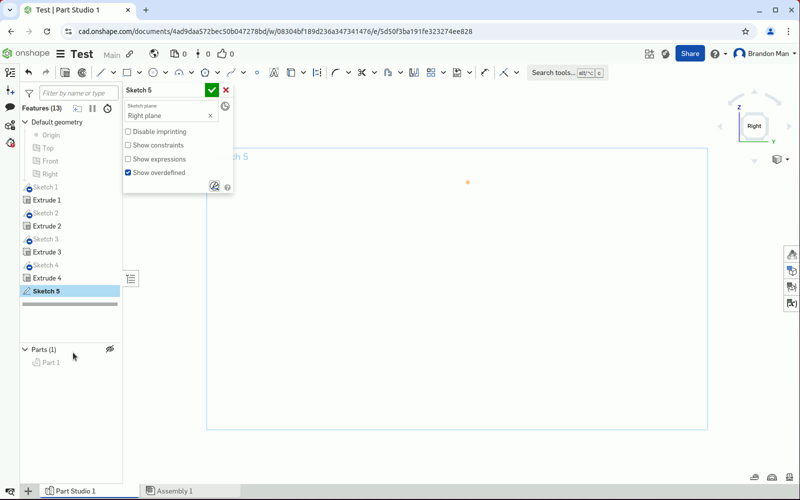
key(c)
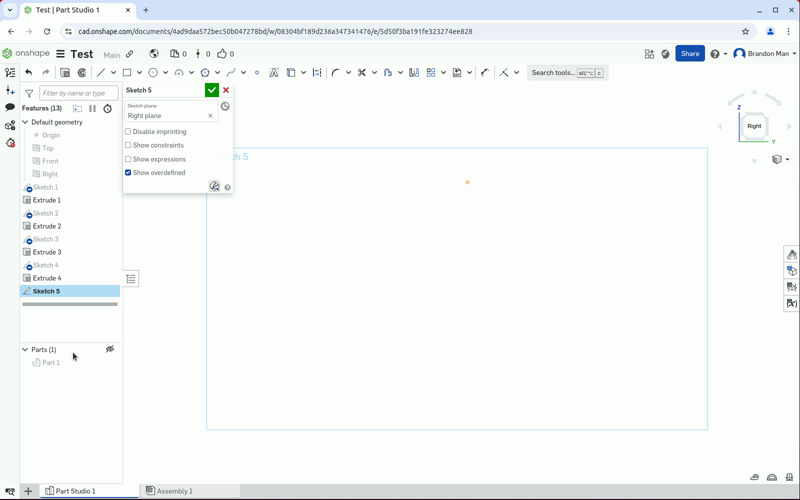
key_down(shift)
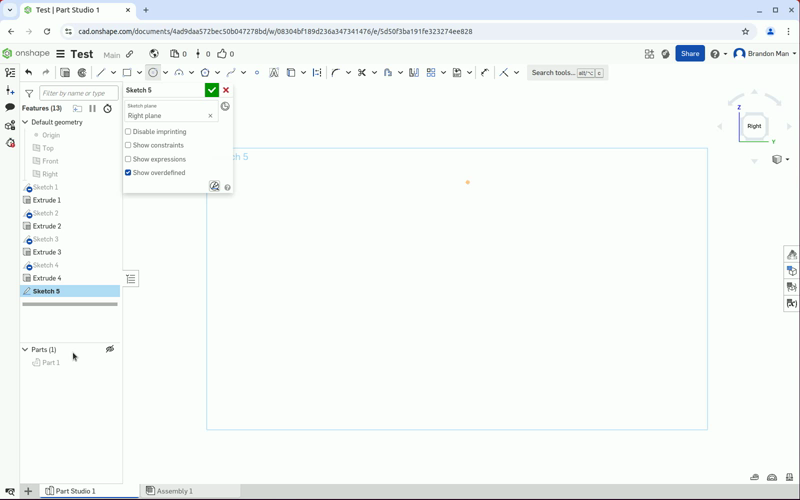
mouse_move(528, 182)
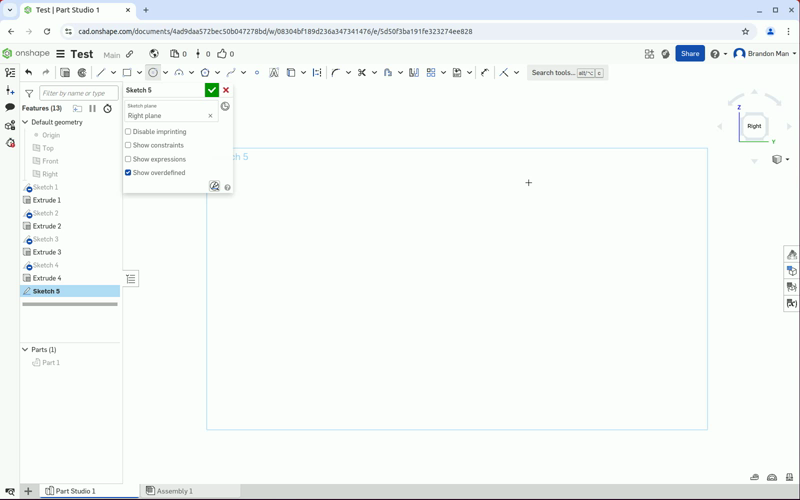
click(528, 182)
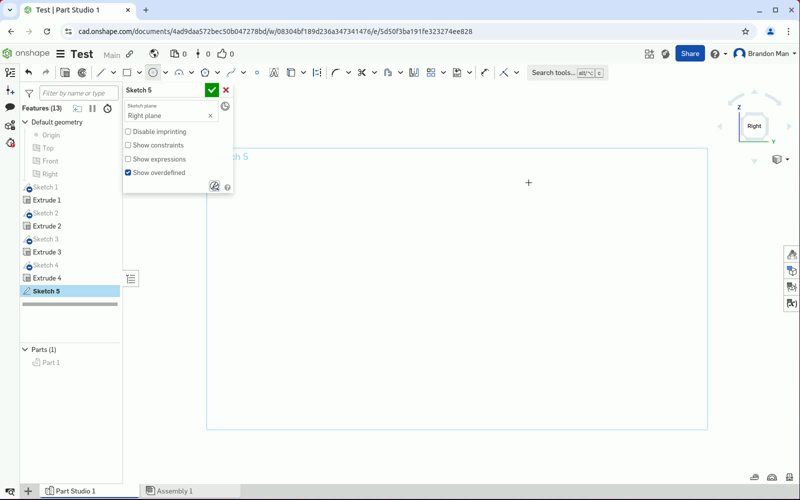
key_up(shift)
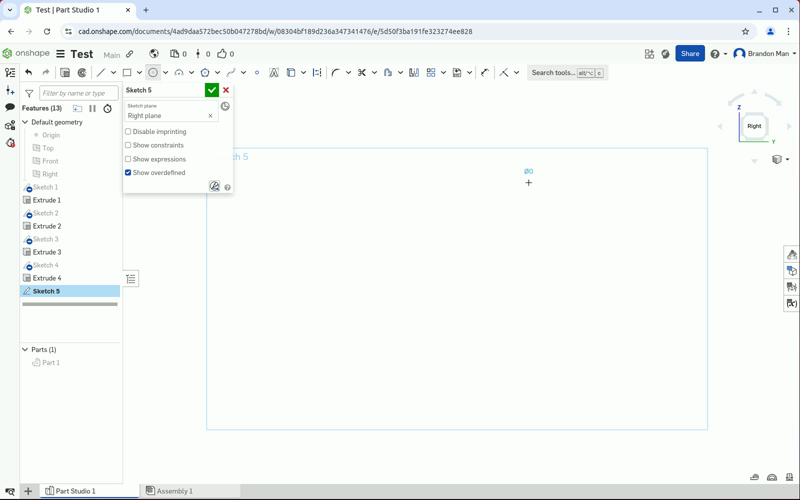
mouse_move(529, 182)
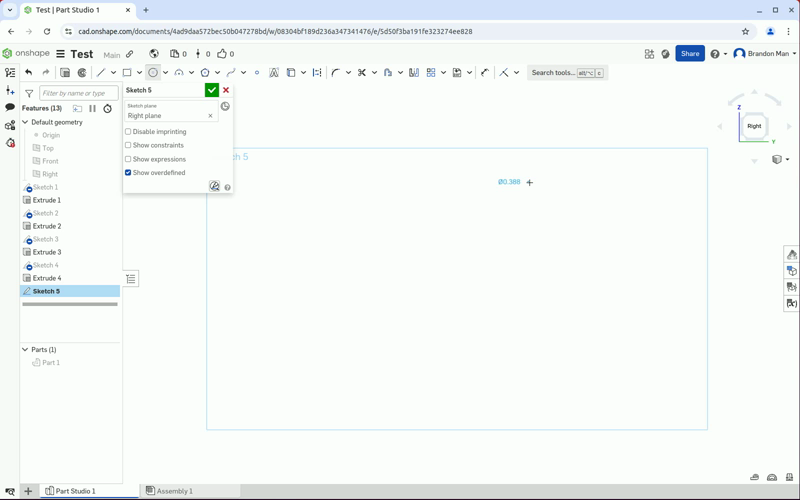
scroll(6)
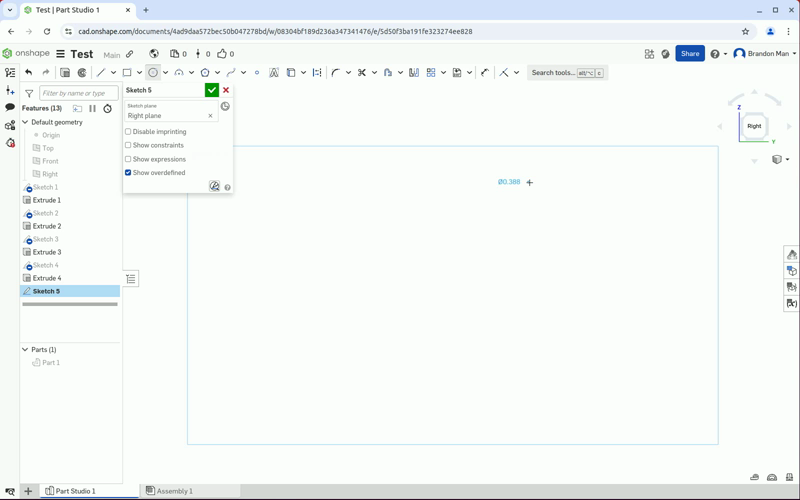
scroll(6)
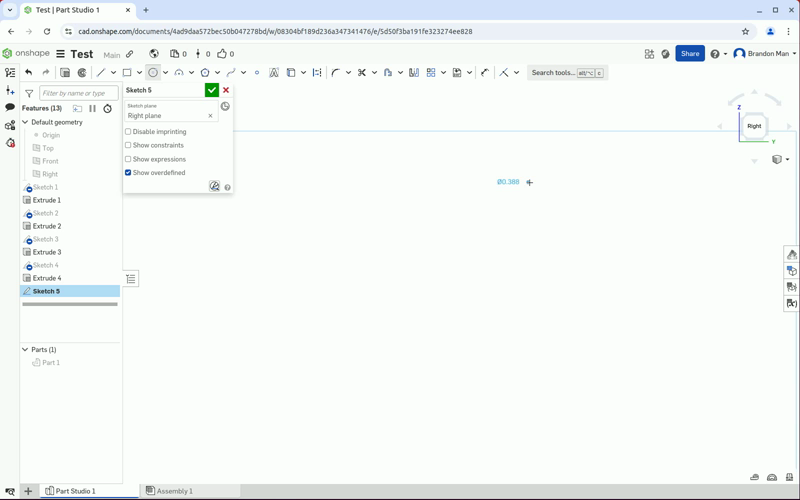
scroll(6)
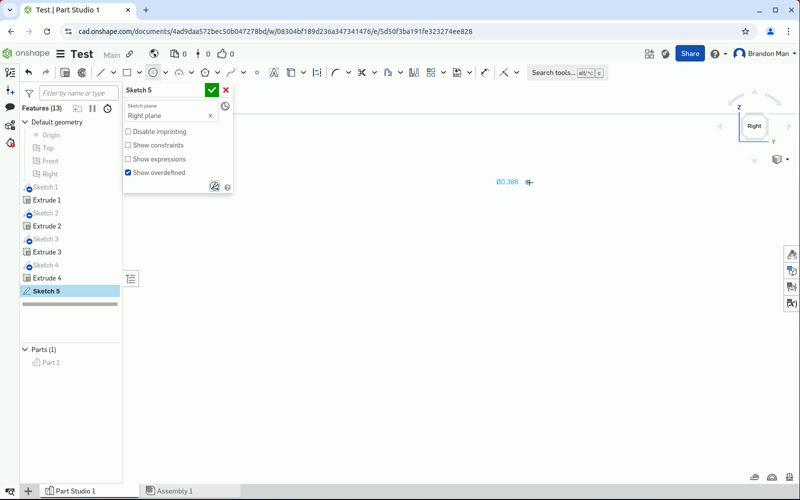
scroll(6)
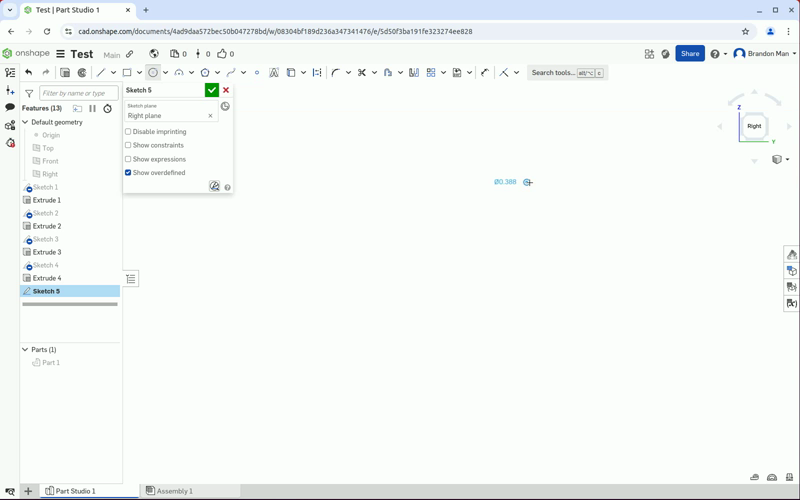
scroll(6)
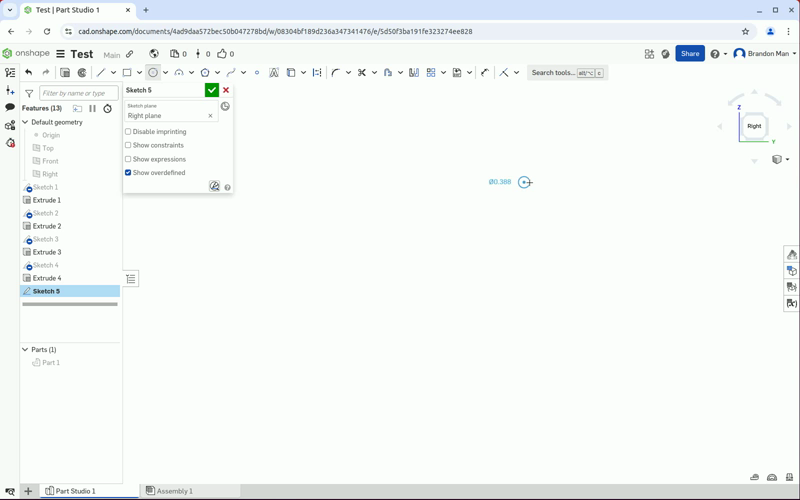
scroll(6)
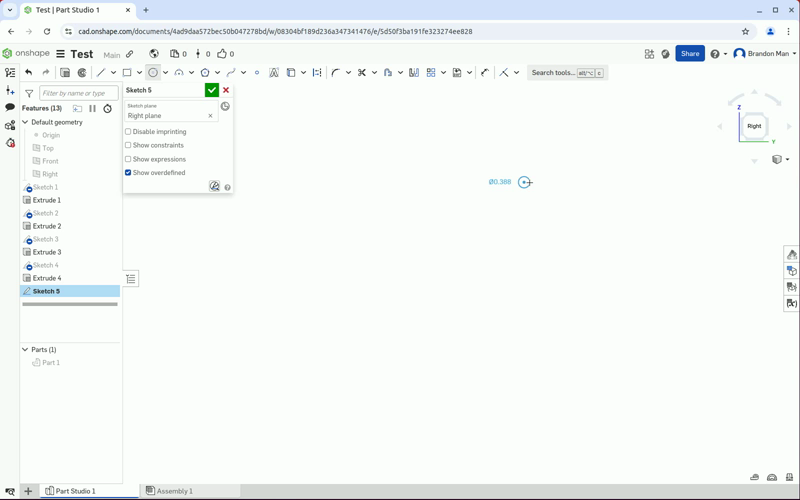
scroll(6)
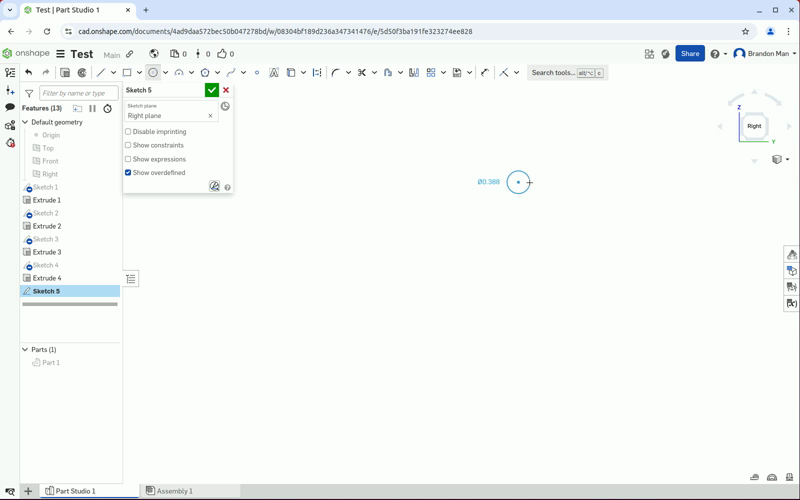
click(529, 182)
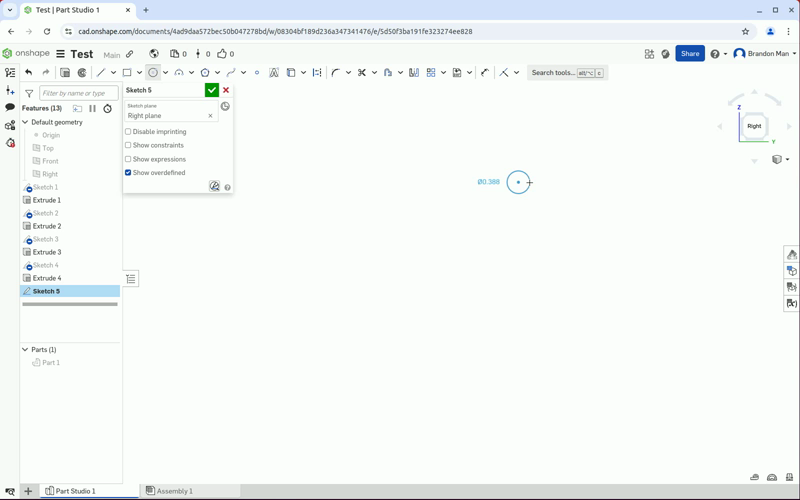
scroll(-6)
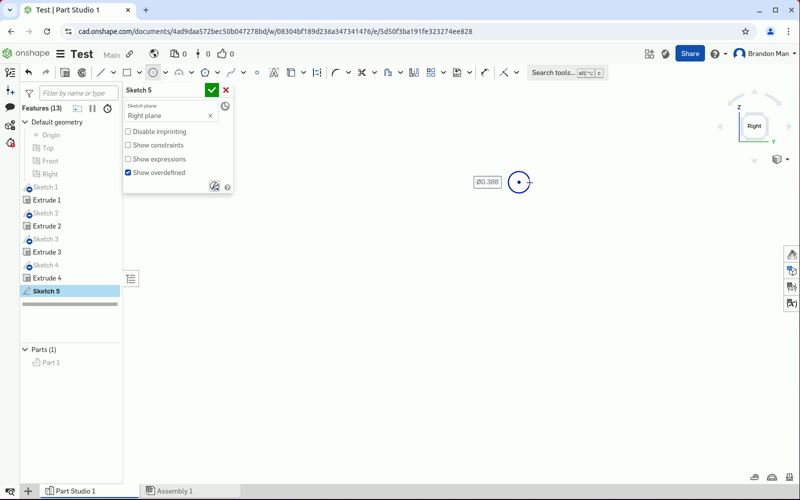
scroll(-6)
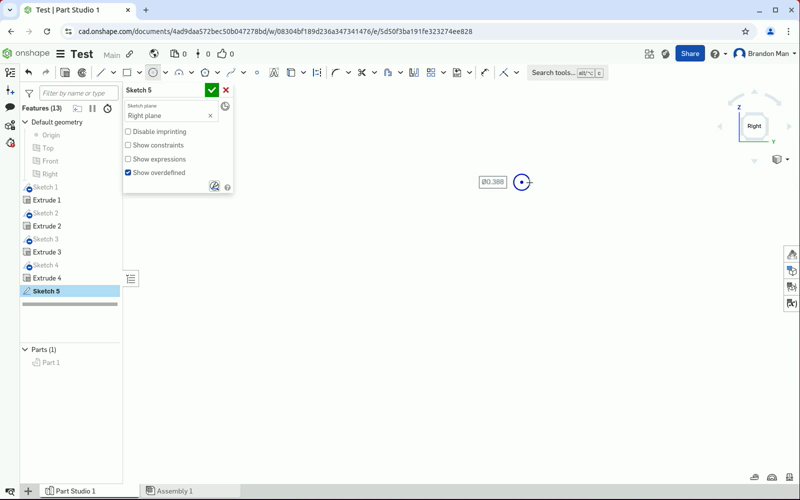
scroll(-6)
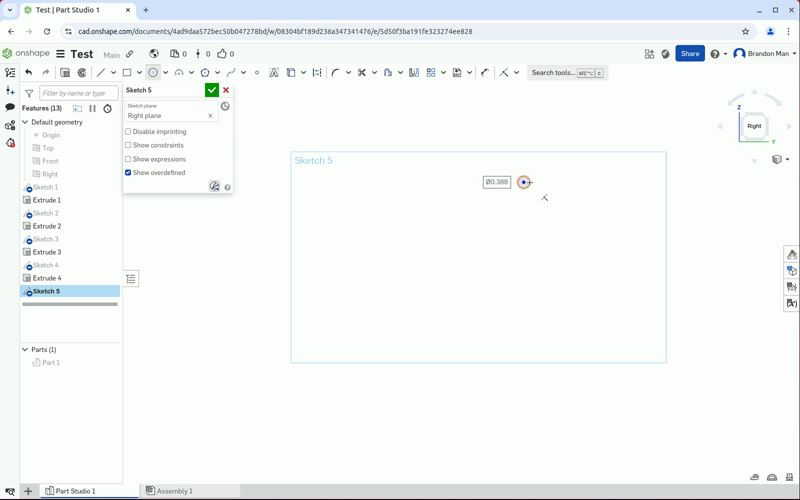
scroll(-6)
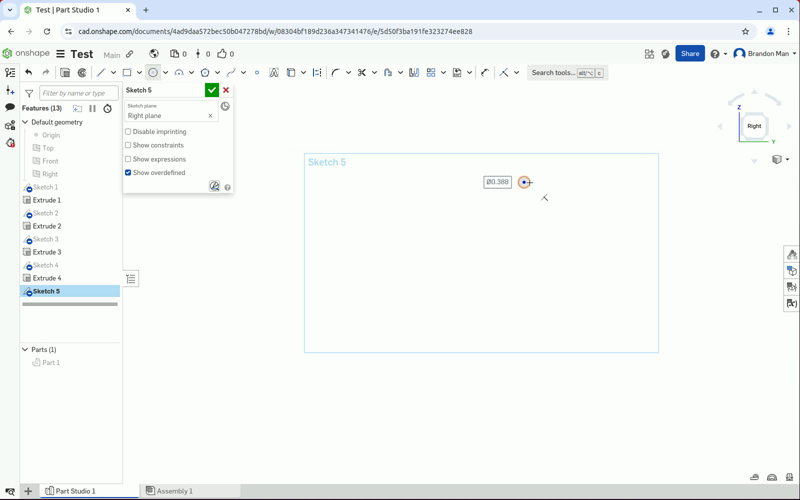
scroll(-6)
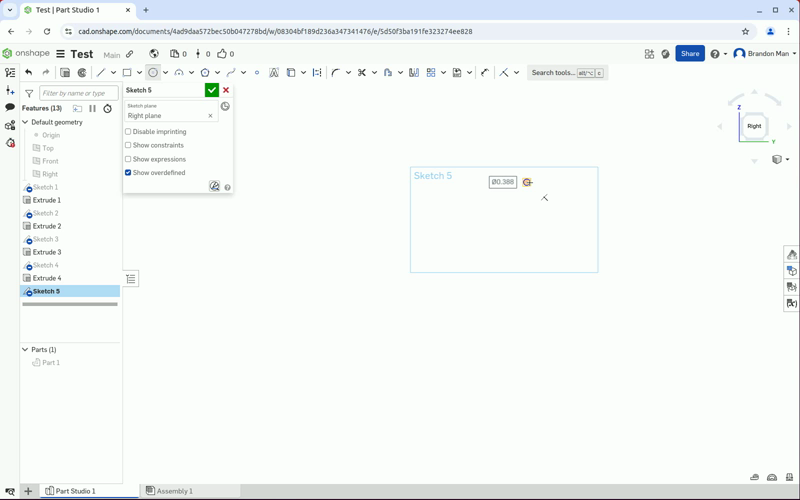
scroll(-6)
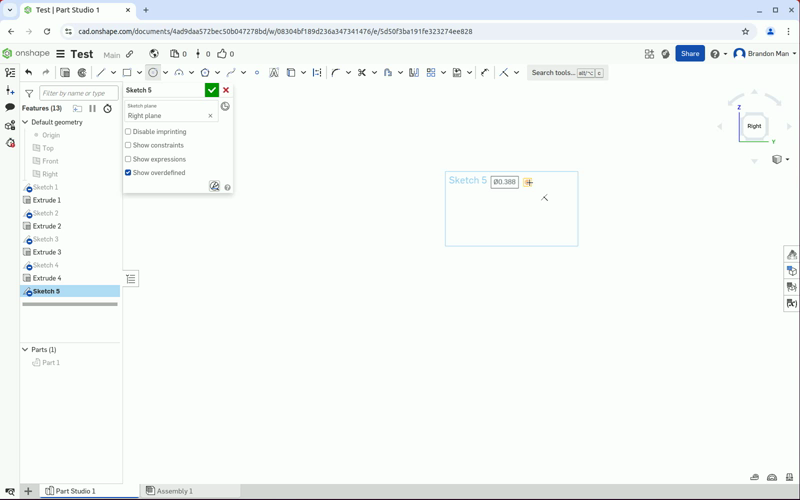
scroll(-6)
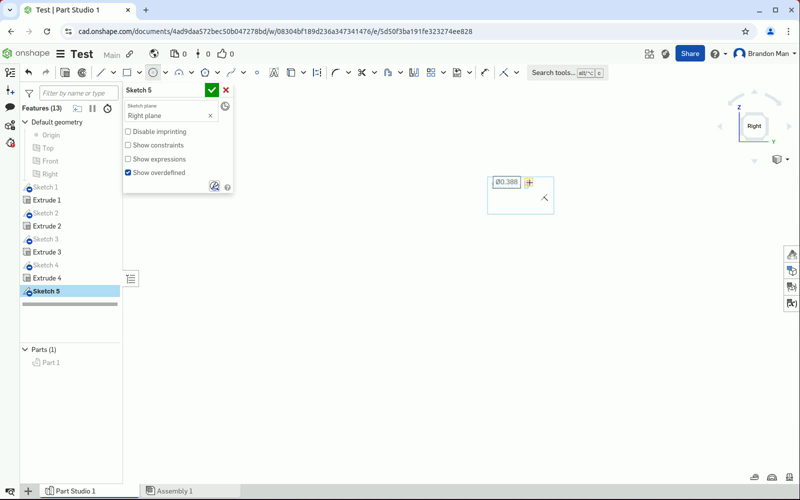
key(esc)
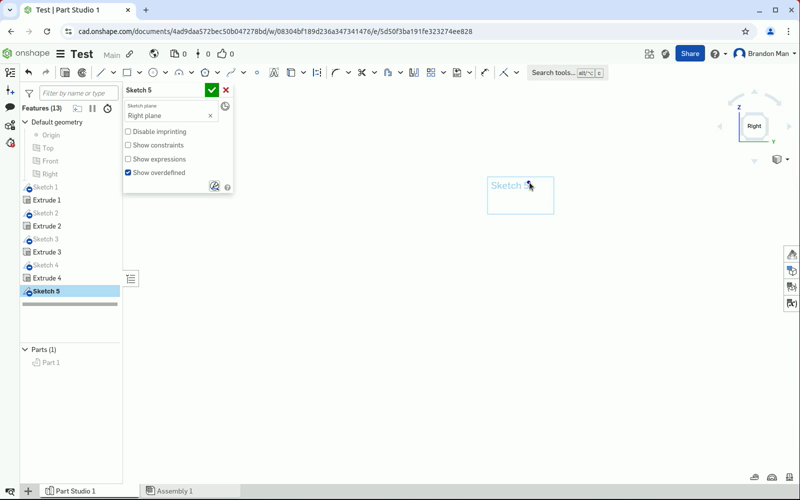
mouse_move(528, 182)
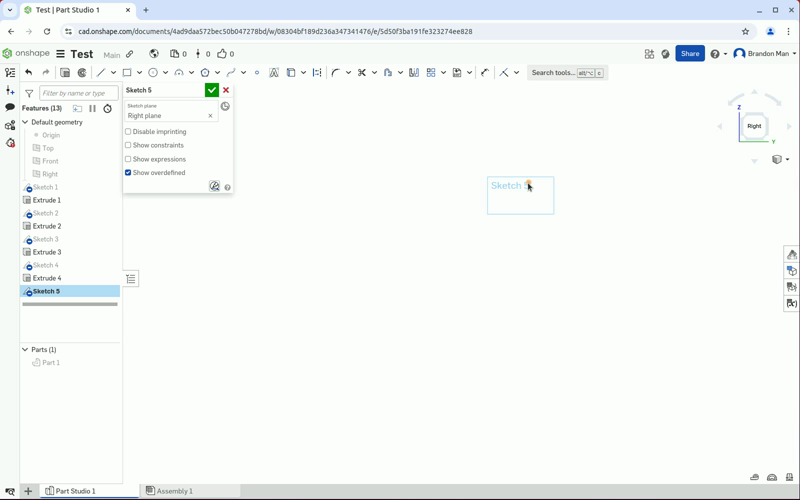
scroll(6)
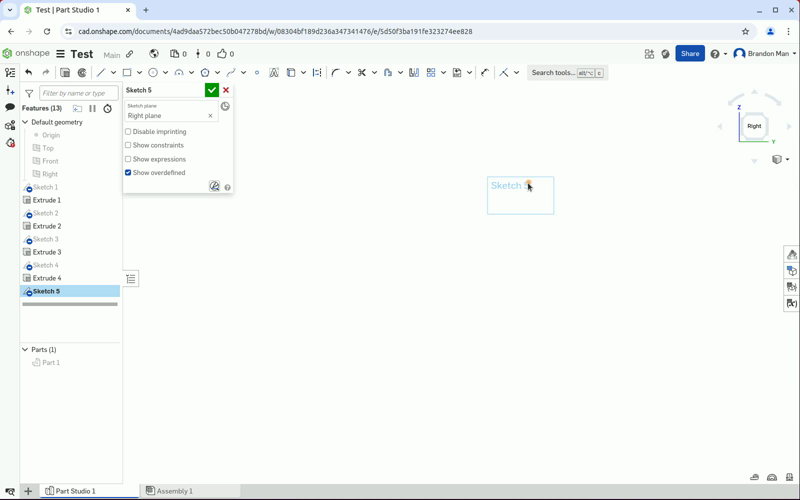
scroll(6)
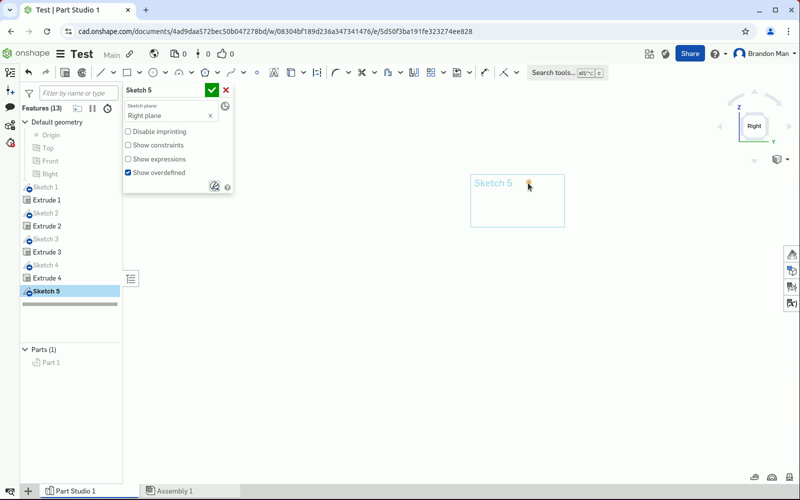
scroll(6)
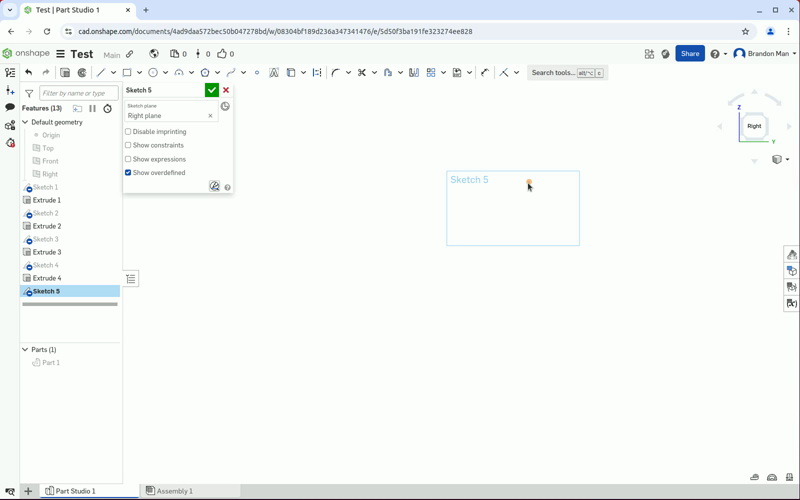
scroll(6)
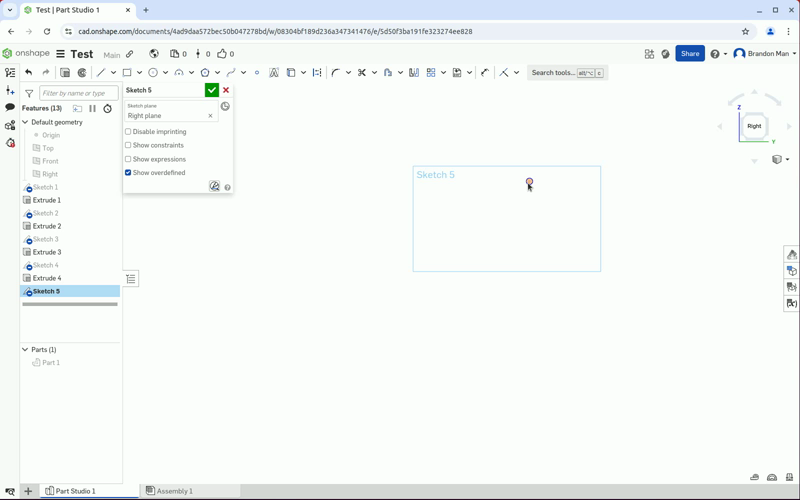
scroll(6)
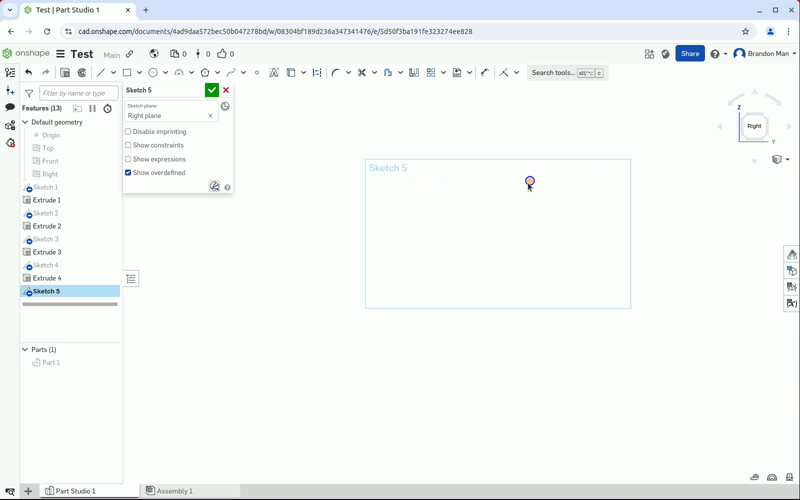
scroll(6)
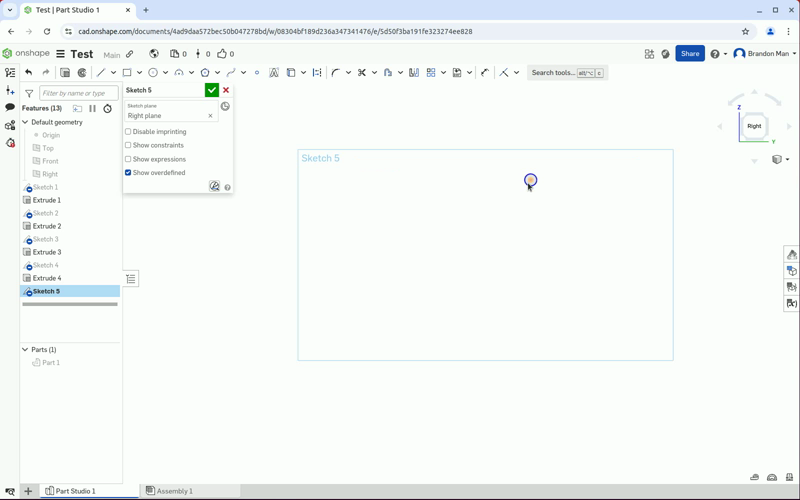
scroll(6)
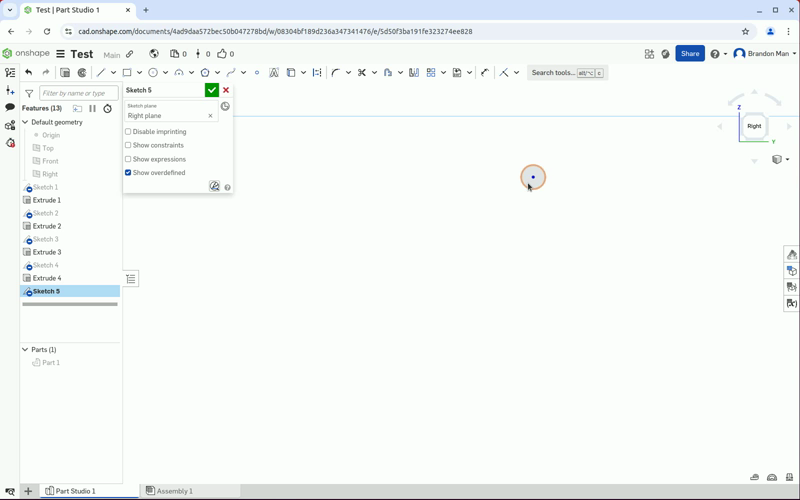
click(528, 182)
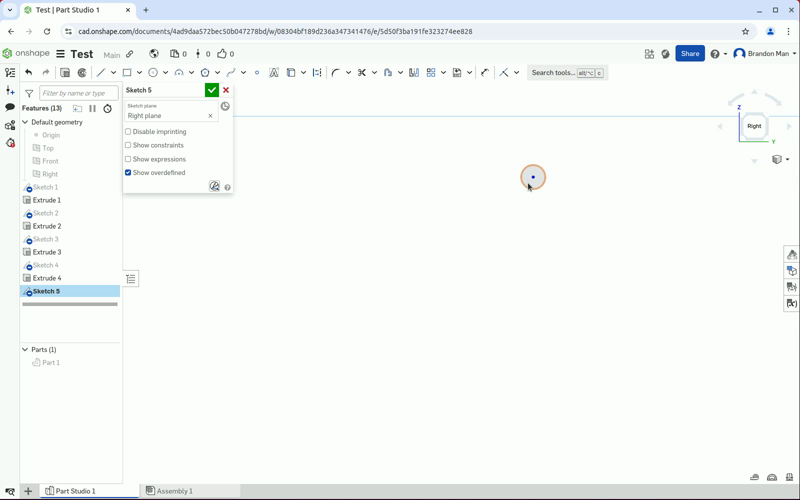
scroll(-6)
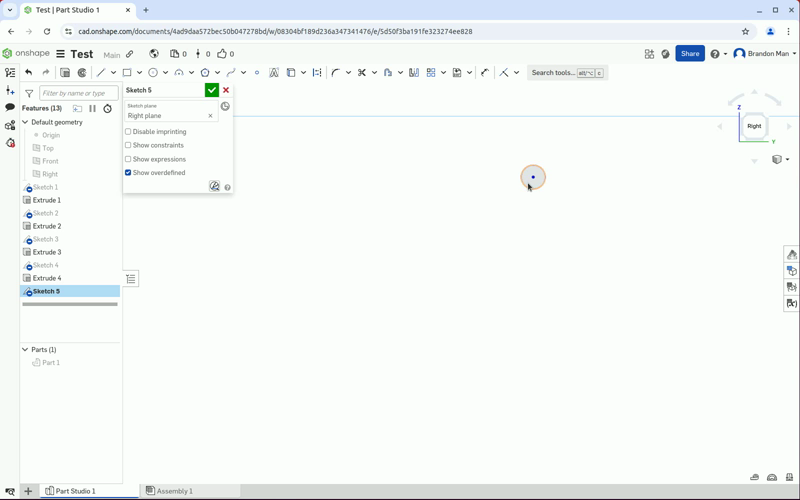
scroll(-6)
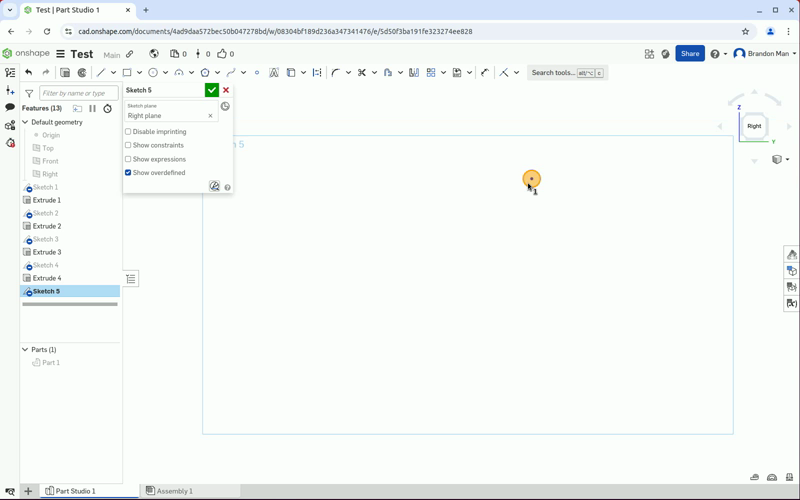
scroll(-6)
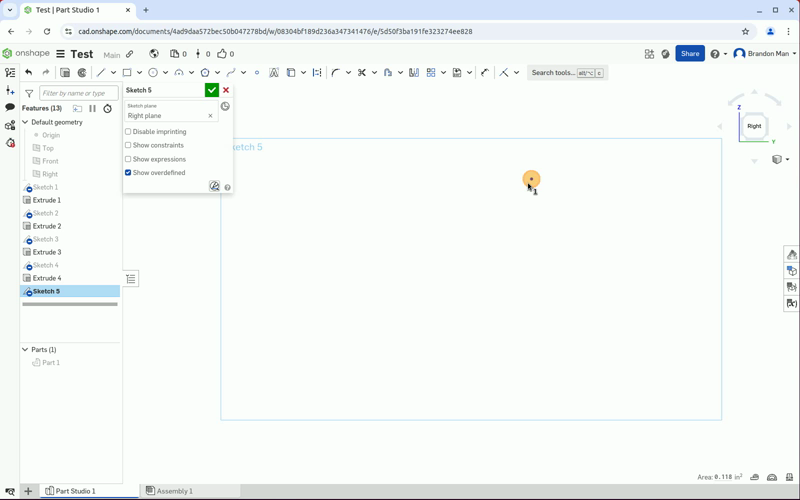
scroll(-6)
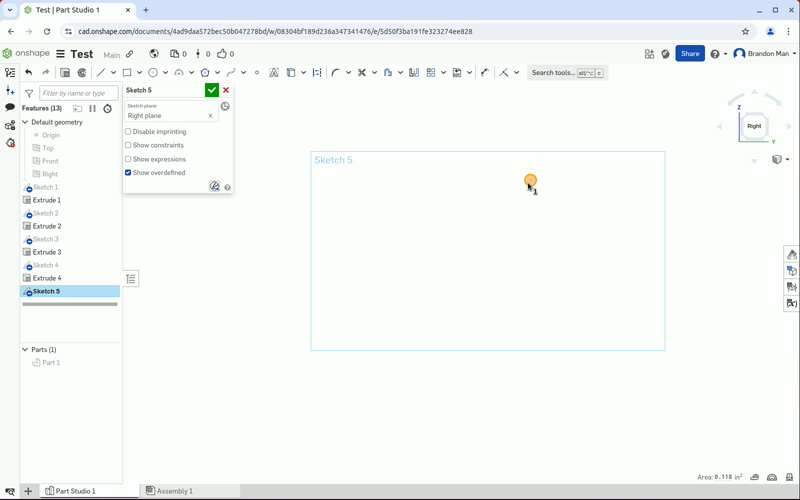
scroll(-6)
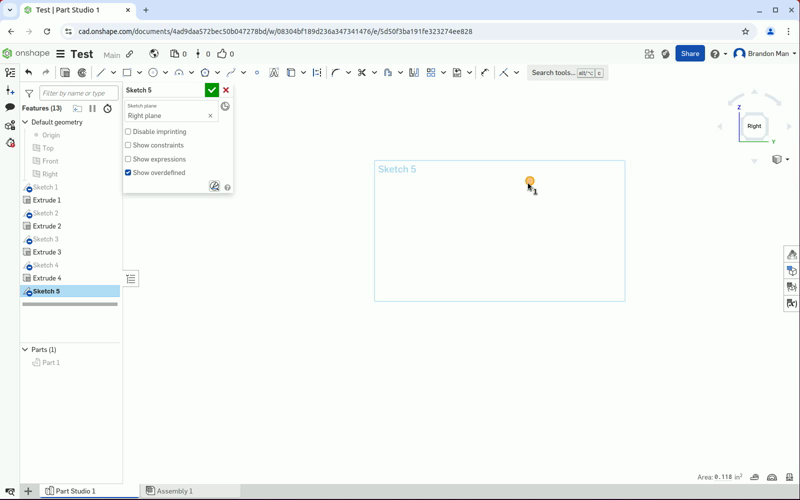
scroll(-6)
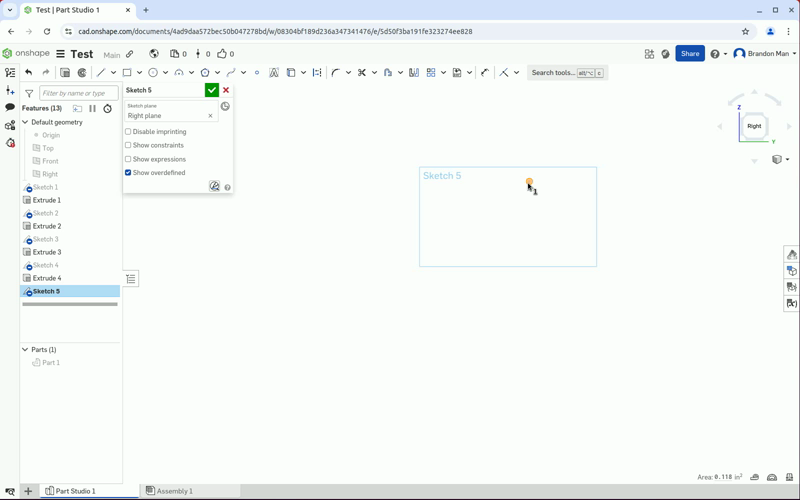
scroll(-6)
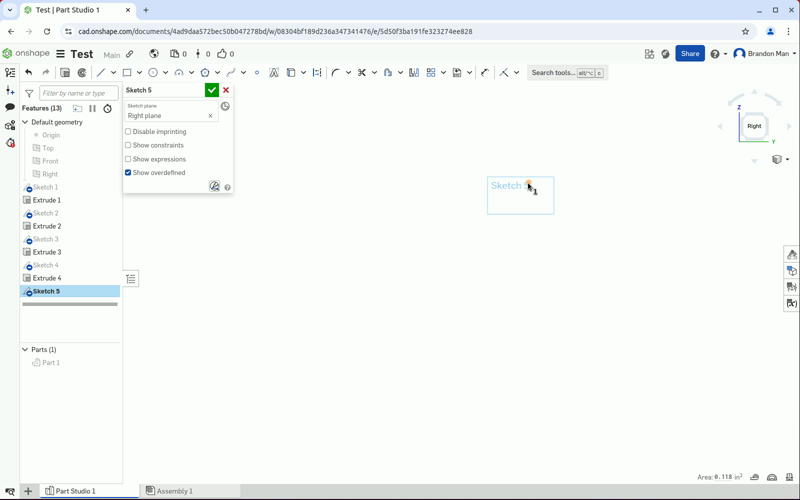
mouse_move(73, 352)
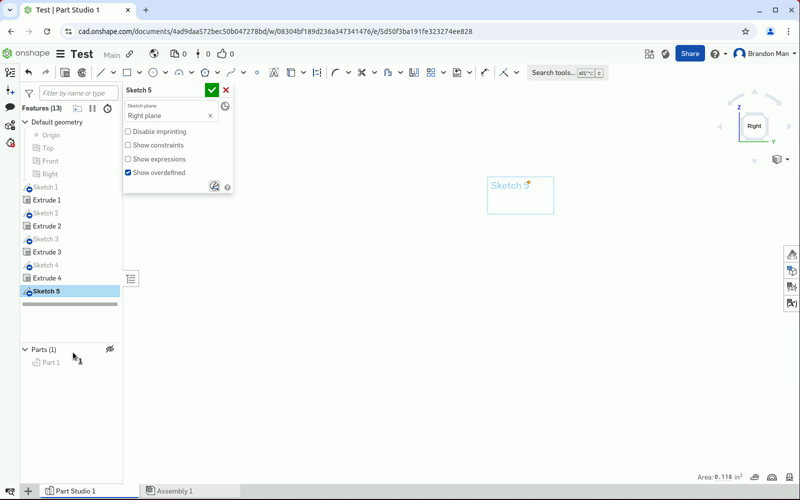
key(shift+y)
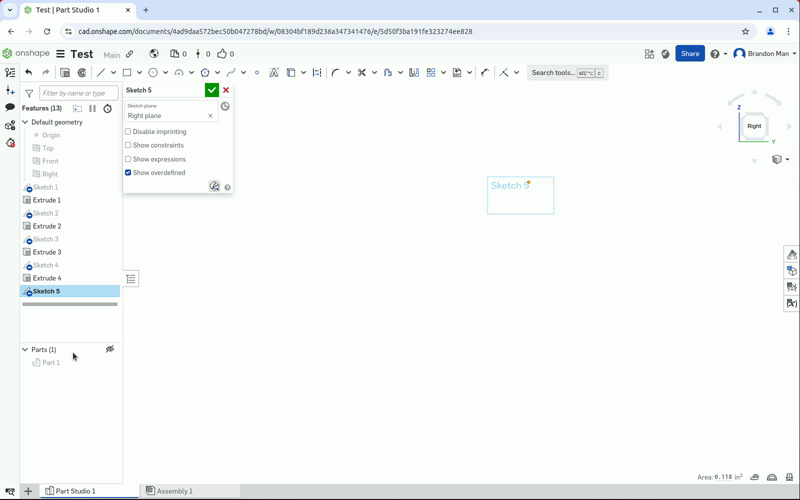
key(shift+e)
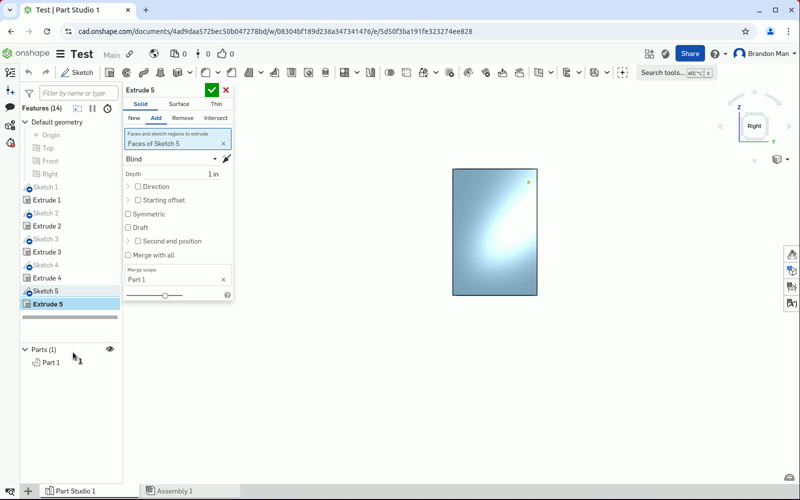
mouse_move(143, 106)
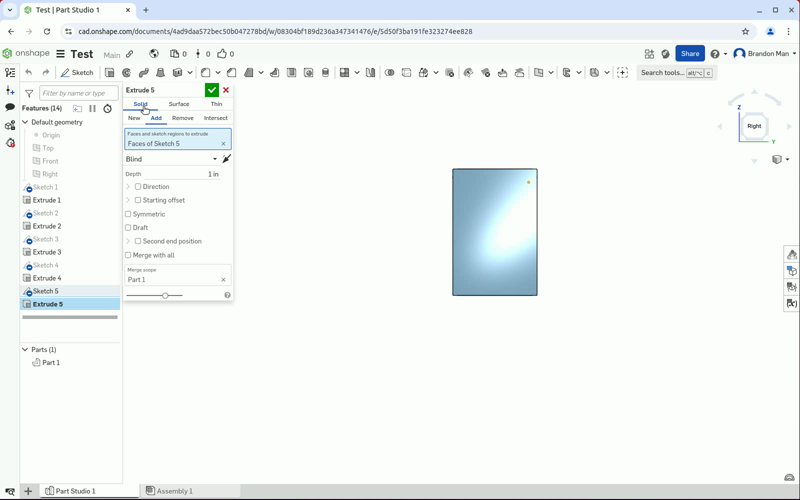
click(143, 106)
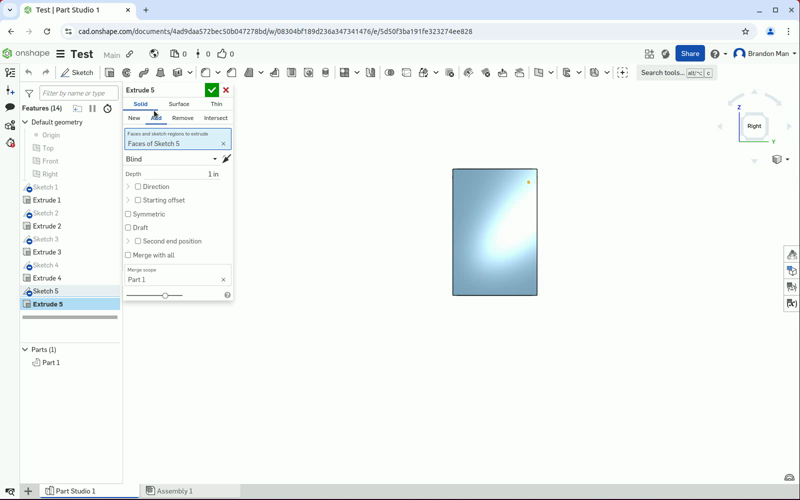
mouse_move(186, 120)
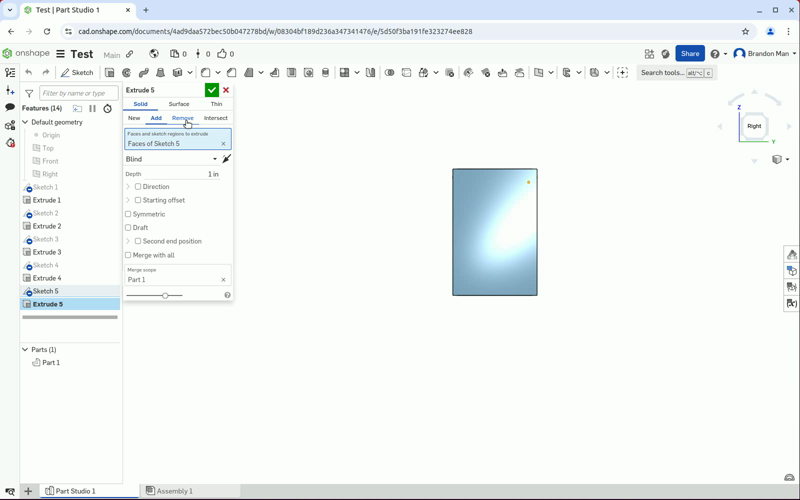
click(186, 120)
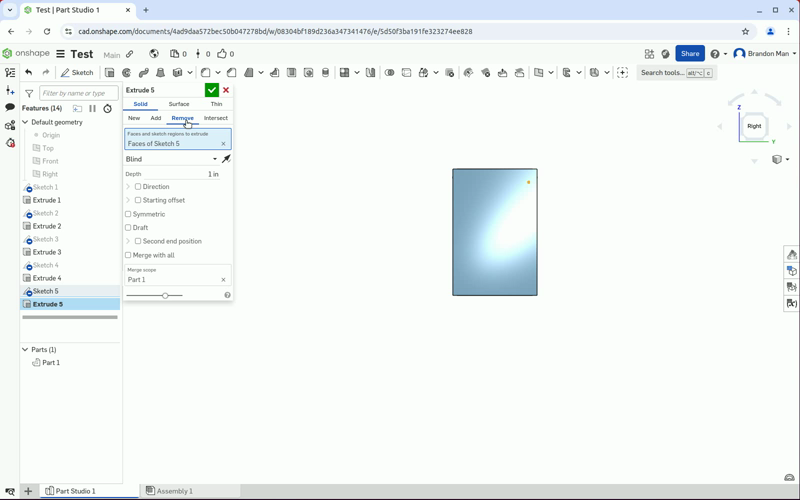
key(tab, 4)
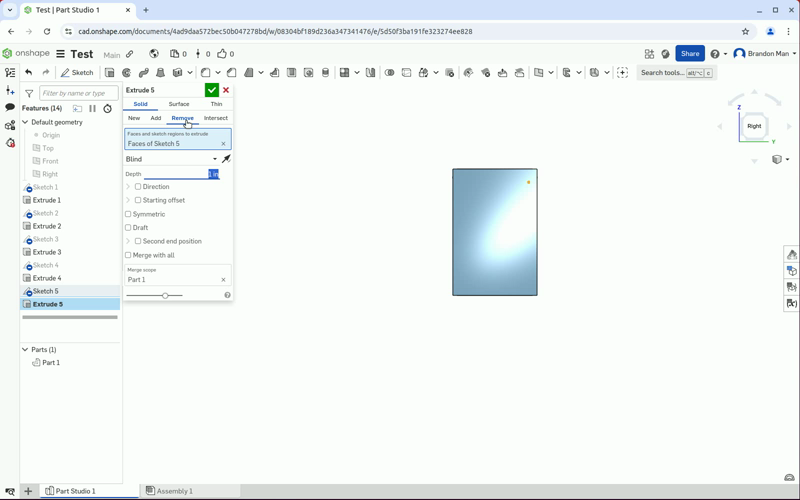
text(18.053)
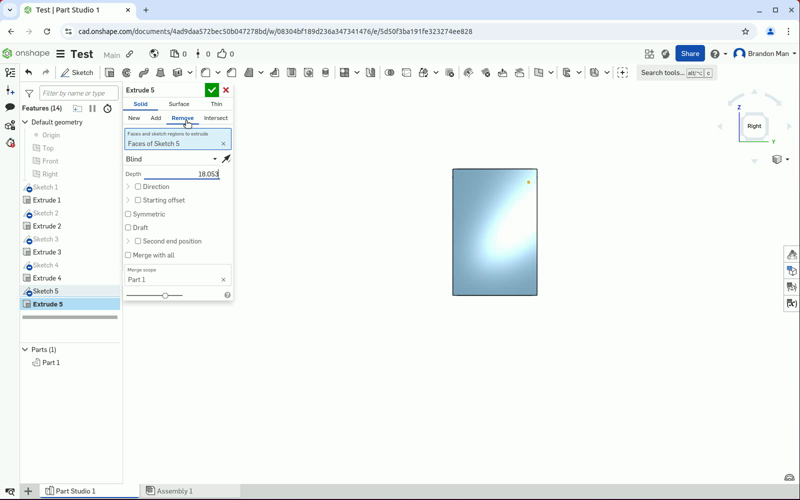
key(tab, 6)
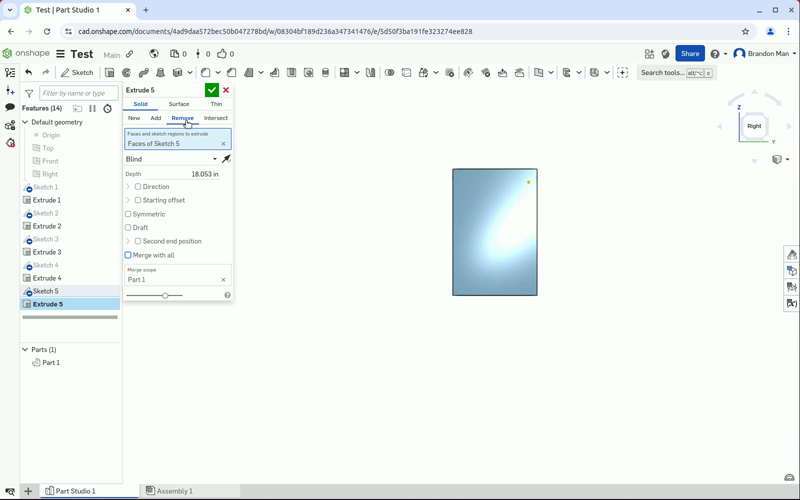
key(space)
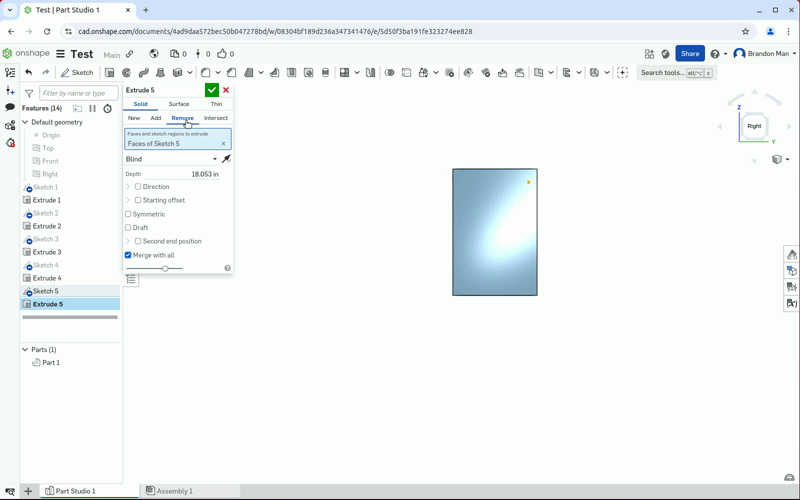
key(enter)
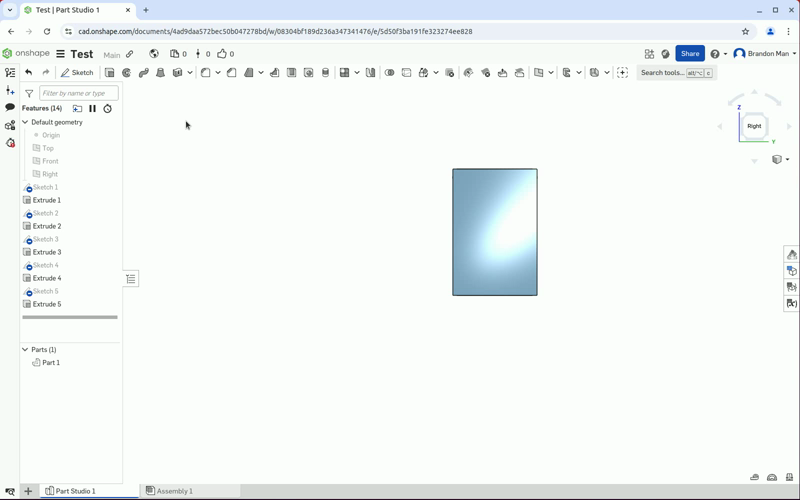
key(shift+h)
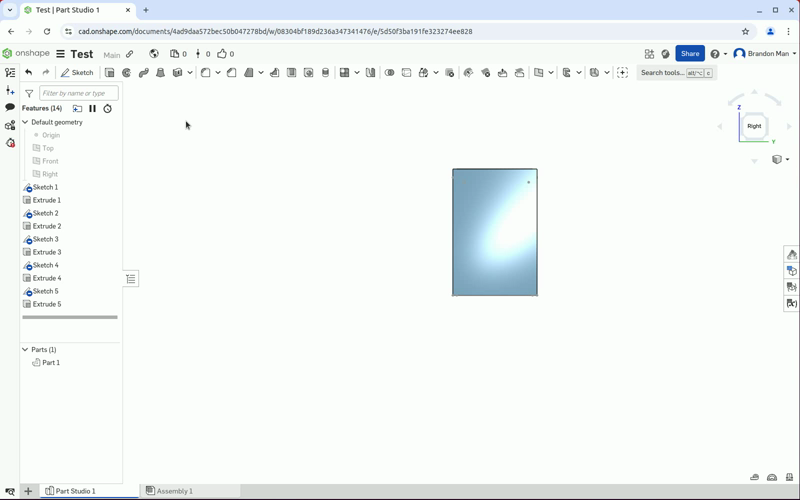
key(shift+h)
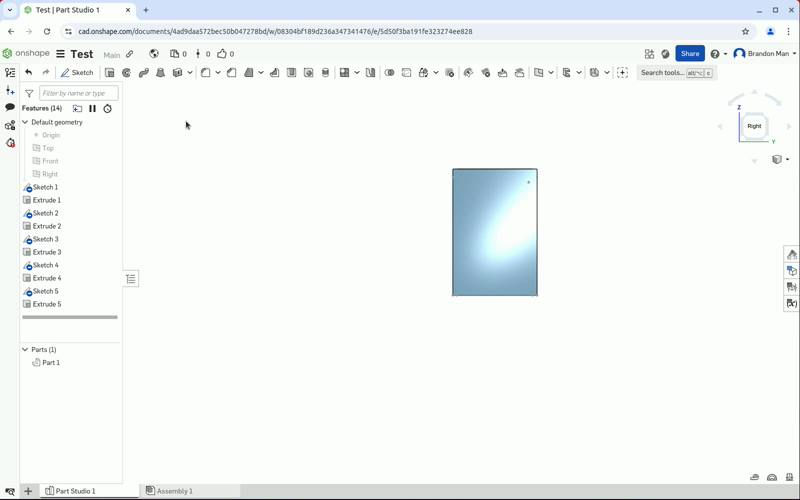
key(shift+7)
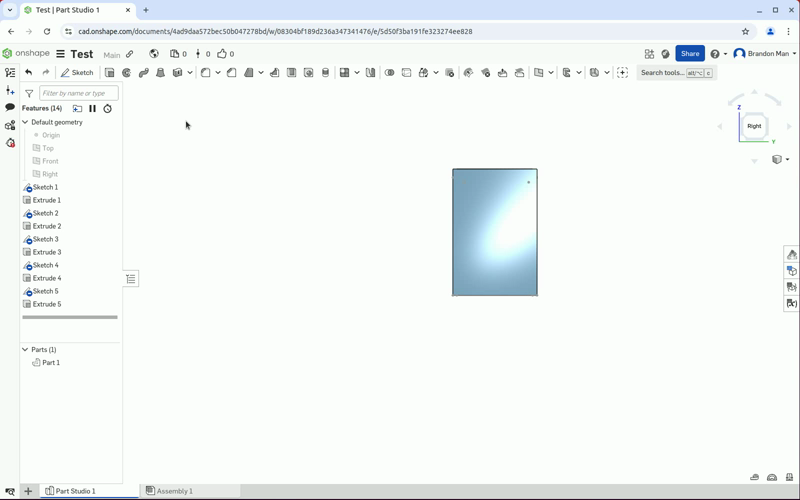
key(right, 2)
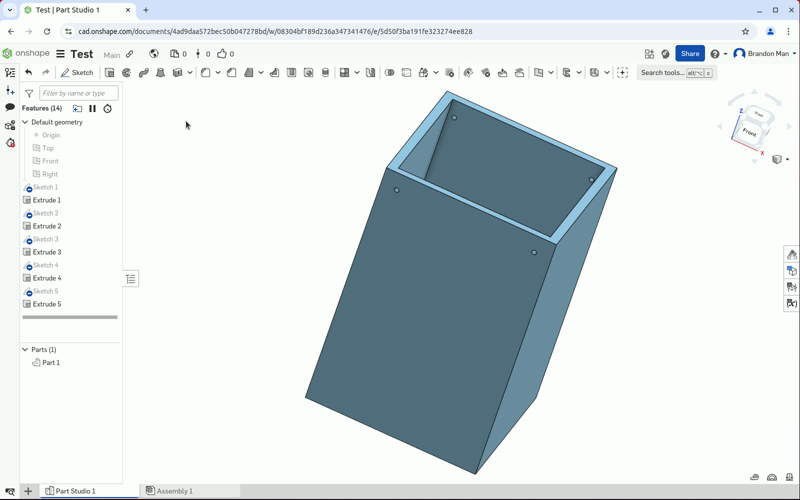
key(down, 2)
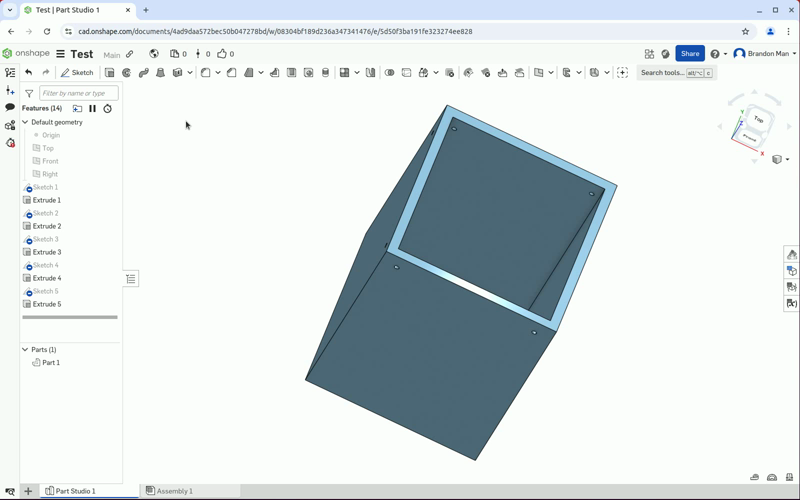
key(up, 2)
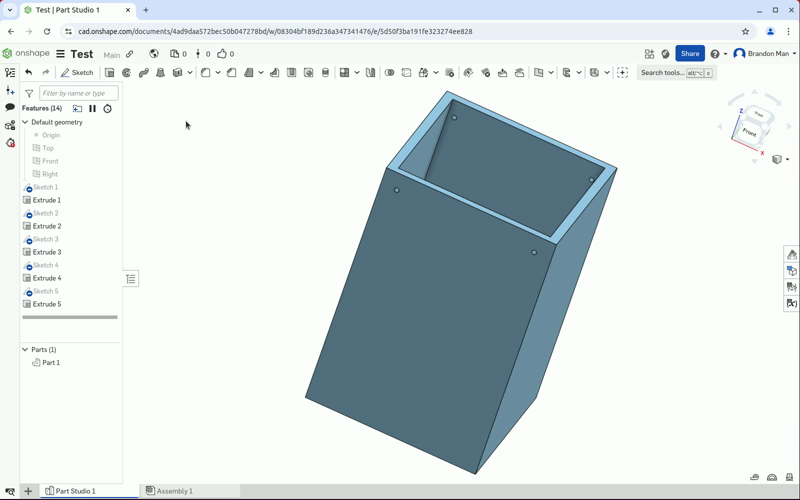
key(left, 2)
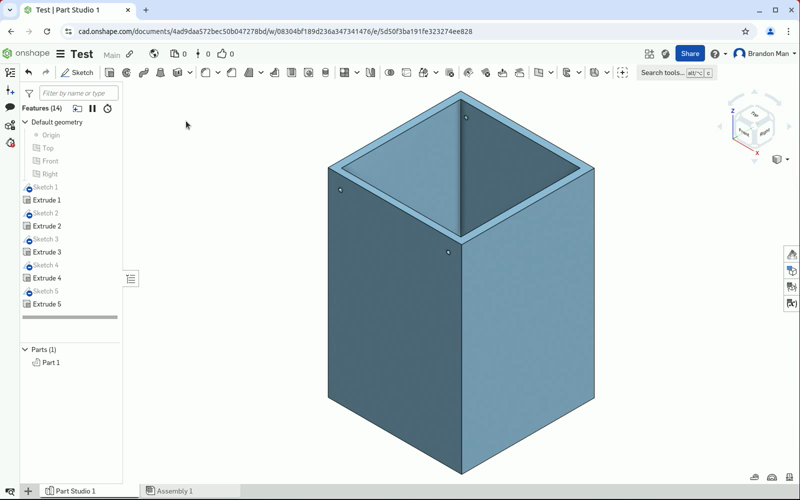
mouse_move(73, 189)
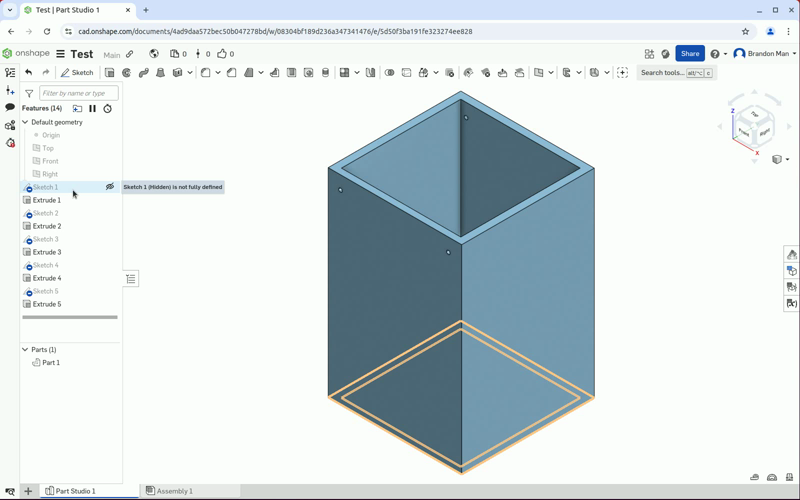
click(73, 189)